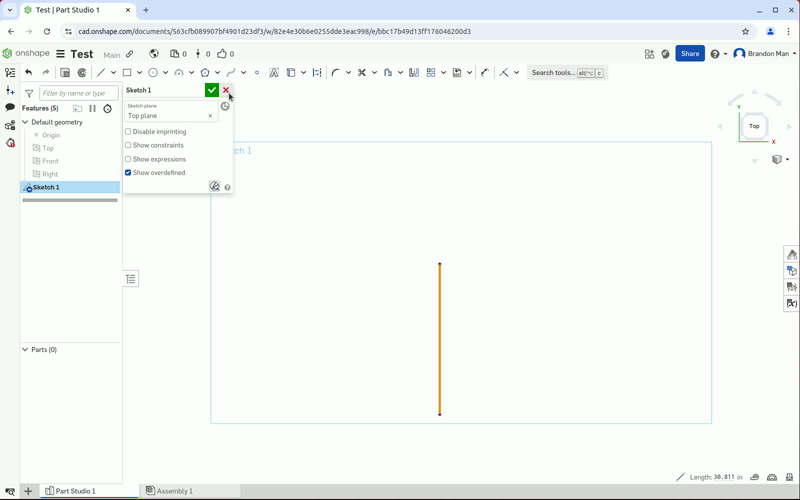
key(shift+h)
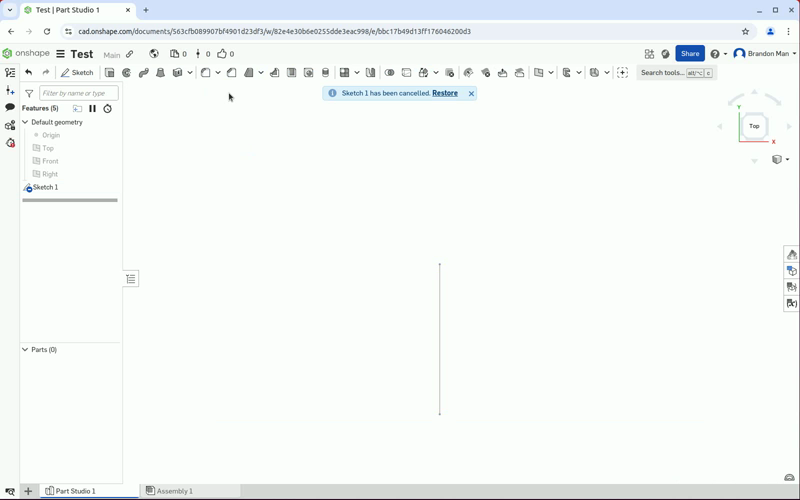
key(shift+s)
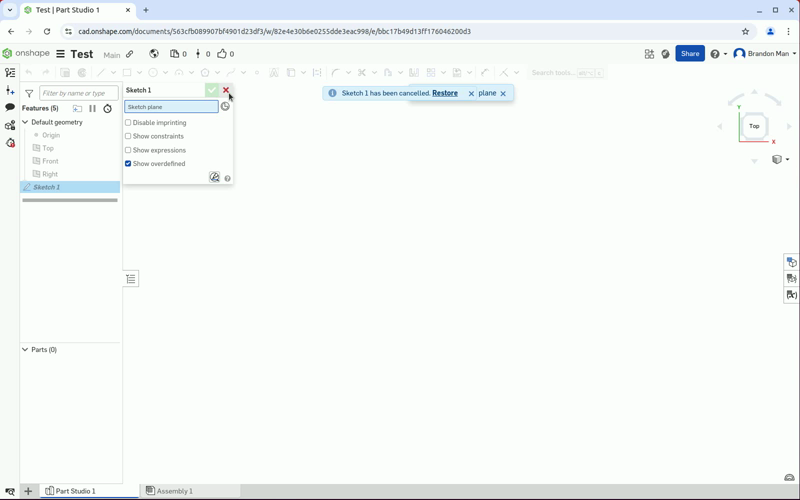
mouse_move(73, 150)
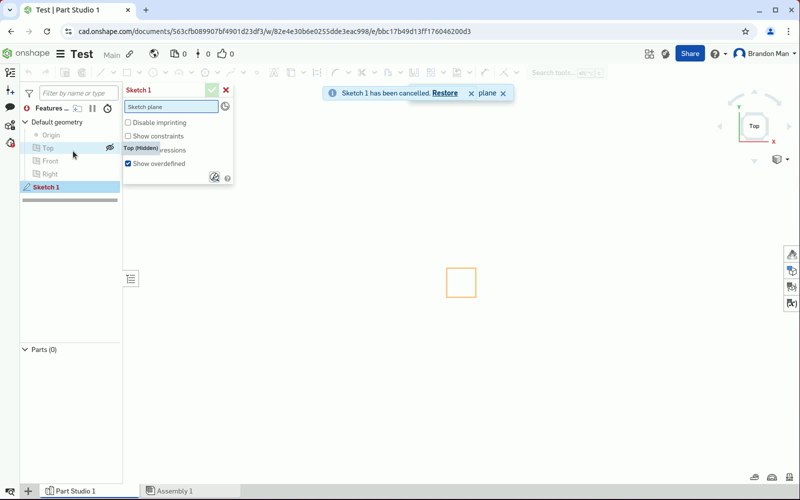
click(73, 150)
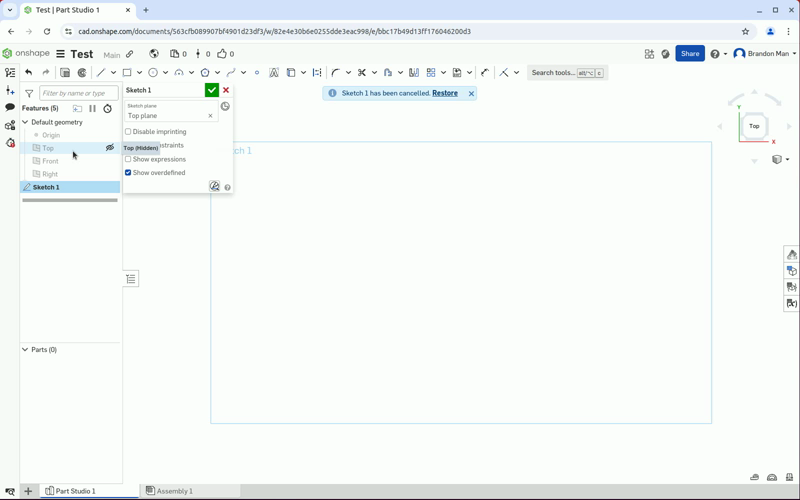
mouse_move(73, 352)
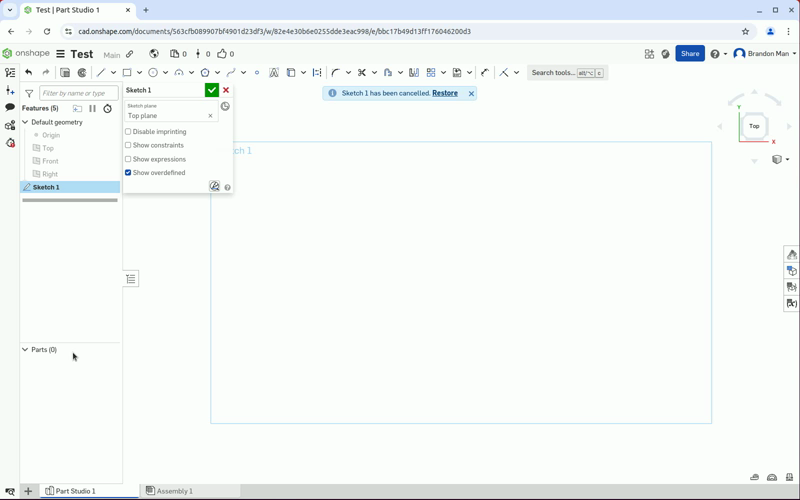
key(y)
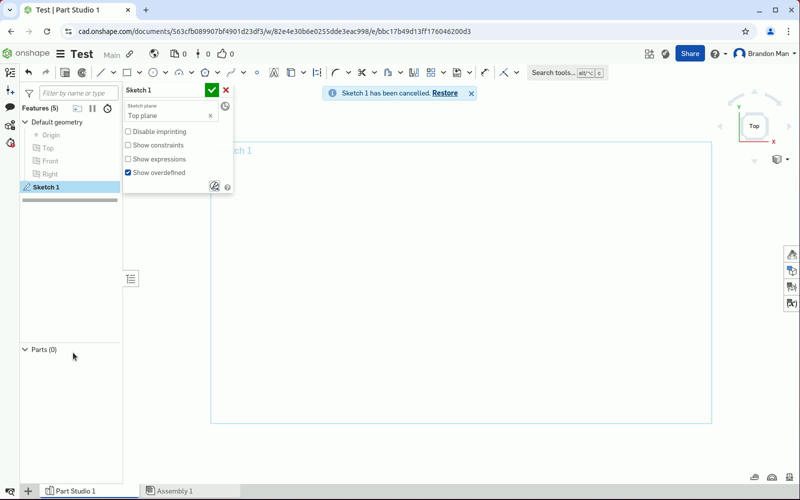
key(l)
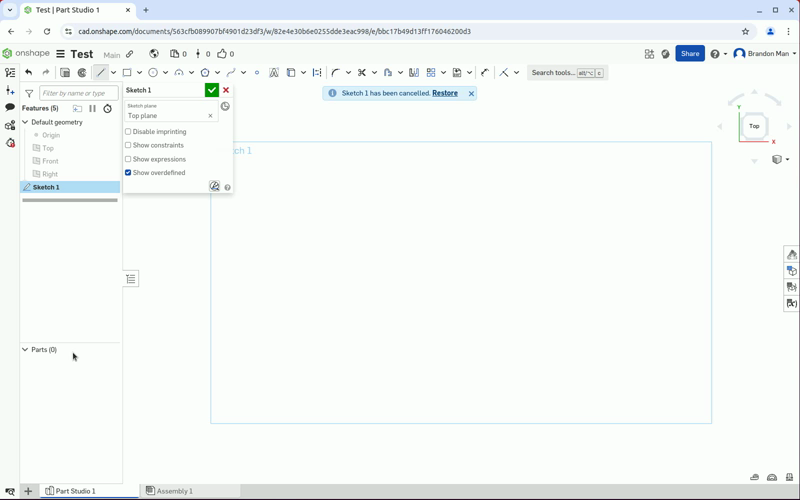
key_down(shift)
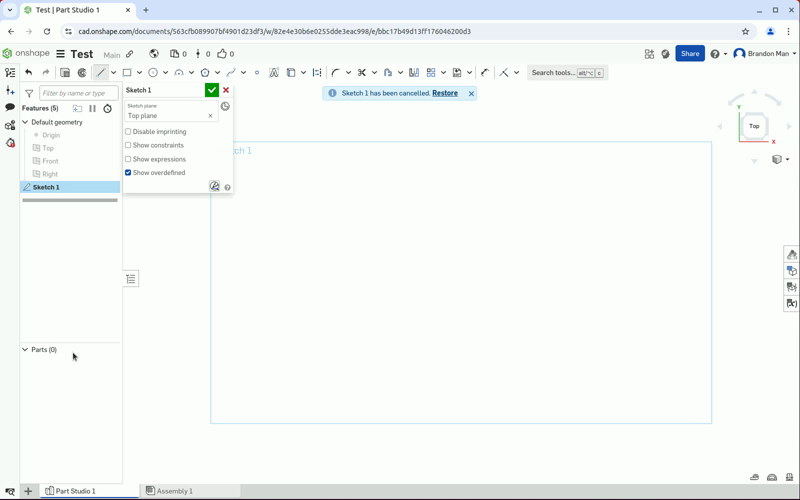
mouse_move(456, 374)
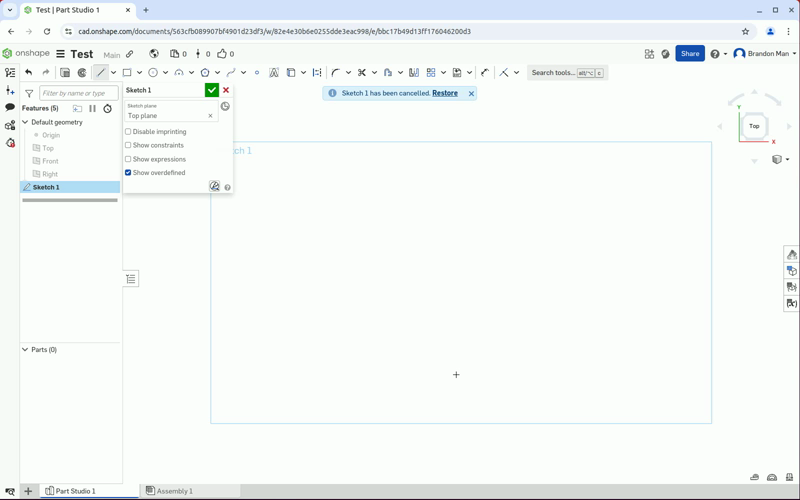
click(456, 374)
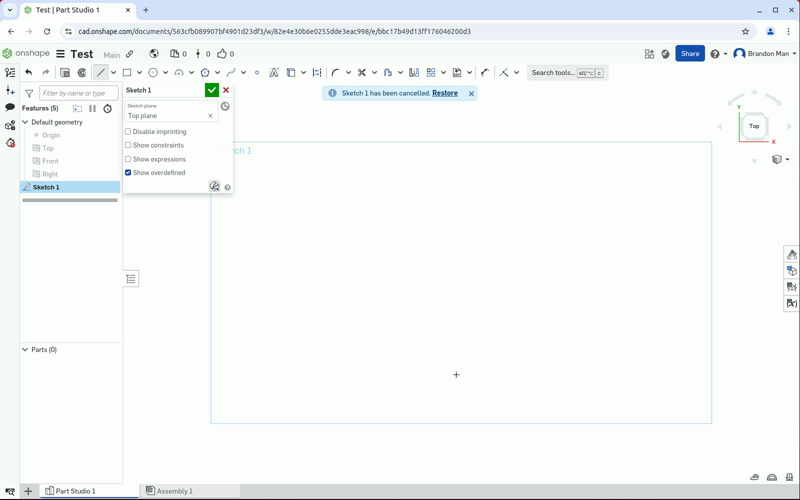
key_up(shift)
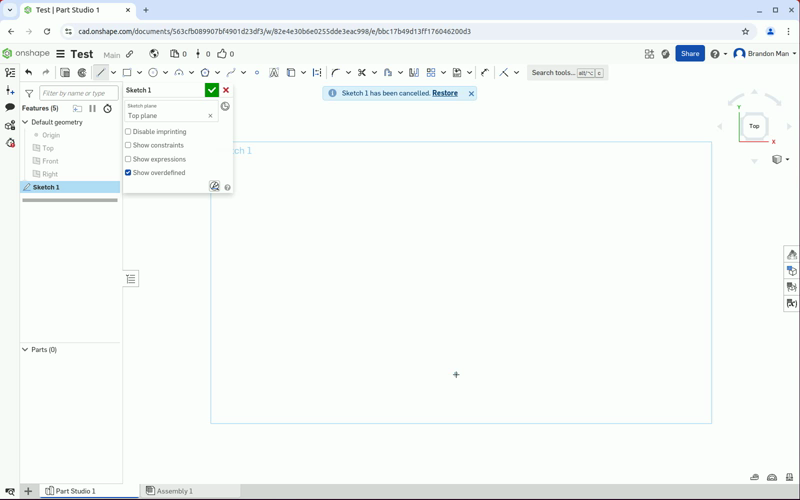
key_down(shift)
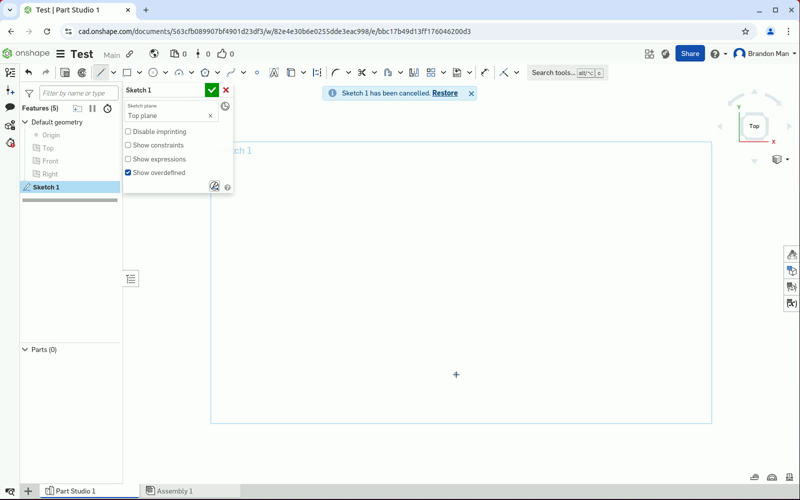
mouse_move(486, 374)
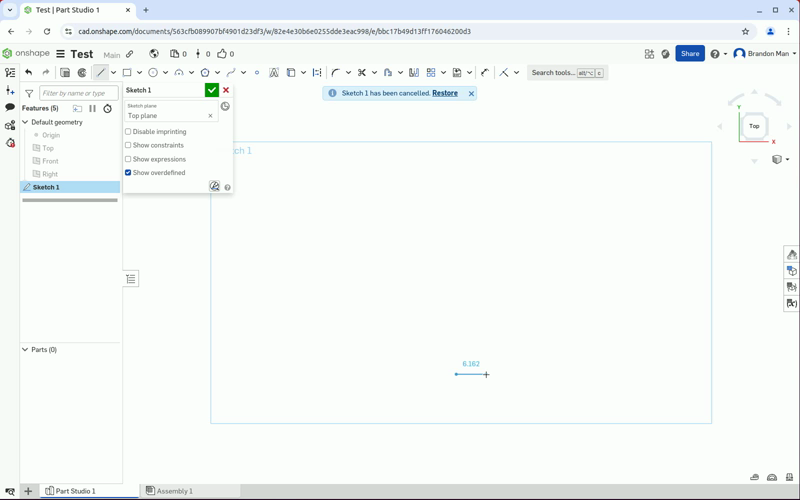
mouse_move(463, 374)
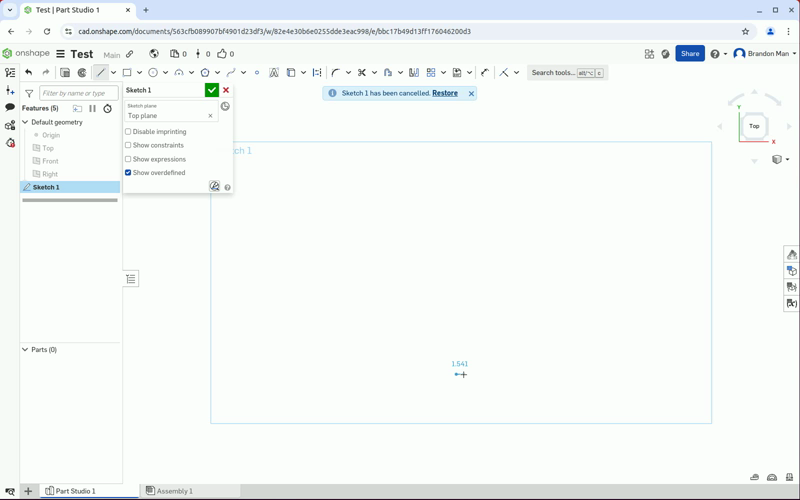
click(463, 374)
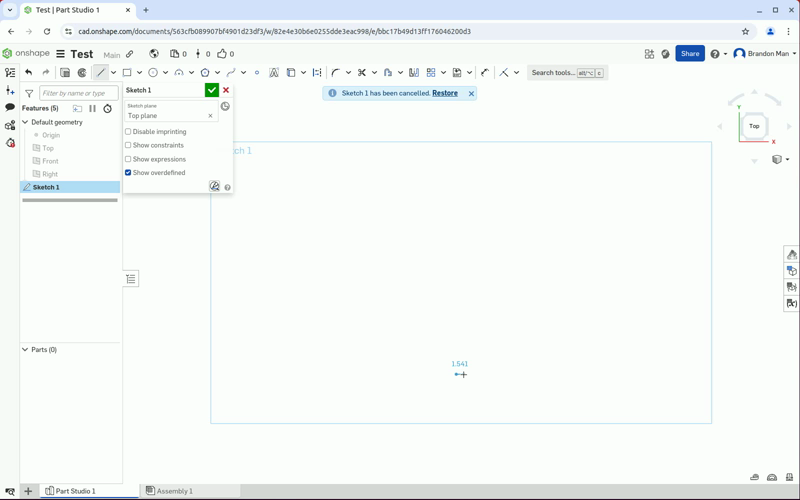
key_up(shift)
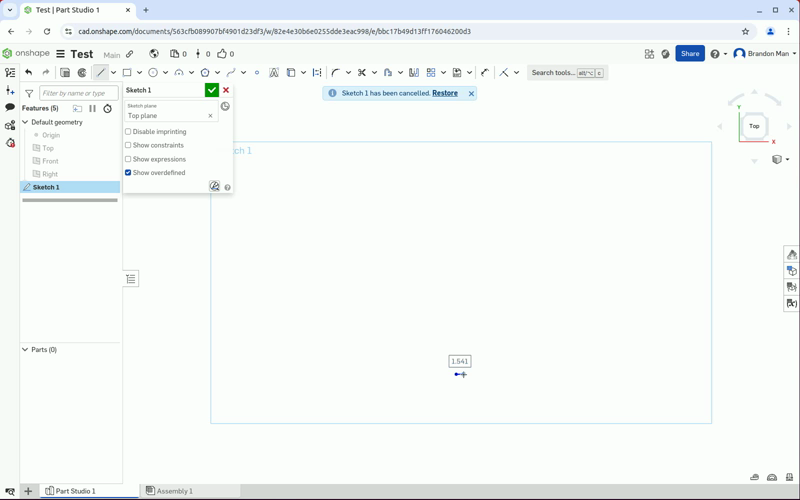
key_down(shift)
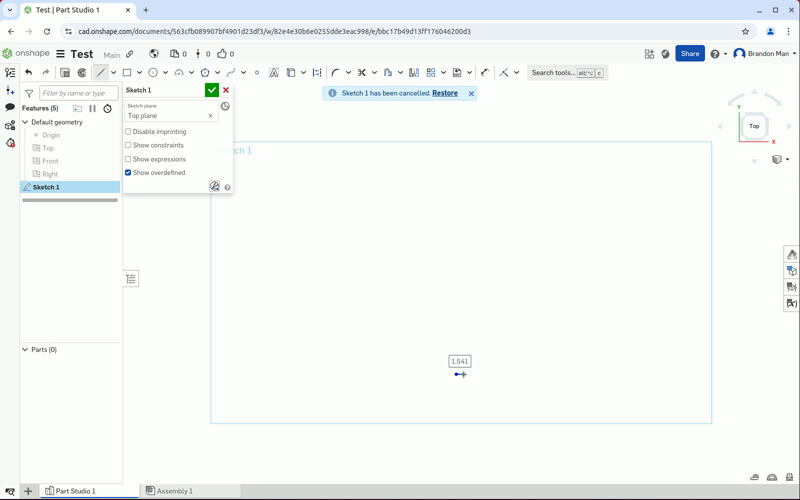
mouse_move(463, 191)
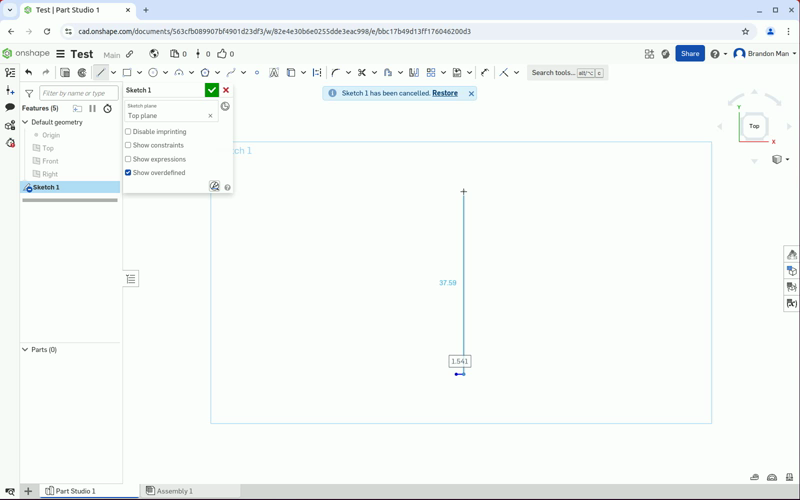
click(463, 191)
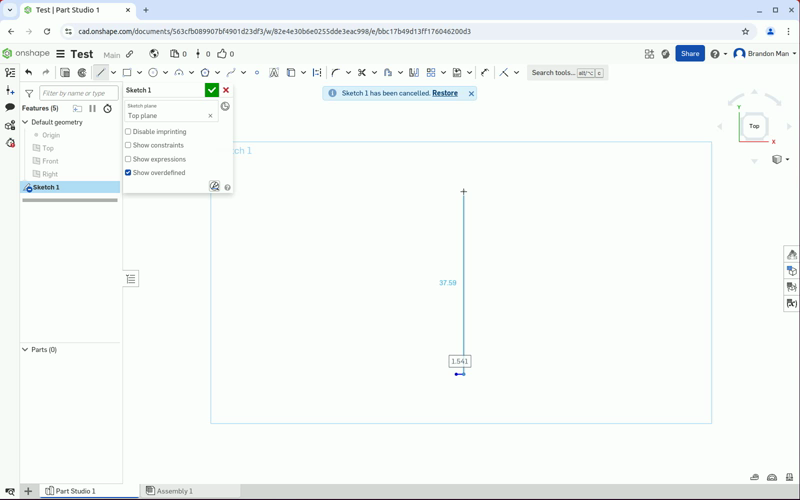
key_up(shift)
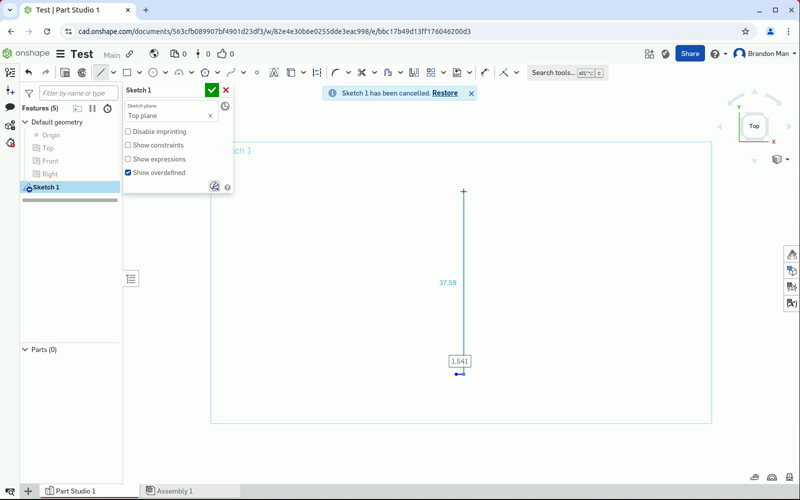
key_down(shift)
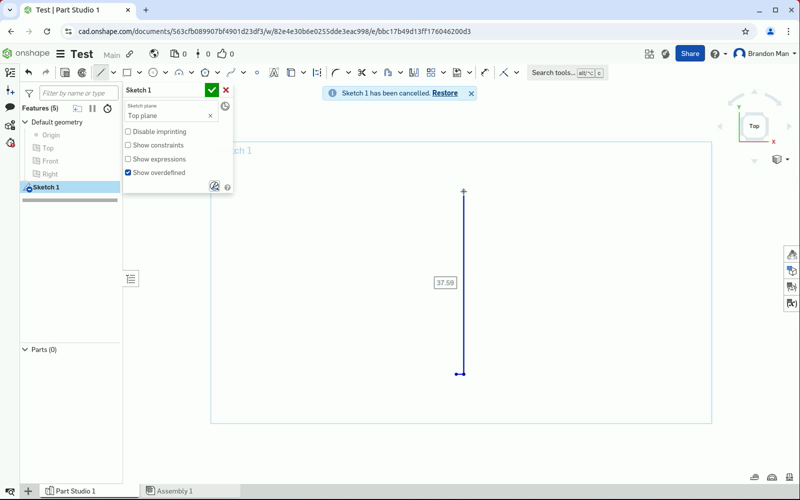
mouse_move(493, 191)
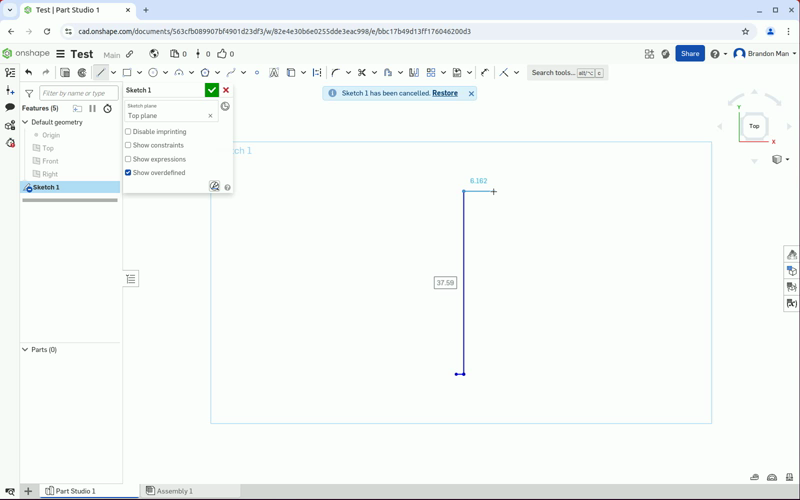
mouse_move(456, 191)
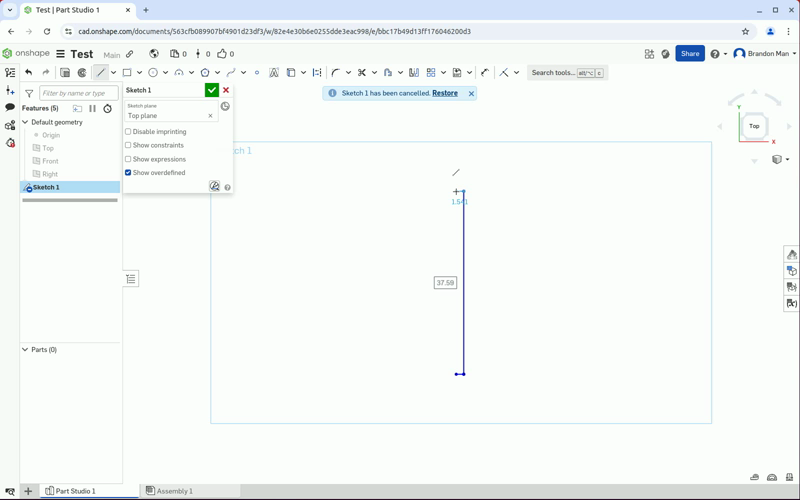
click(456, 191)
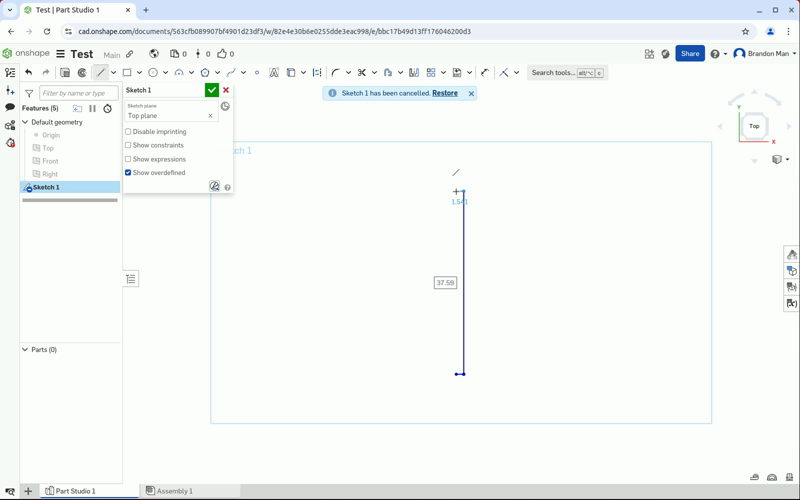
key_up(shift)
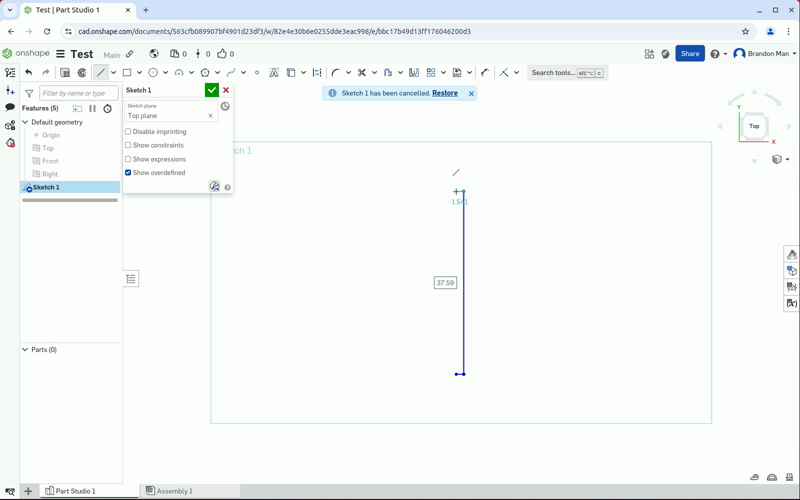
key_down(shift)
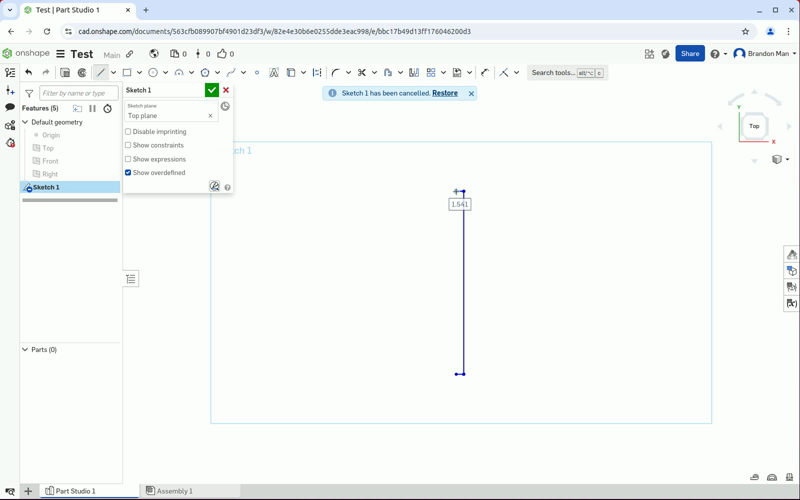
mouse_move(456, 374)
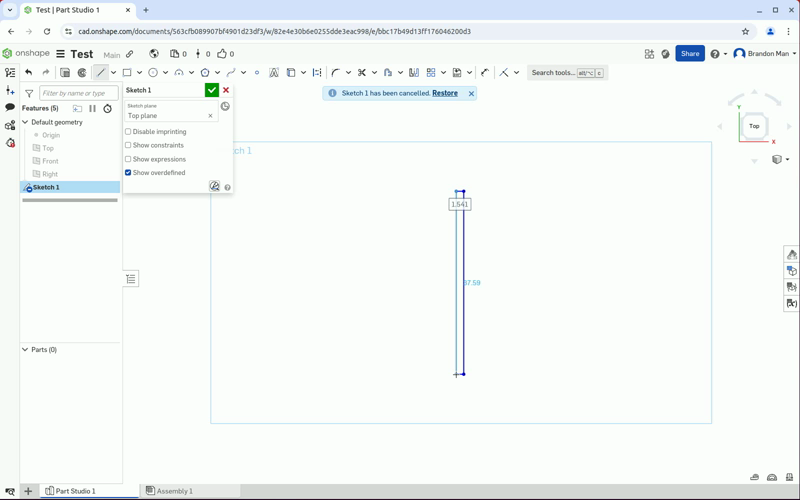
key_up(shift)
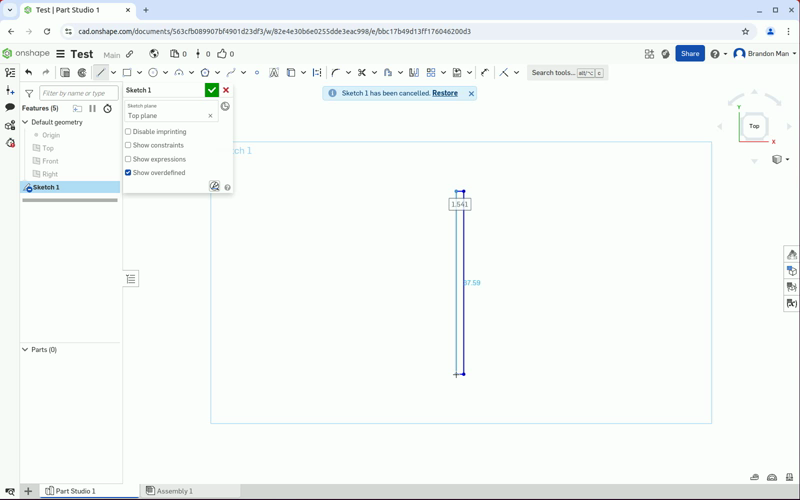
click(456, 374)
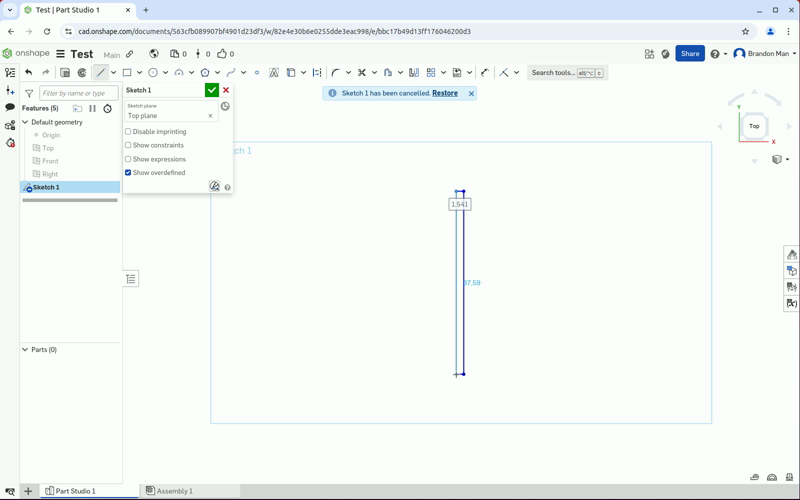
key(esc)
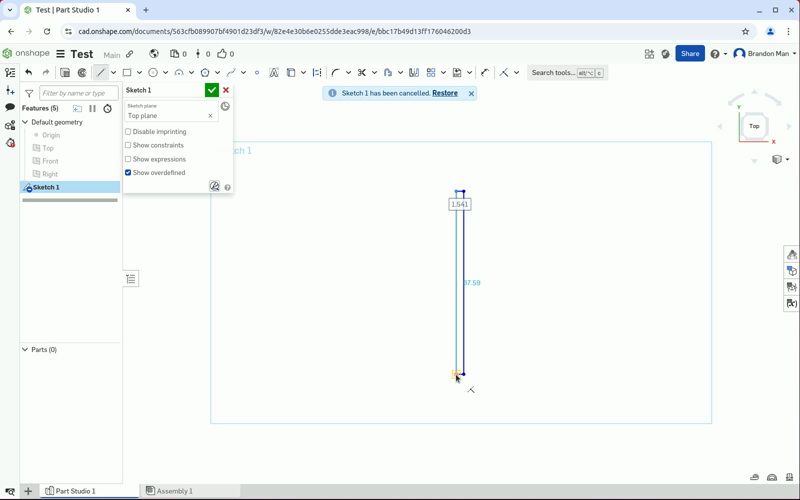
mouse_move(459, 333)
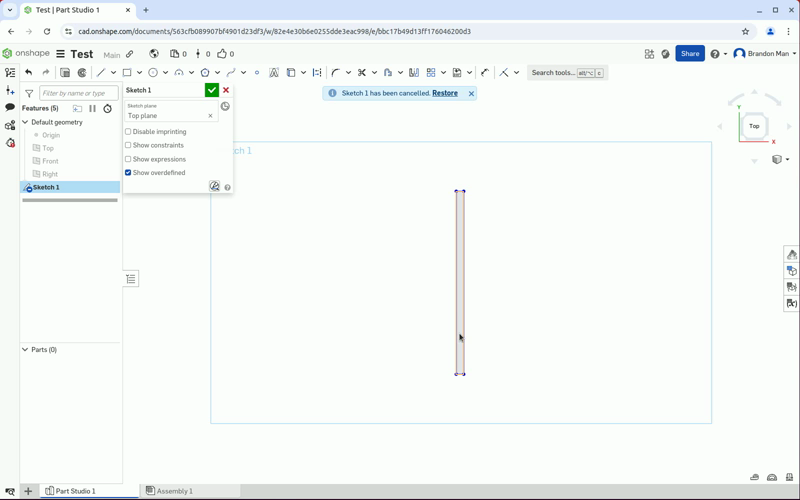
scroll(6)
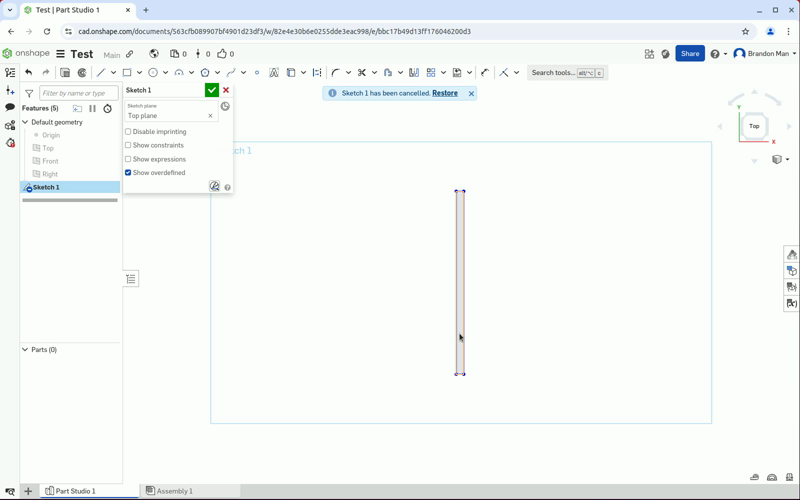
scroll(6)
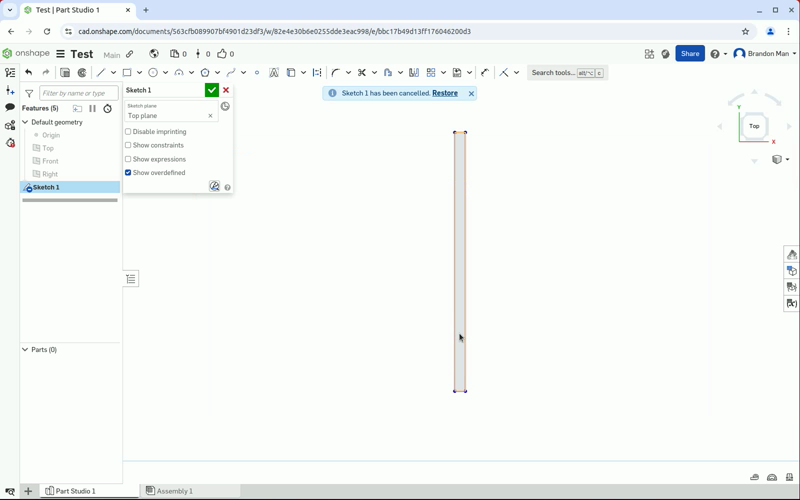
scroll(6)
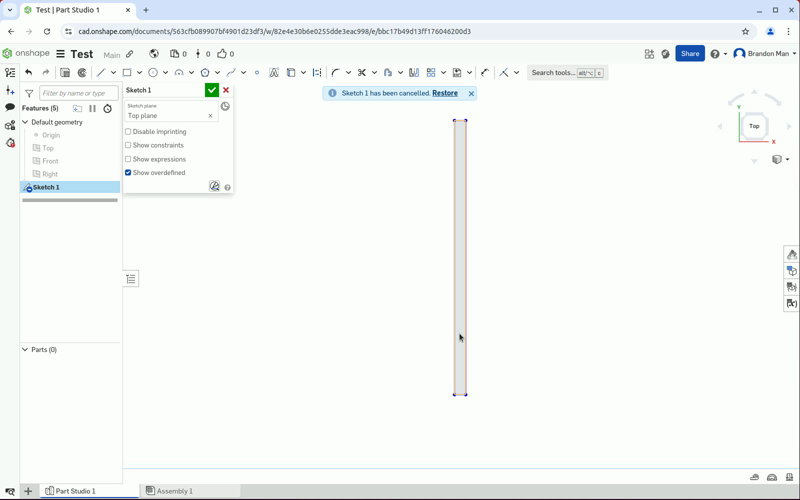
scroll(6)
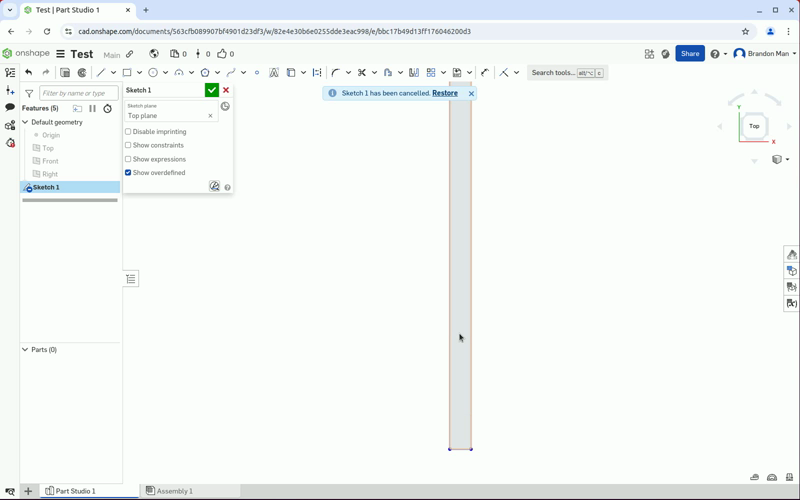
scroll(6)
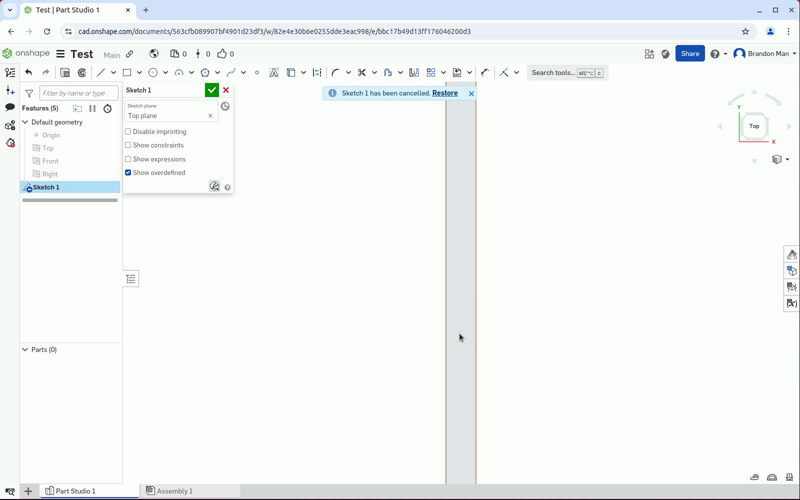
scroll(6)
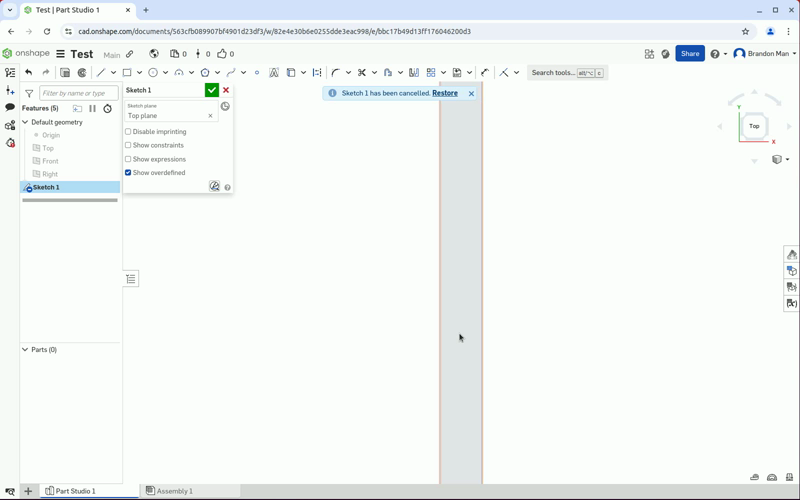
scroll(6)
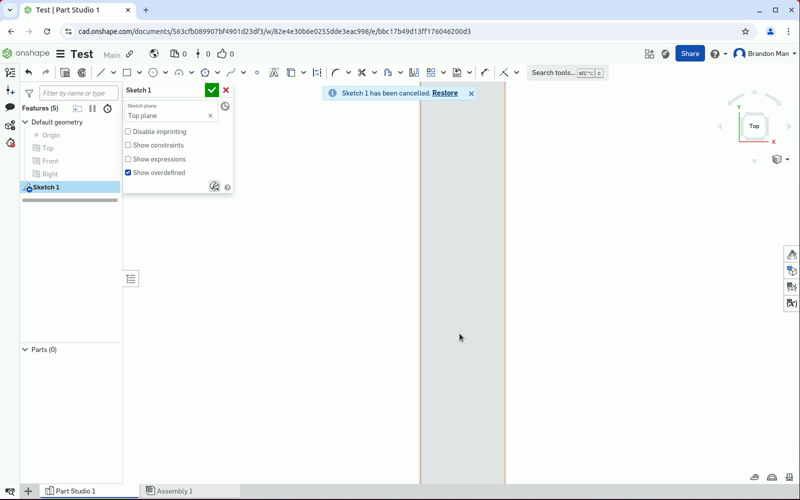
click(459, 333)
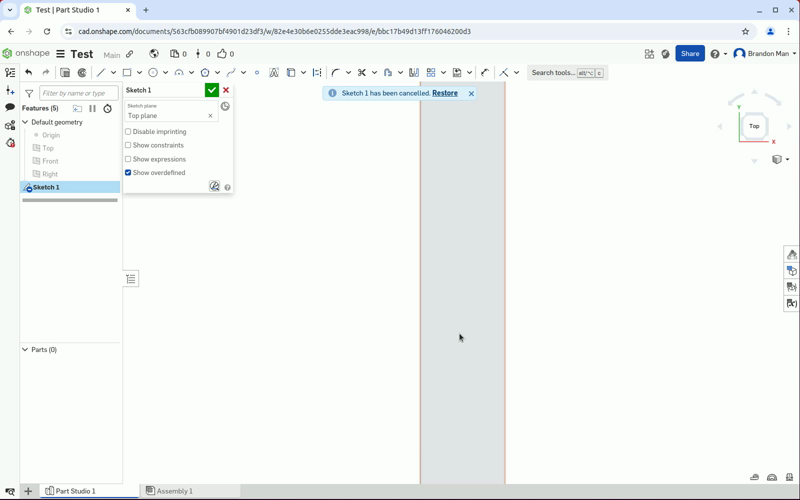
scroll(-6)
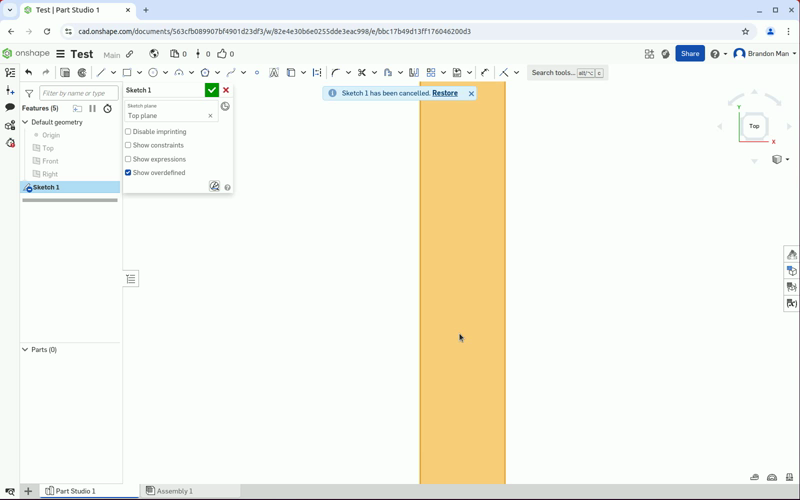
scroll(-6)
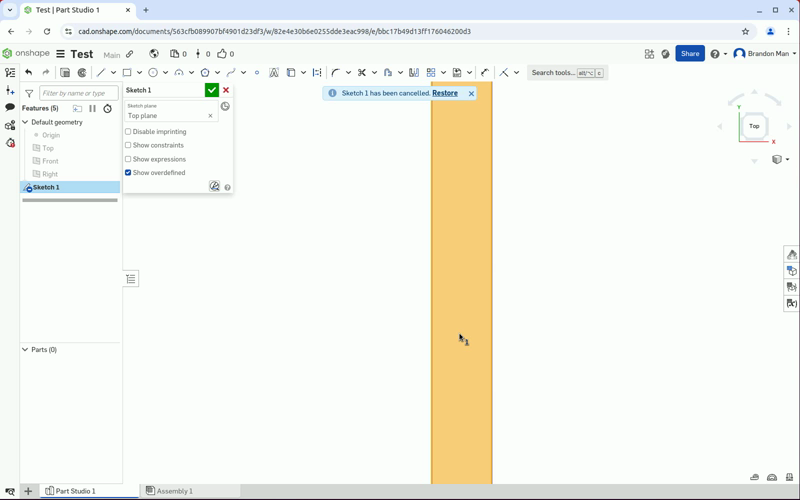
scroll(-6)
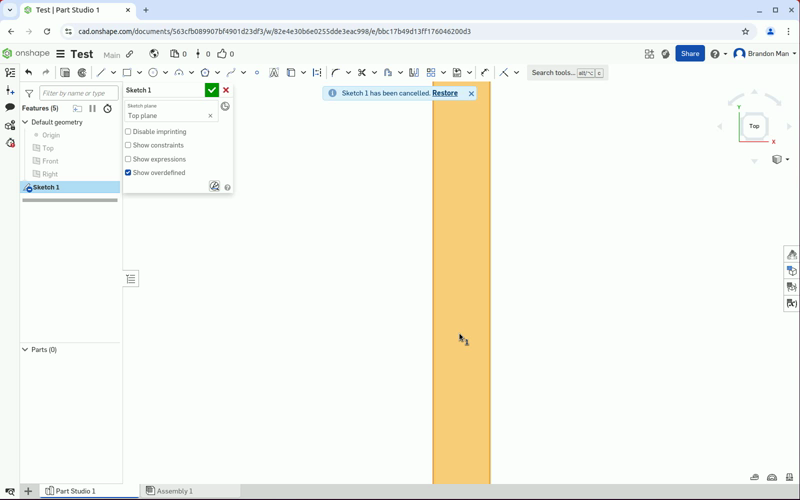
scroll(-6)
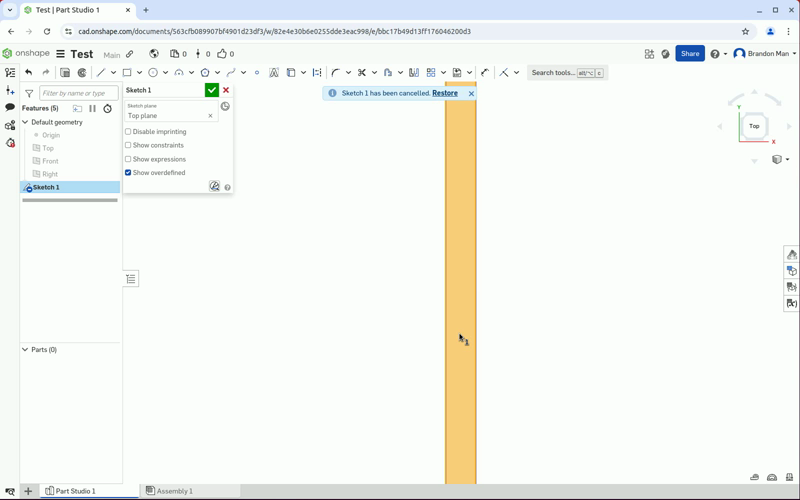
scroll(-6)
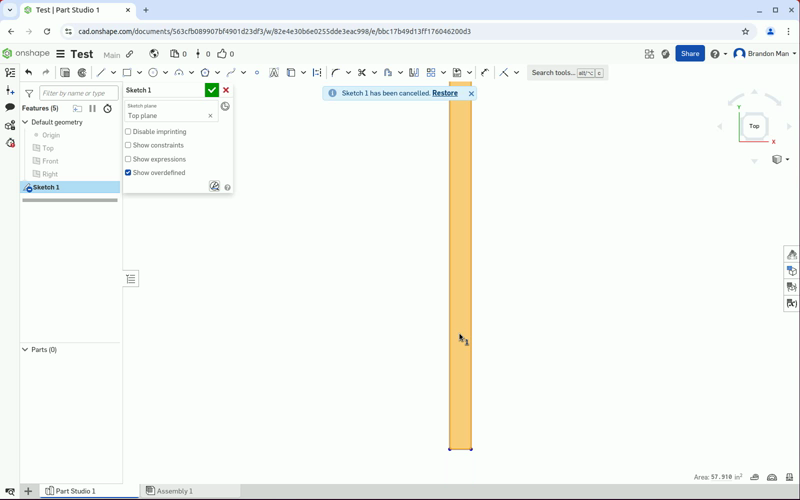
scroll(-6)
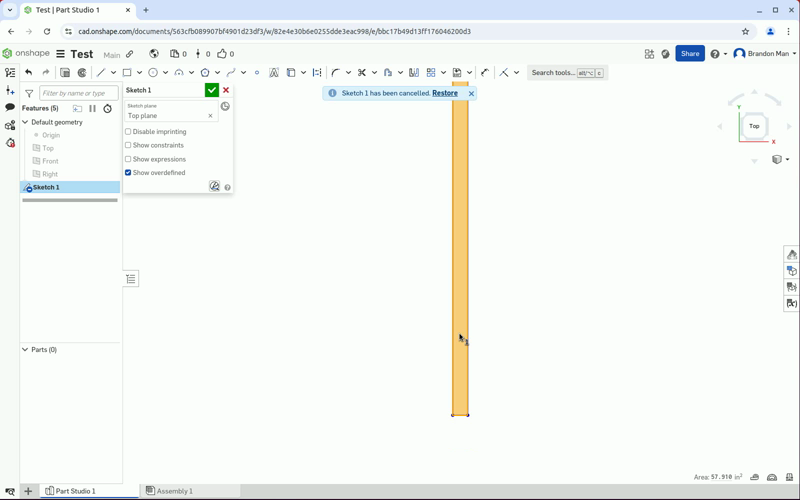
scroll(-6)
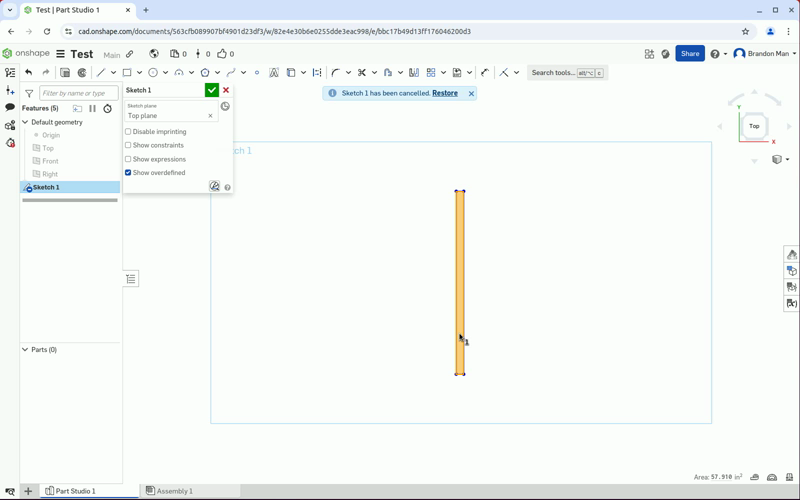
mouse_move(73, 352)
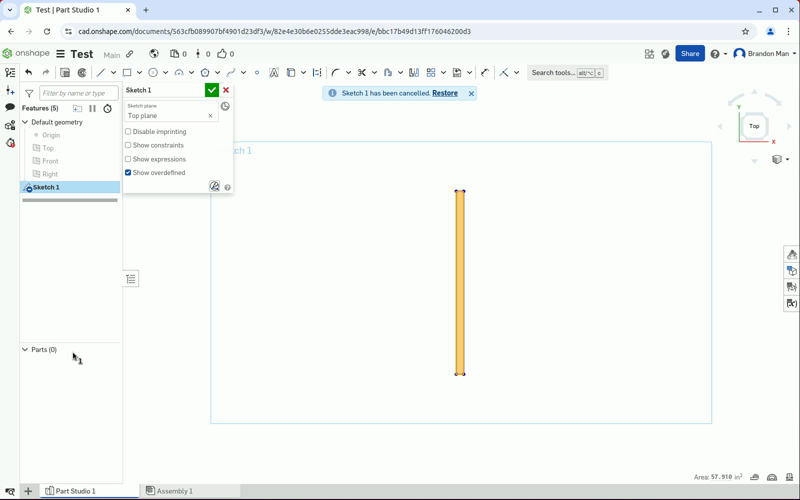
key(shift+y)
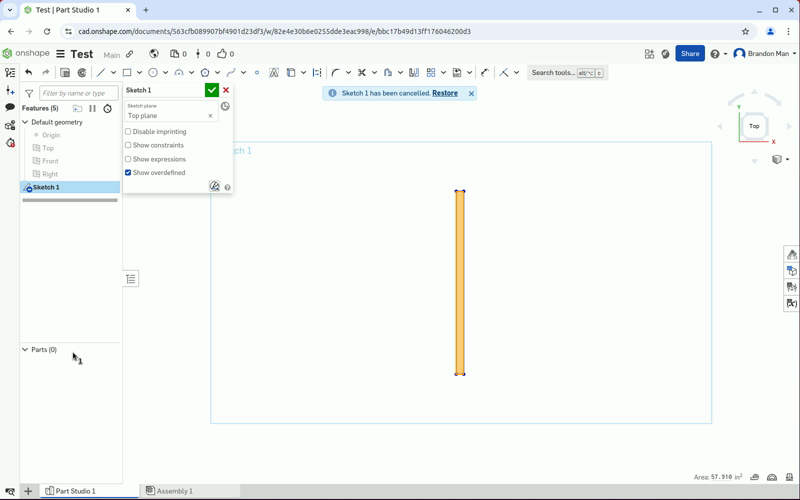
key(shift+e)
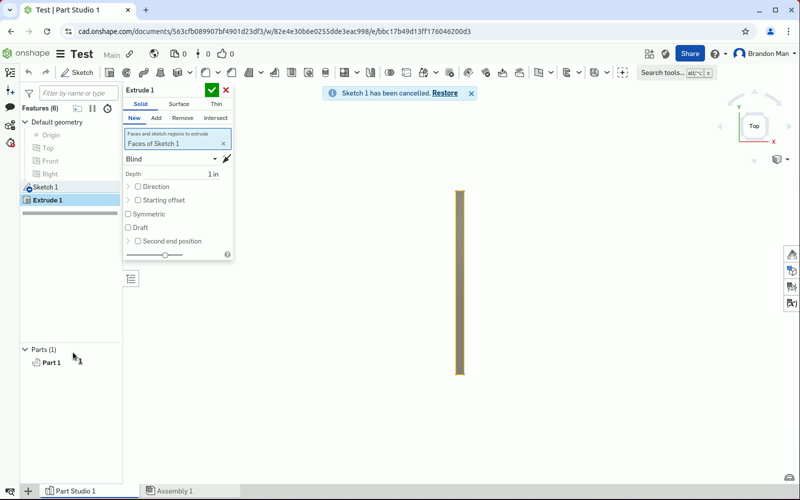
mouse_move(143, 106)
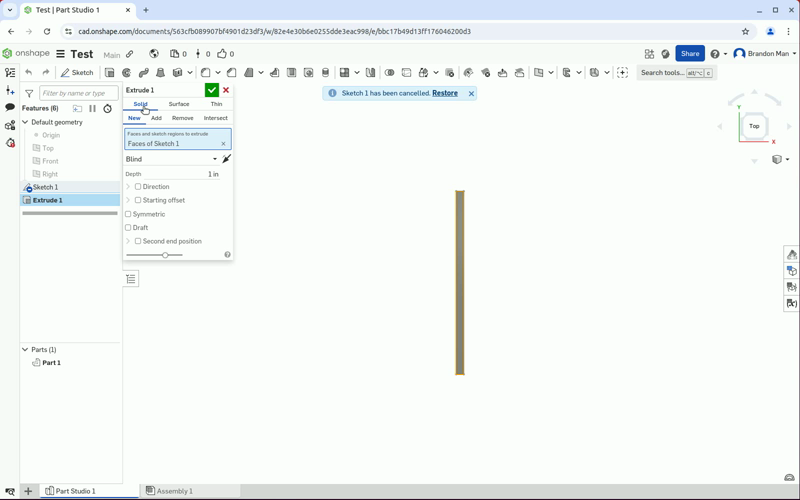
click(143, 106)
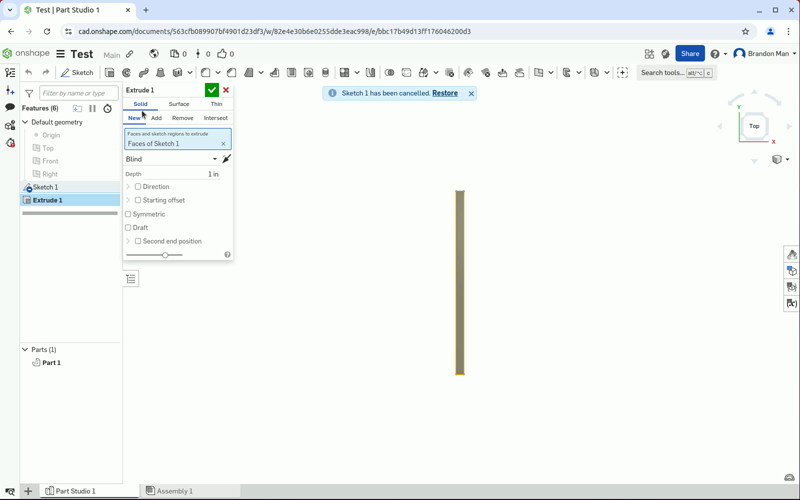
mouse_move(137, 120)
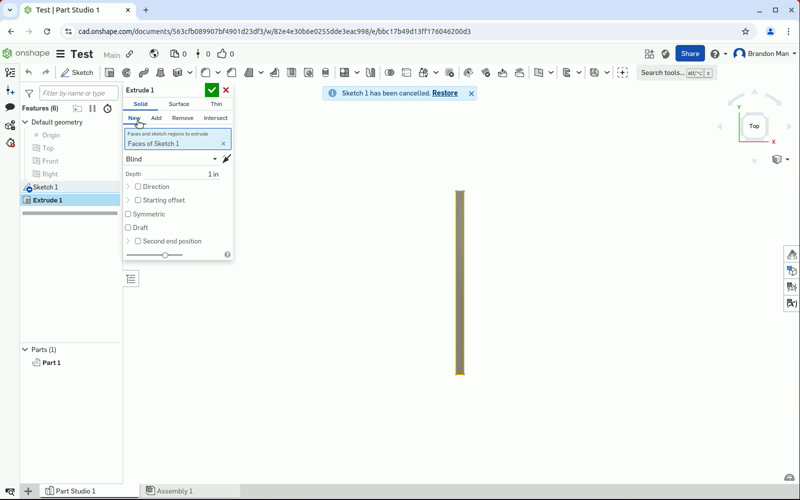
click(137, 120)
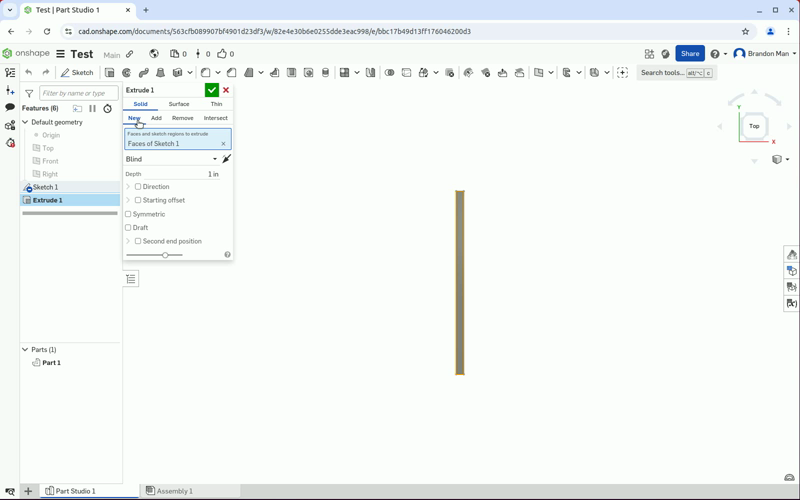
key(tab, 4)
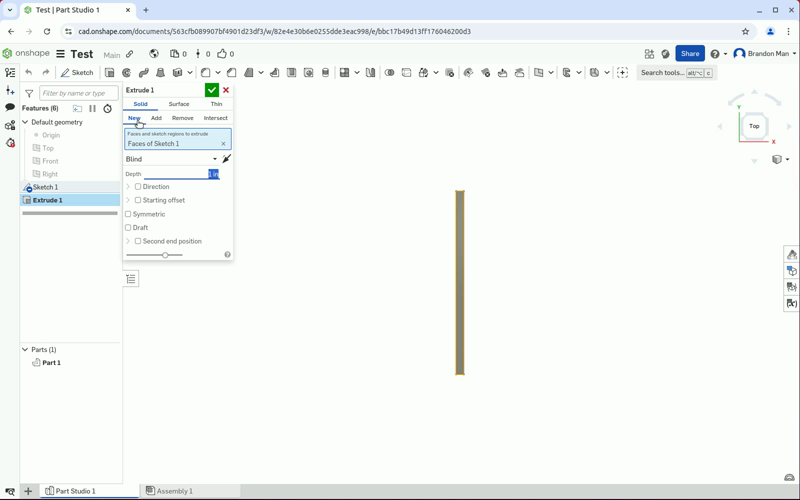
text(12.276)
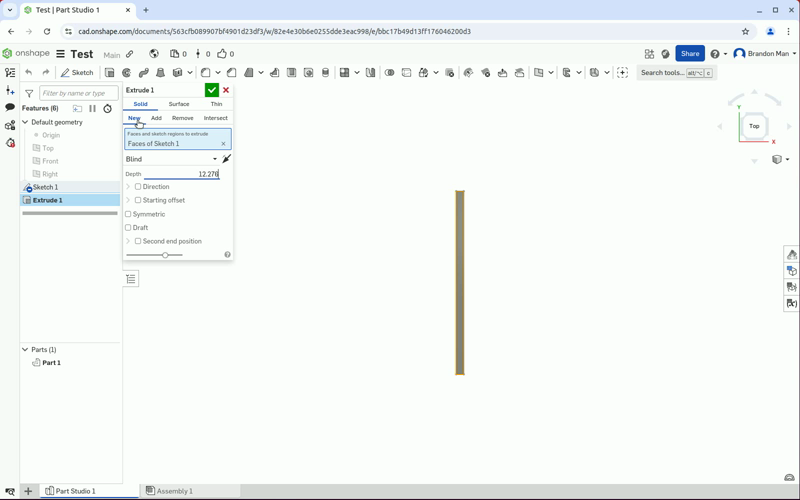
key(enter)
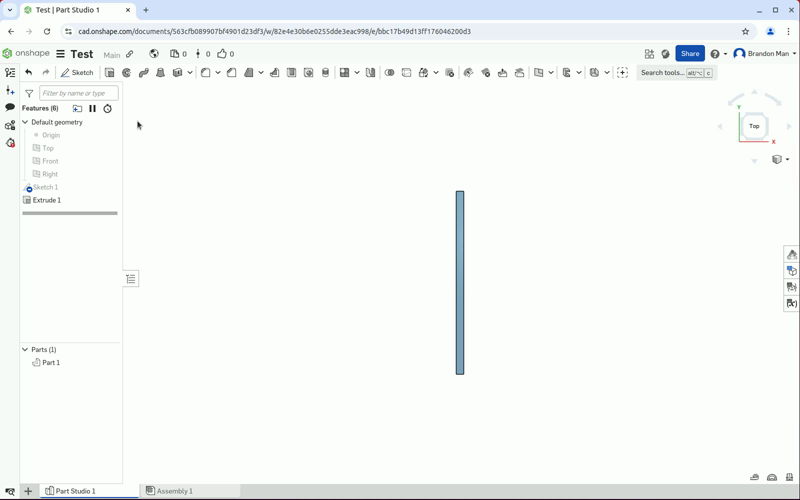
key(shift+h)
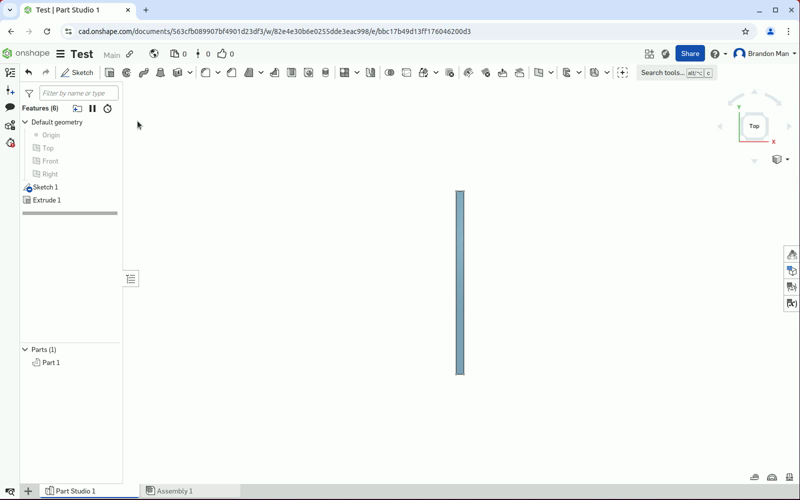
key(shift+h)
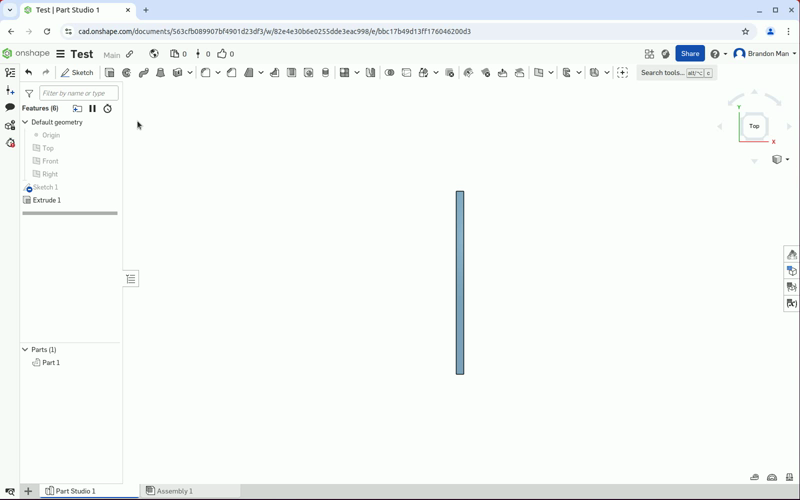
mouse_move(73, 189)
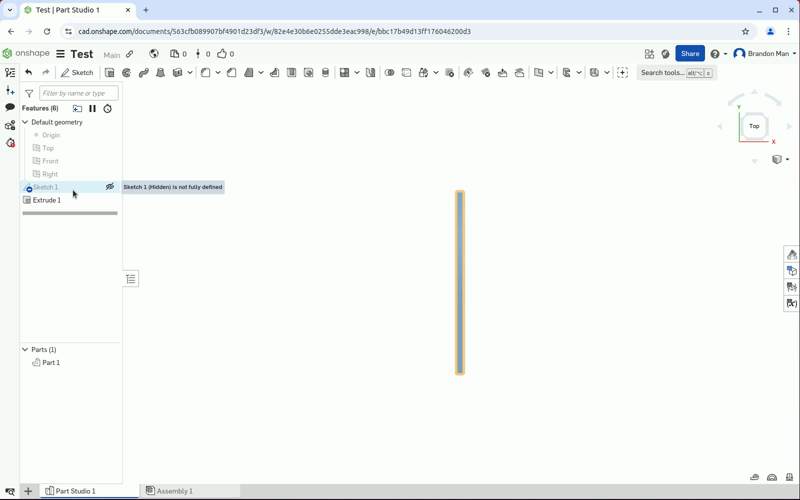
click(73, 189)
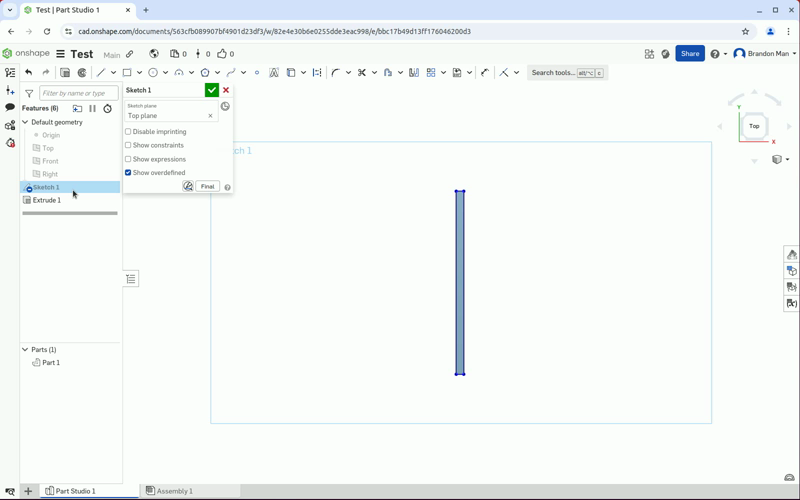
mouse_move(229, 92)
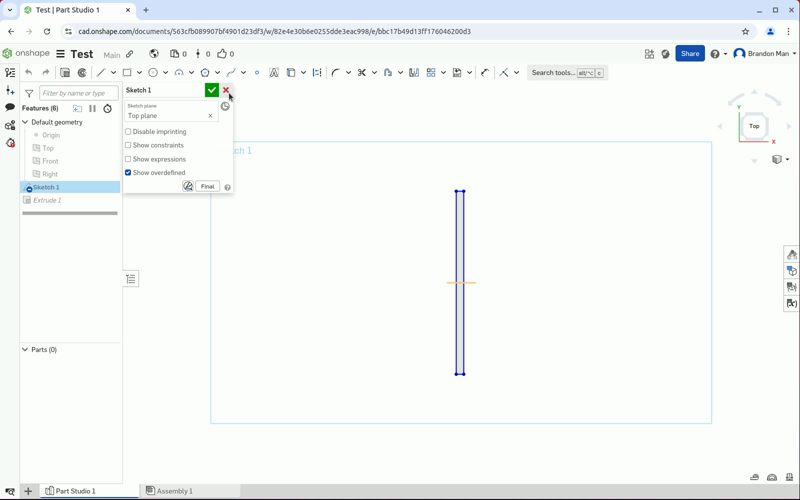
click(229, 92)
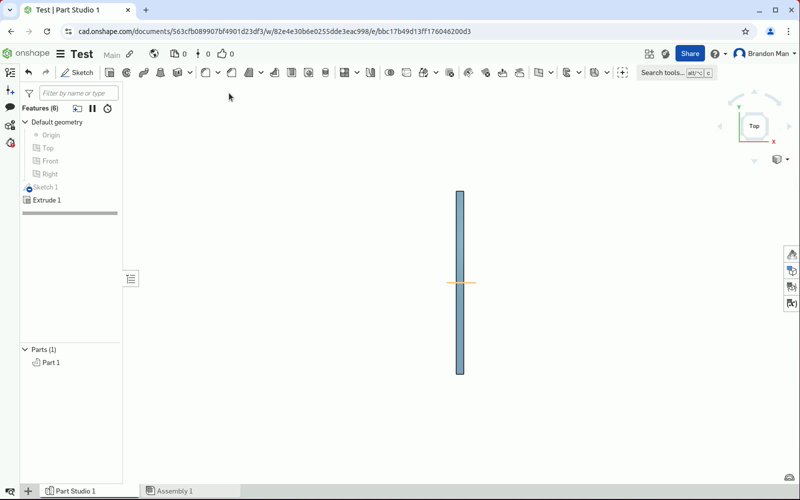
mouse_move(73, 352)
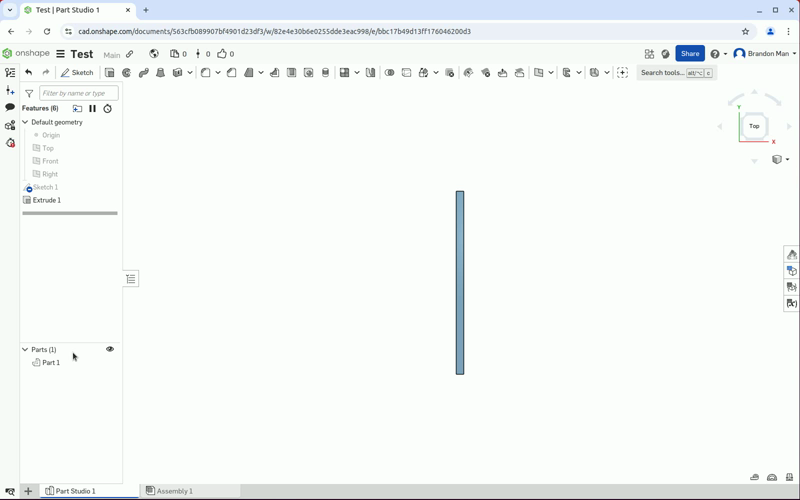
key(y)
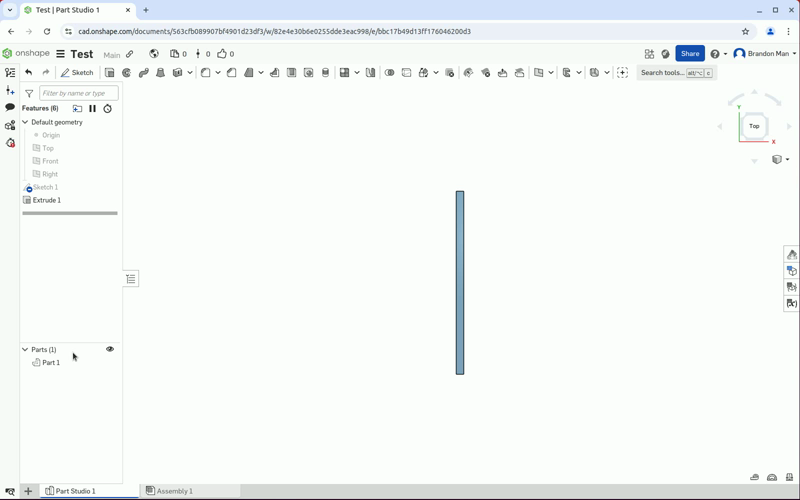
key(shift+p)
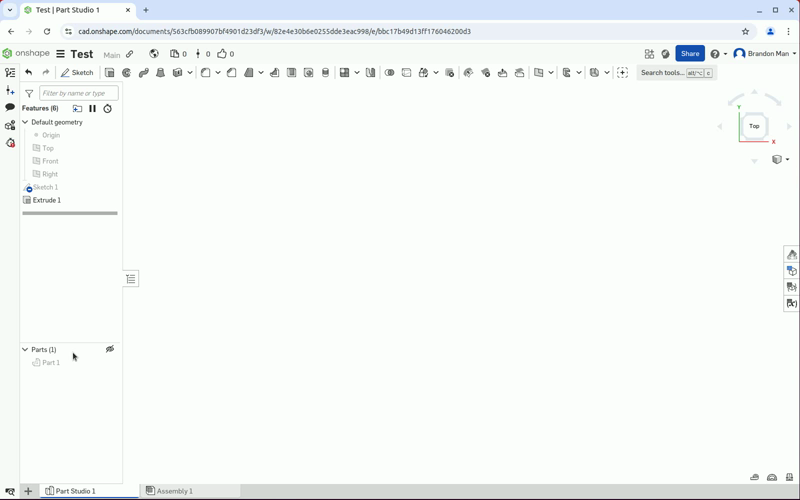
key(space)
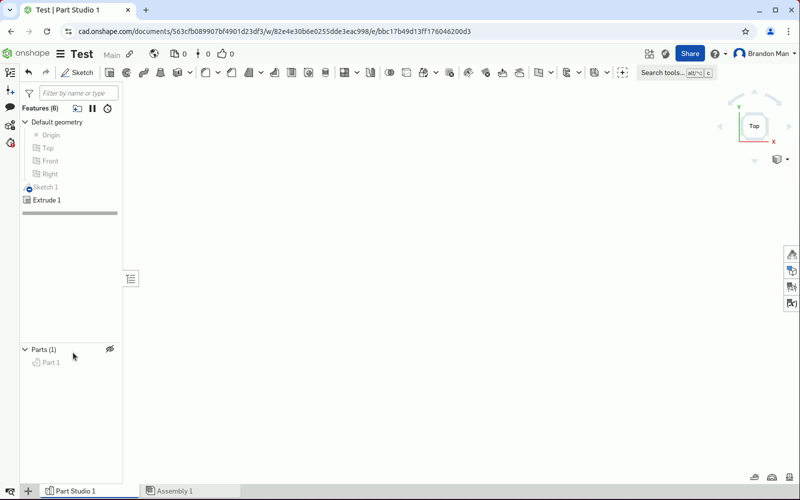
key_down(shift)
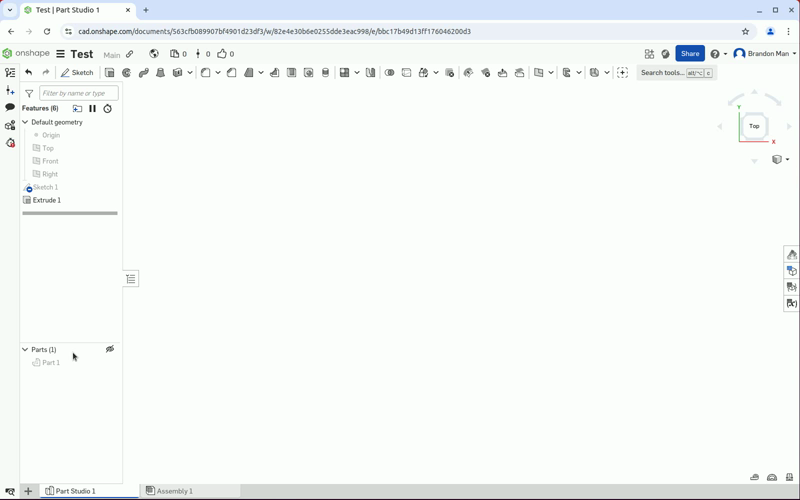
key(up)
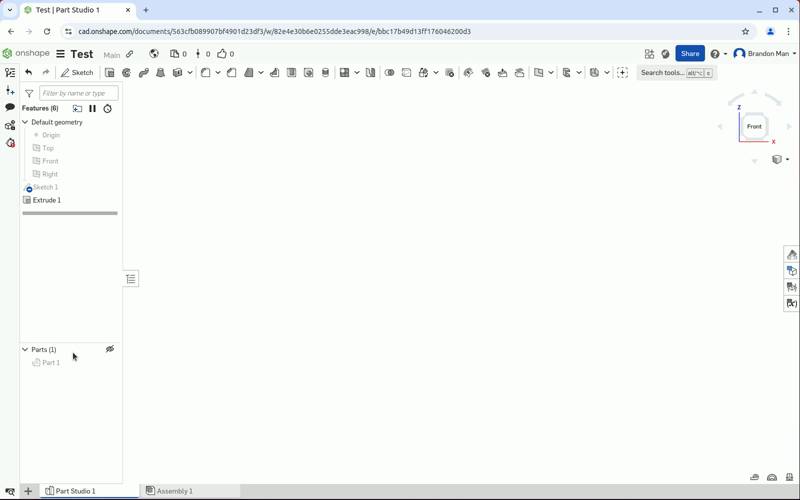
key_up(shift)
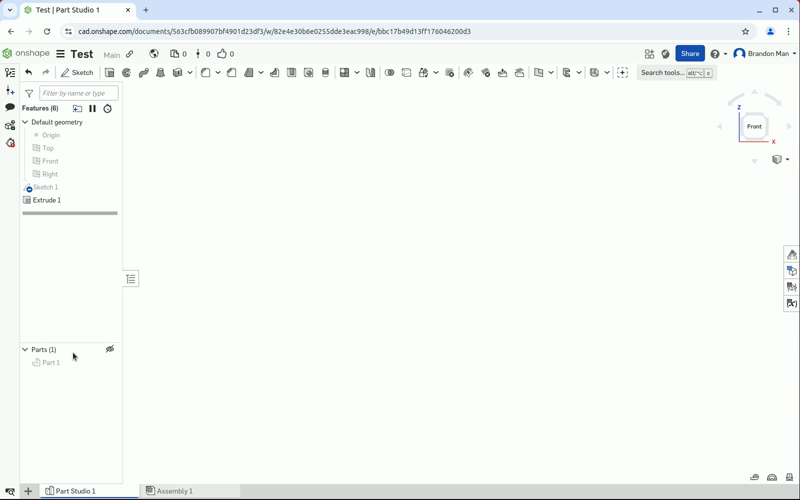
key(space)
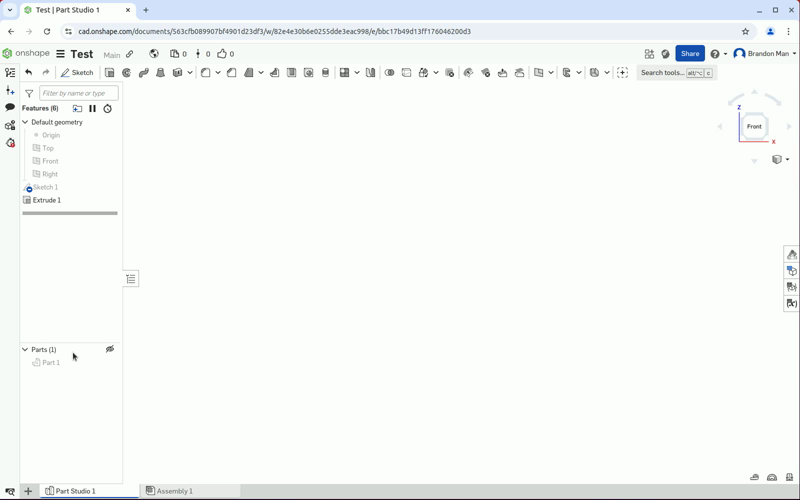
key_down(shift)
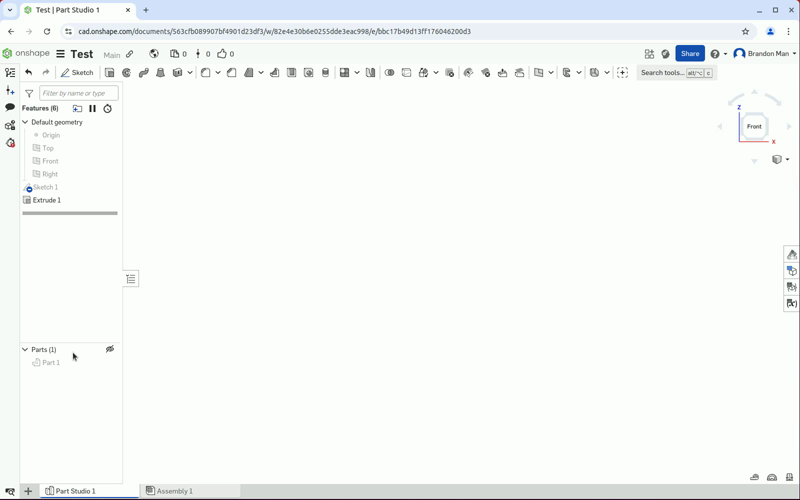
key(left)
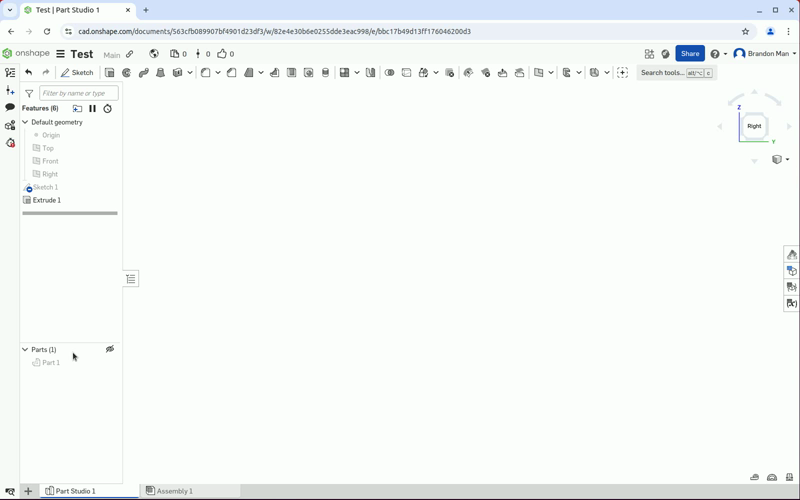
key_up(shift)
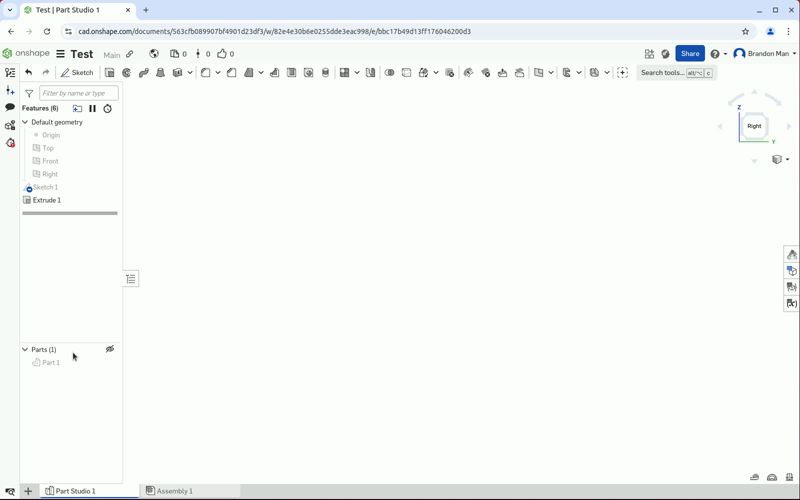
mouse_move(73, 352)
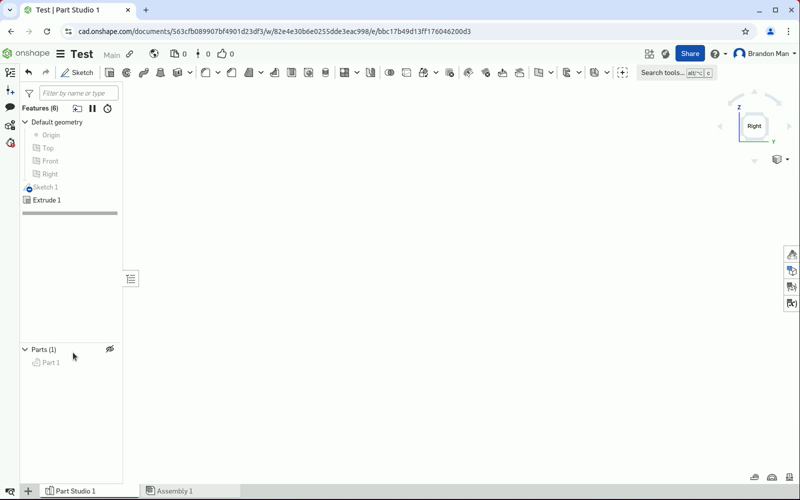
key(shift+y)
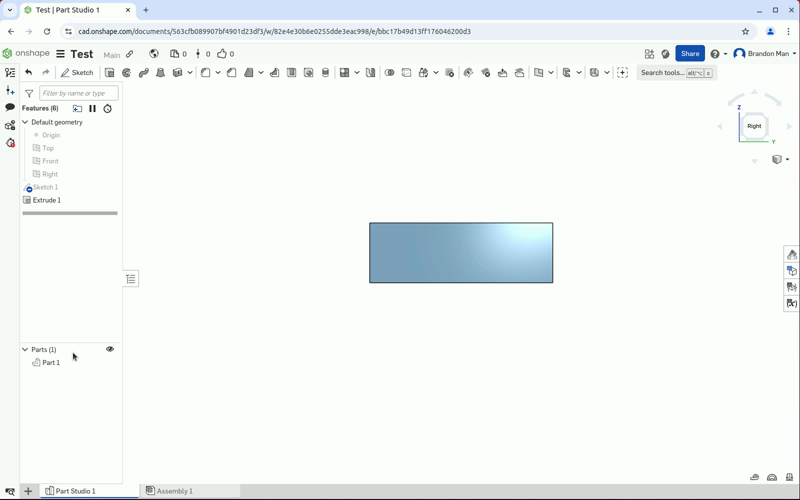
mouse_move(541, 75)
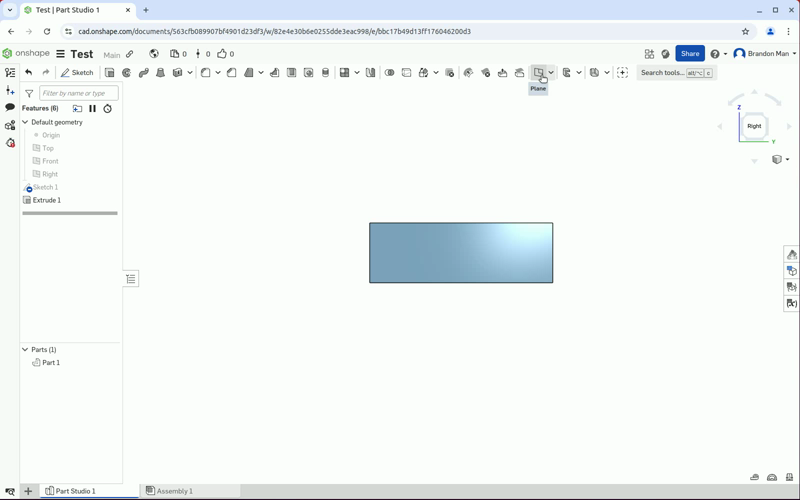
click(541, 75)
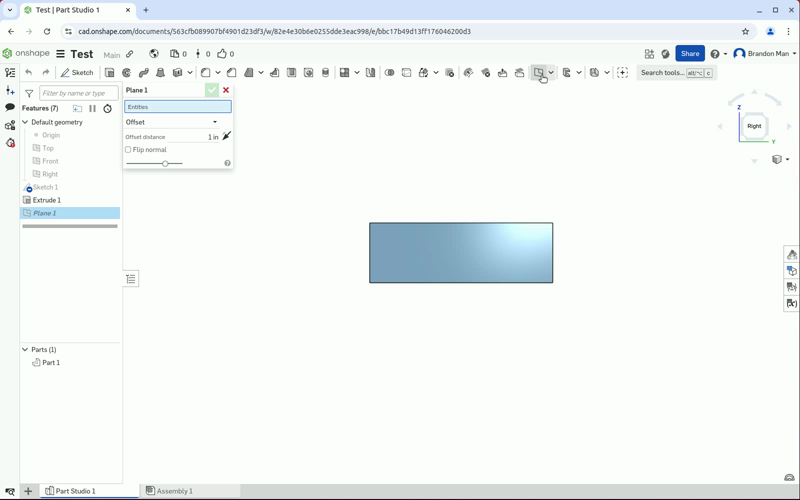
mouse_move(73, 176)
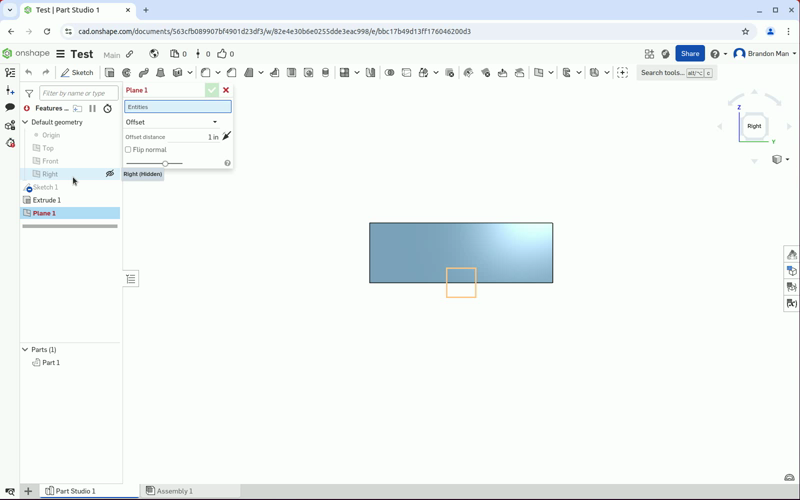
click(73, 176)
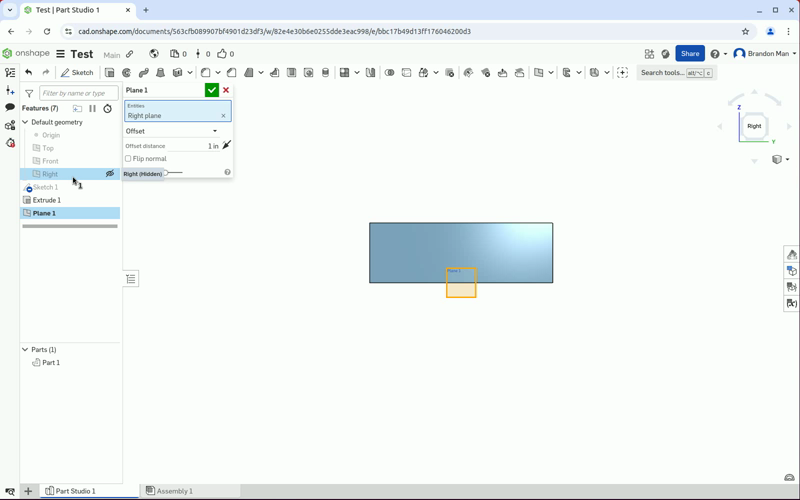
key(tab, 2)
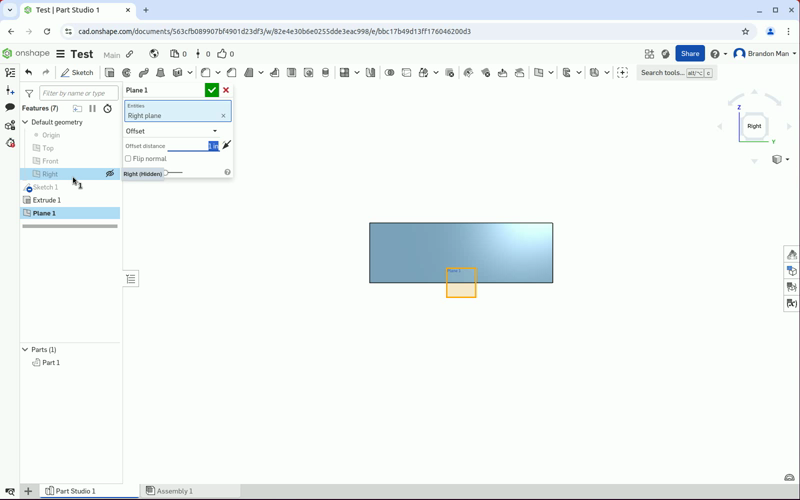
text(0.955)
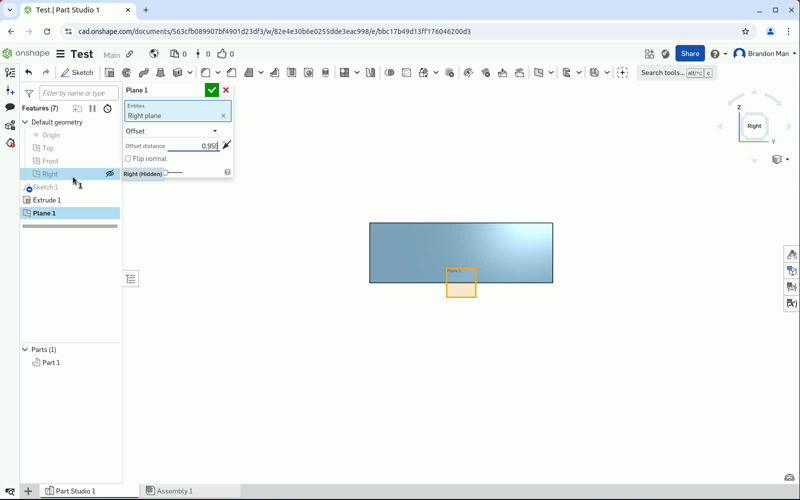
key(enter, 2)
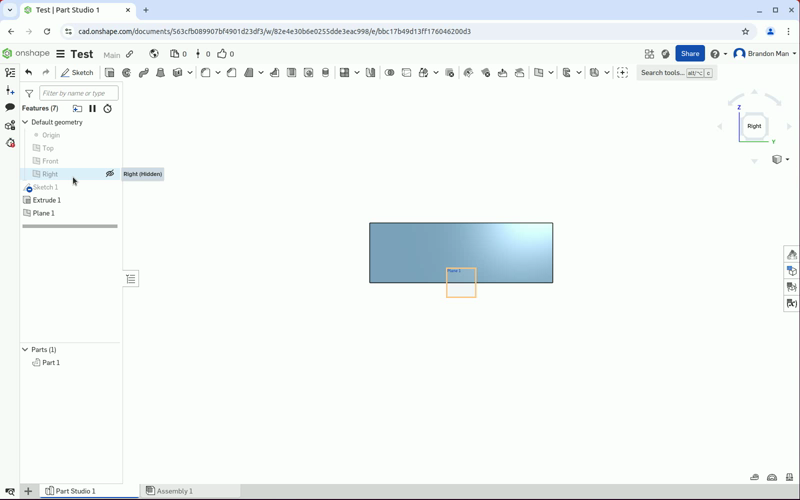
key(shift+s)
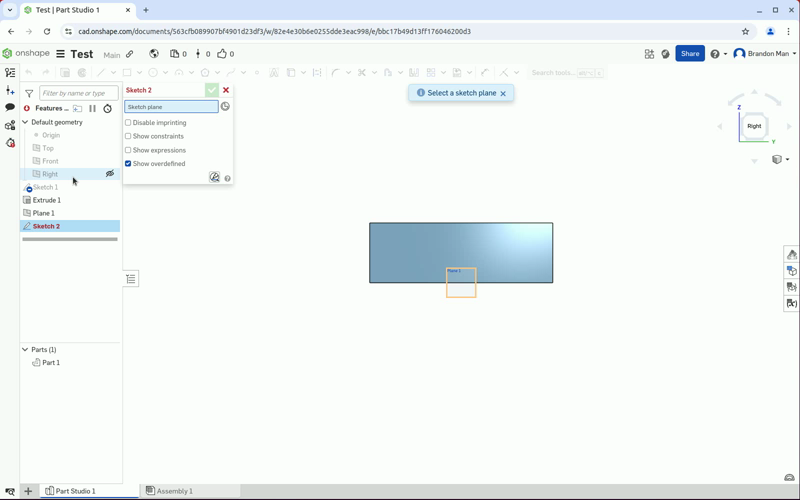
mouse_move(73, 215)
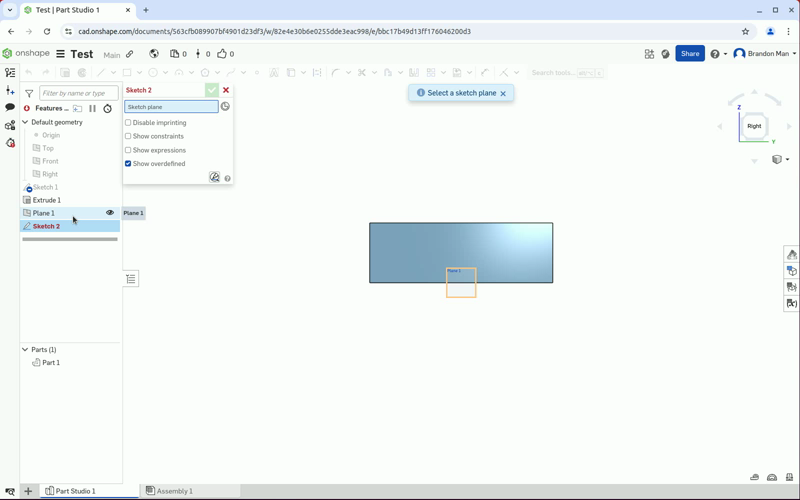
click(73, 215)
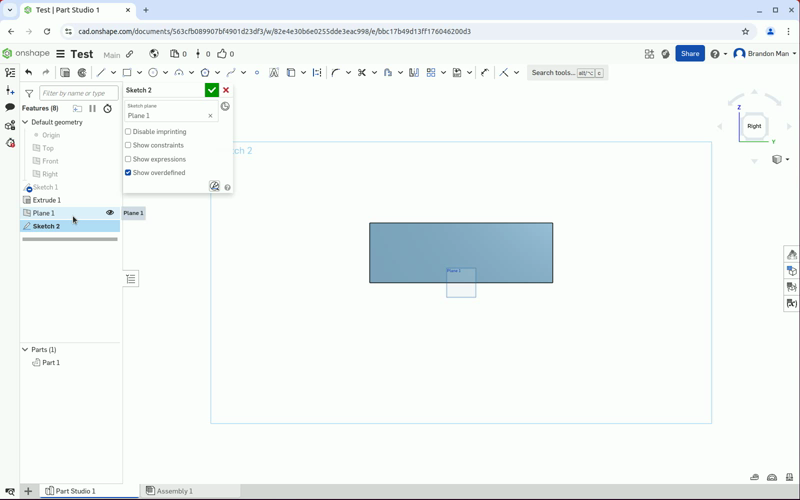
mouse_move(73, 352)
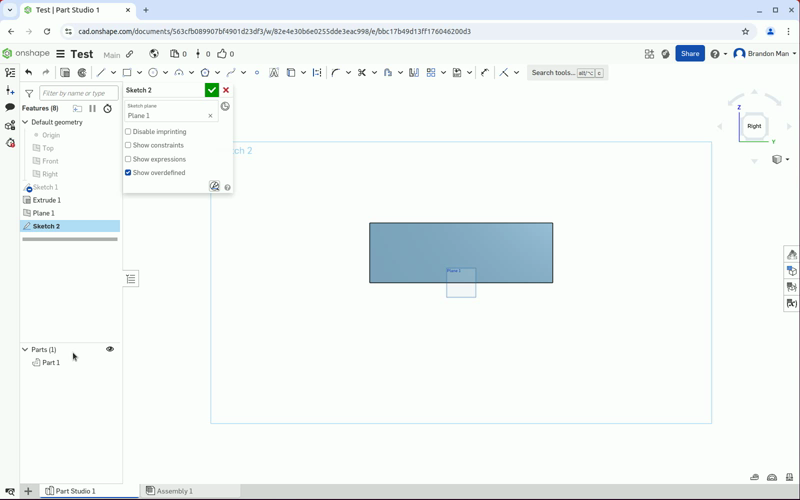
key(y)
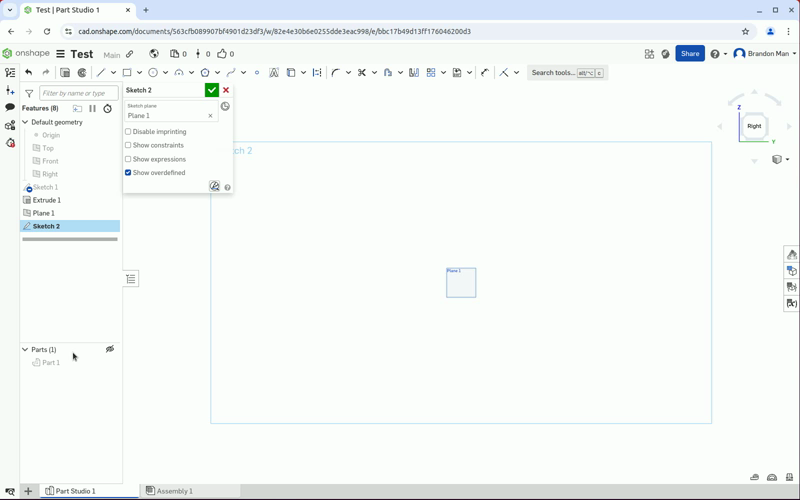
key(l)
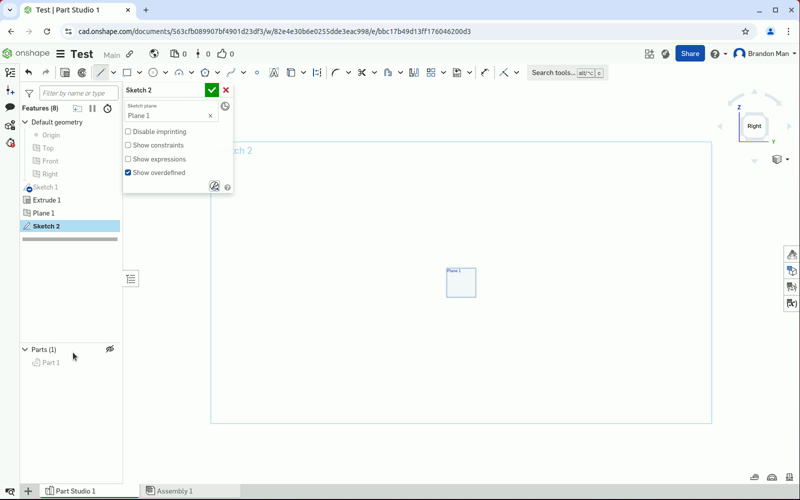
key_down(shift)
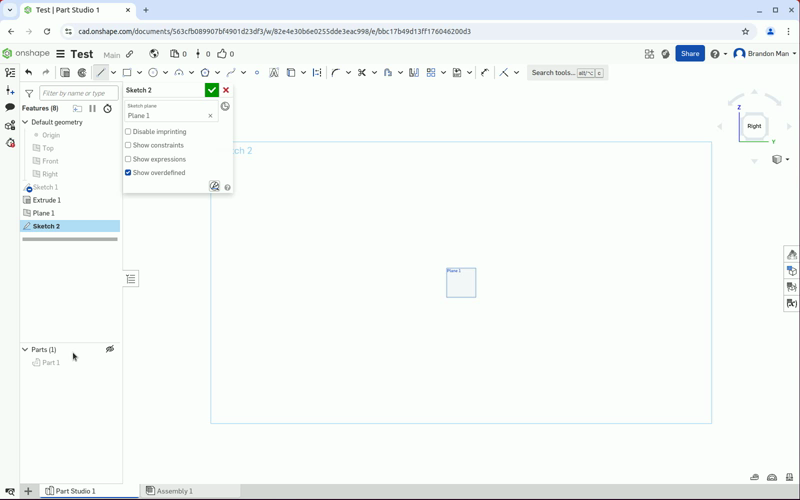
mouse_move(372, 282)
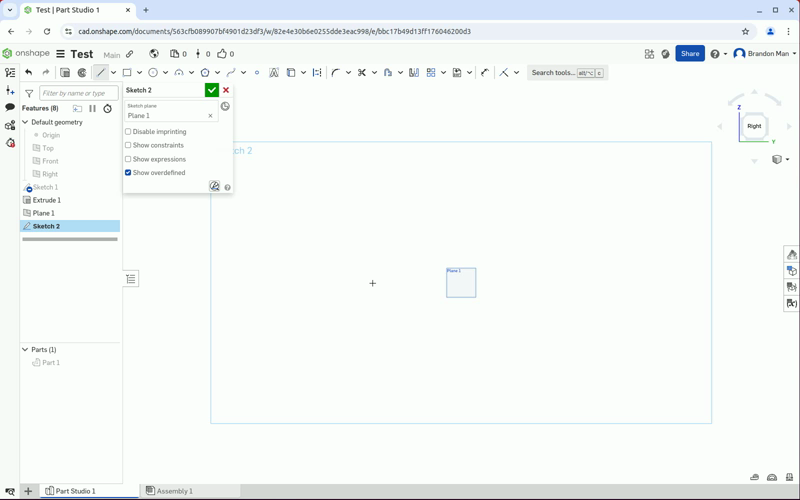
click(372, 282)
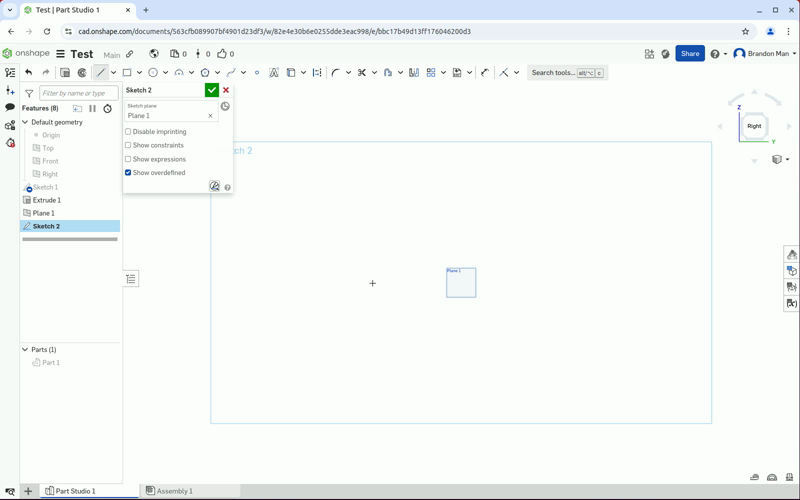
key_up(shift)
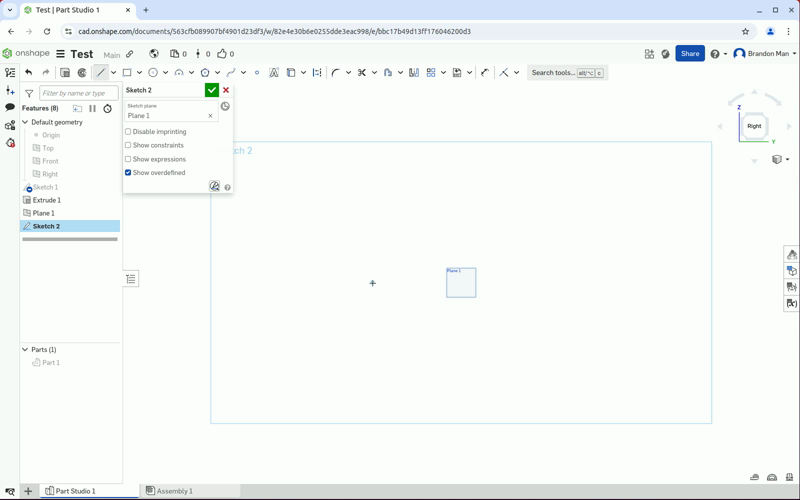
key_down(shift)
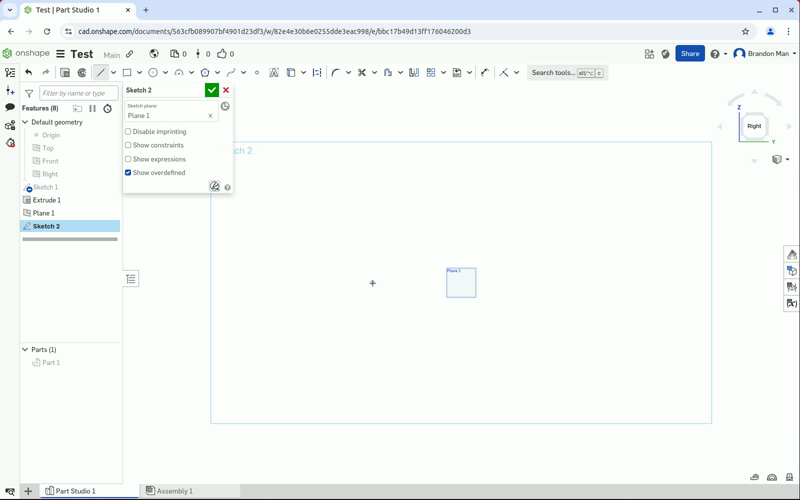
mouse_move(551, 282)
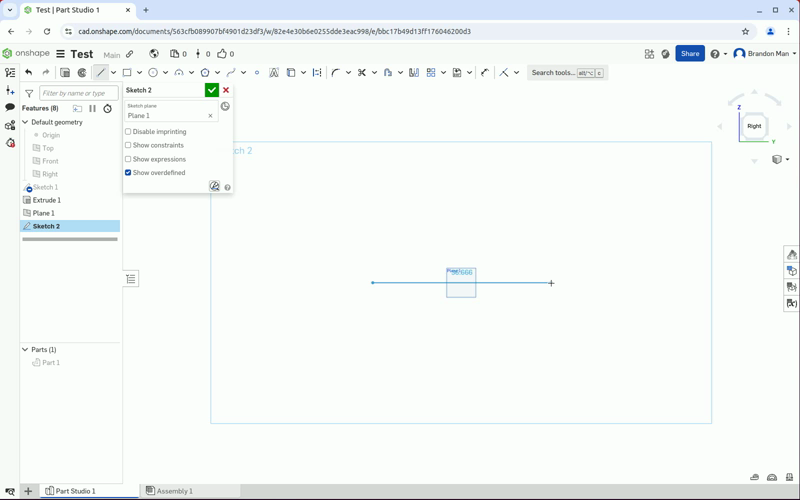
click(551, 282)
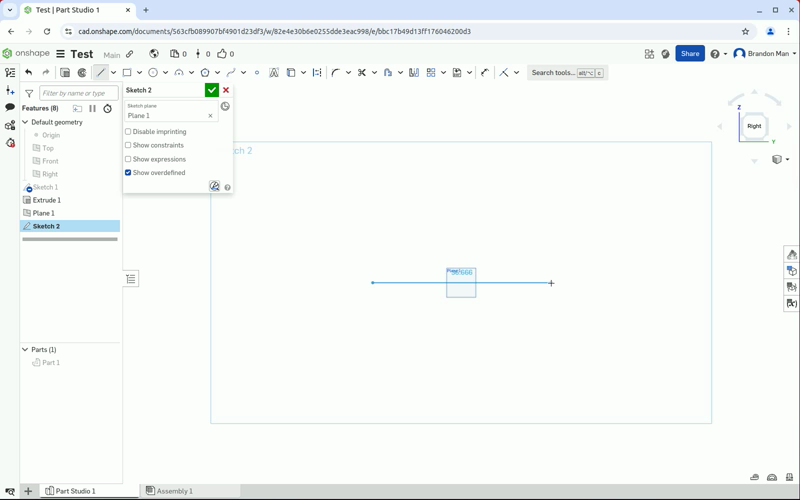
key_up(shift)
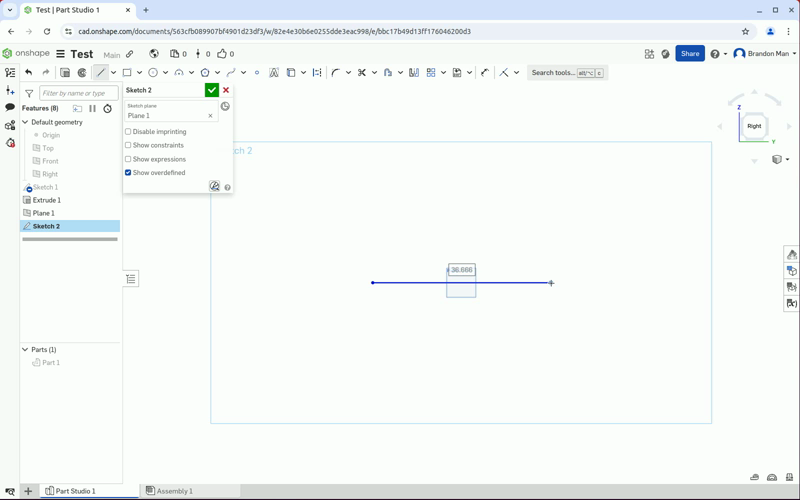
key_down(shift)
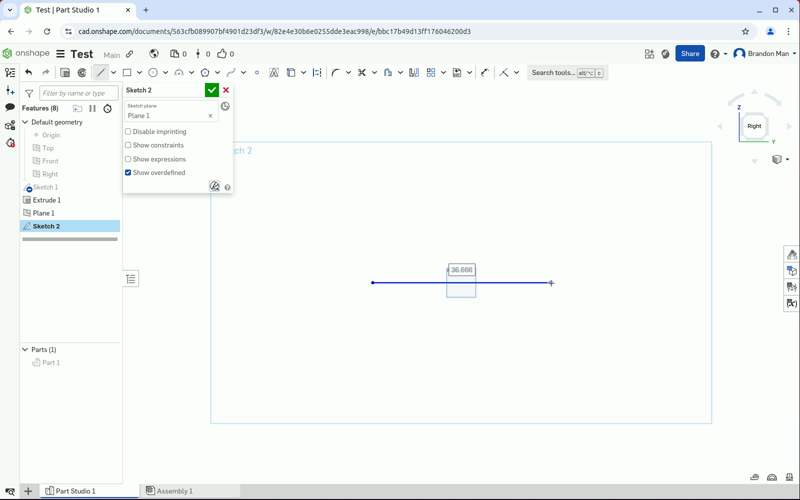
mouse_move(581, 282)
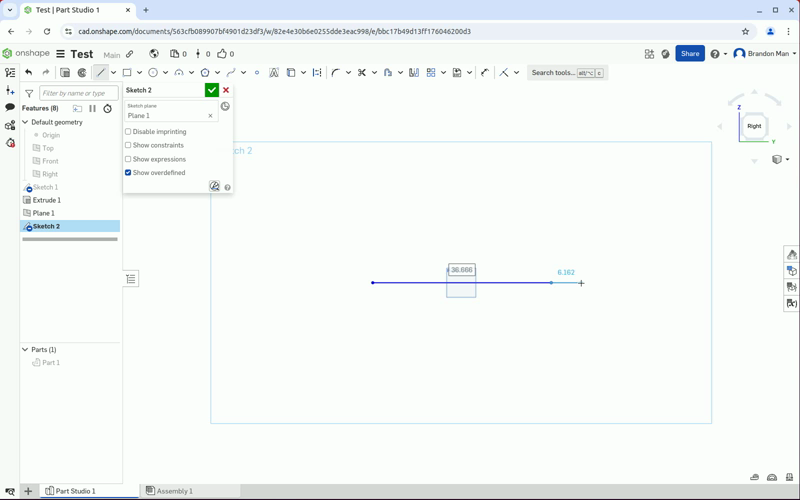
mouse_move(551, 241)
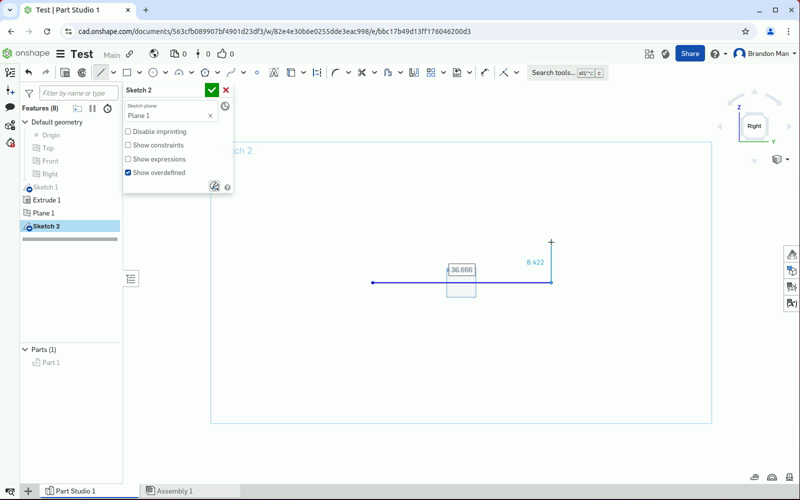
click(551, 241)
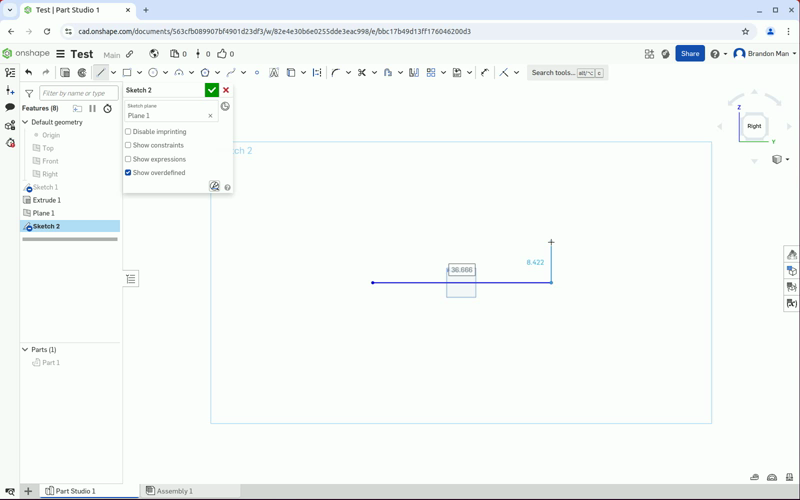
key_up(shift)
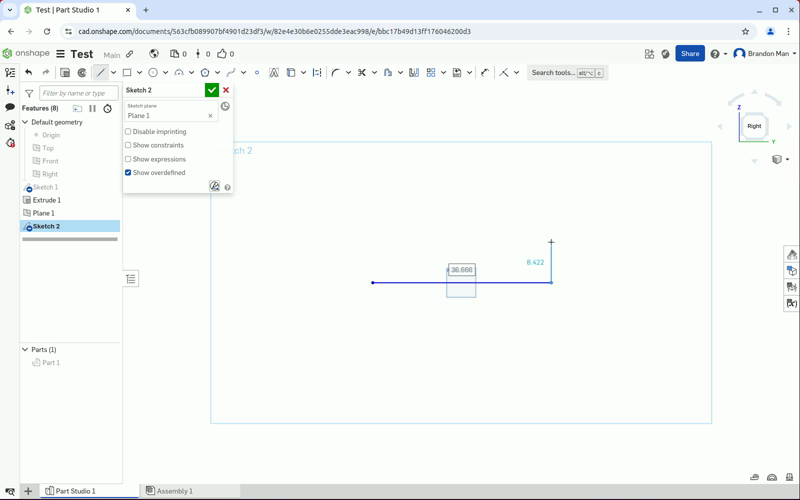
key_down(shift)
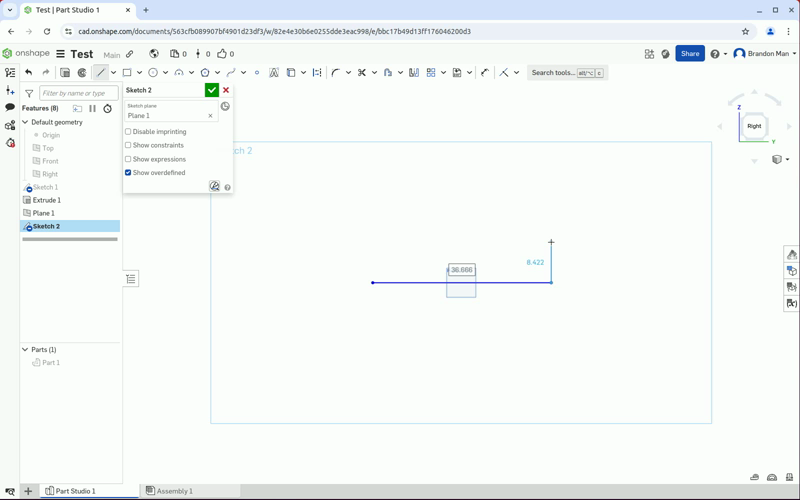
mouse_move(427, 241)
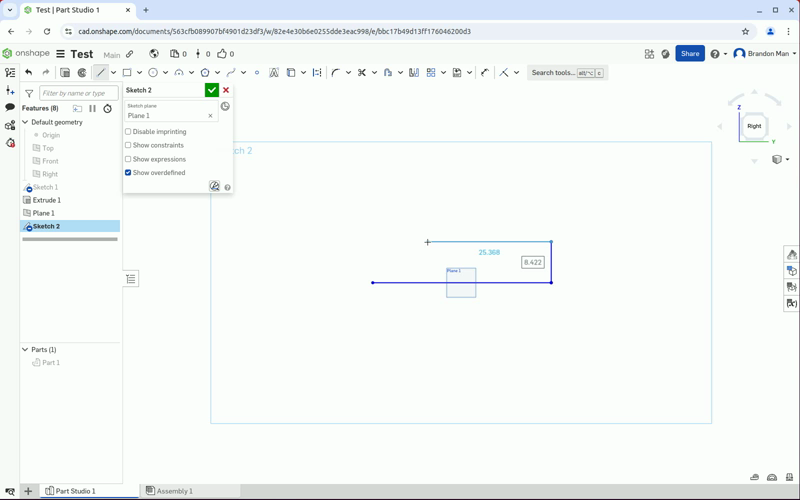
click(427, 241)
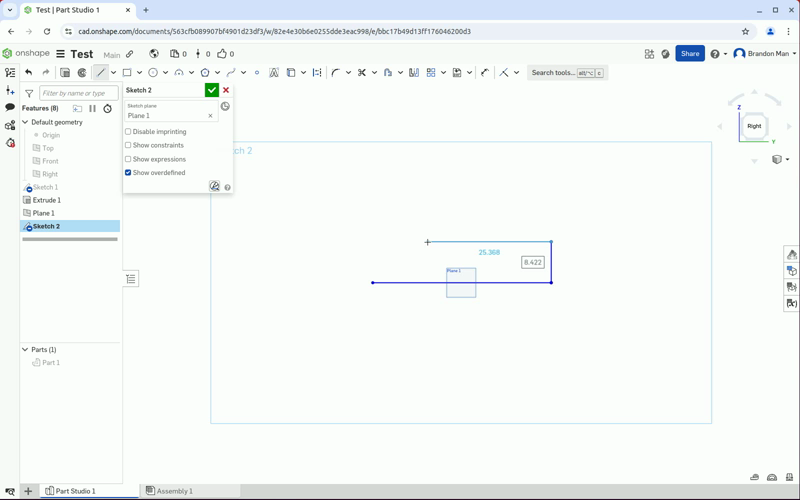
key_up(shift)
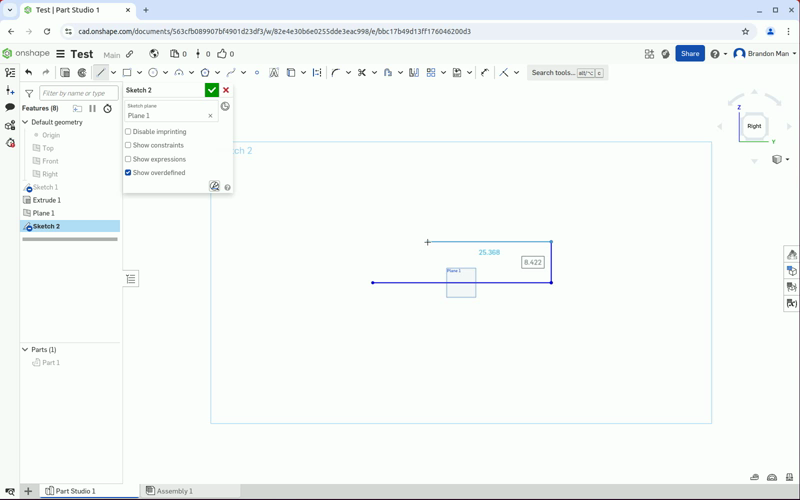
key_down(shift)
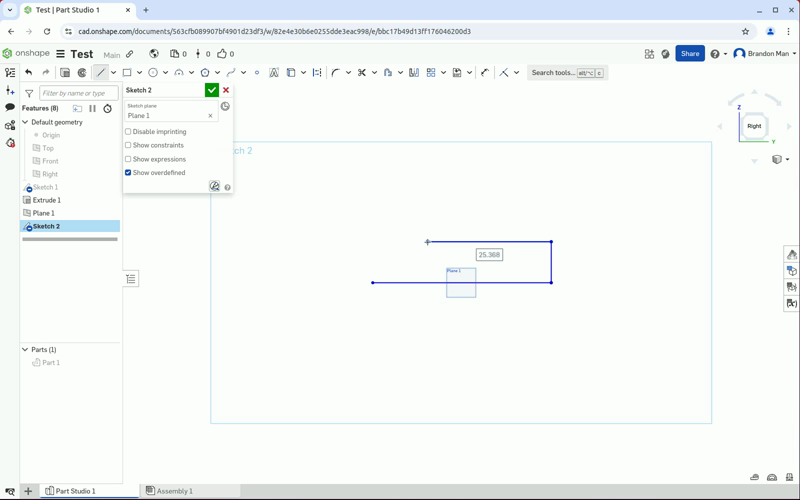
mouse_move(457, 241)
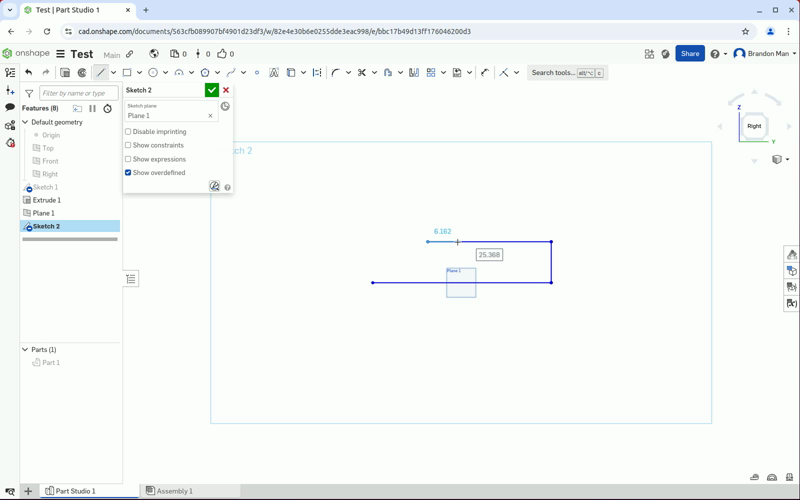
mouse_move(427, 256)
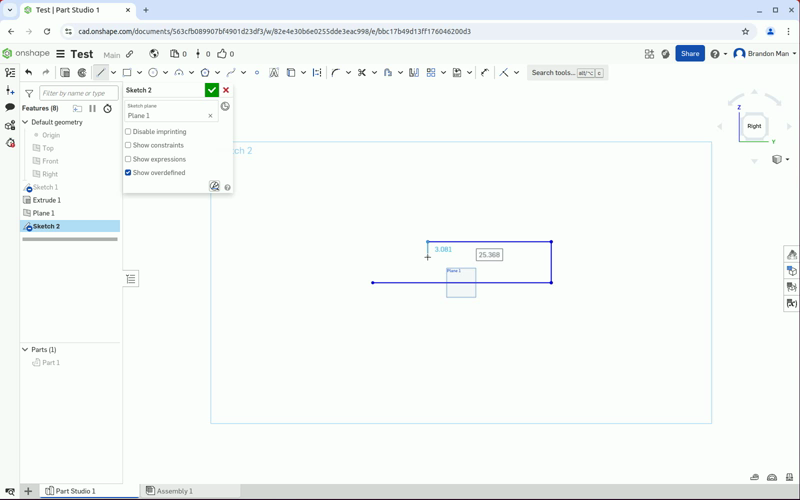
click(427, 256)
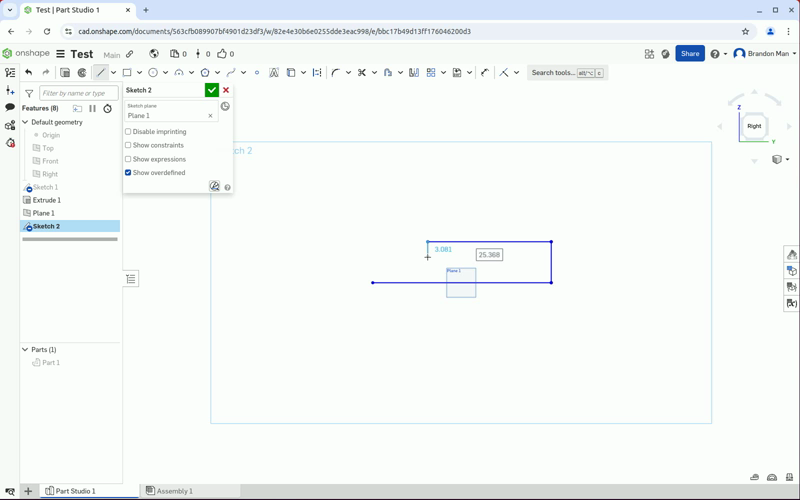
key_up(shift)
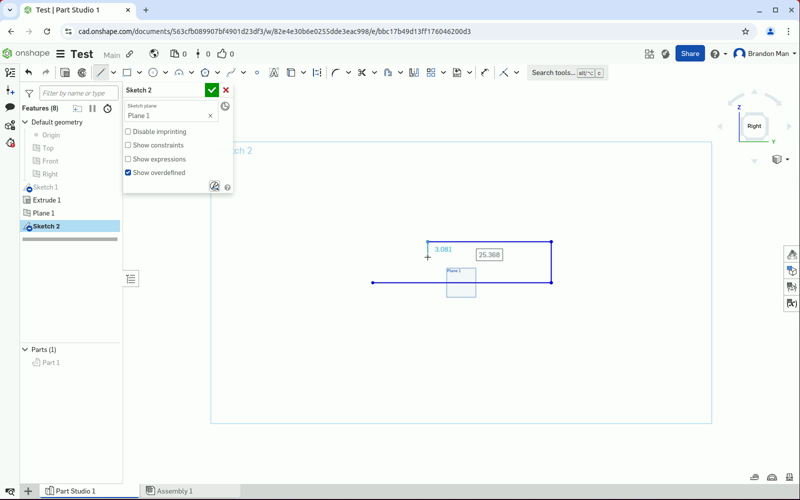
key_down(shift)
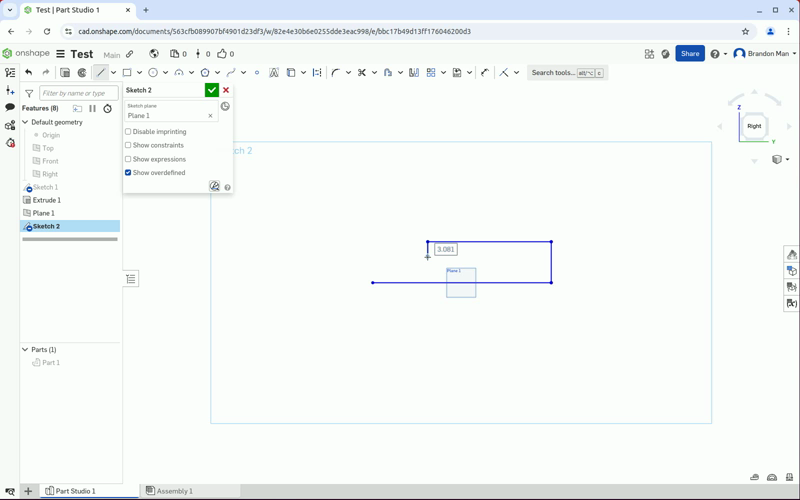
mouse_move(457, 256)
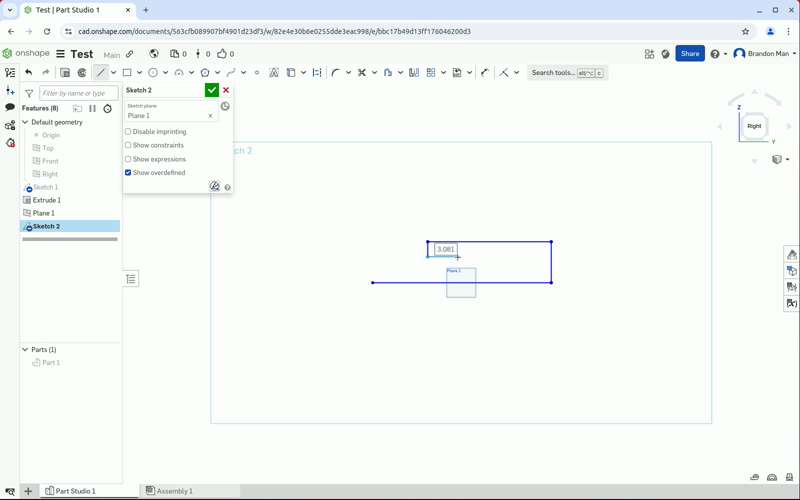
mouse_move(401, 256)
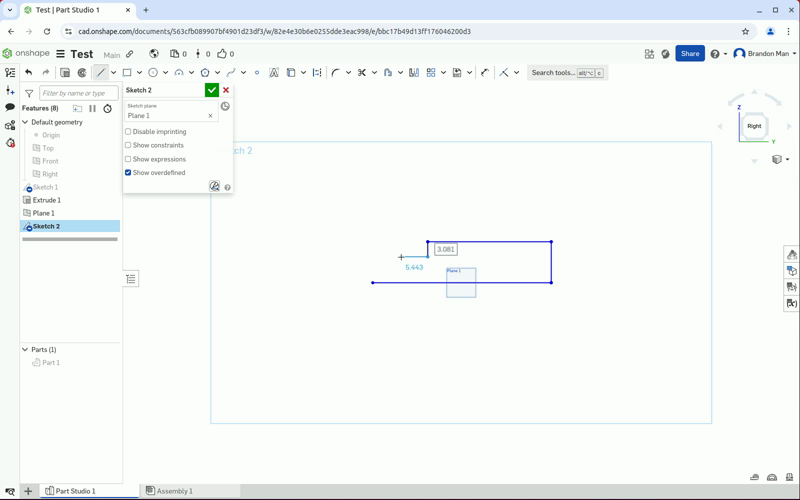
click(401, 256)
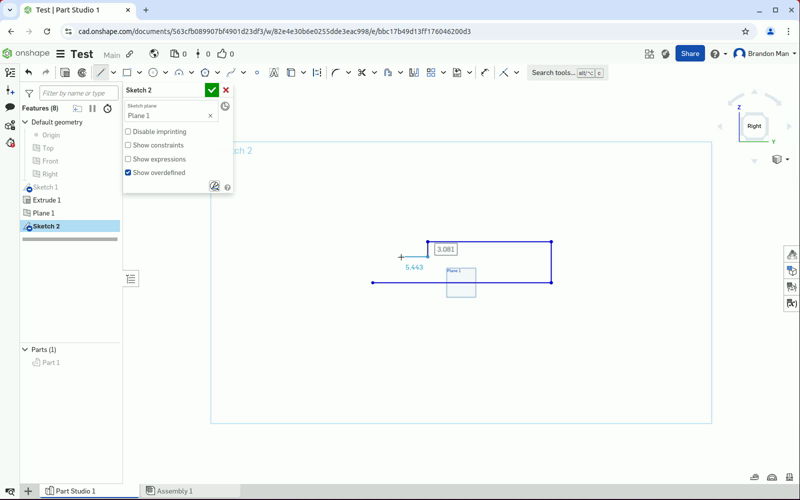
key_up(shift)
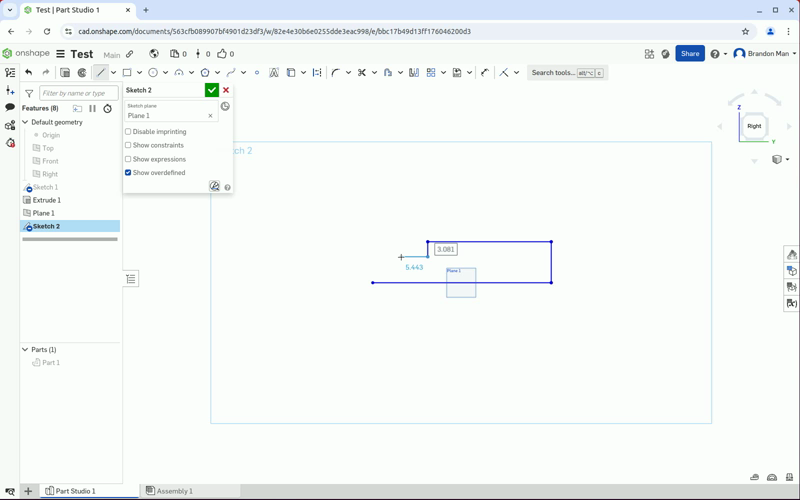
key_down(shift)
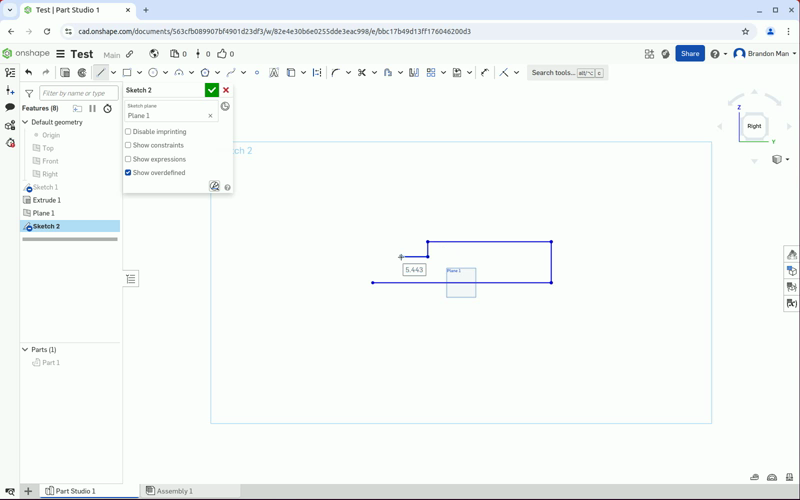
mouse_move(431, 256)
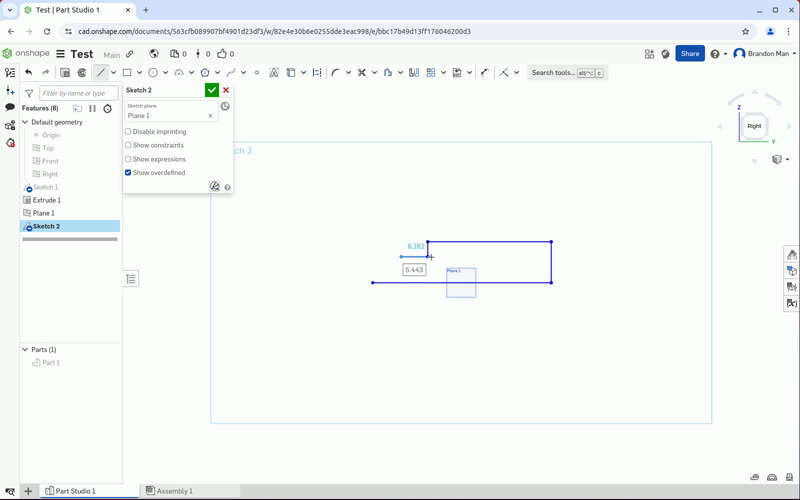
mouse_move(401, 269)
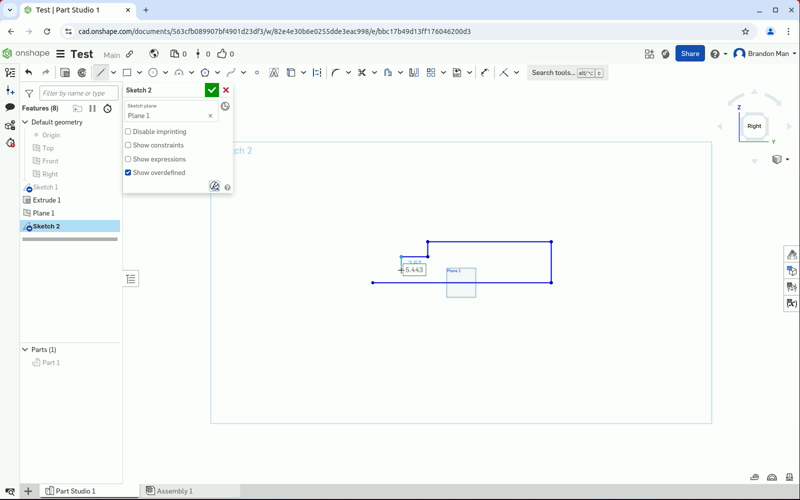
click(401, 269)
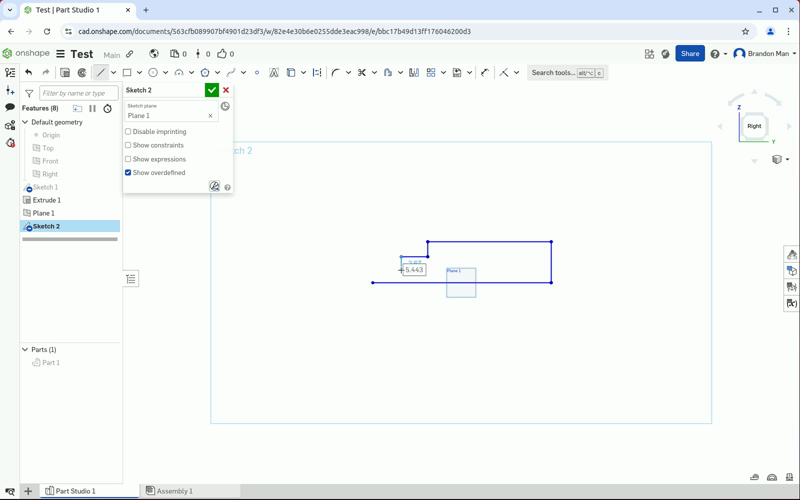
key_up(shift)
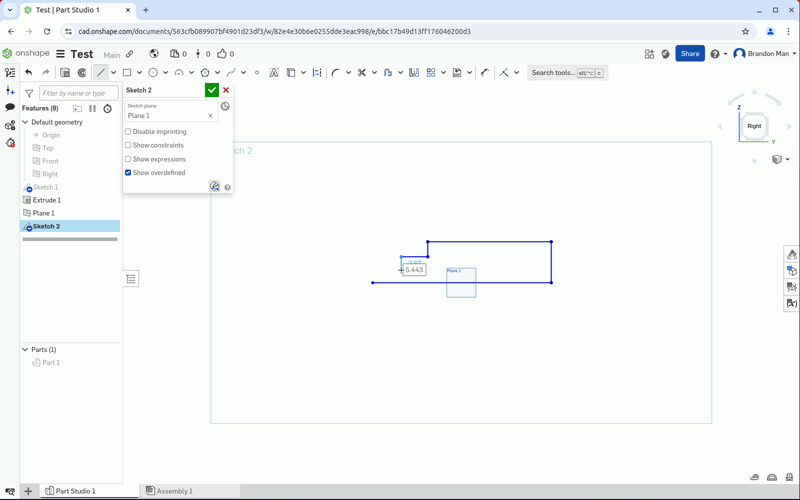
key_down(shift)
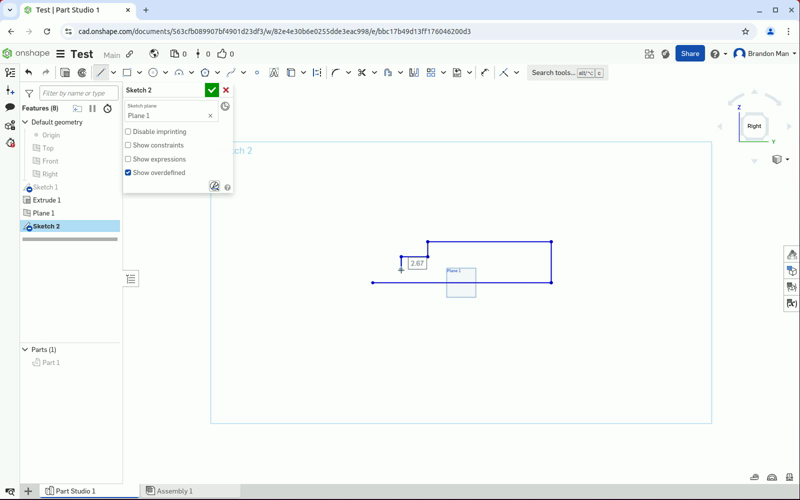
mouse_move(431, 269)
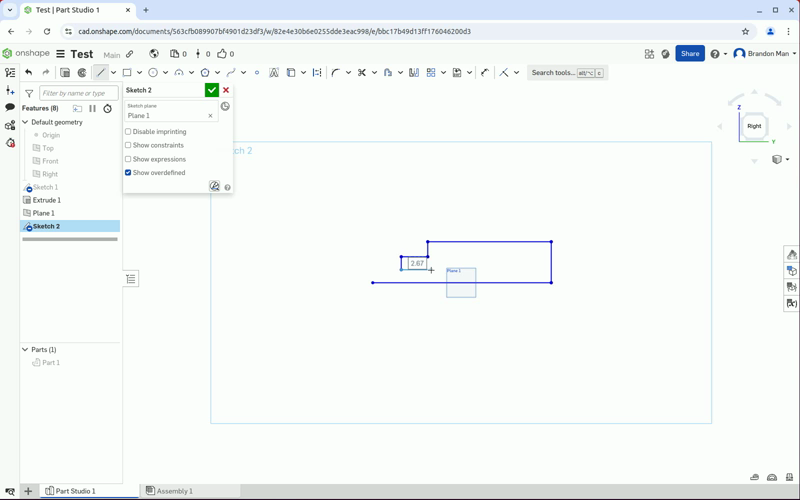
mouse_move(372, 269)
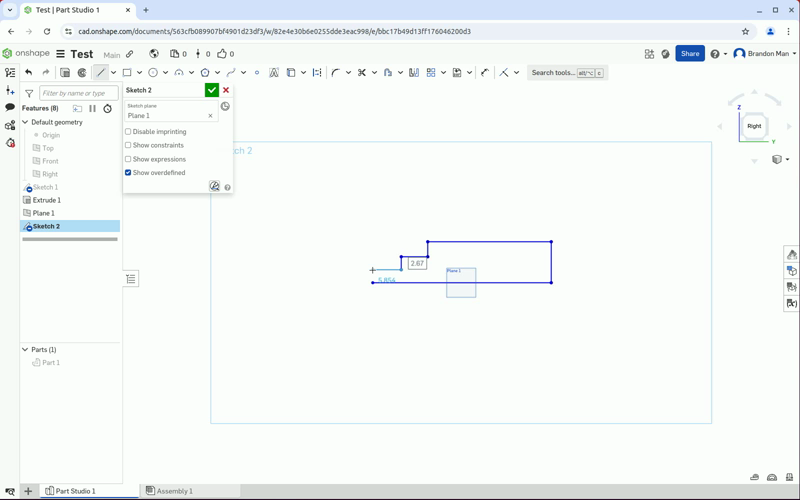
click(372, 269)
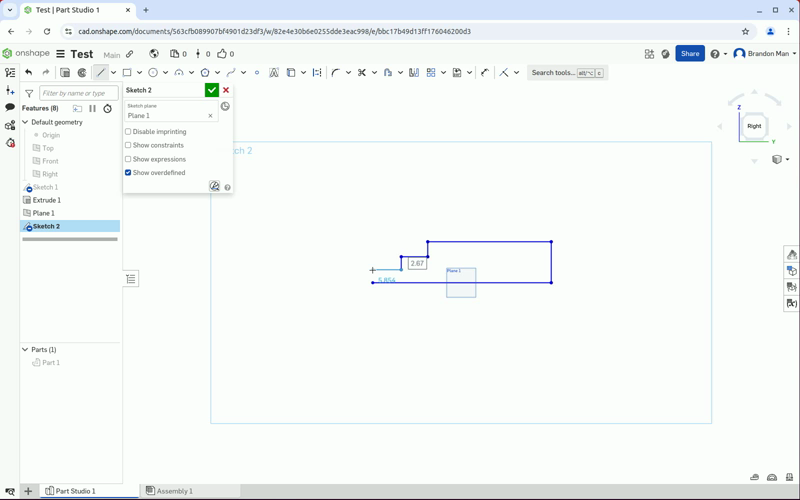
key_up(shift)
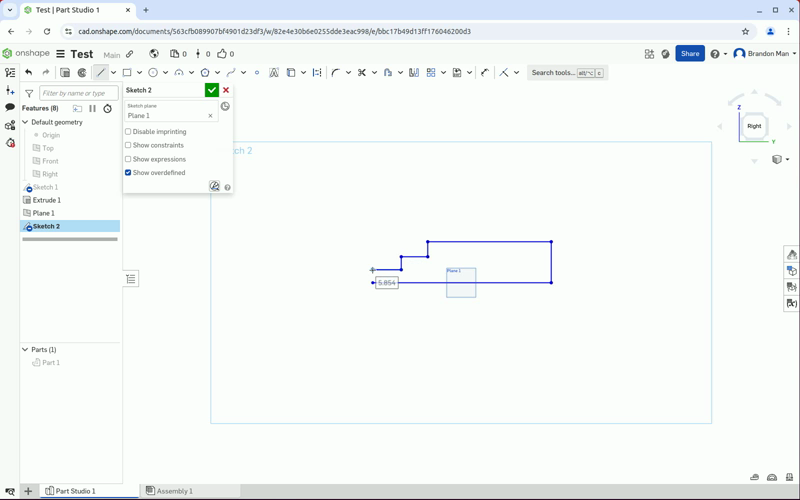
mouse_move(402, 269)
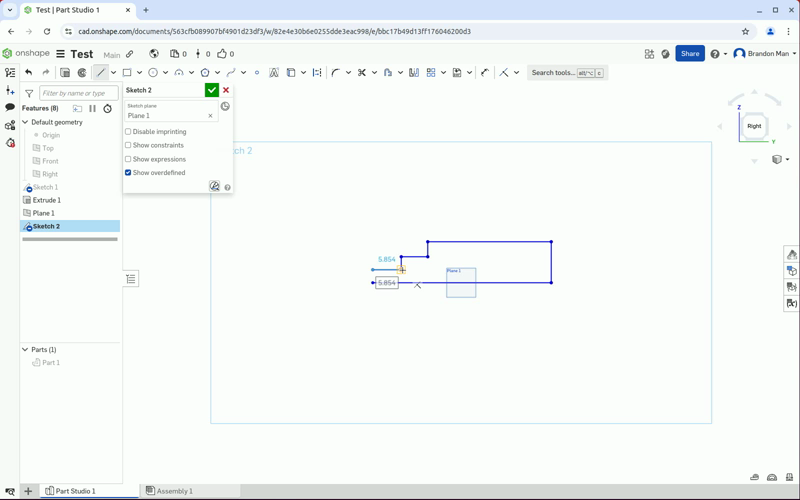
key_down(shift)
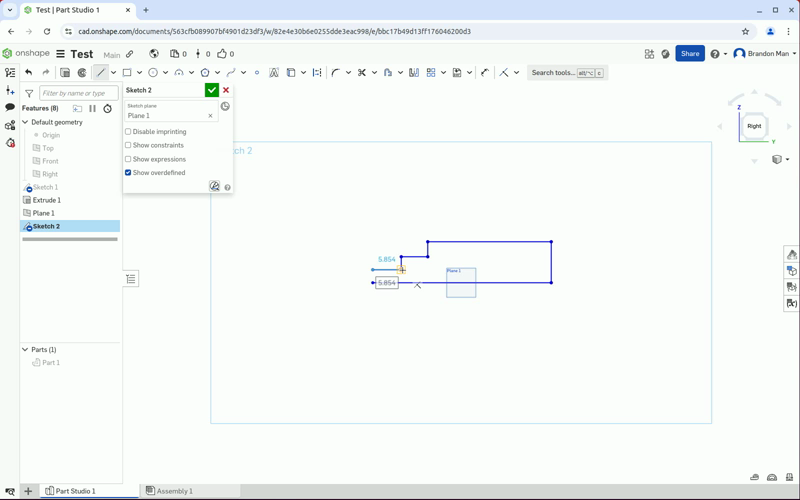
mouse_move(372, 282)
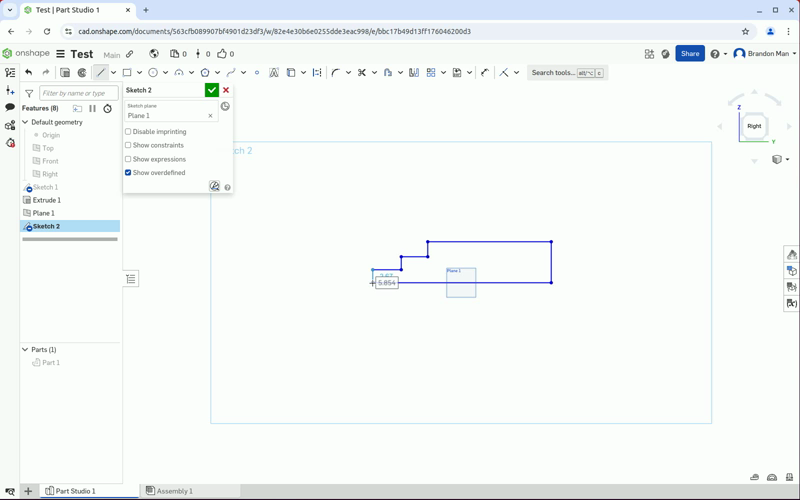
key_up(shift)
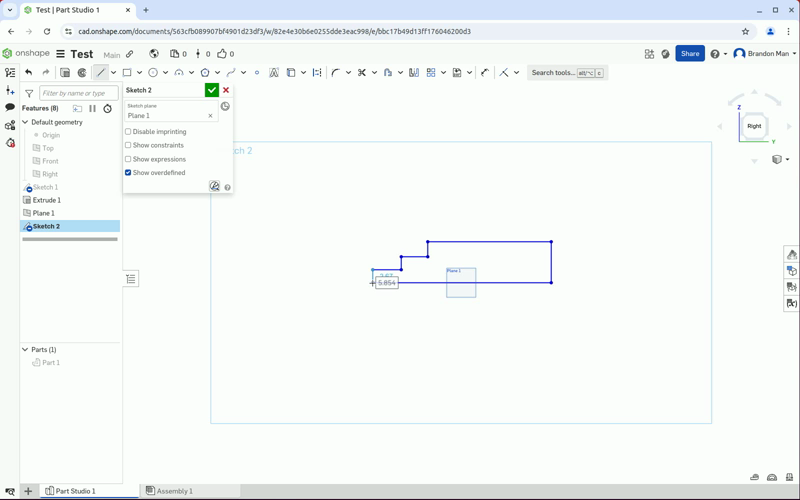
click(372, 282)
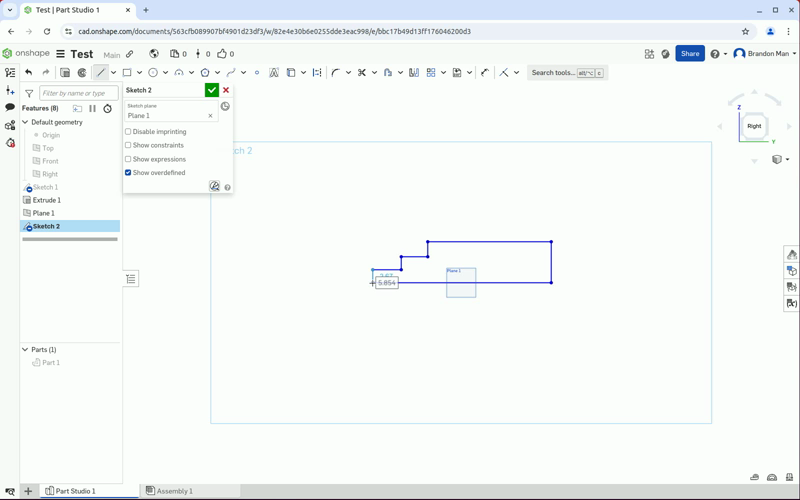
key(esc)
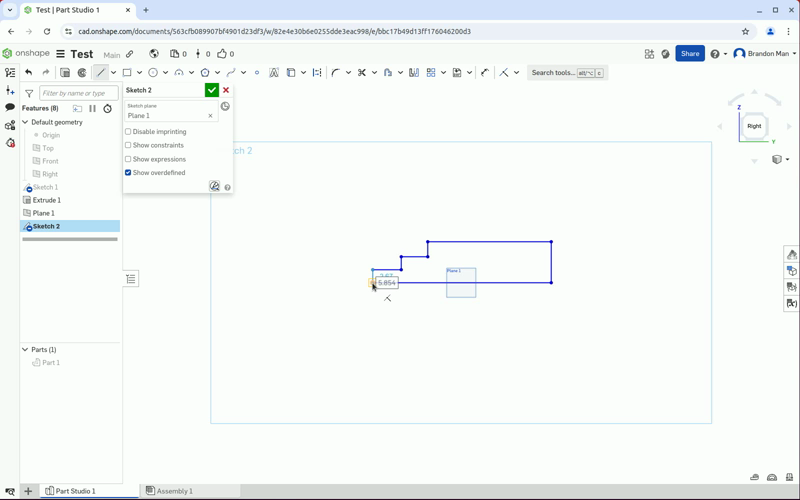
mouse_move(545, 254)
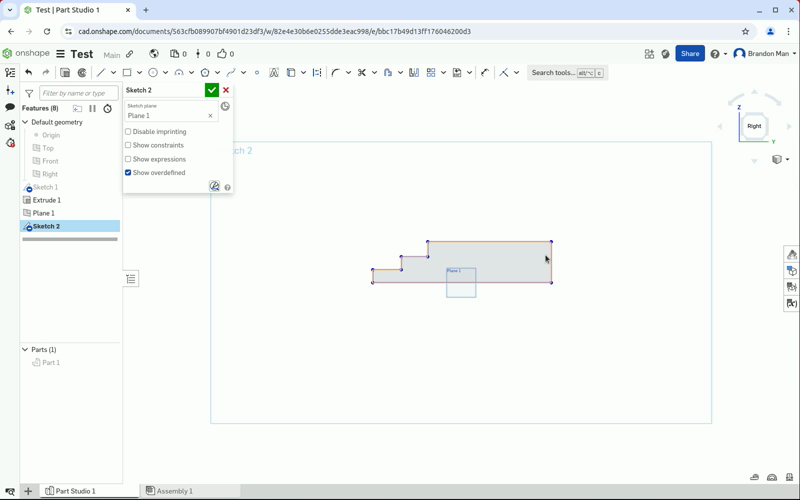
click(545, 254)
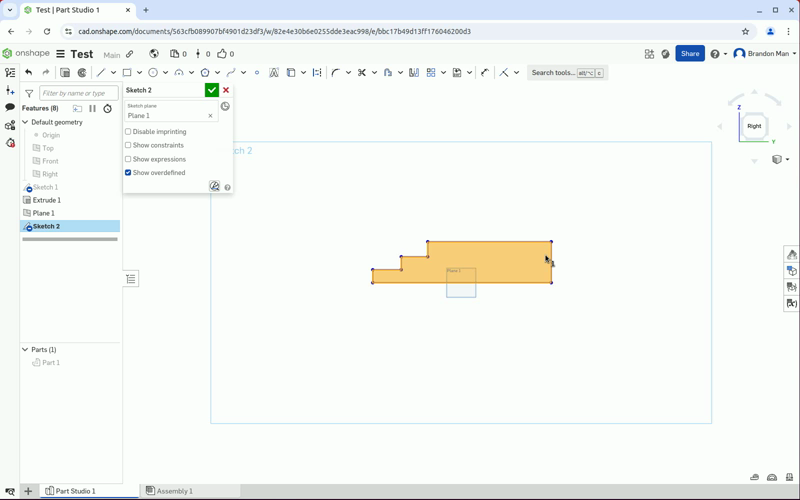
mouse_move(73, 352)
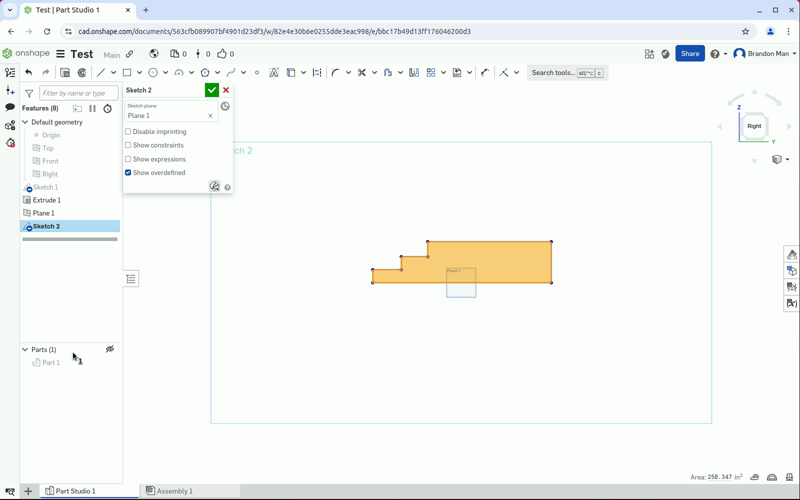
key(shift+y)
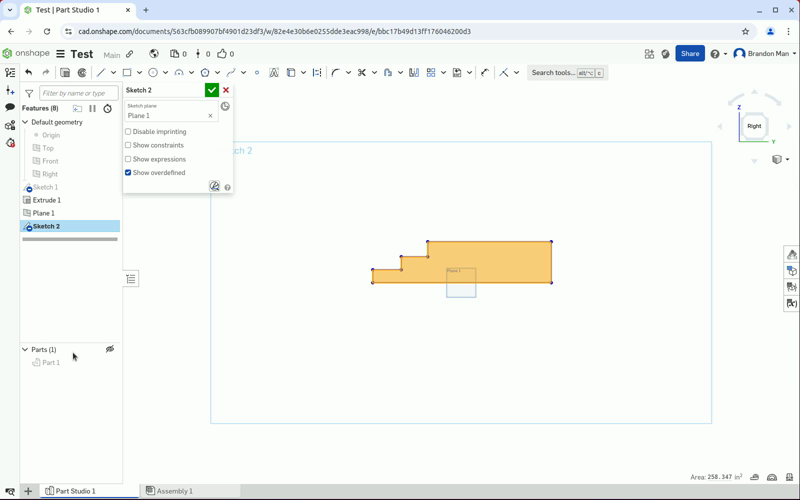
key(shift+e)
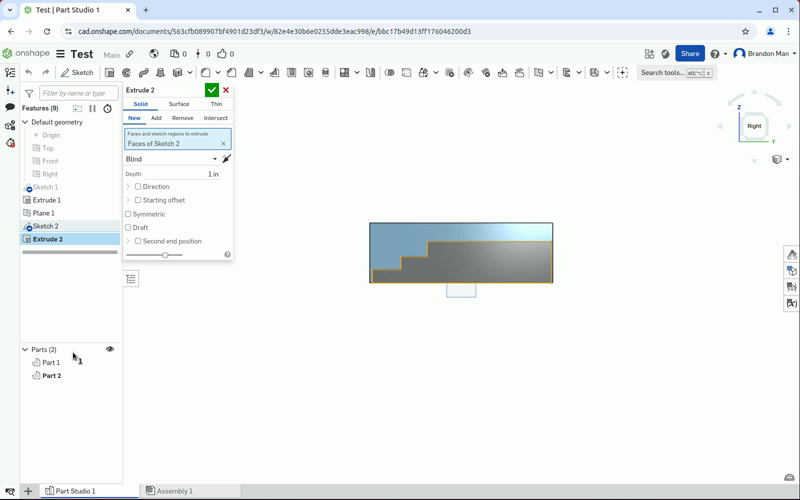
mouse_move(143, 106)
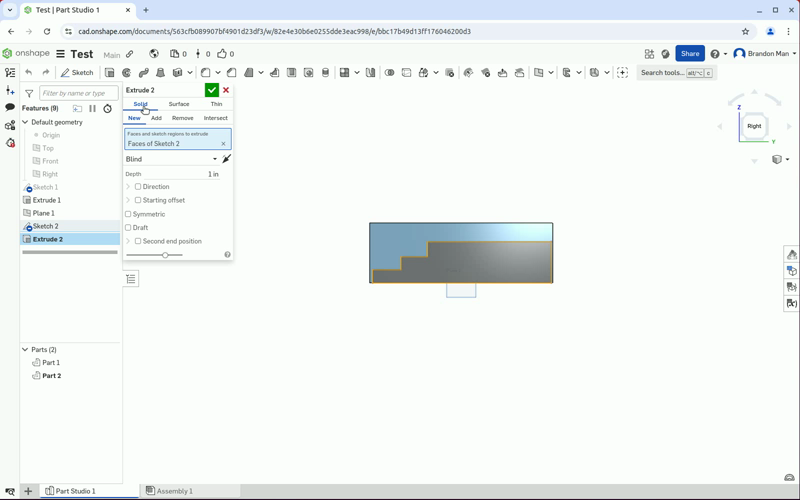
click(143, 106)
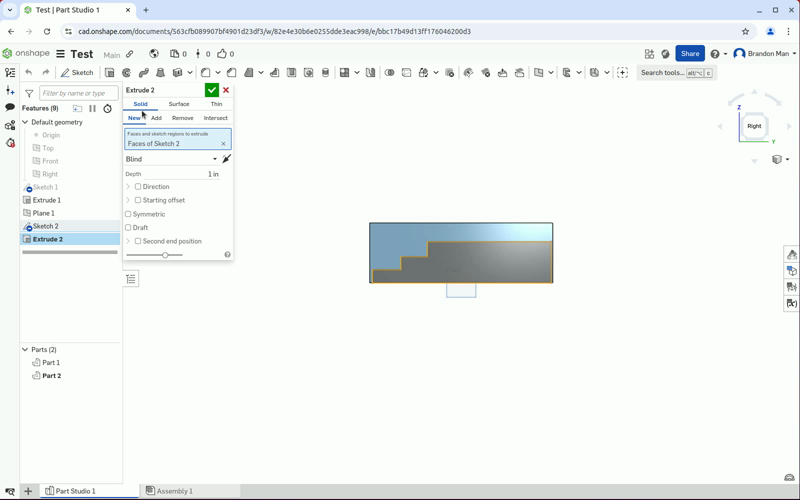
mouse_move(137, 120)
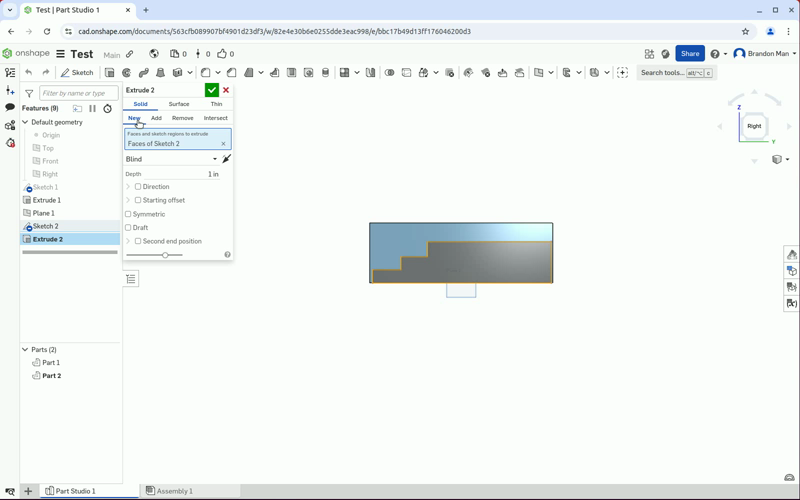
click(137, 120)
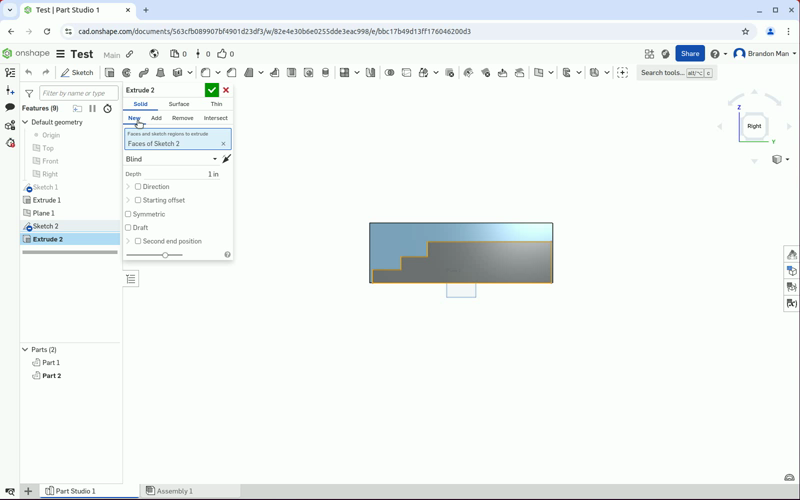
key(tab, 4)
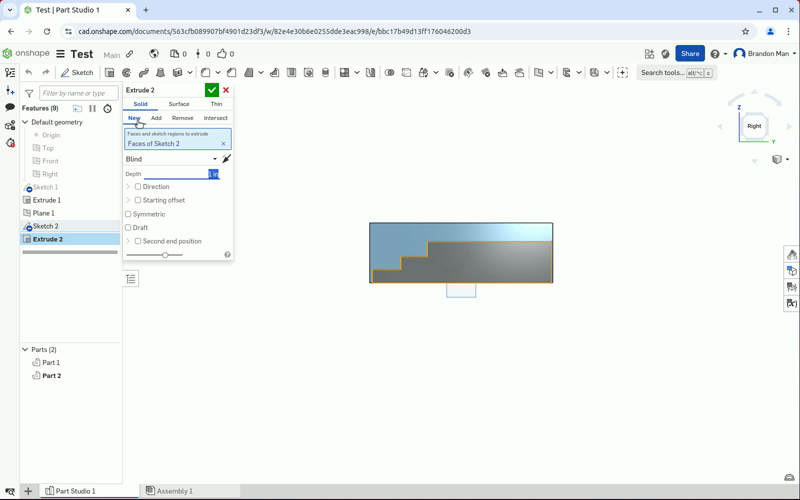
text(20.46)
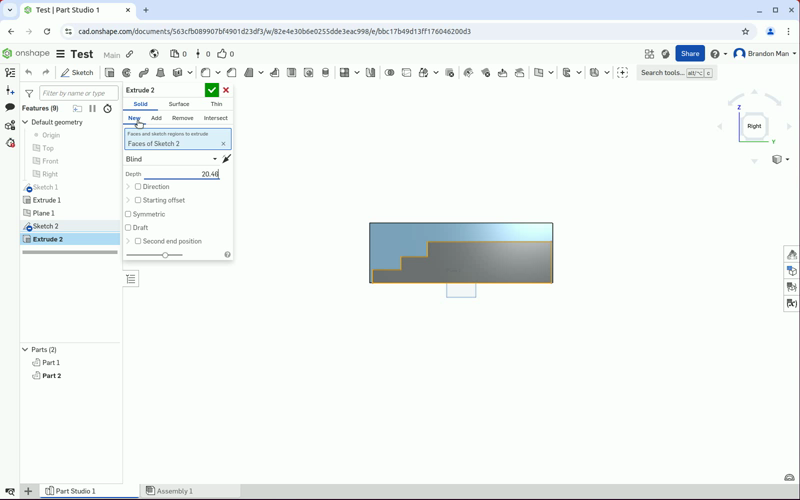
key(enter)
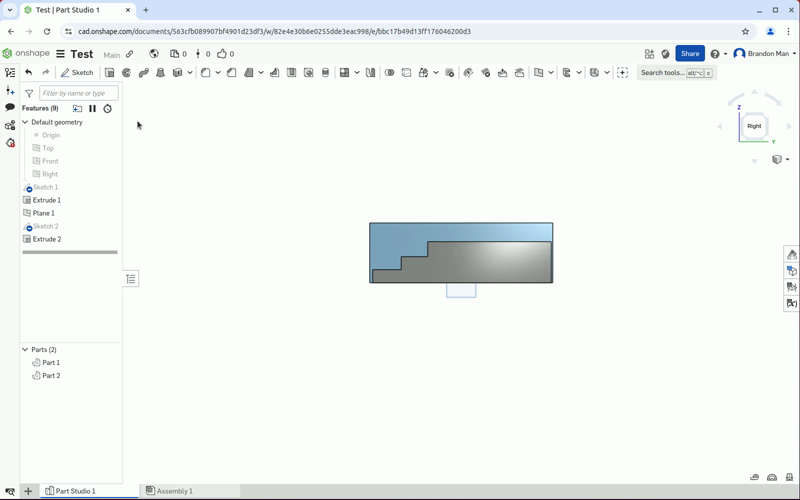
key(shift+h)
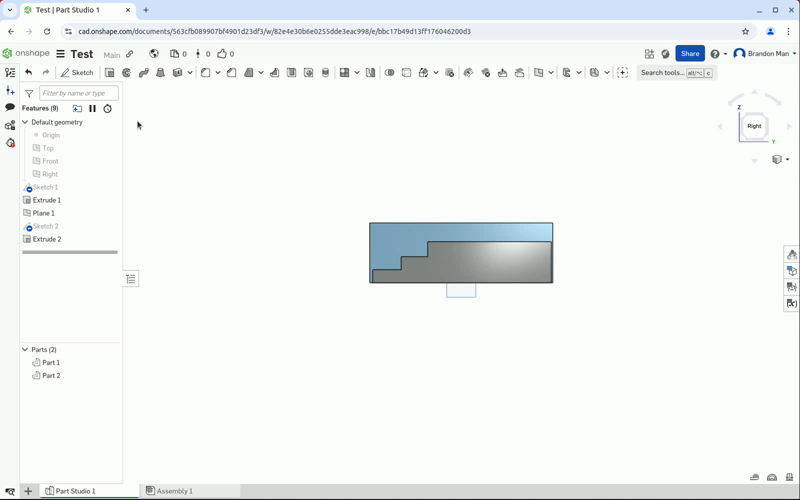
key(shift+h)
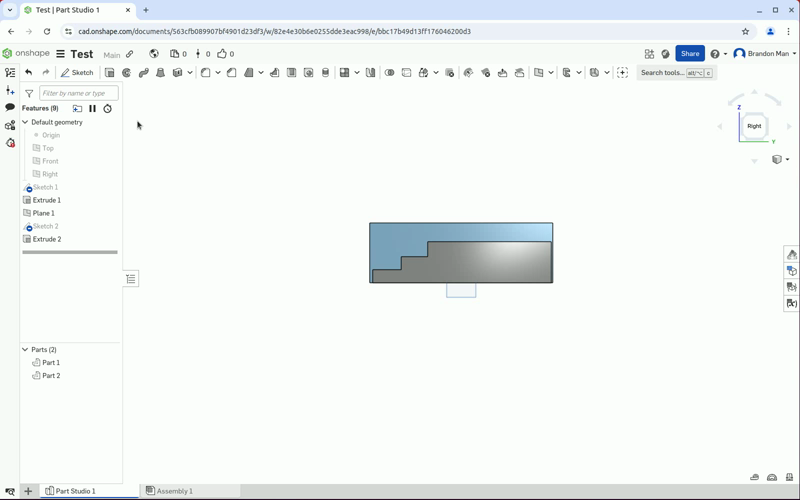
mouse_move(73, 189)
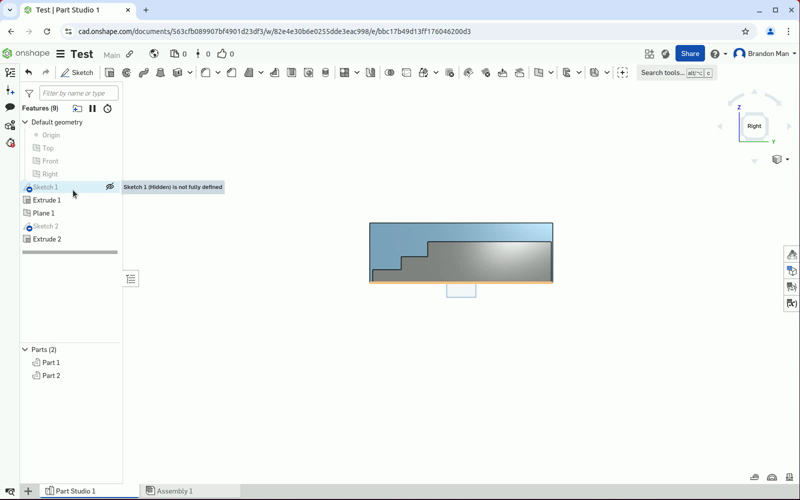
click(73, 189)
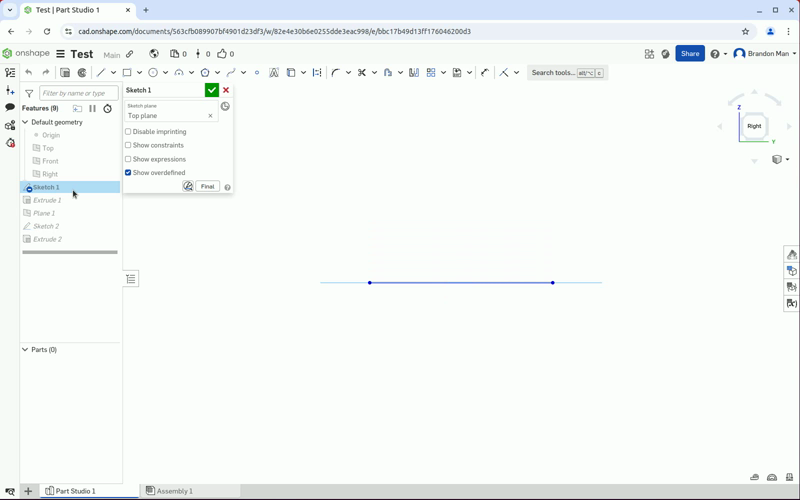
mouse_move(229, 92)
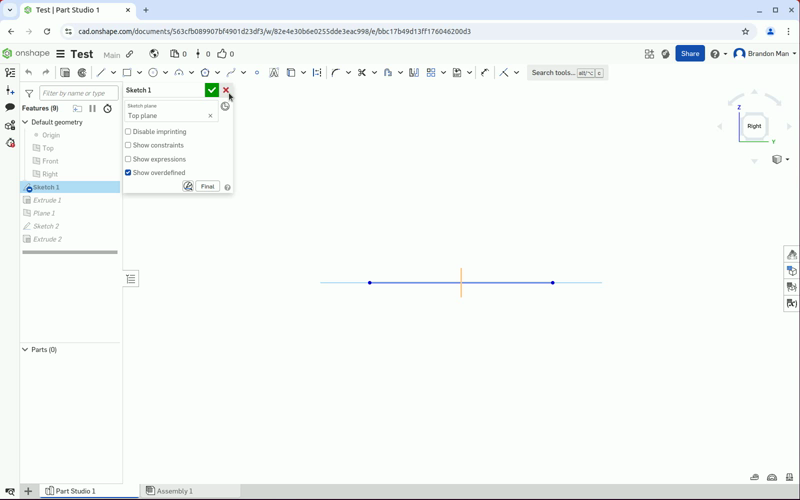
click(229, 92)
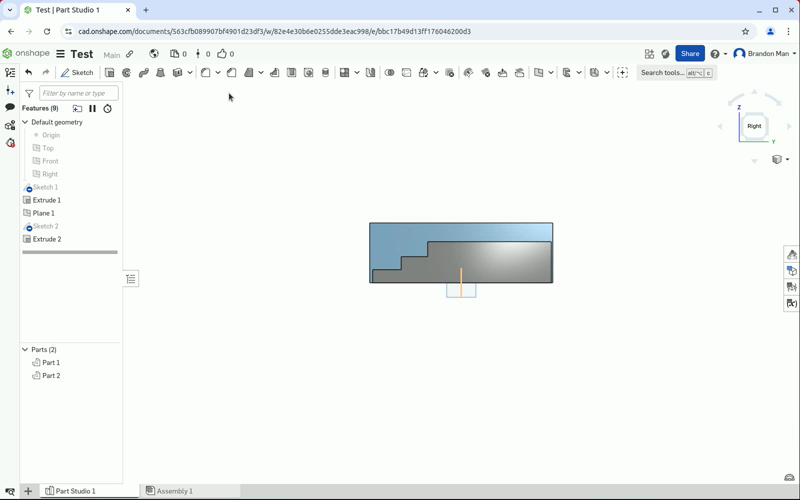
mouse_move(73, 352)
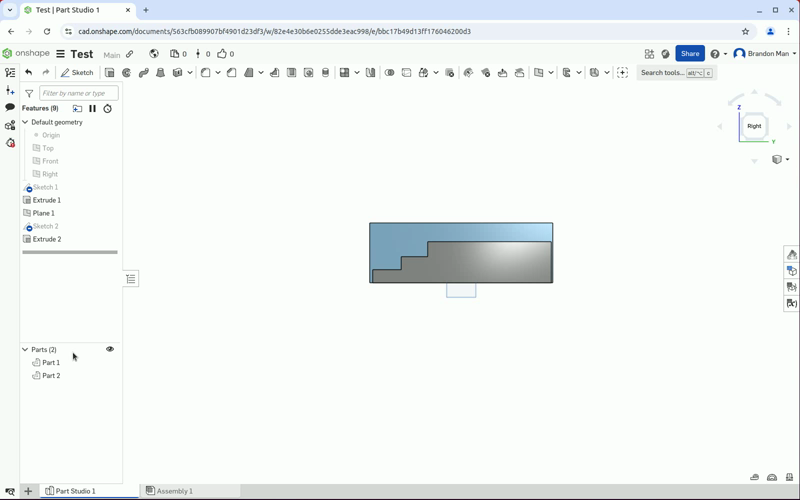
key(y)
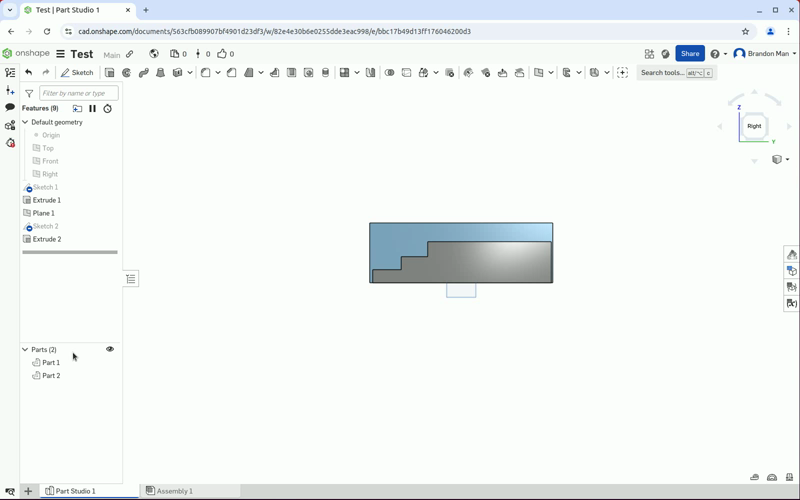
key(shift+p)
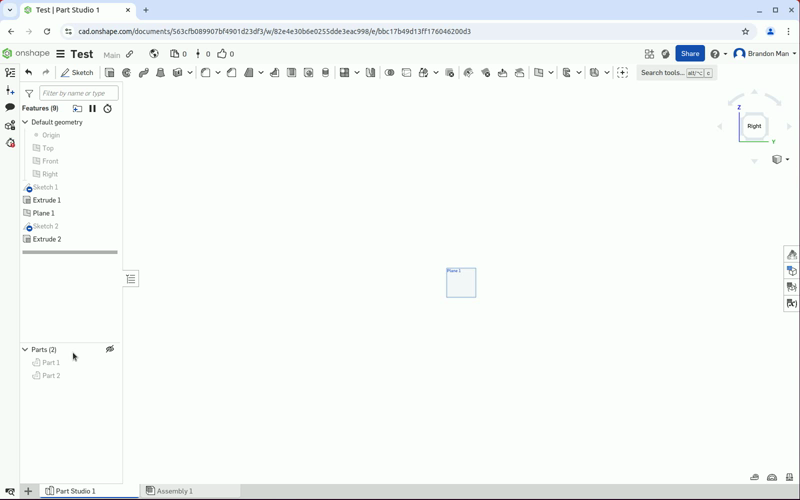
key(space)
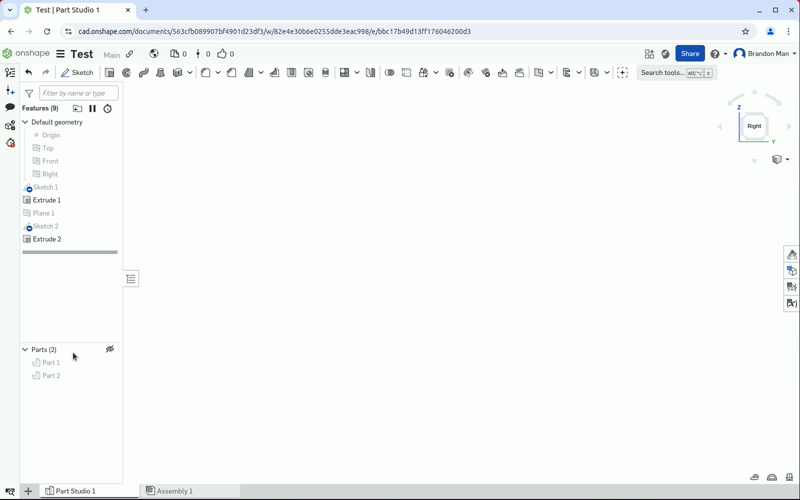
key_down(shift)
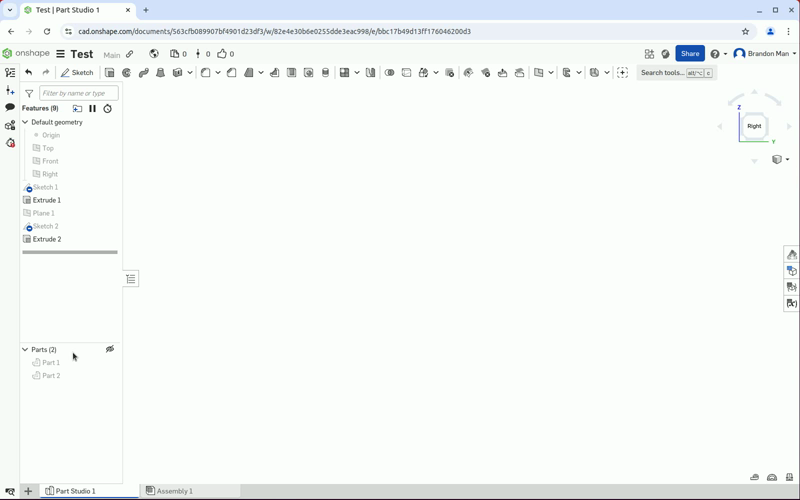
key(right)
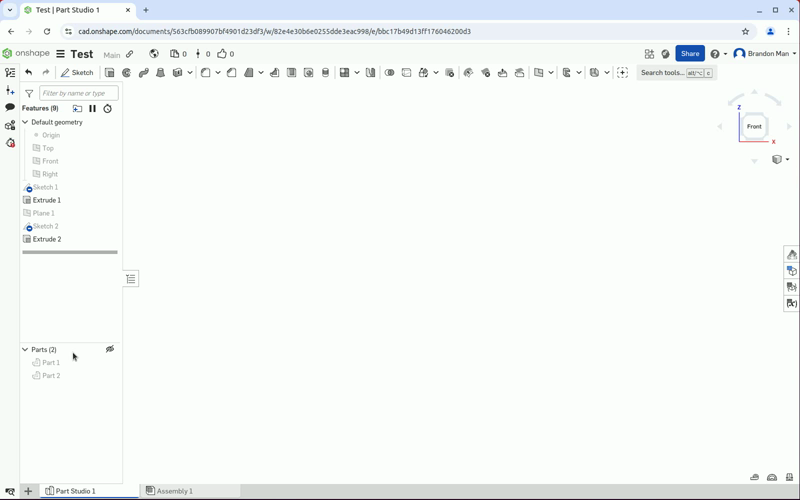
key_up(shift)
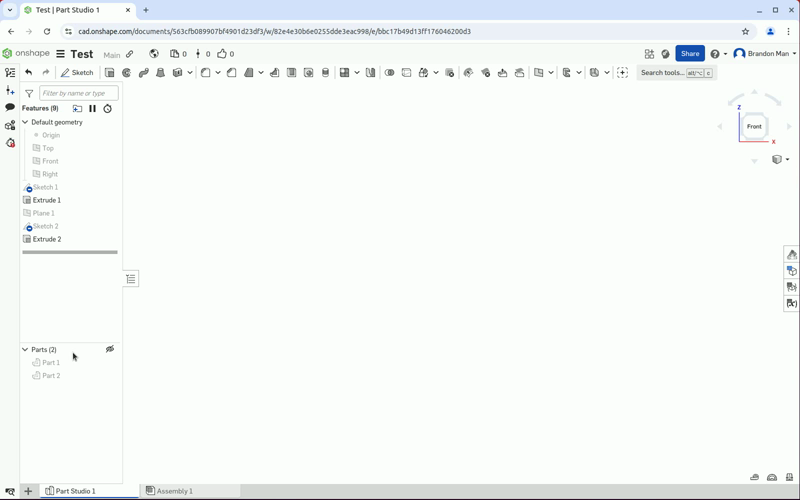
key(space)
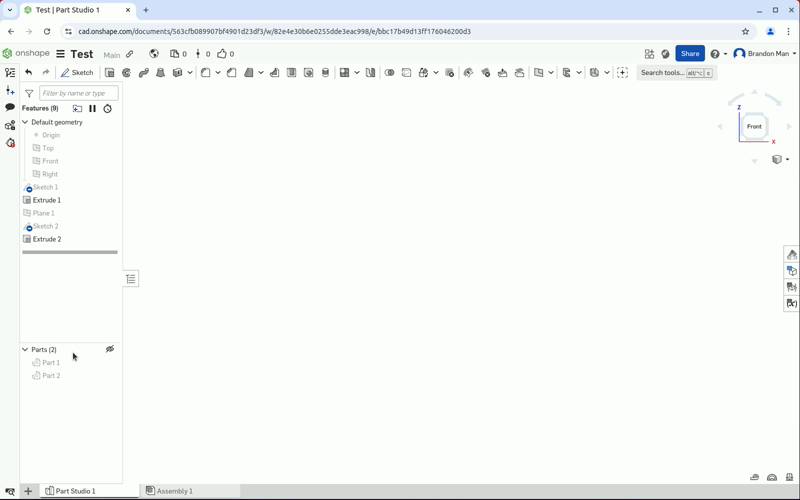
key_down(shift)
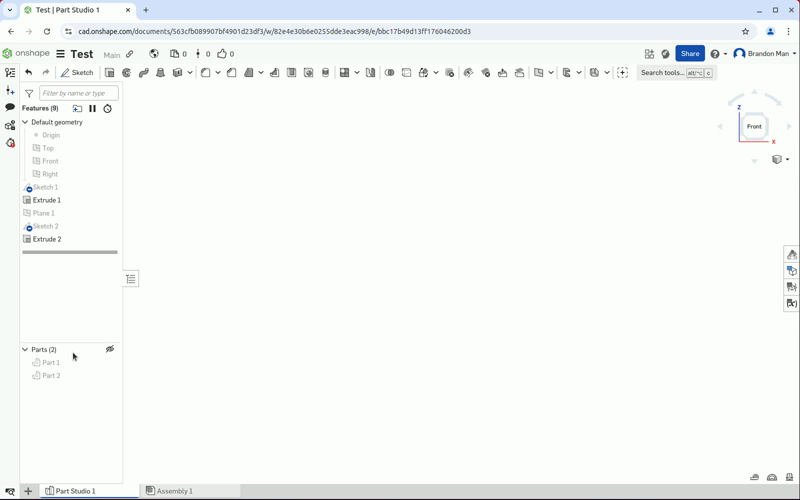
key(down)
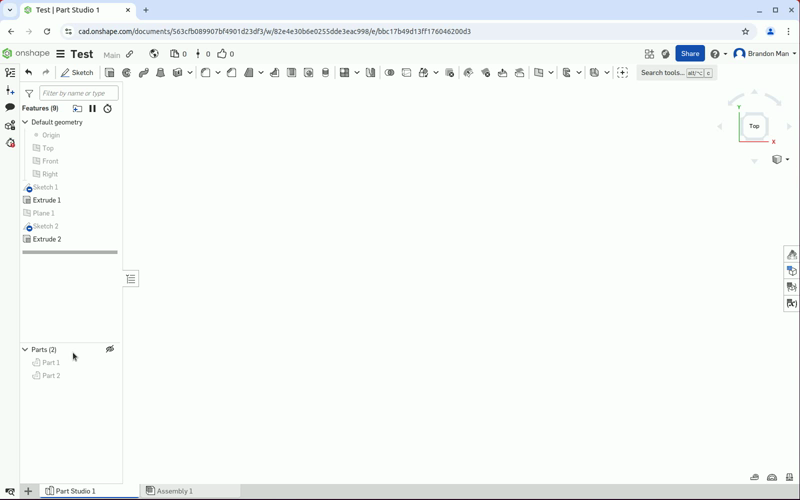
key_up(shift)
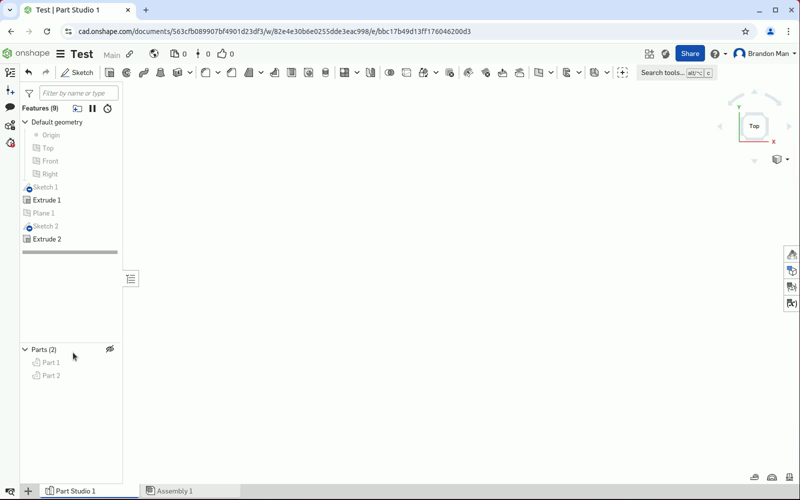
mouse_move(73, 352)
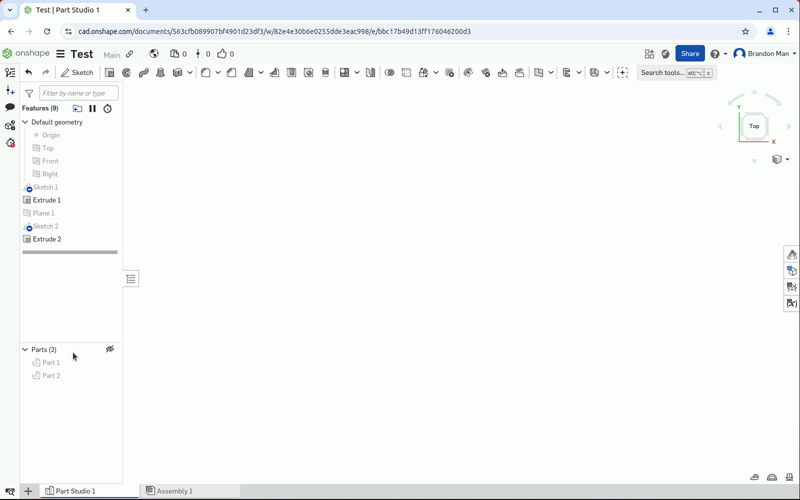
key(shift+y)
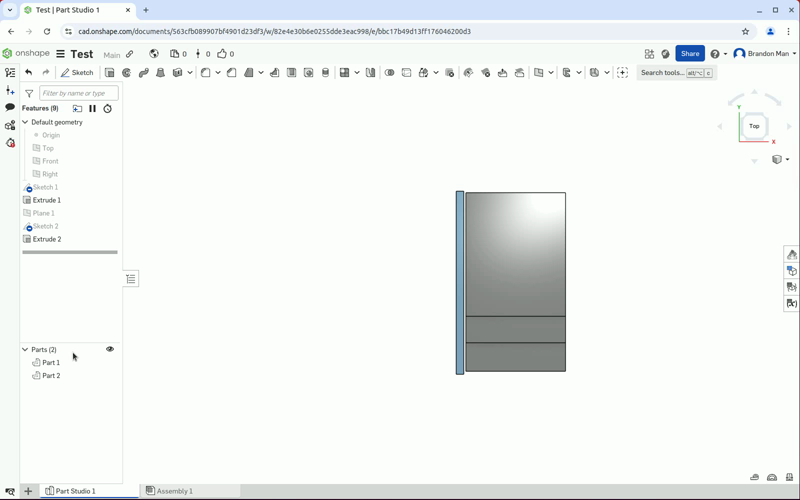
mouse_move(541, 75)
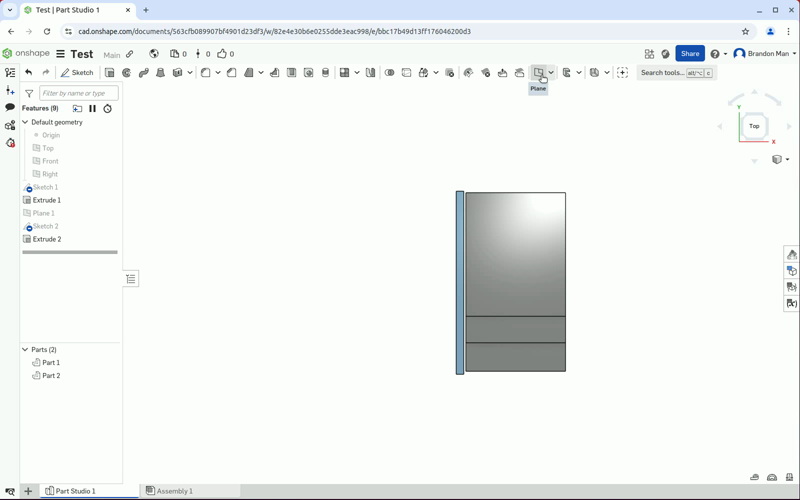
click(541, 75)
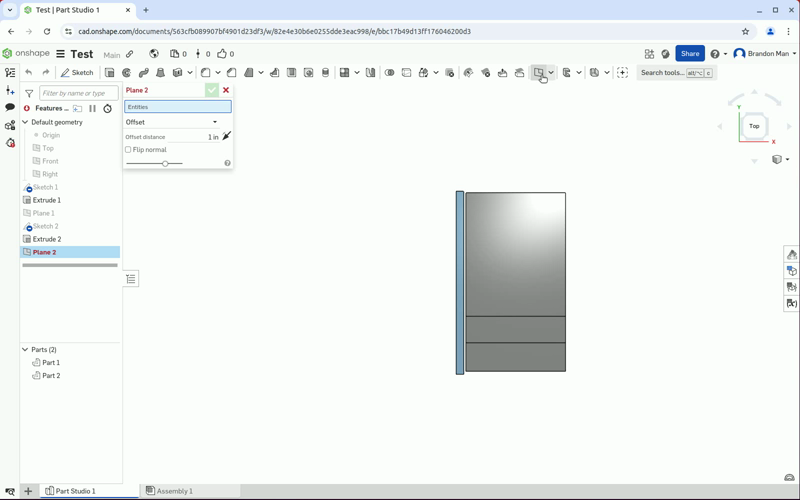
mouse_move(73, 150)
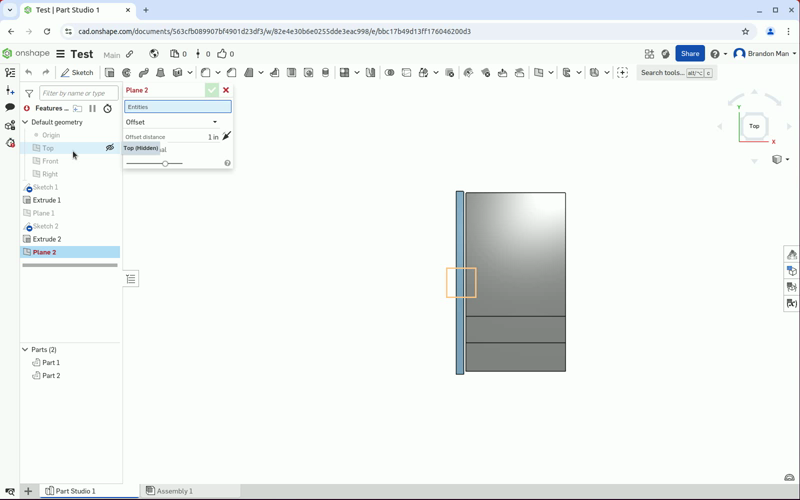
click(73, 150)
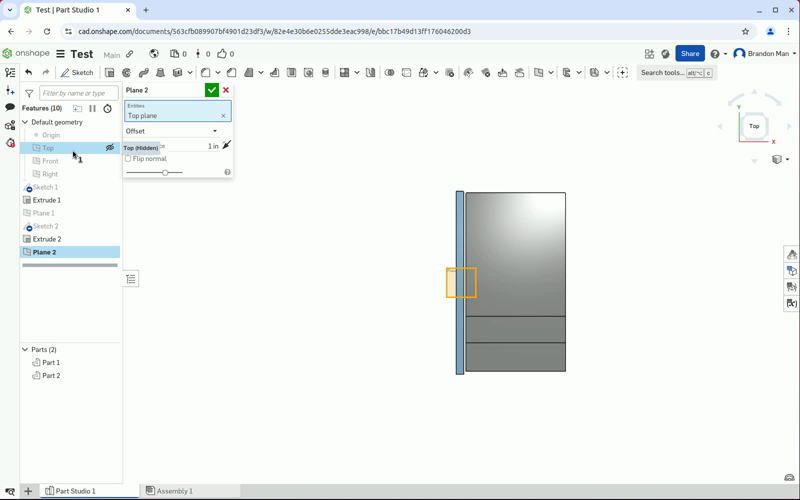
key(tab, 2)
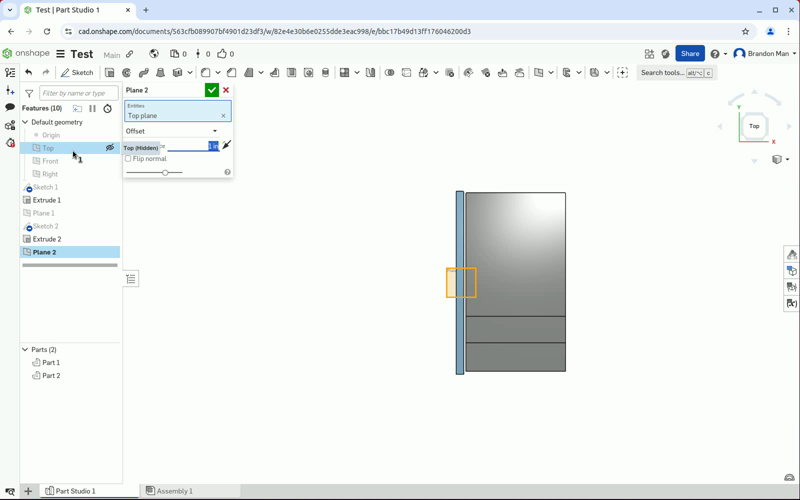
text(12.263)
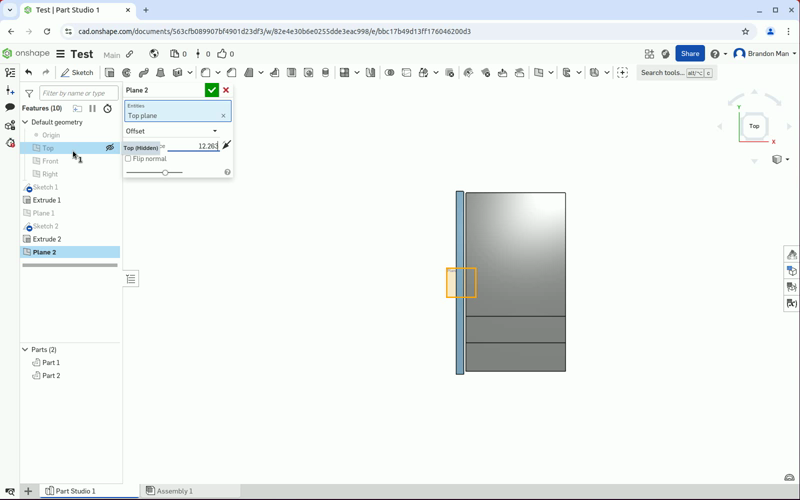
key(enter, 2)
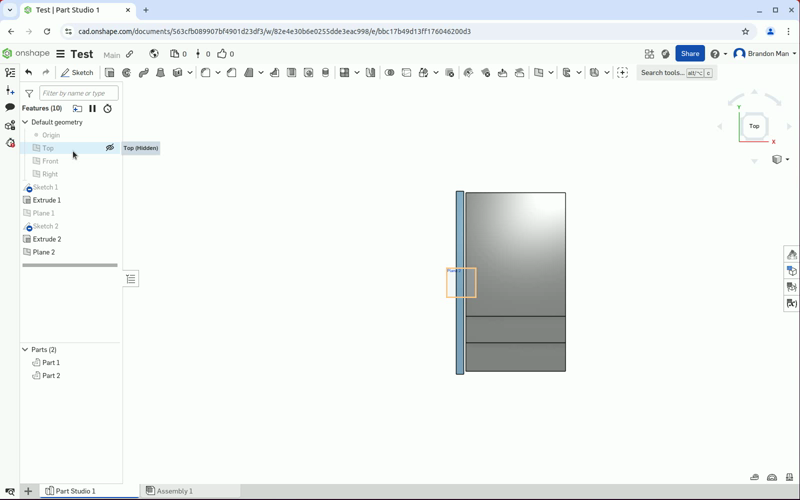
key(shift+s)
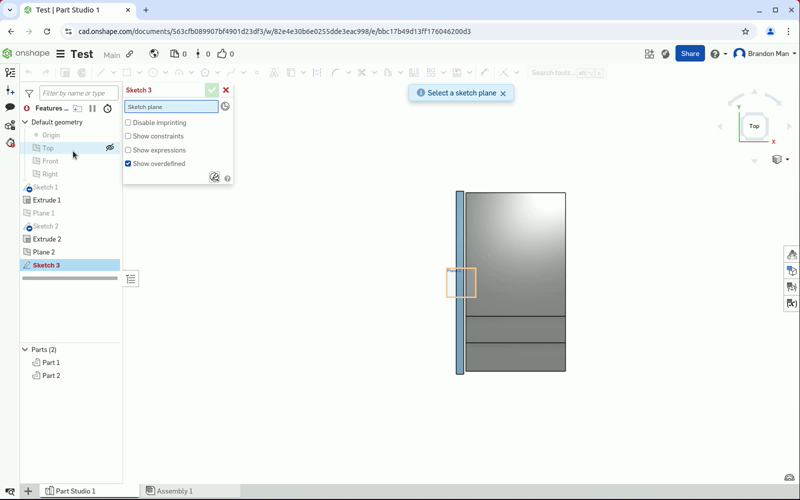
mouse_move(73, 254)
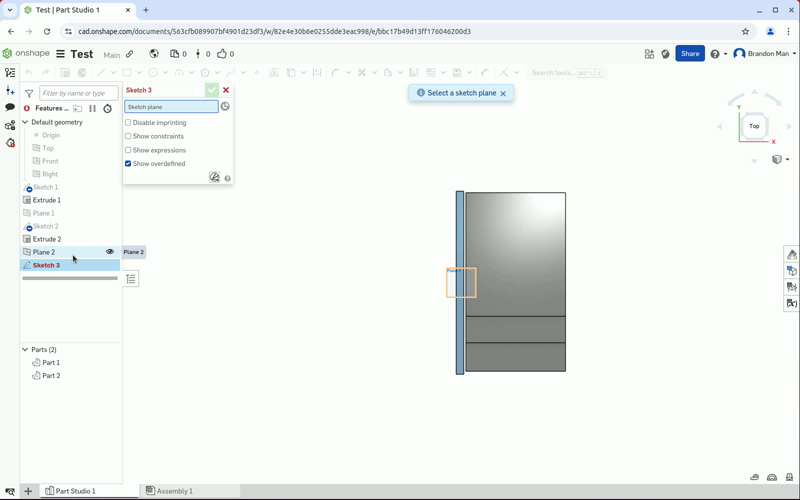
click(73, 254)
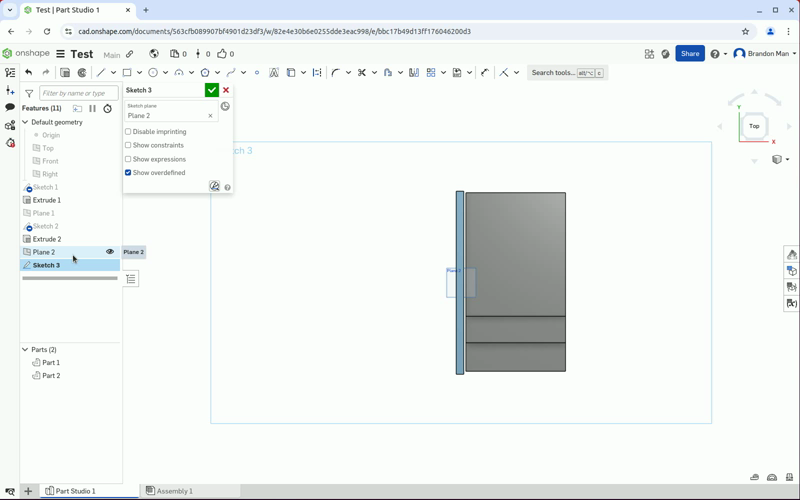
mouse_move(73, 352)
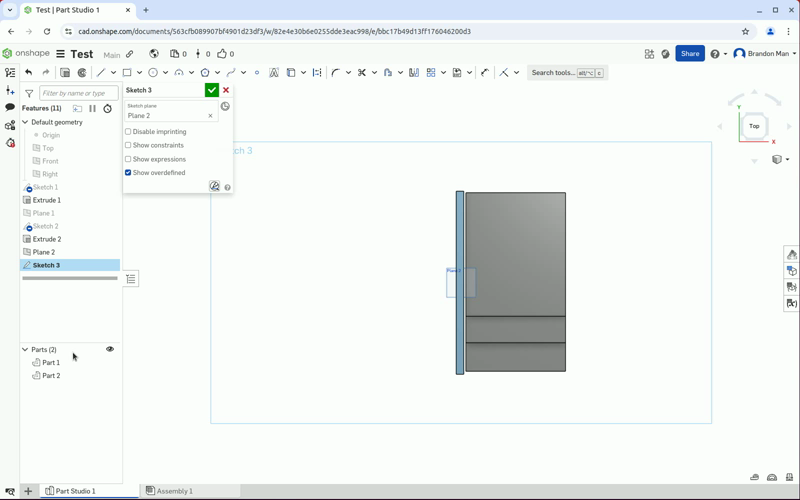
key(y)
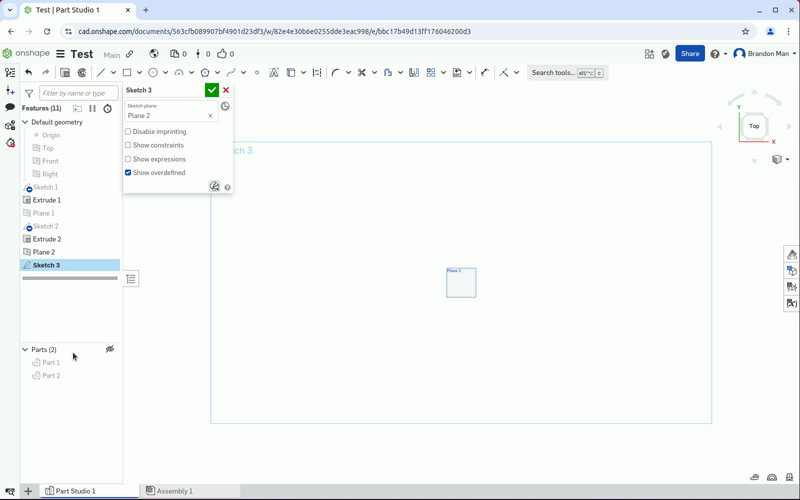
key(l)
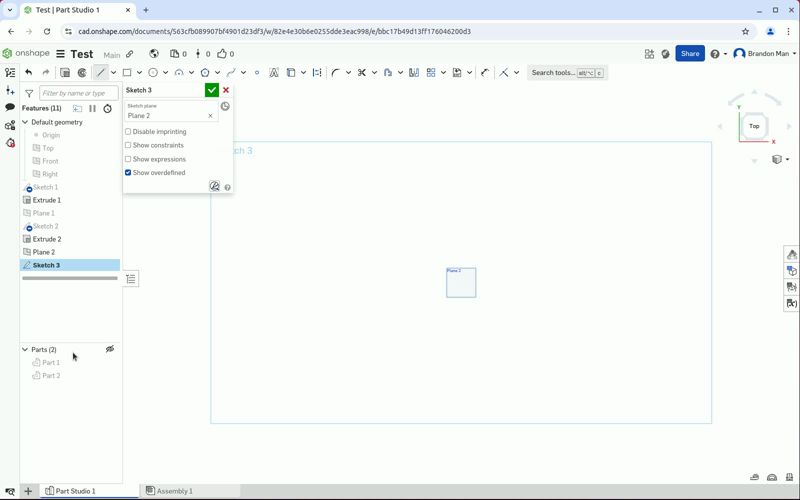
key_down(shift)
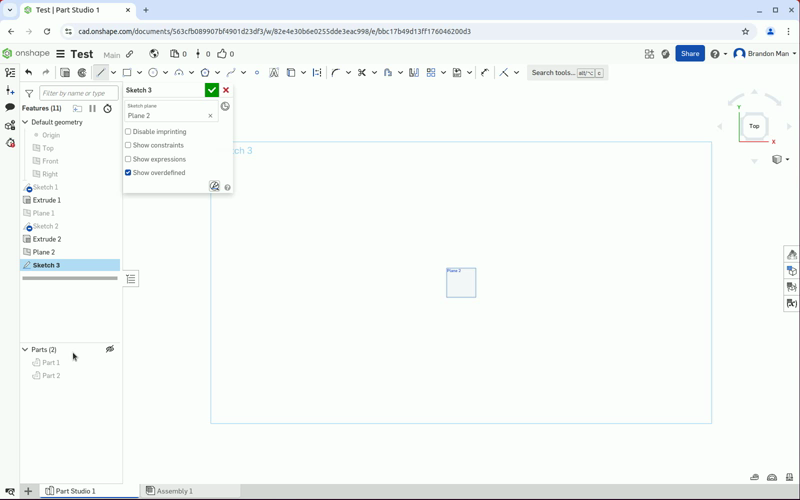
mouse_move(458, 204)
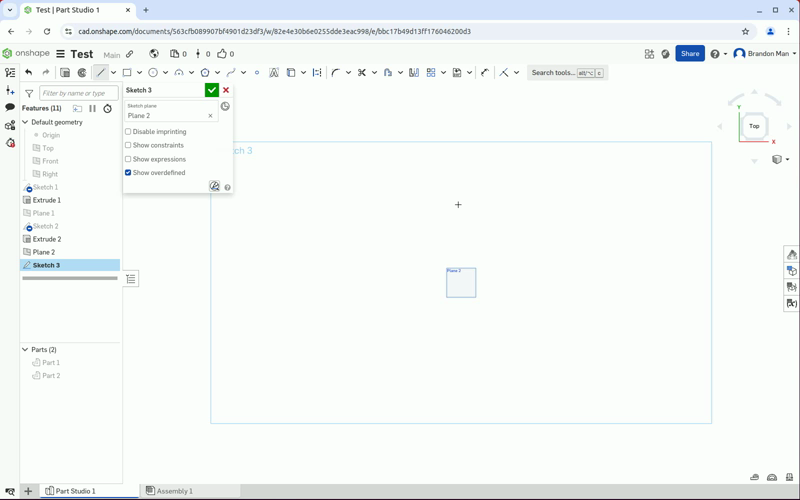
click(458, 204)
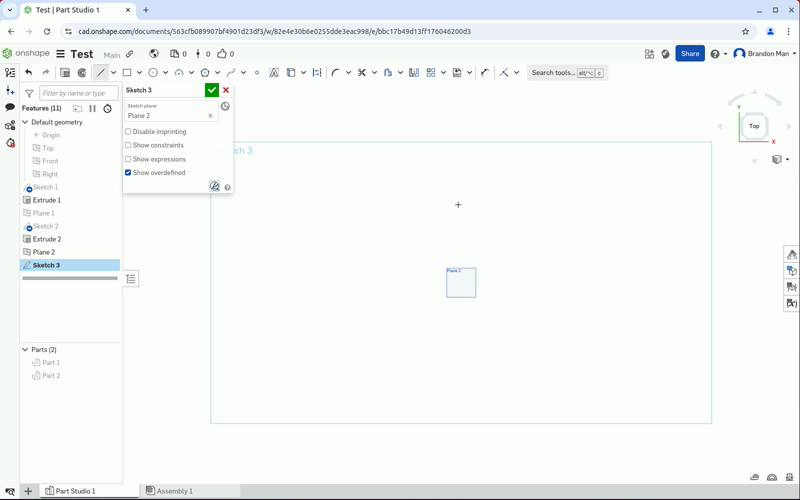
key_up(shift)
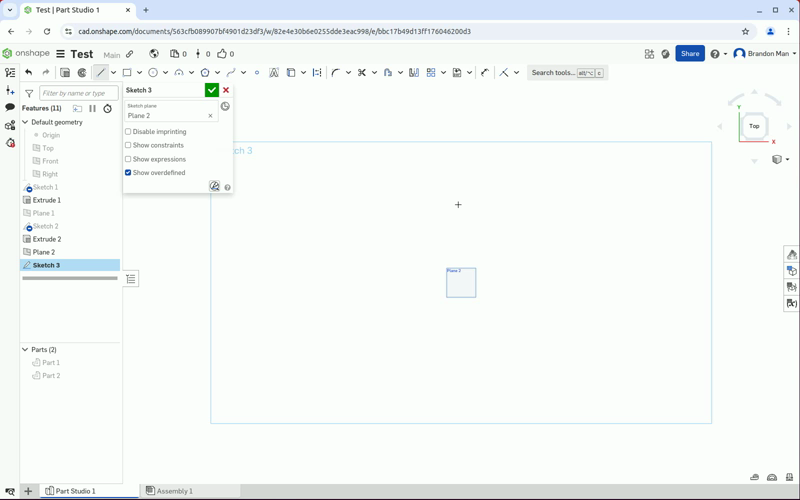
key_down(shift)
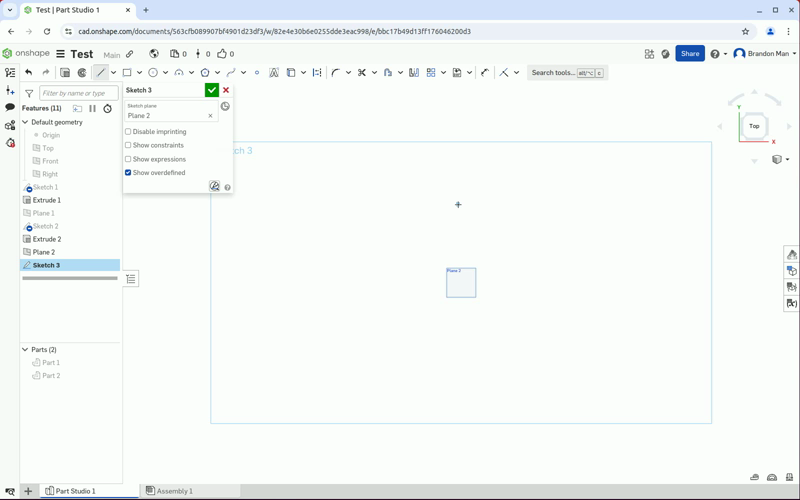
mouse_move(488, 204)
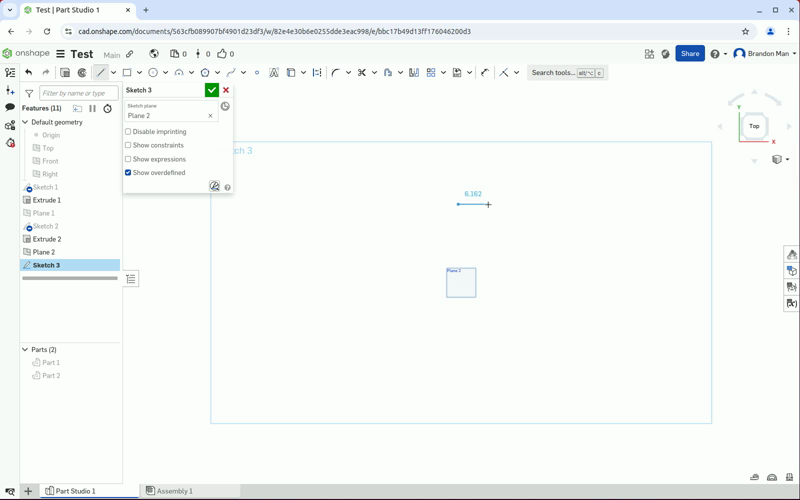
mouse_move(463, 204)
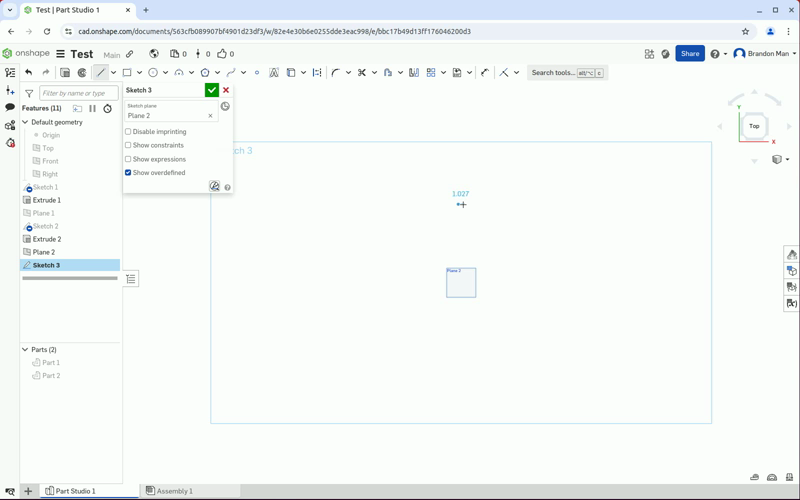
scroll(6)
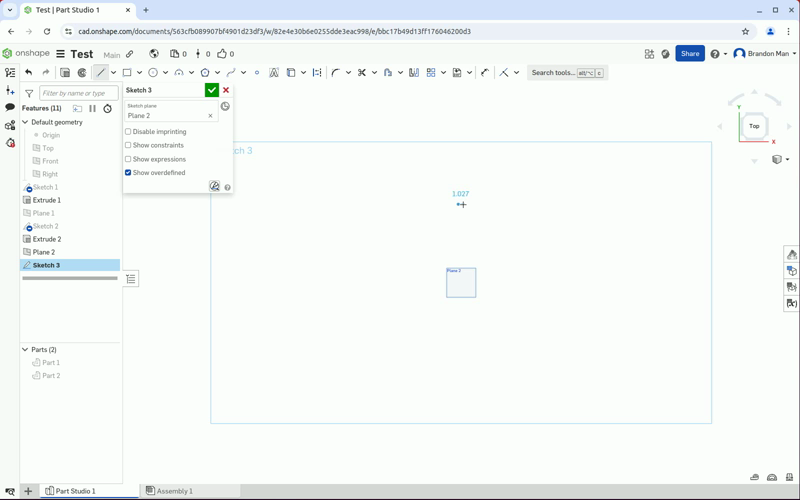
scroll(6)
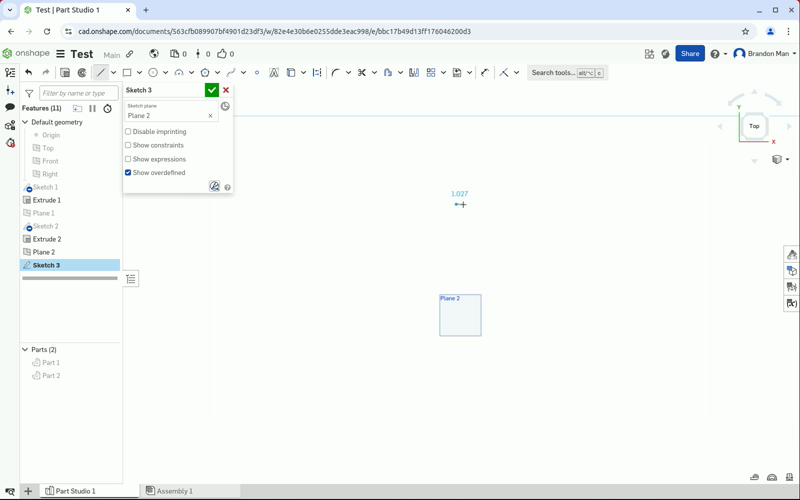
scroll(6)
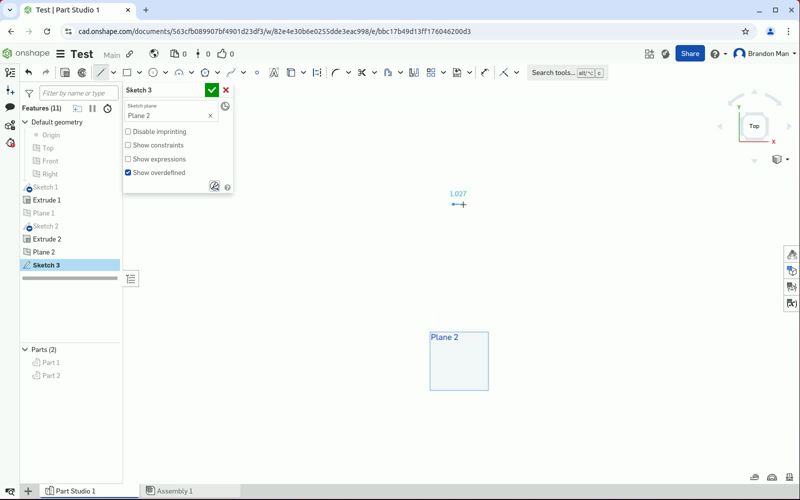
scroll(6)
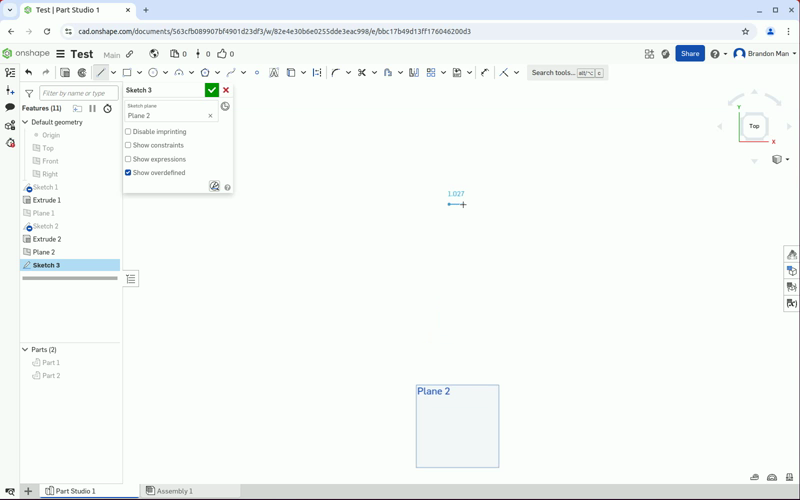
scroll(6)
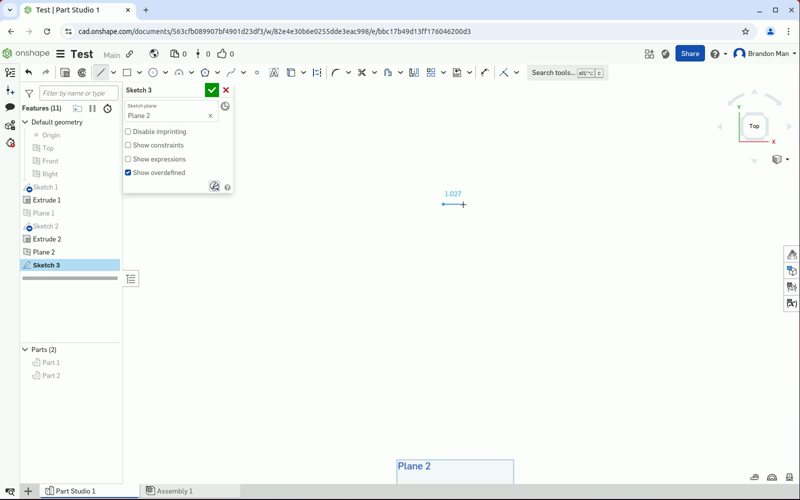
scroll(6)
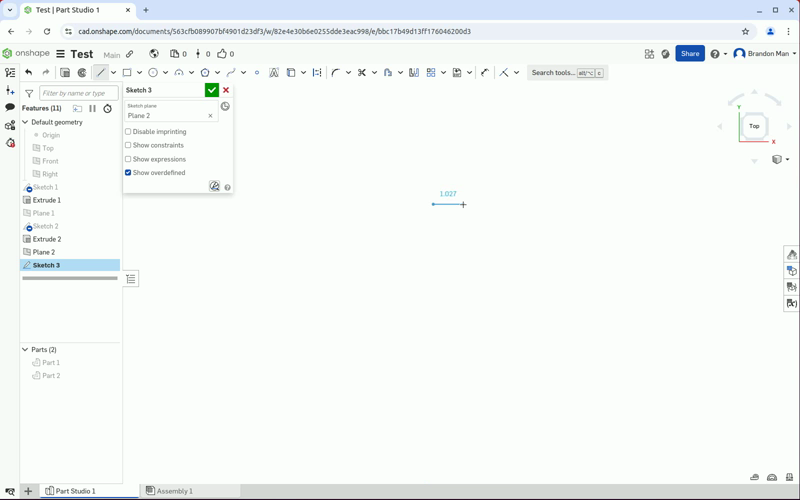
scroll(6)
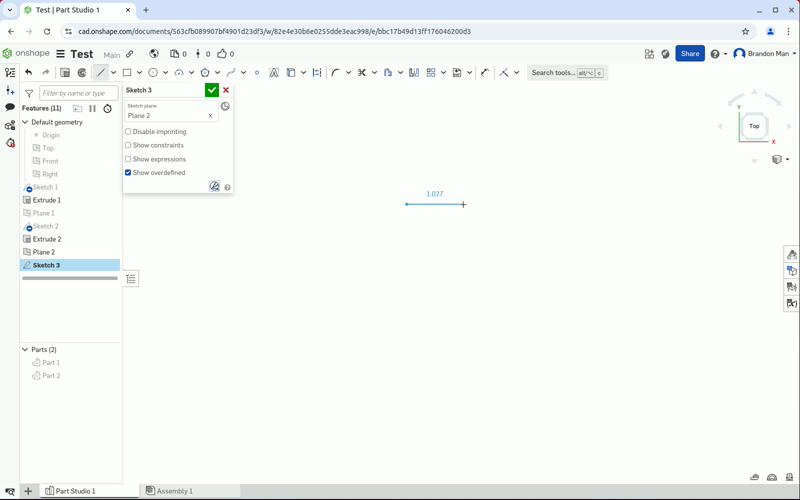
click(463, 204)
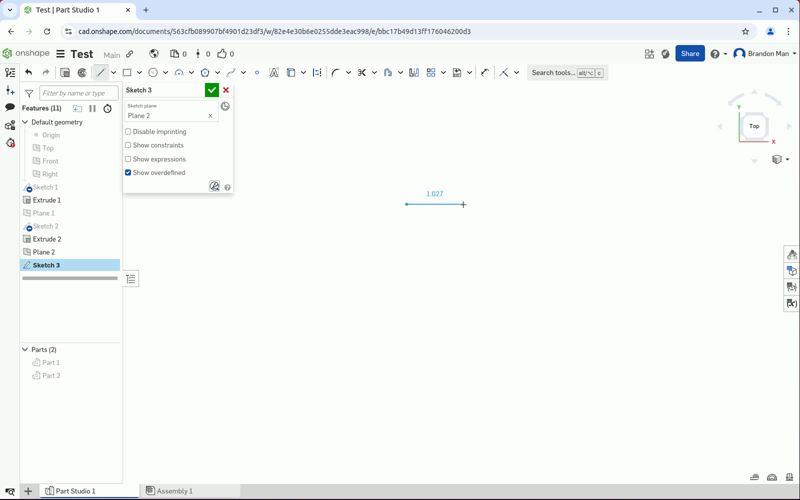
scroll(-6)
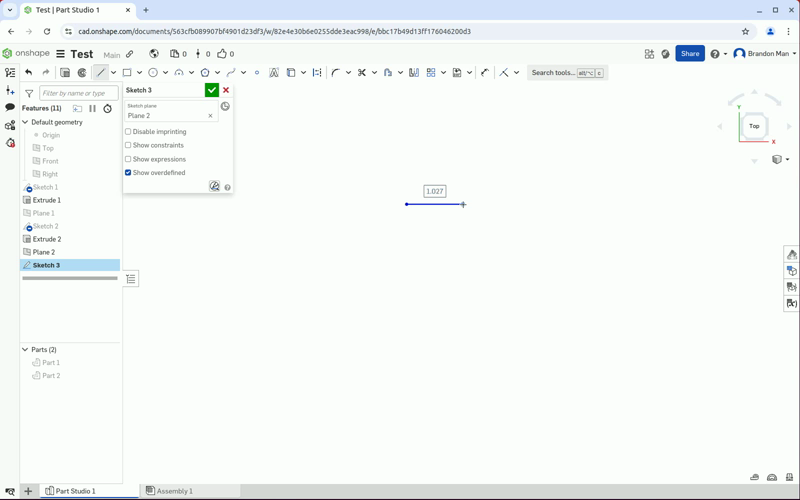
scroll(-6)
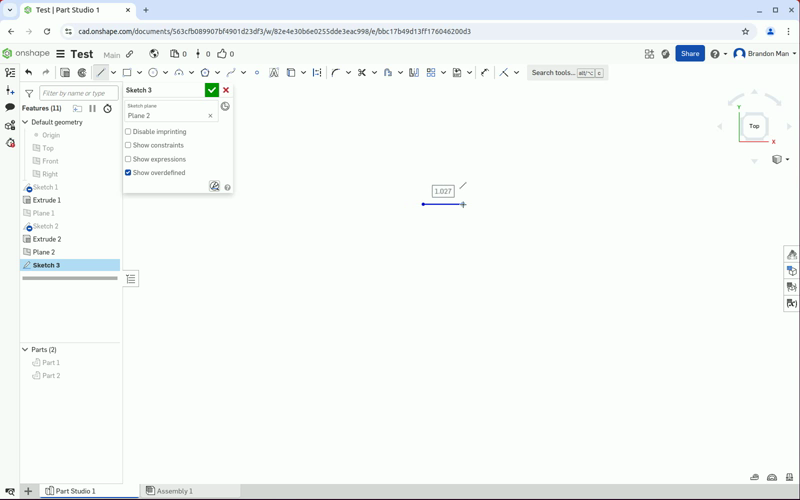
scroll(-6)
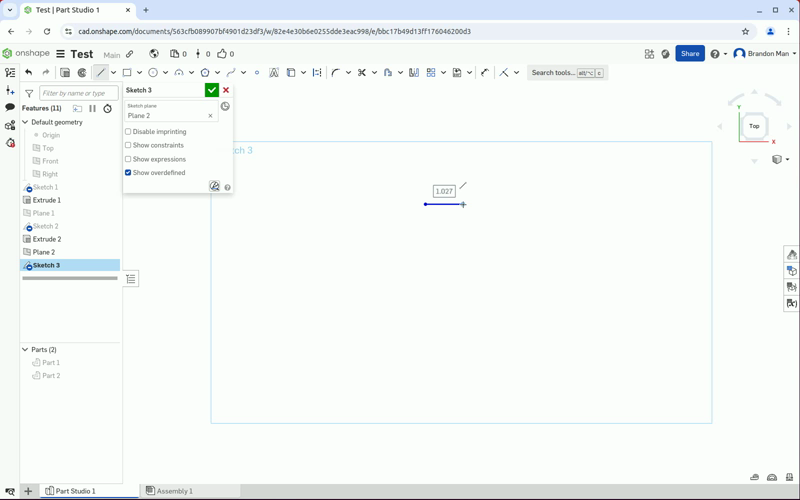
scroll(-6)
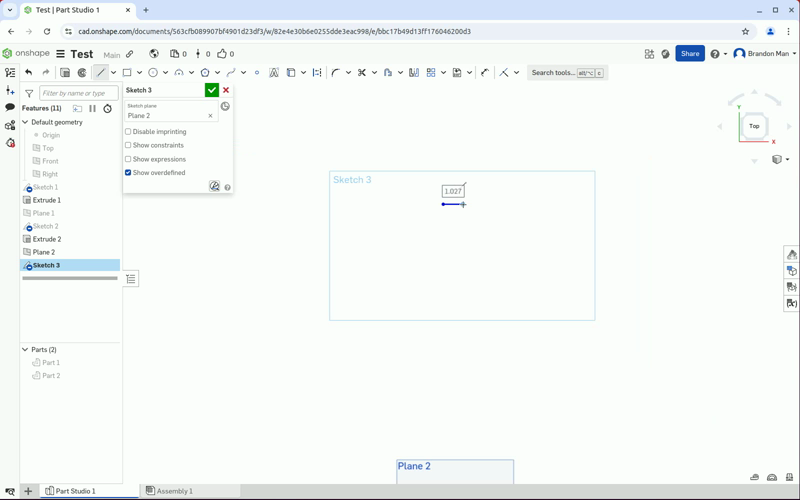
scroll(-6)
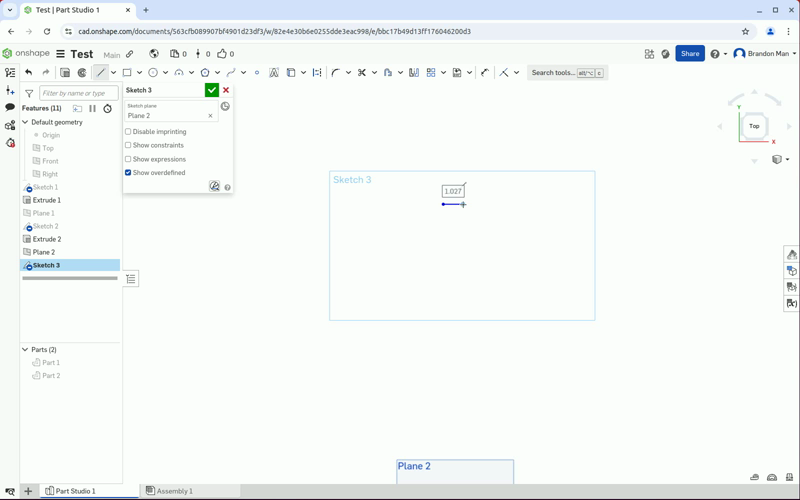
scroll(-6)
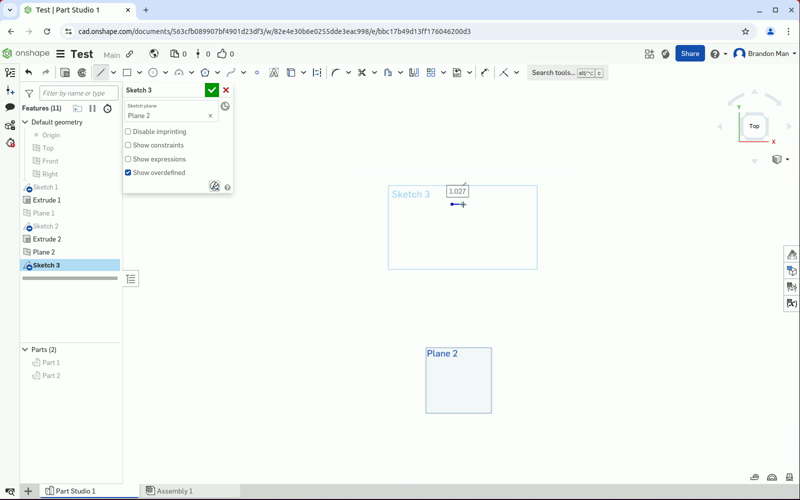
scroll(-6)
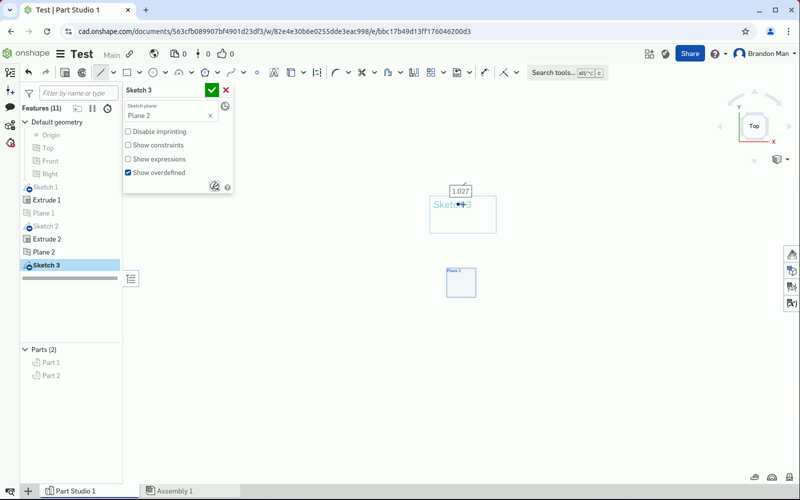
key_up(shift)
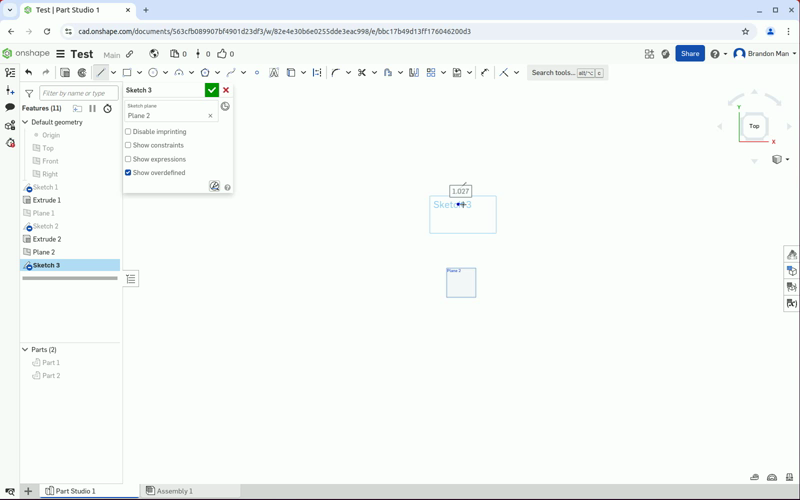
key_down(shift)
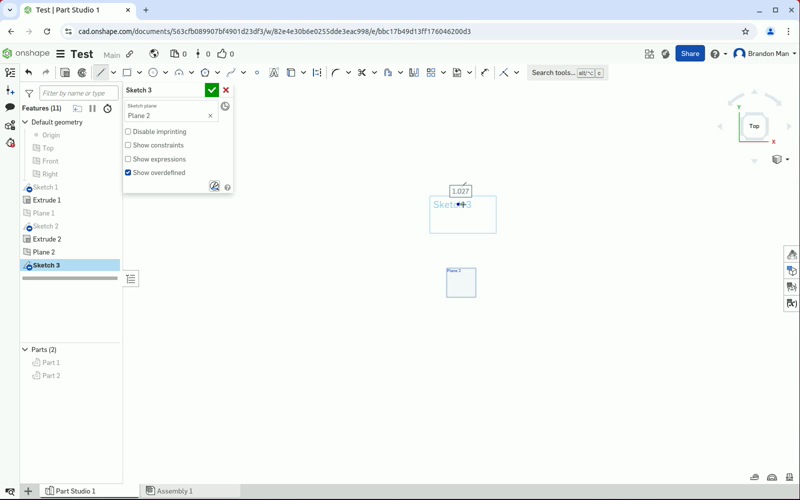
mouse_move(493, 204)
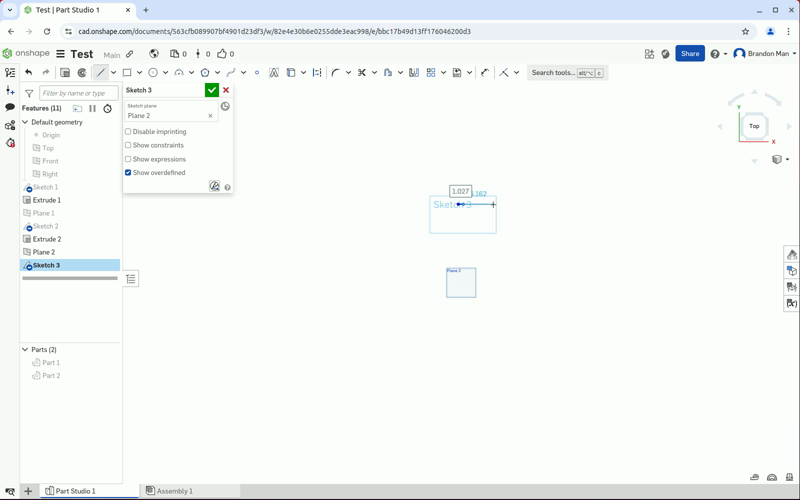
mouse_move(463, 192)
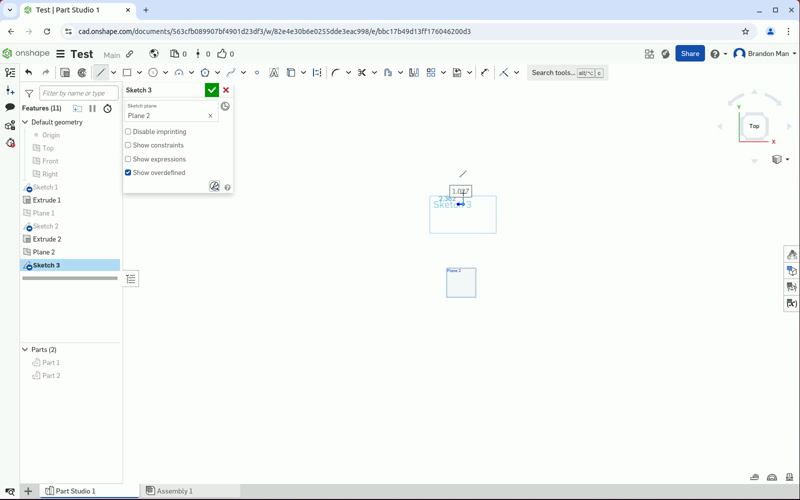
click(463, 192)
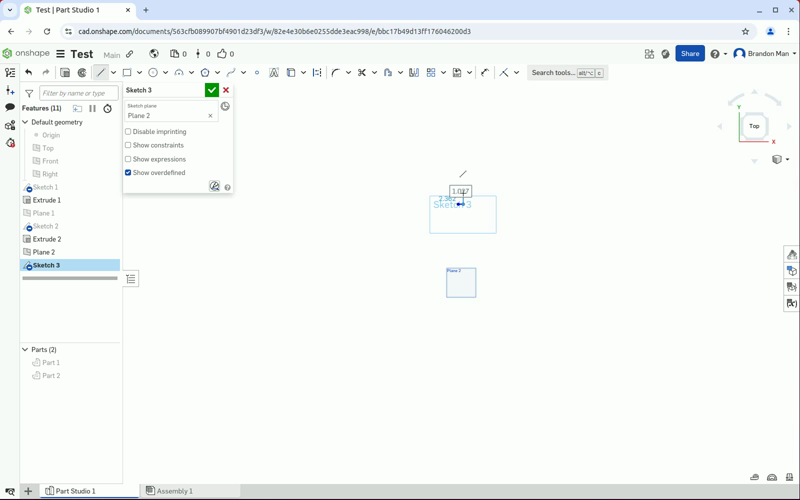
key_up(shift)
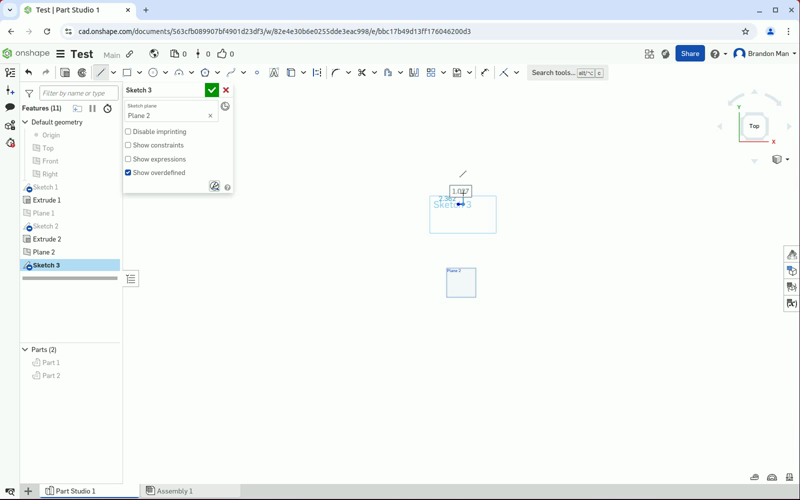
key_down(shift)
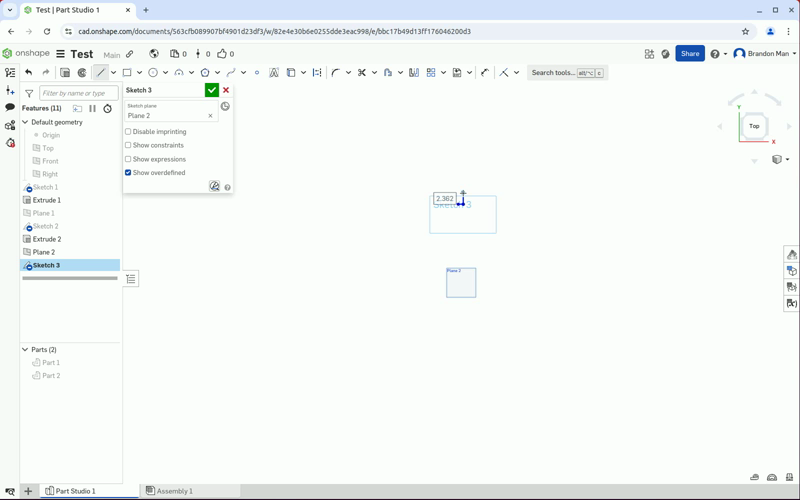
mouse_move(493, 192)
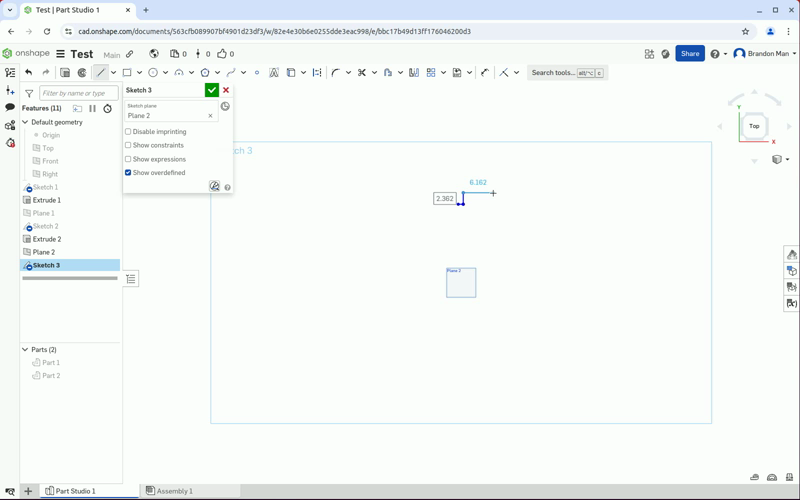
mouse_move(458, 192)
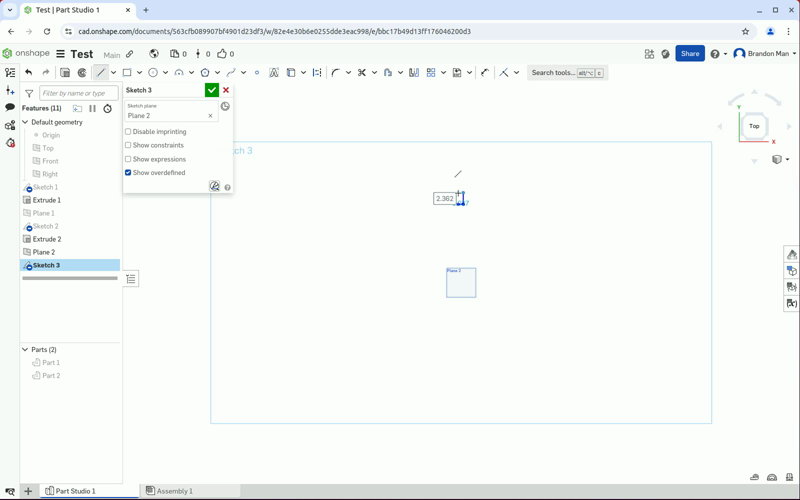
scroll(6)
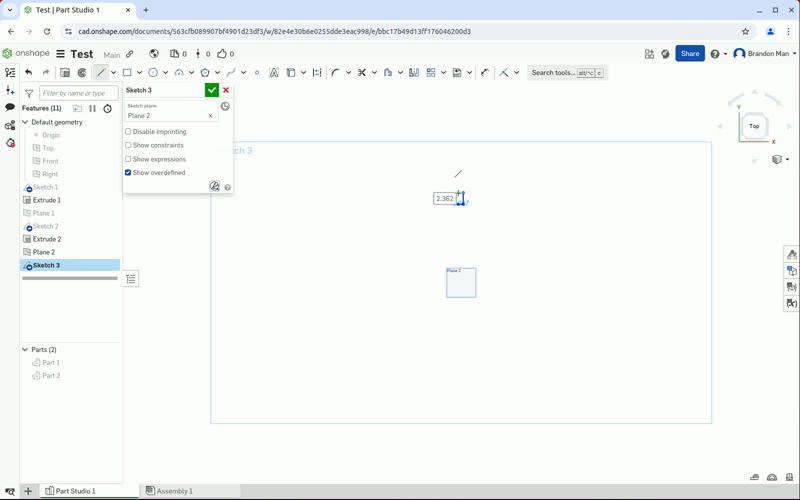
scroll(6)
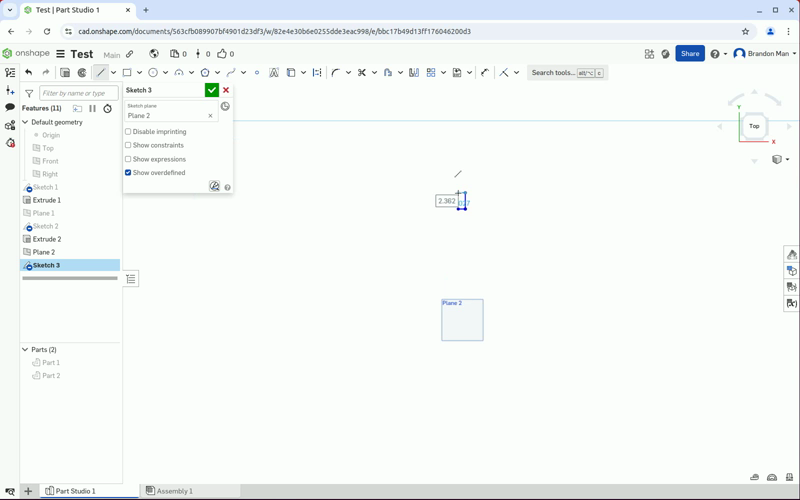
scroll(6)
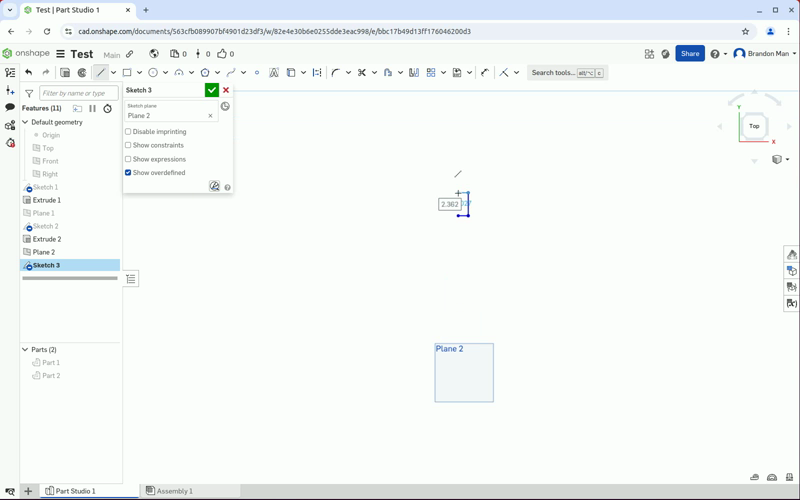
scroll(6)
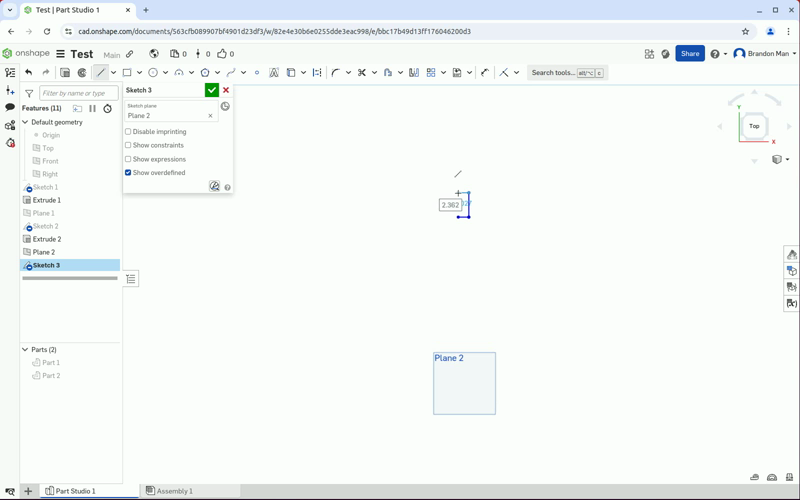
scroll(6)
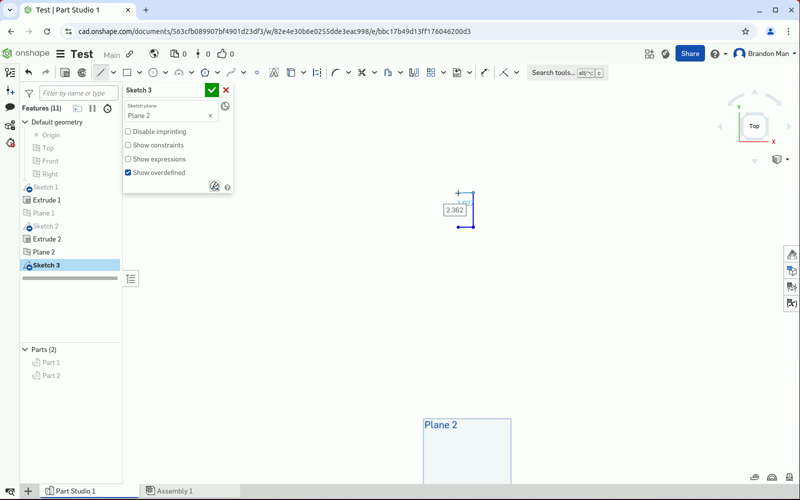
scroll(6)
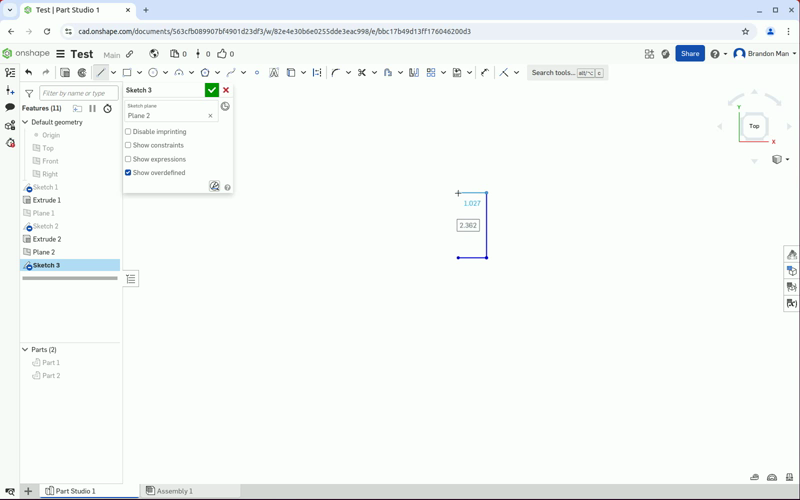
scroll(6)
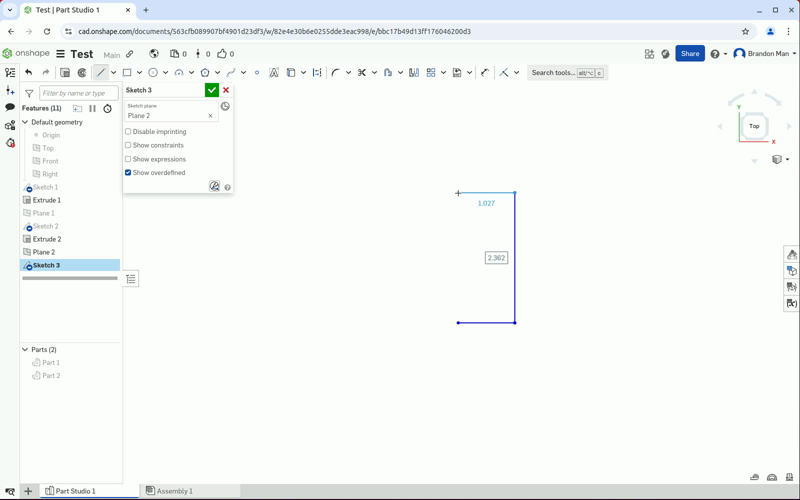
click(458, 192)
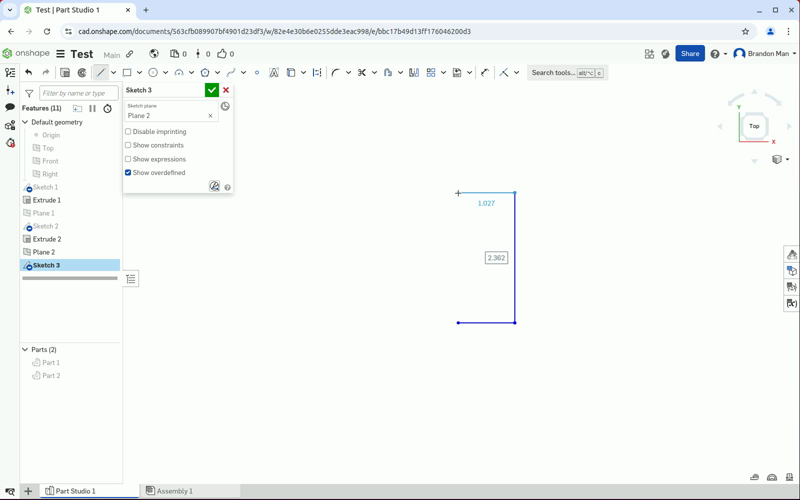
scroll(-6)
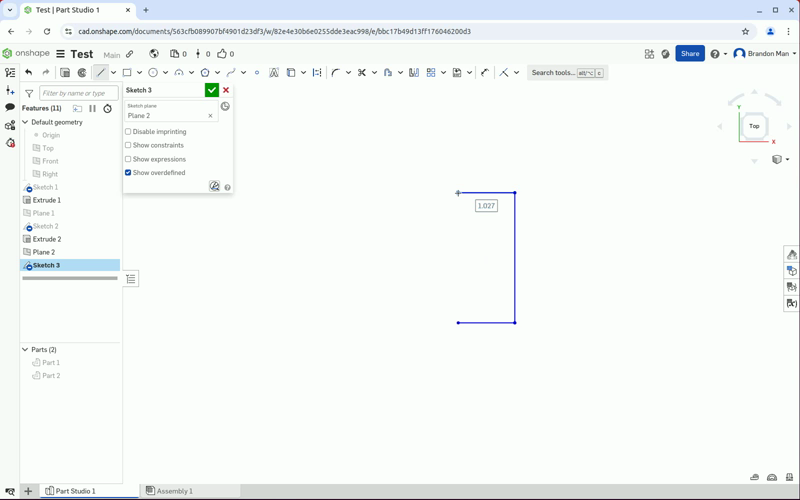
scroll(-6)
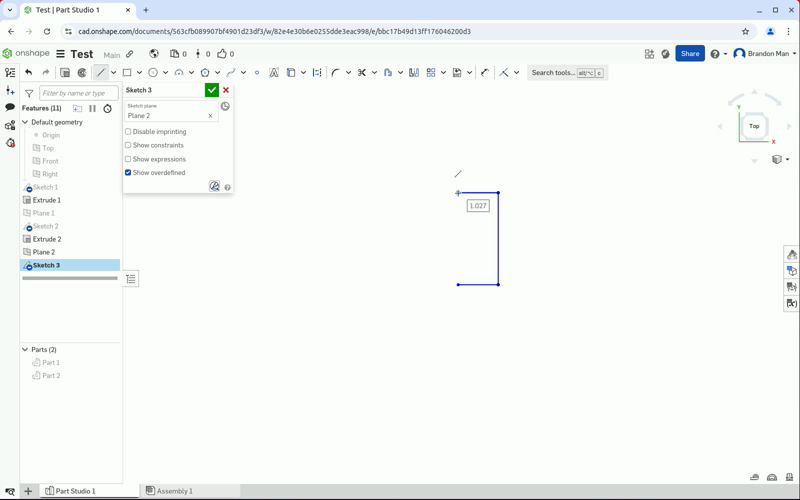
scroll(-6)
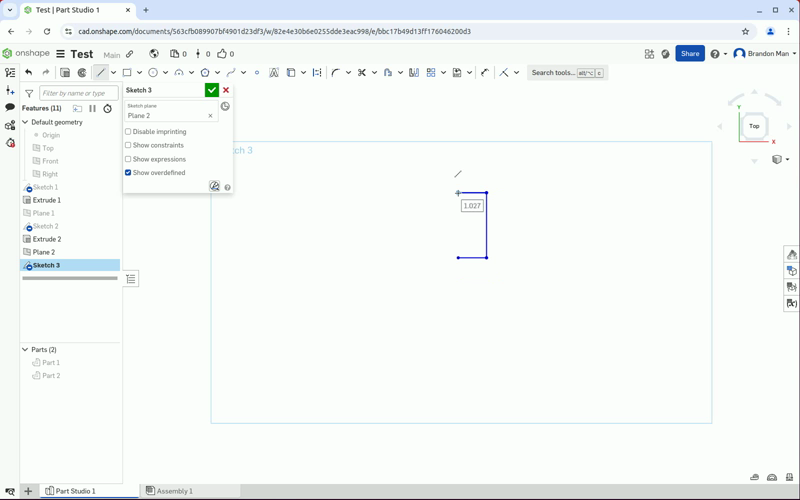
scroll(-6)
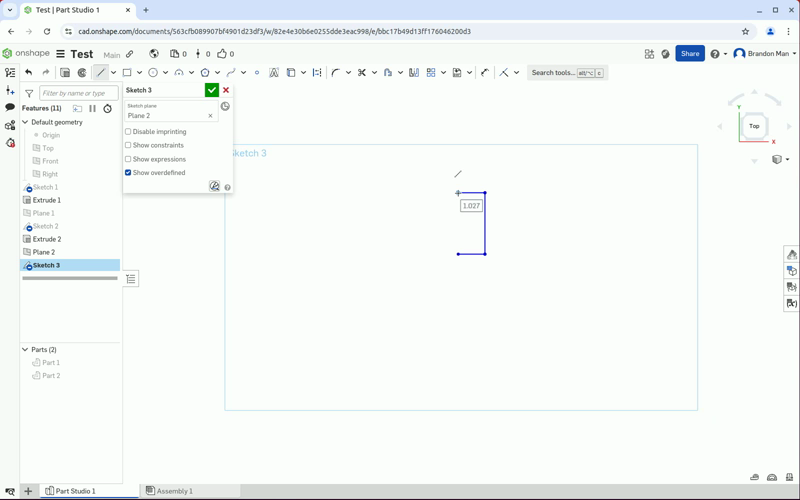
scroll(-6)
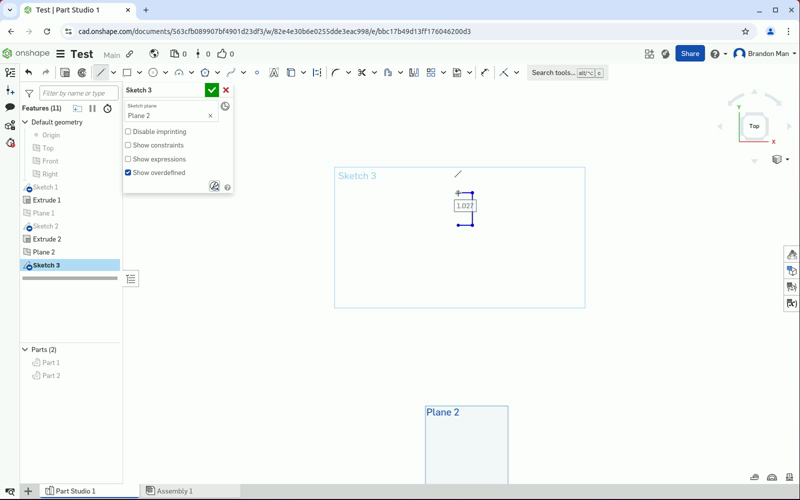
scroll(-6)
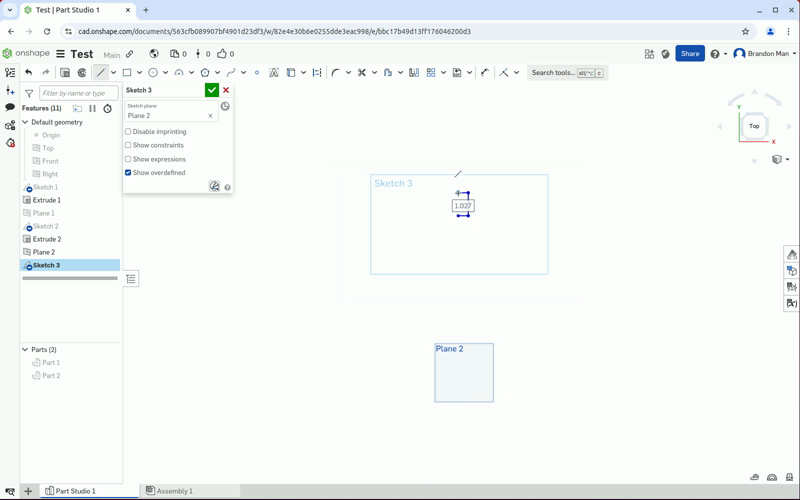
scroll(-6)
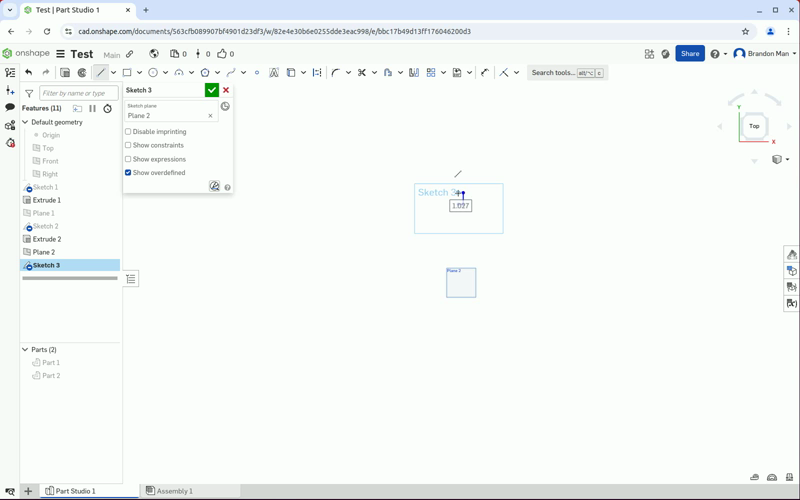
key_up(shift)
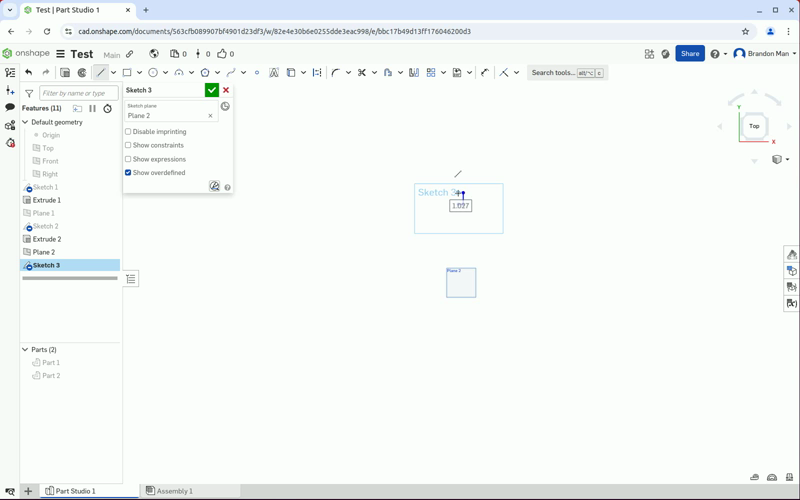
mouse_move(488, 192)
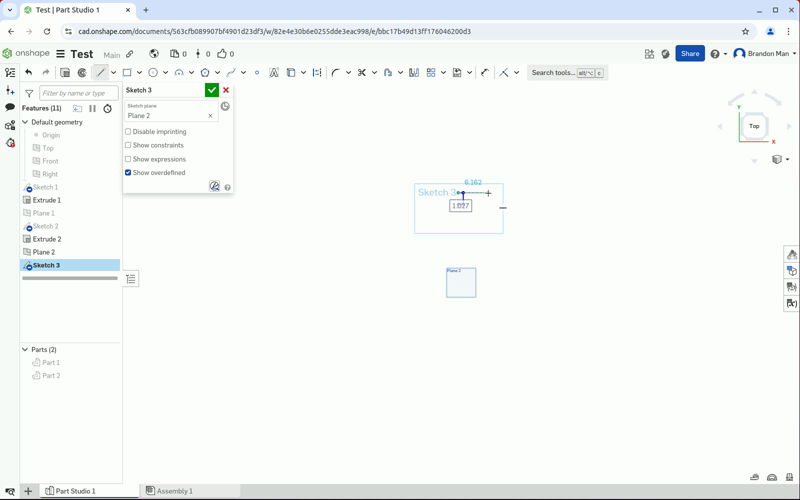
key_down(shift)
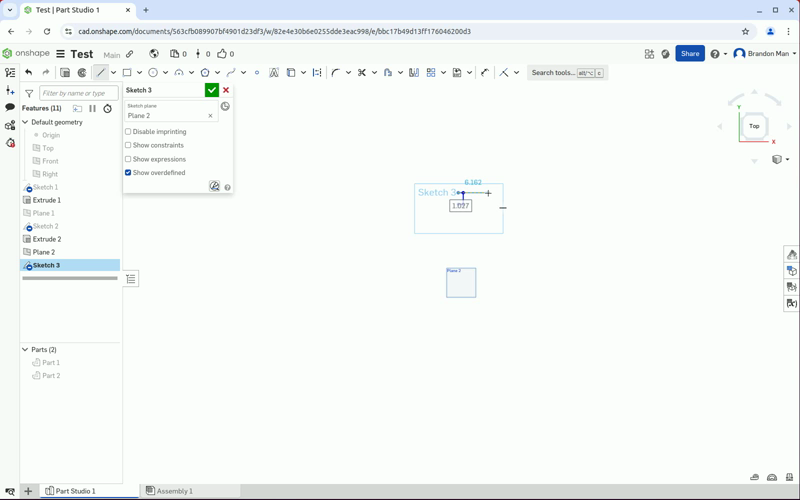
mouse_move(458, 204)
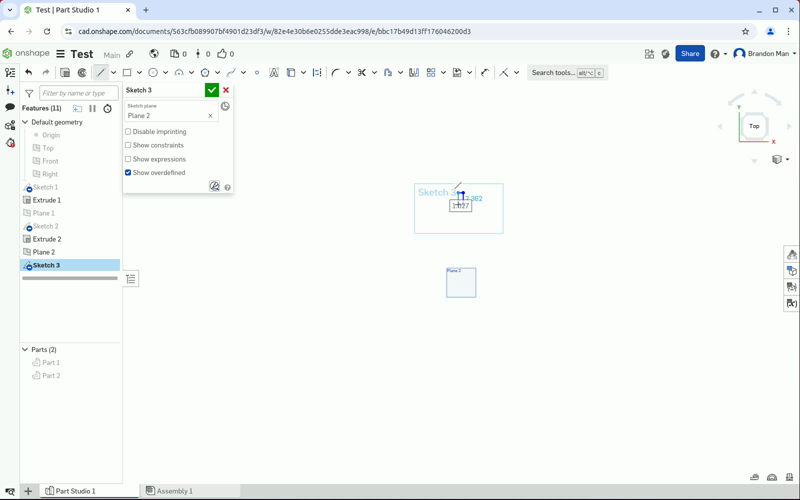
key_up(shift)
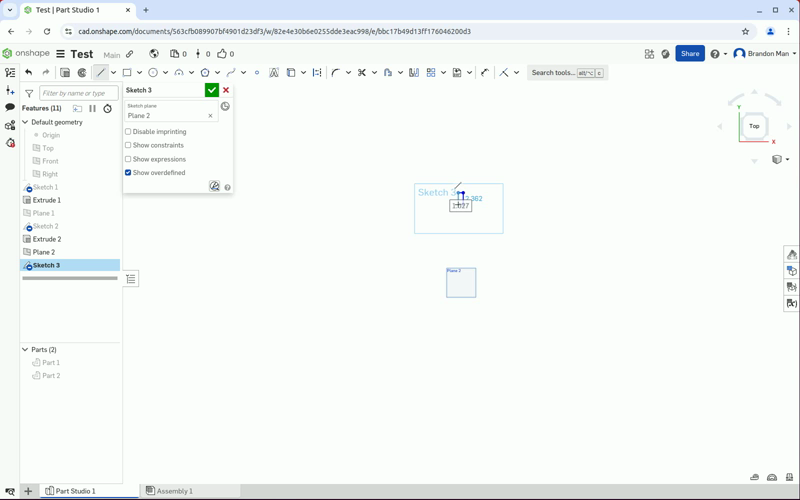
click(458, 204)
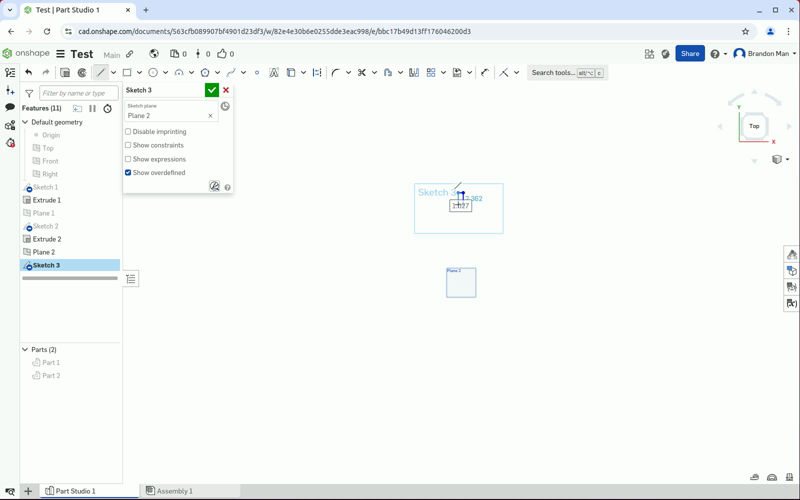
key(esc)
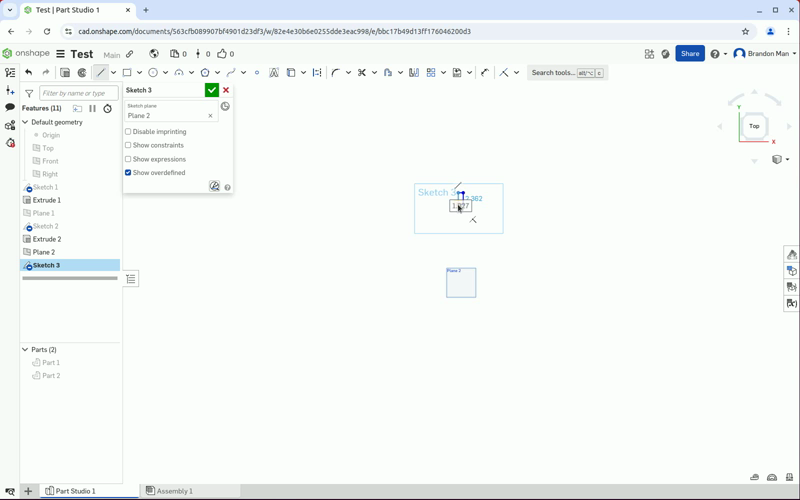
mouse_move(459, 198)
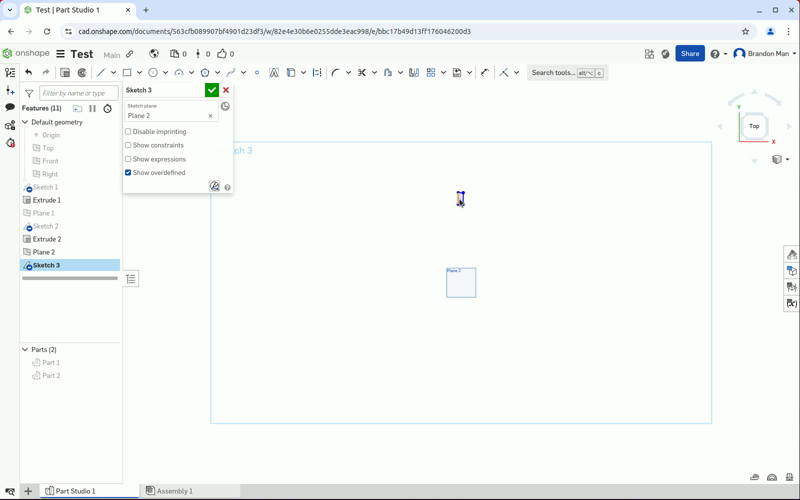
scroll(6)
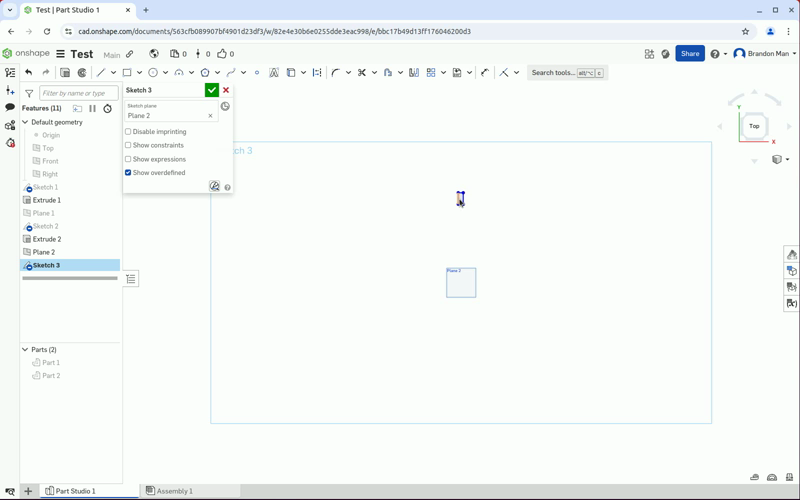
scroll(6)
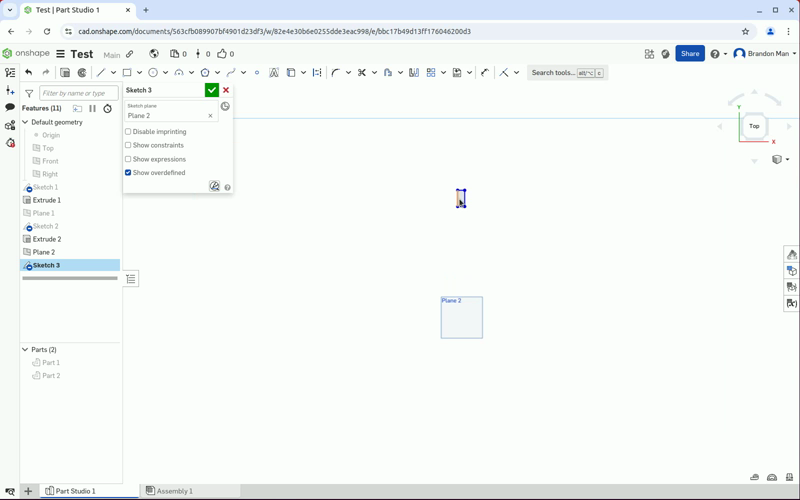
scroll(6)
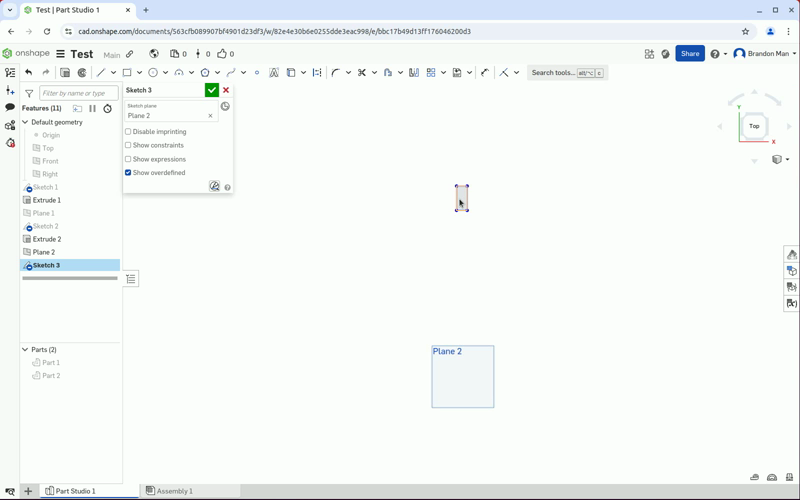
scroll(6)
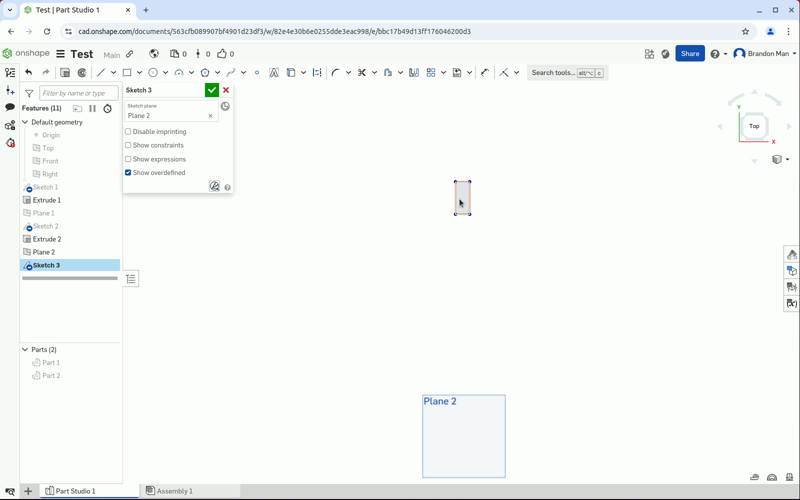
scroll(6)
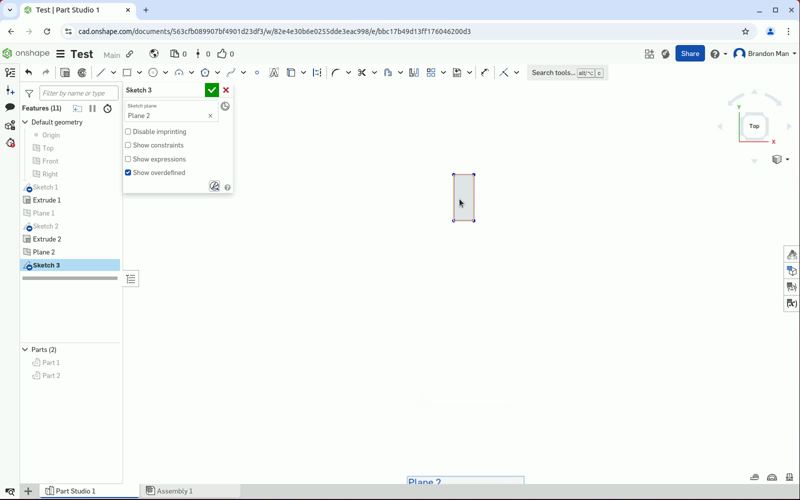
scroll(6)
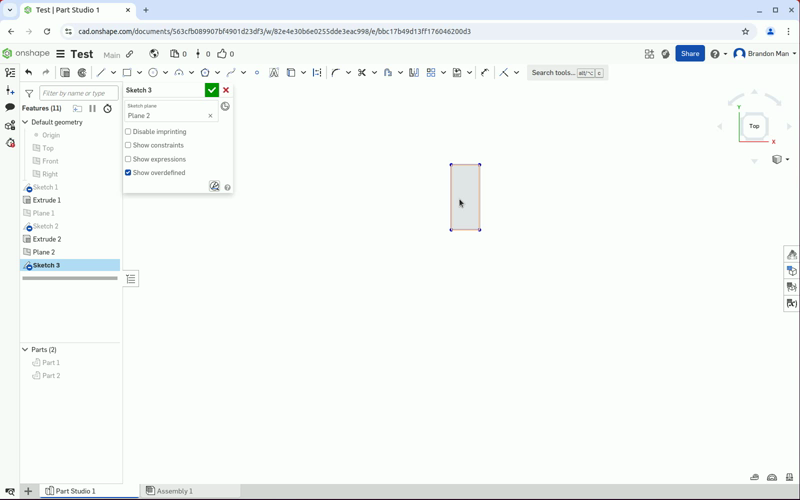
scroll(6)
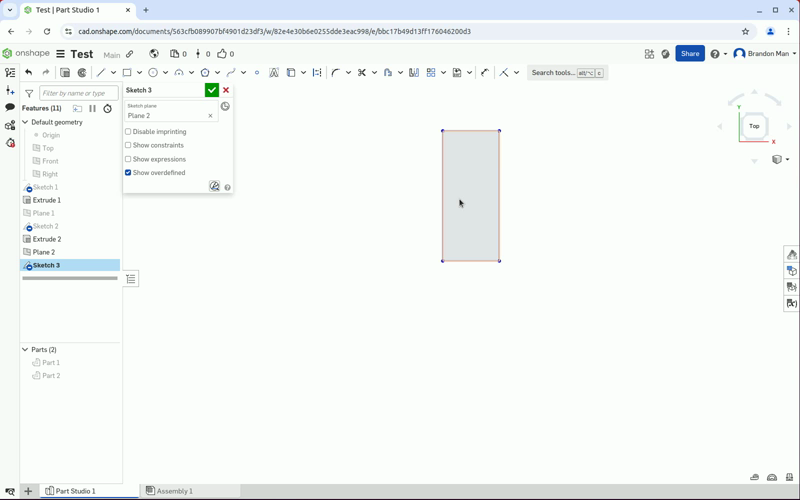
click(459, 198)
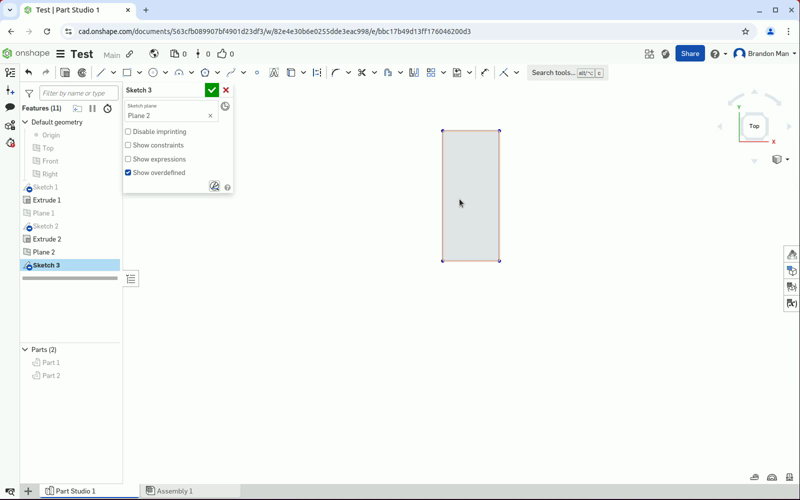
scroll(-6)
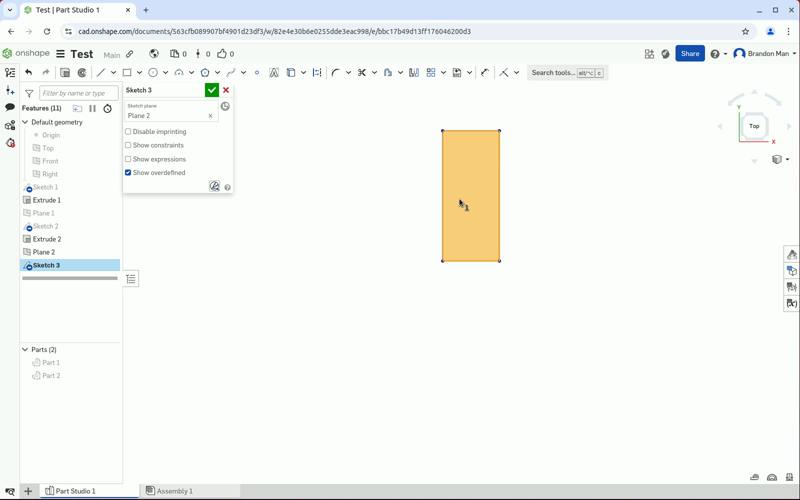
scroll(-6)
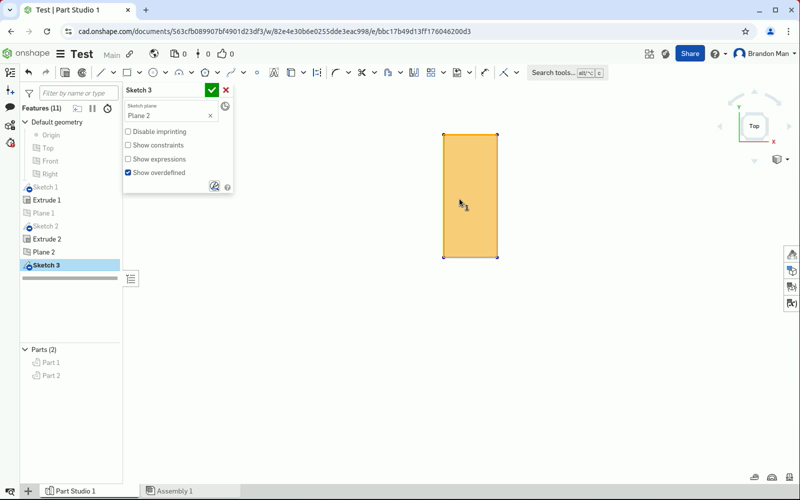
scroll(-6)
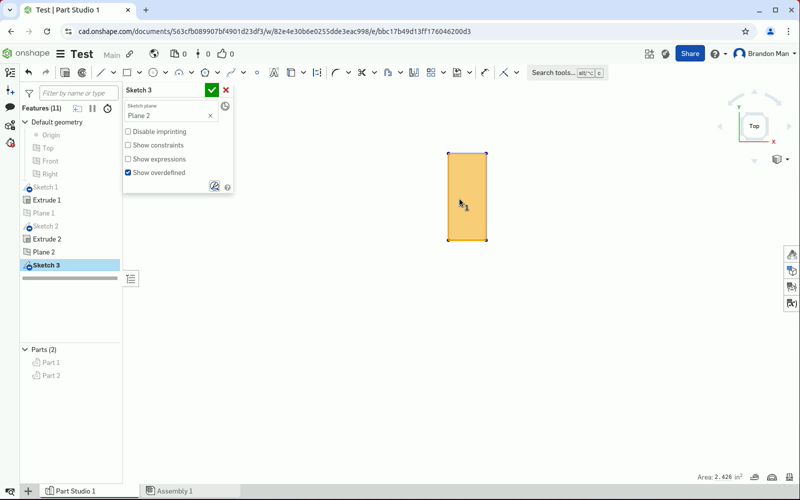
scroll(-6)
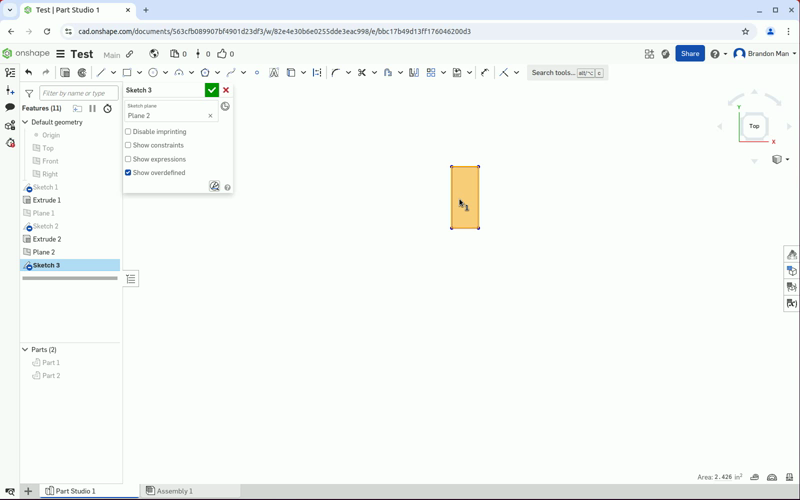
scroll(-6)
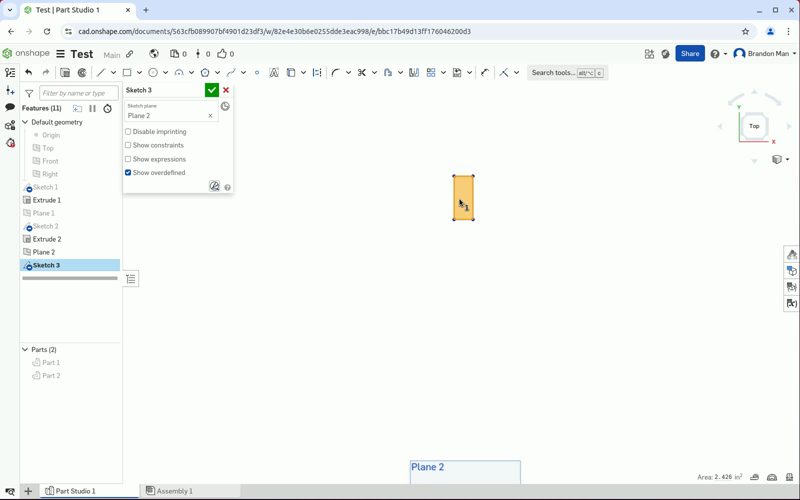
scroll(-6)
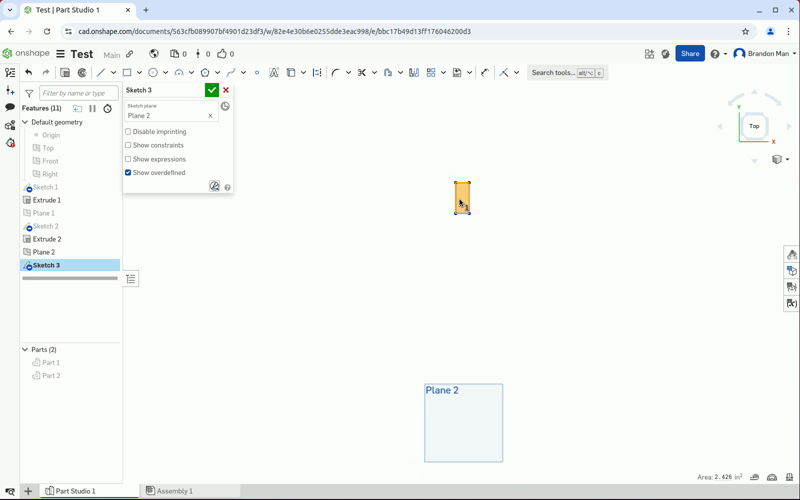
scroll(-6)
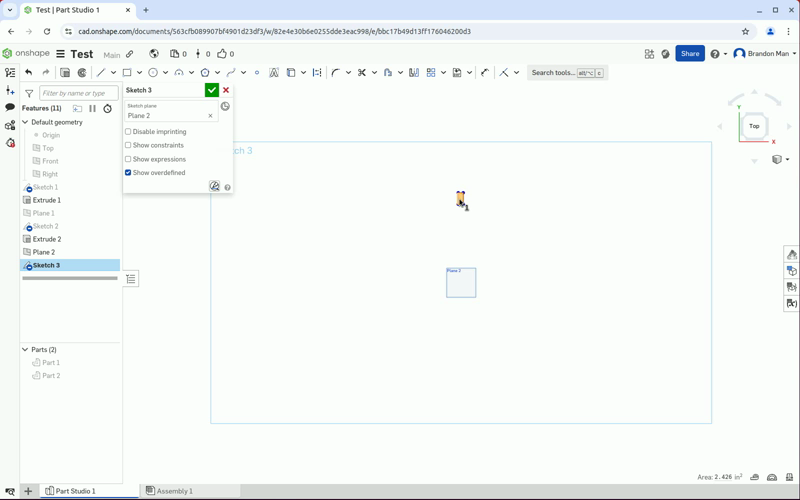
mouse_move(73, 352)
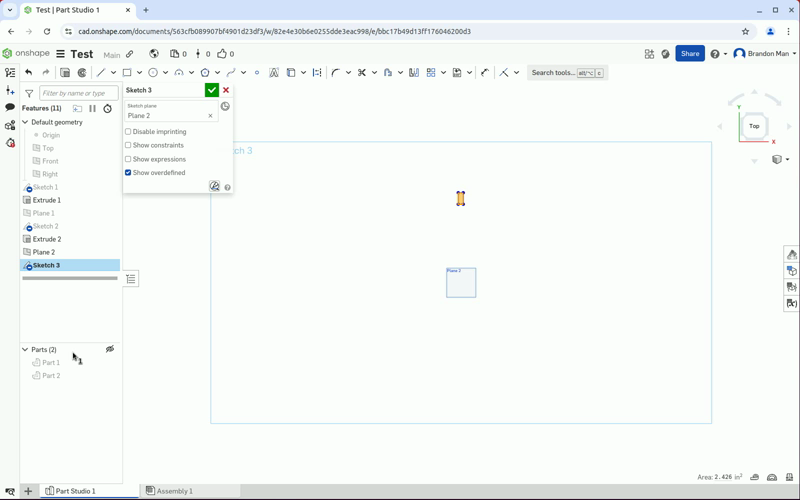
key(shift+y)
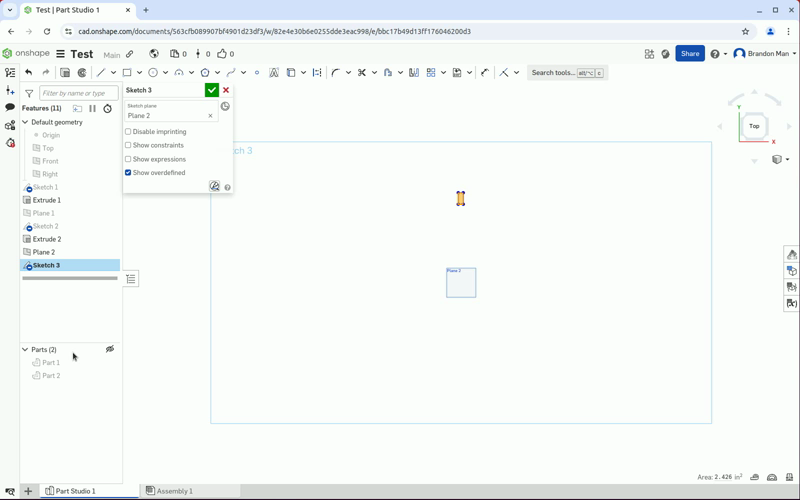
key(shift+e)
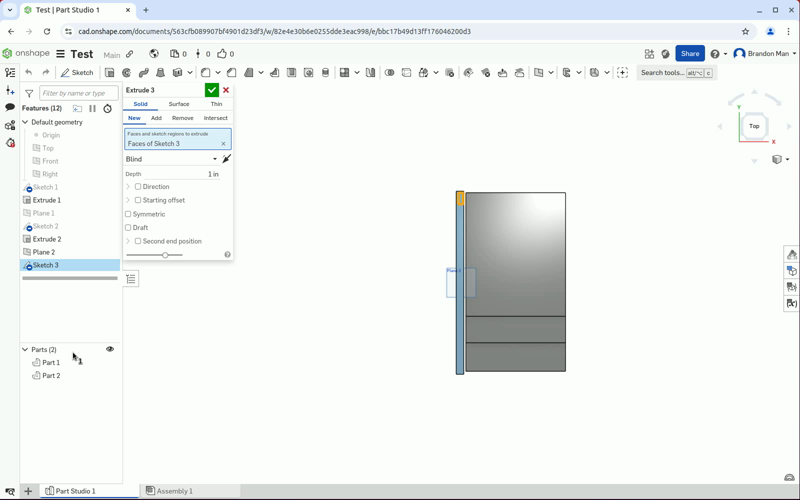
mouse_move(143, 106)
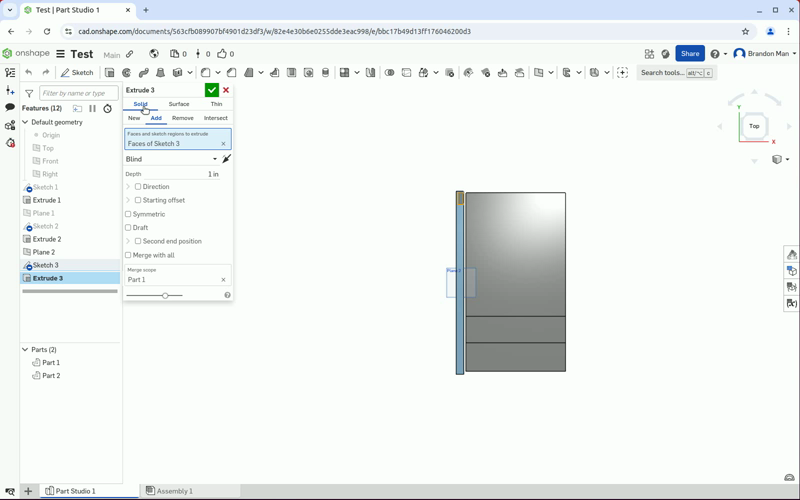
click(143, 106)
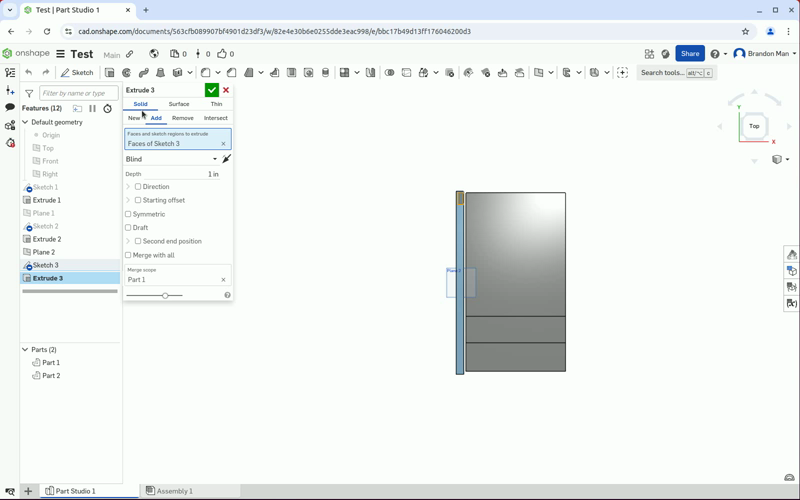
mouse_move(137, 120)
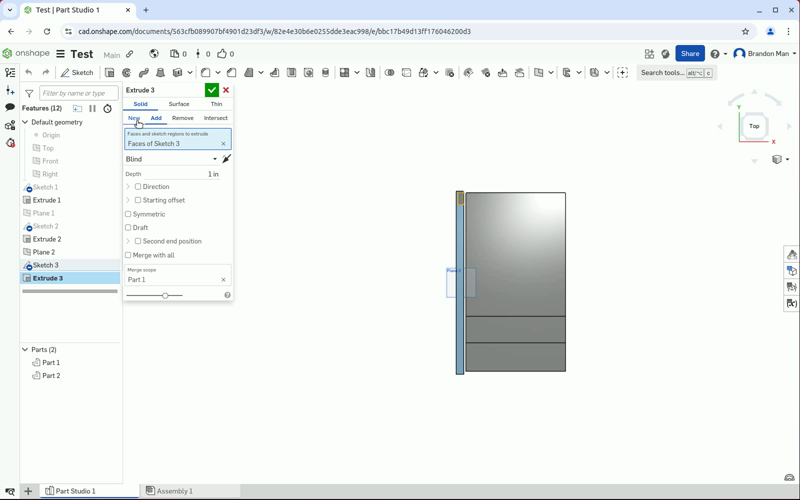
click(137, 120)
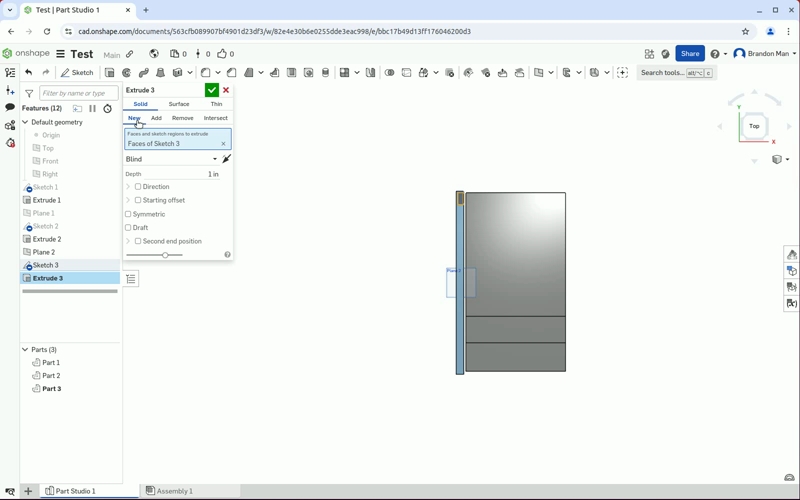
key(tab, 4)
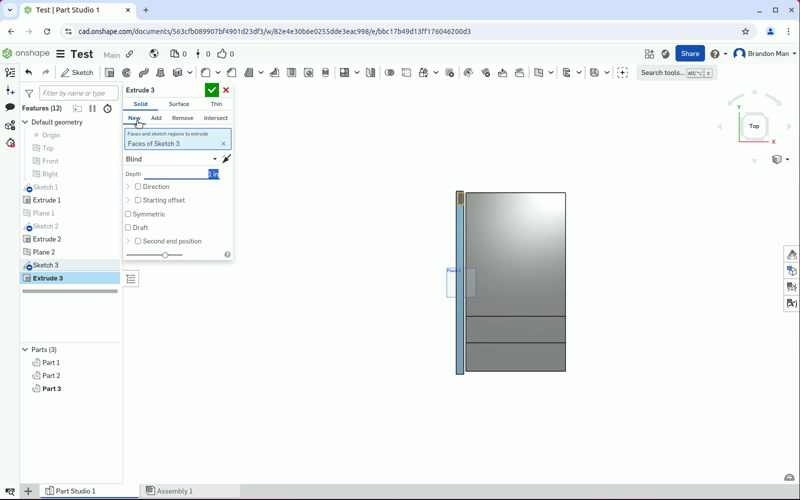
text(-0.241)
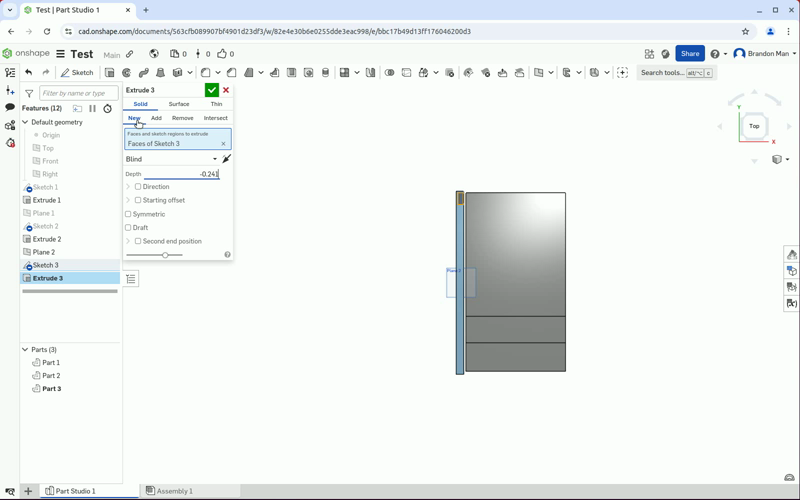
key(enter)
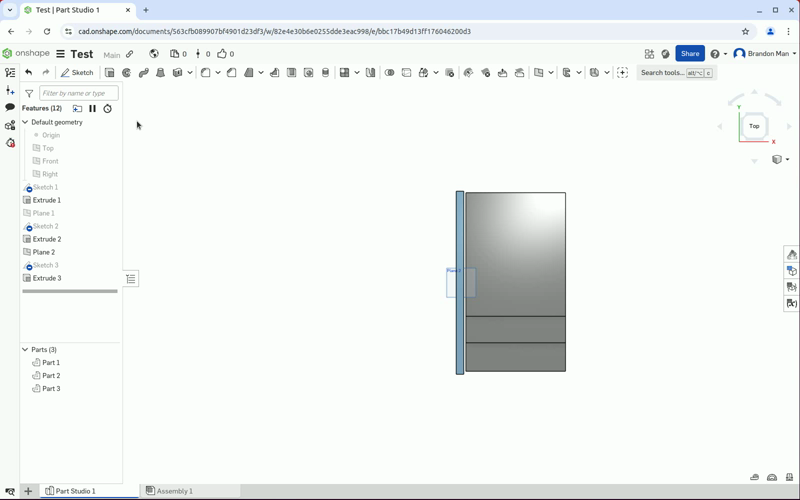
key(shift+h)
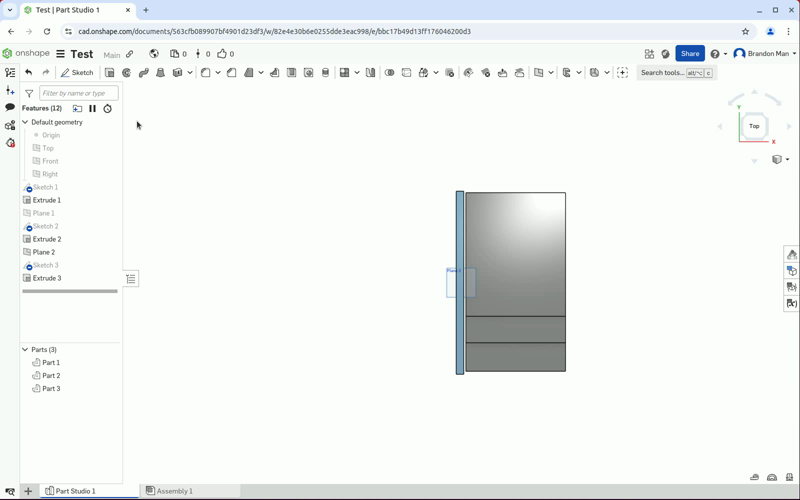
key(shift+h)
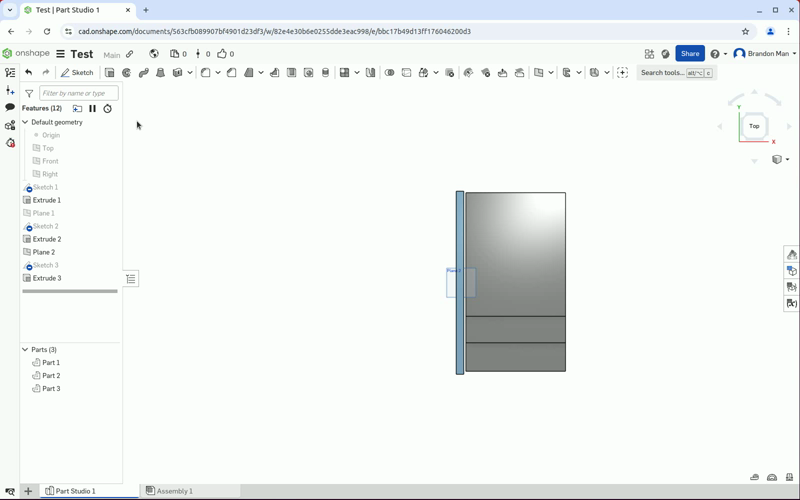
mouse_move(73, 189)
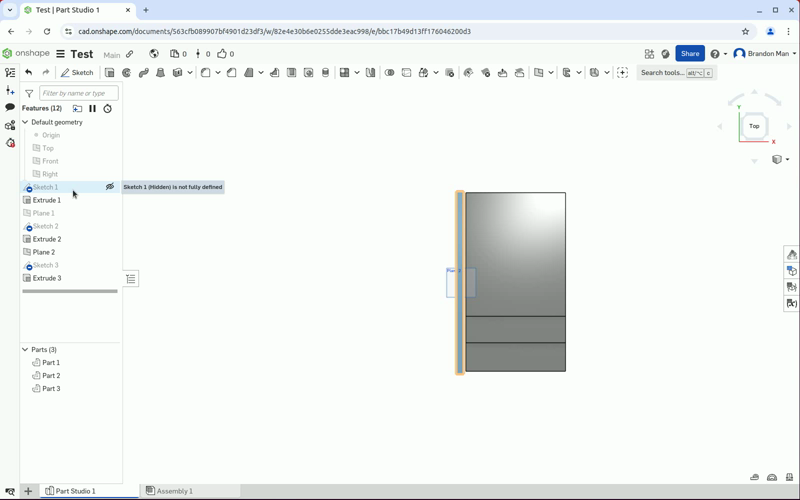
click(73, 189)
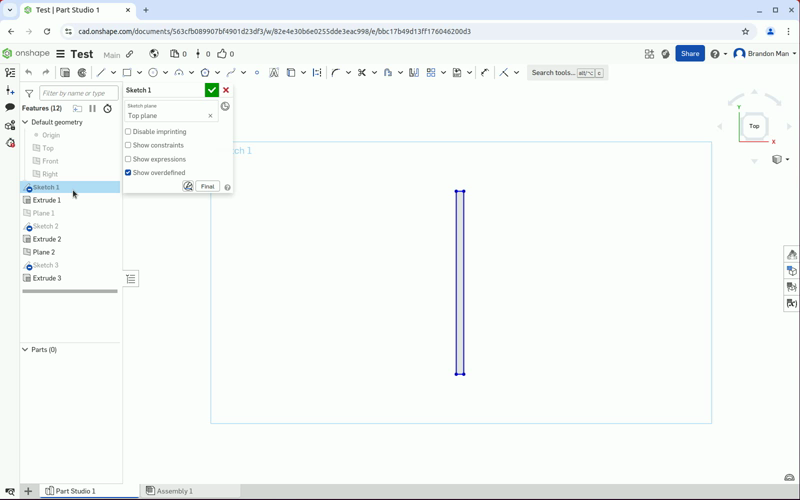
mouse_move(229, 92)
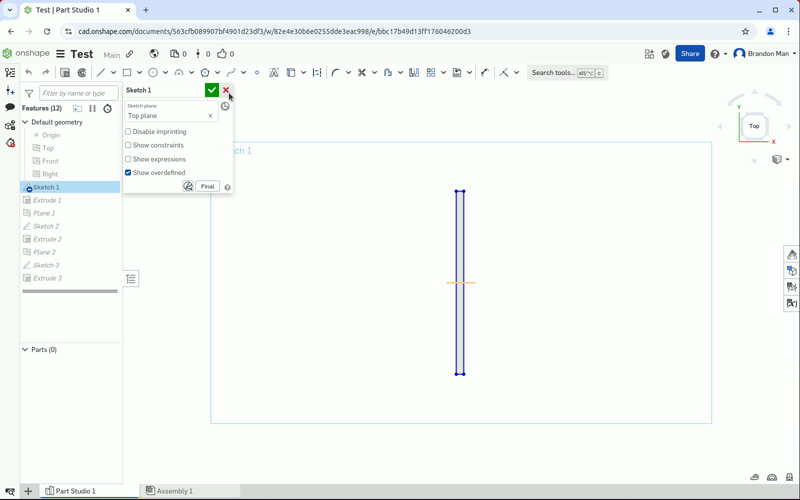
click(229, 92)
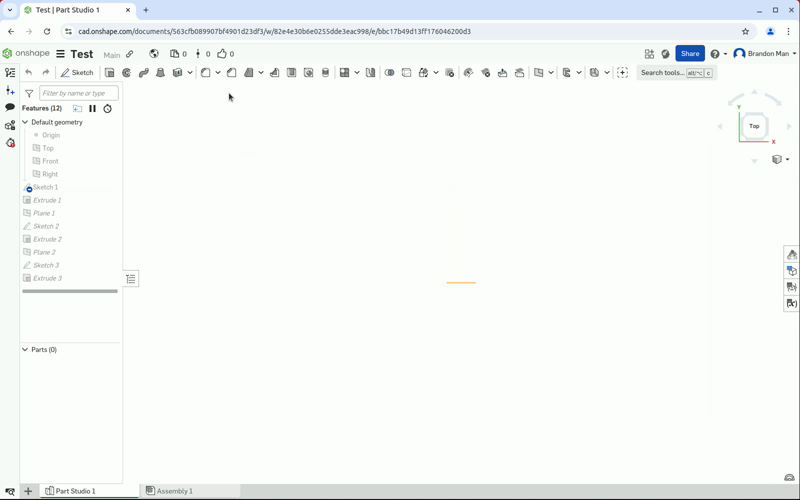
key(shift+s)
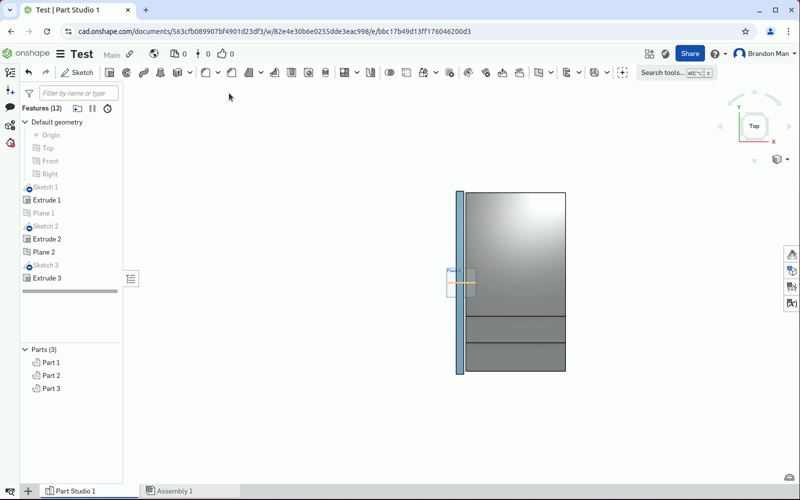
mouse_move(73, 254)
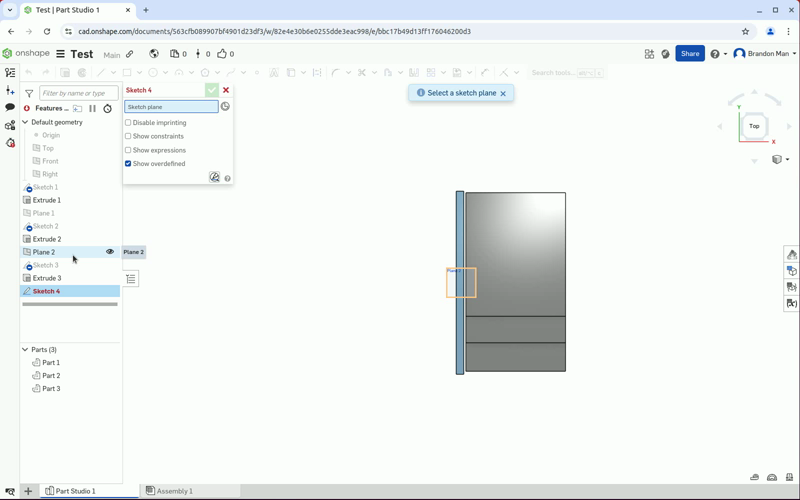
click(73, 254)
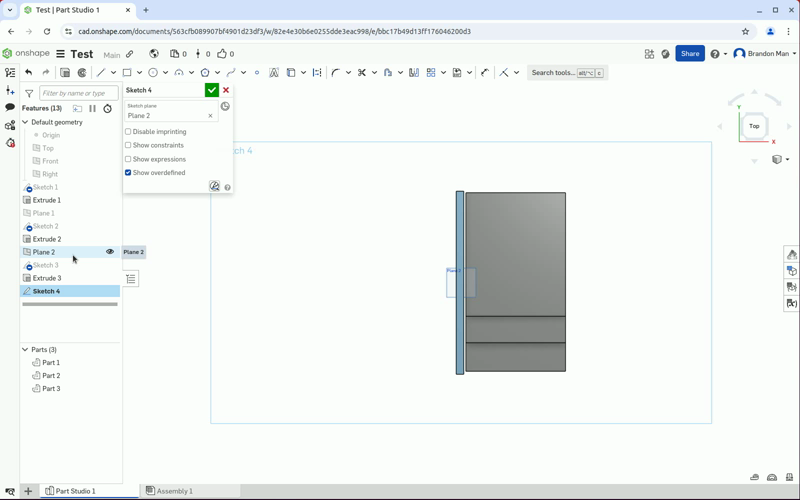
mouse_move(73, 352)
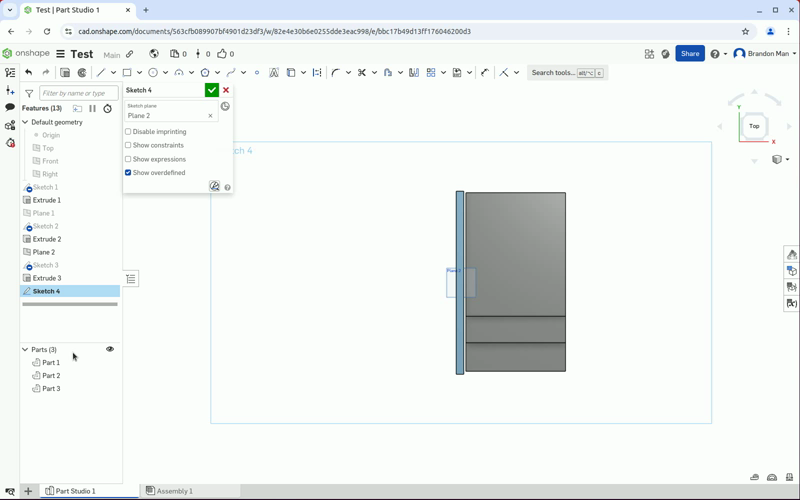
key(y)
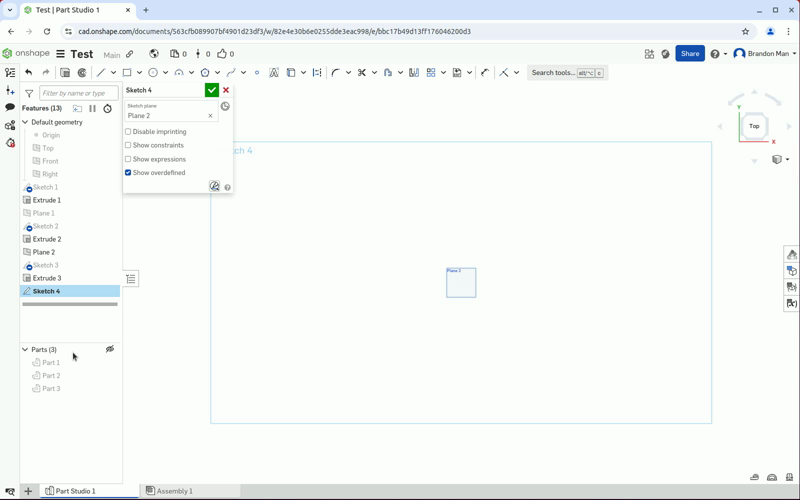
key(l)
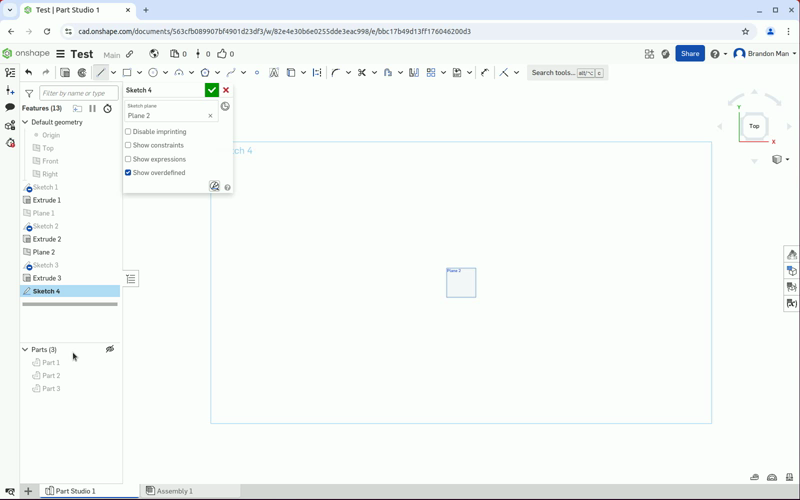
key_down(shift)
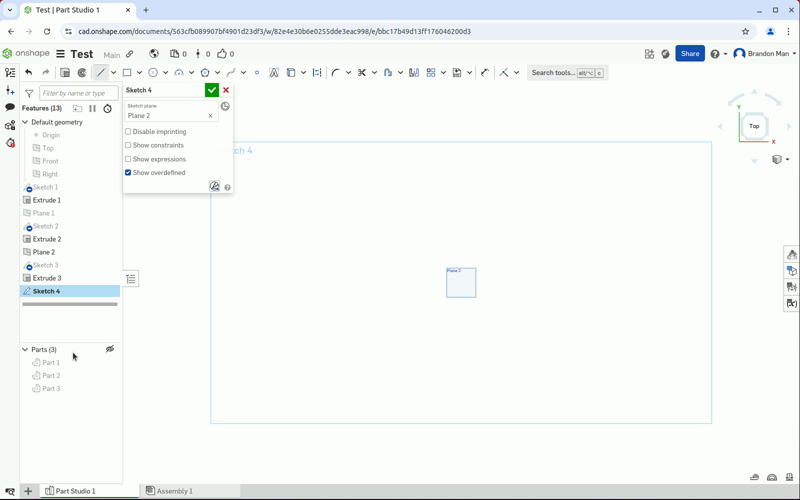
mouse_move(458, 318)
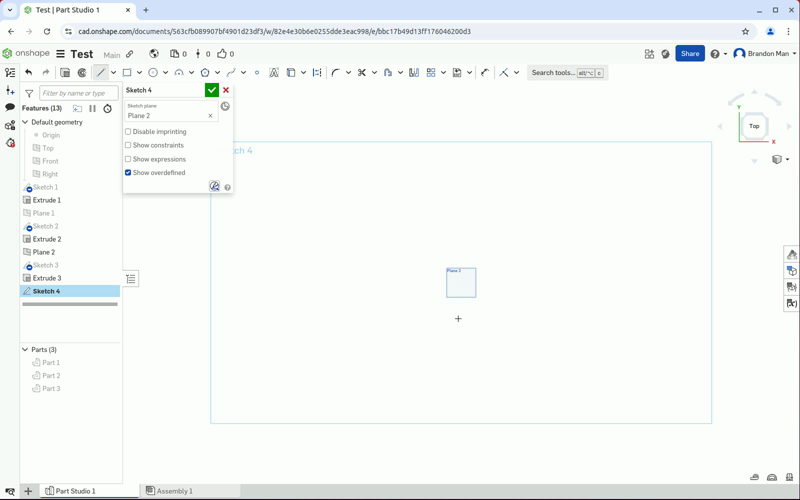
click(458, 318)
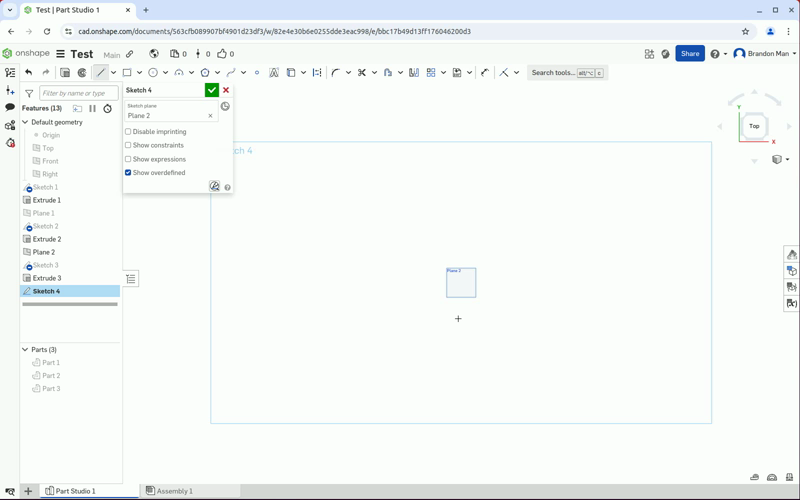
key_up(shift)
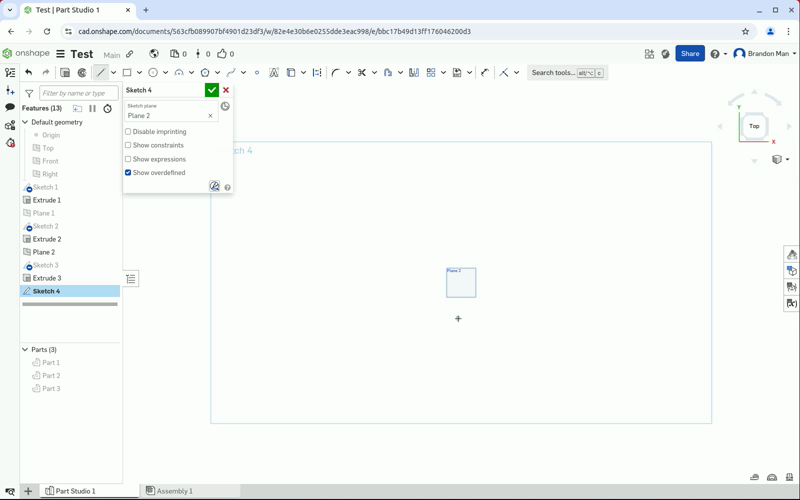
key_down(shift)
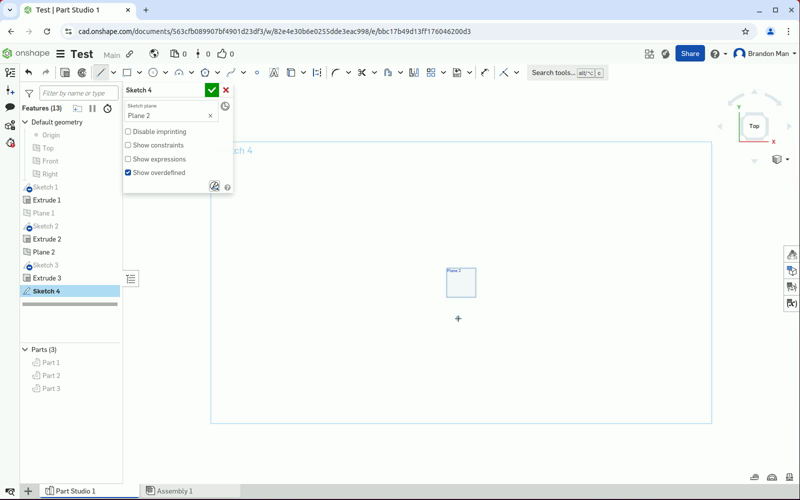
mouse_move(488, 318)
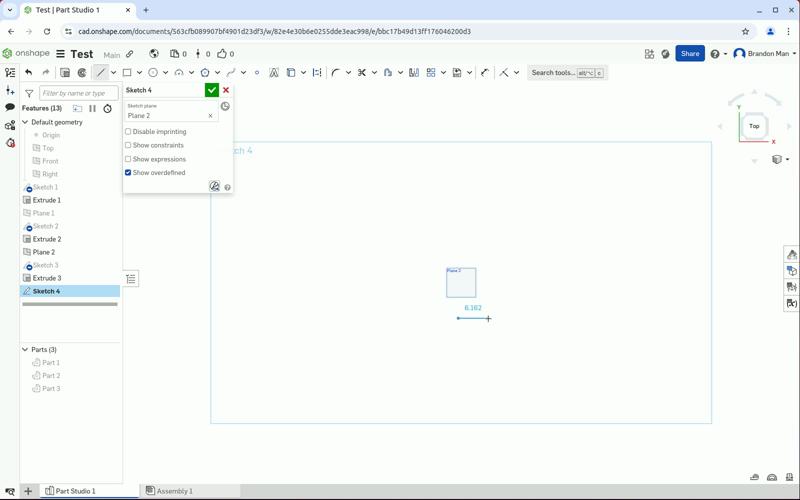
mouse_move(463, 318)
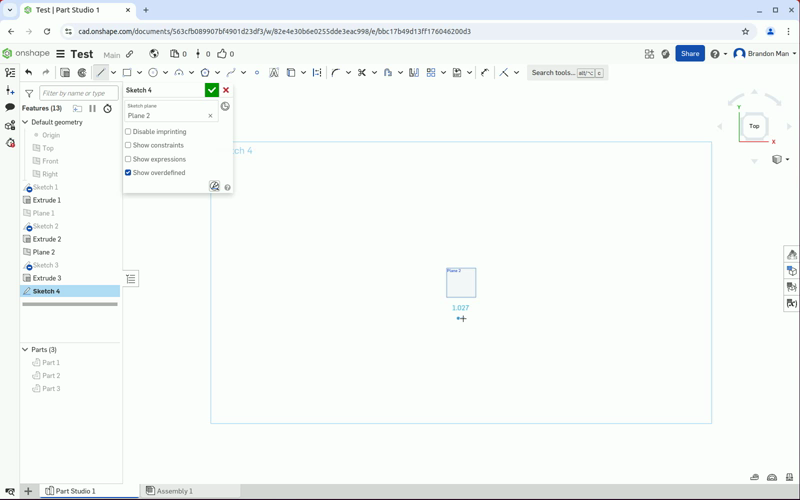
scroll(6)
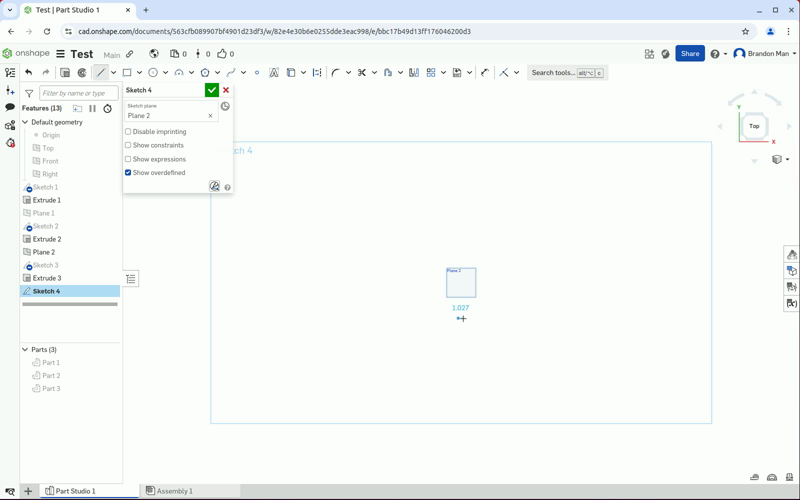
scroll(6)
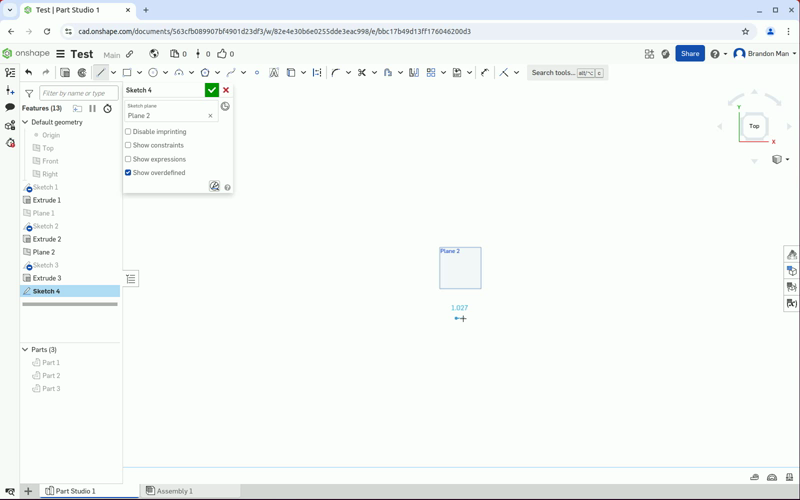
scroll(6)
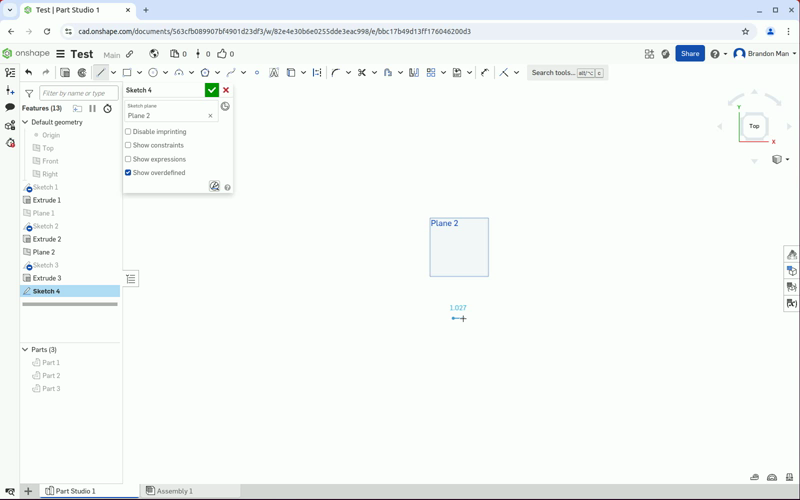
scroll(6)
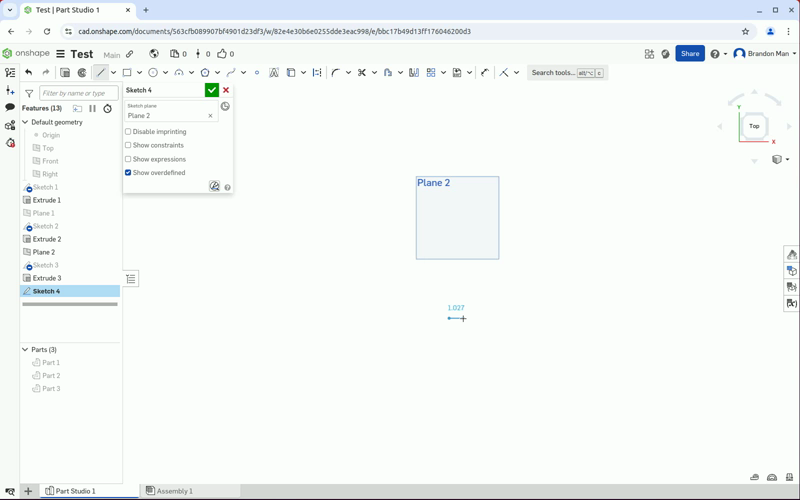
scroll(6)
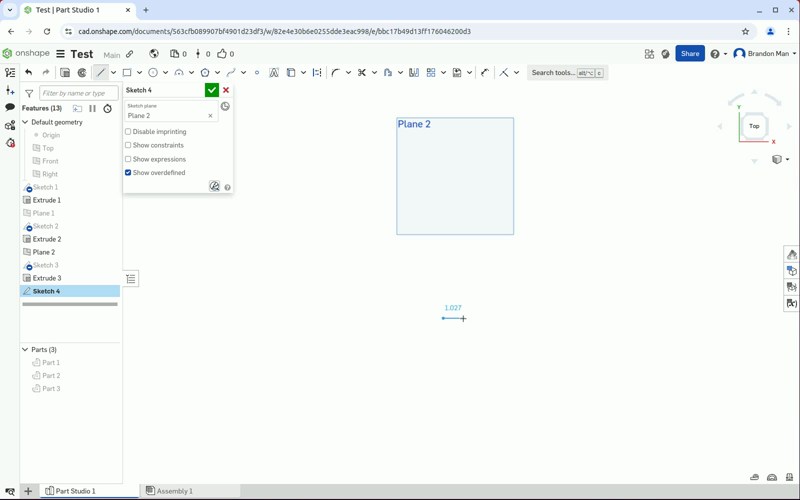
scroll(6)
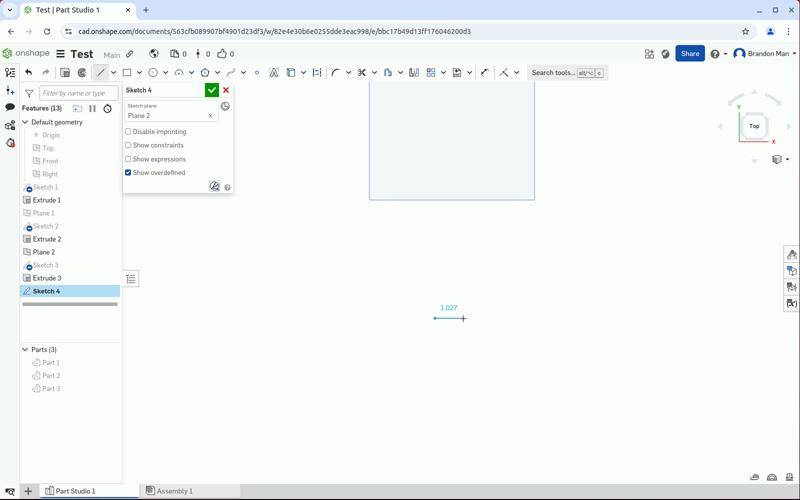
scroll(6)
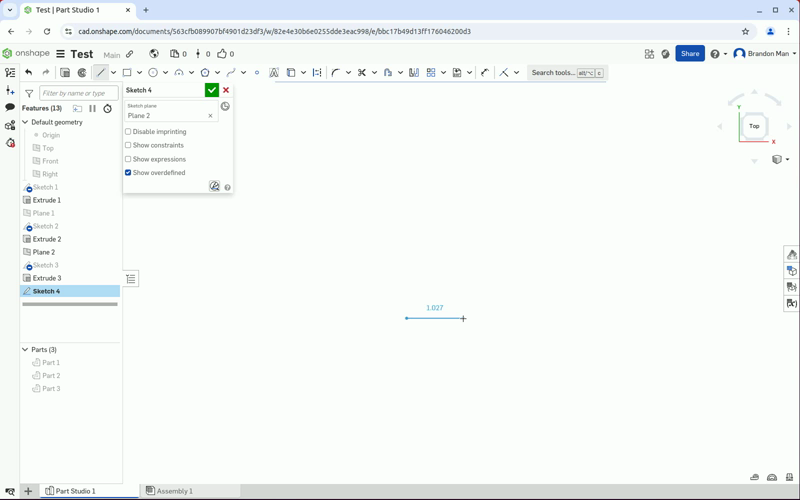
click(463, 318)
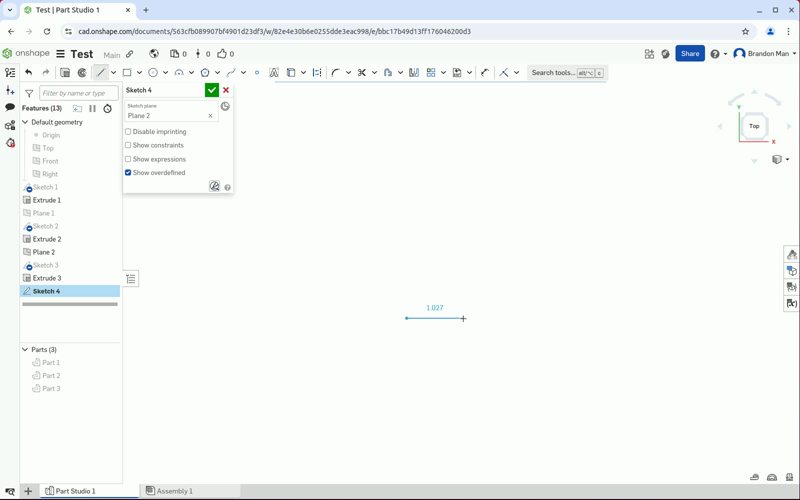
scroll(-6)
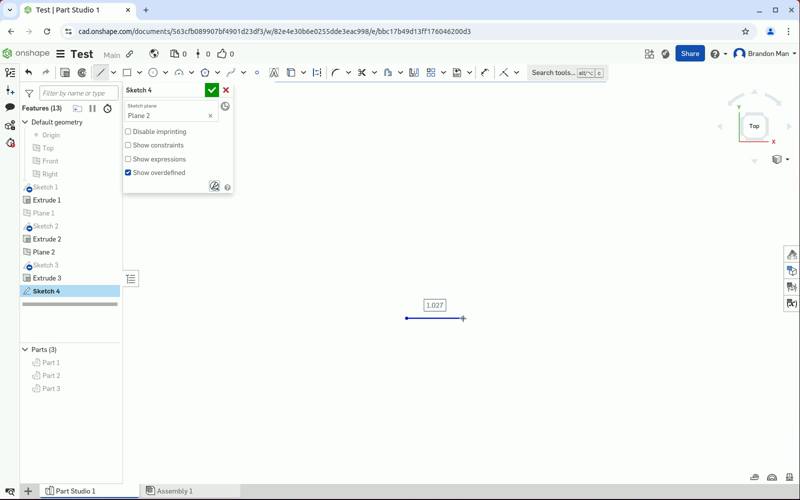
scroll(-6)
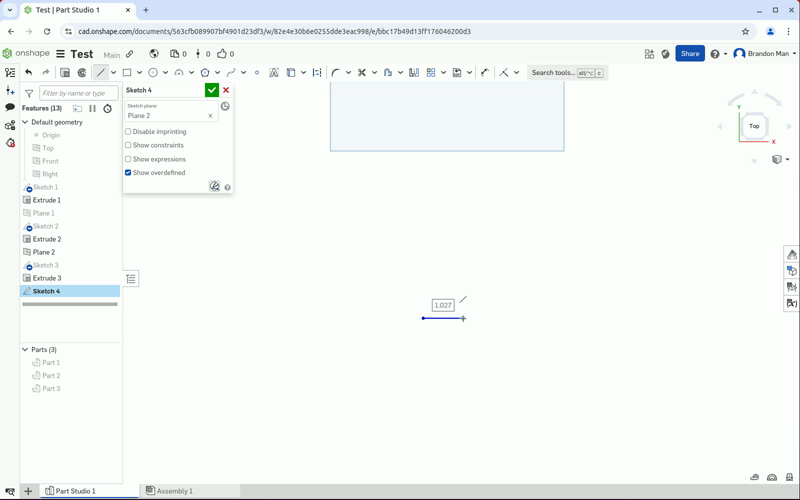
scroll(-6)
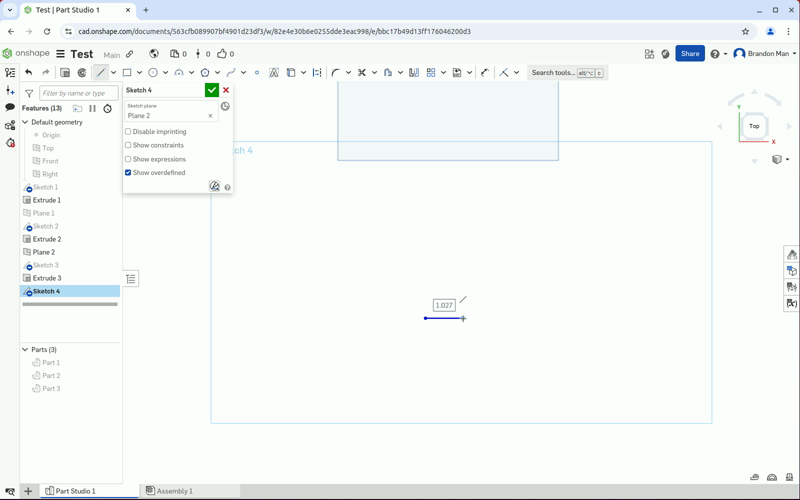
scroll(-6)
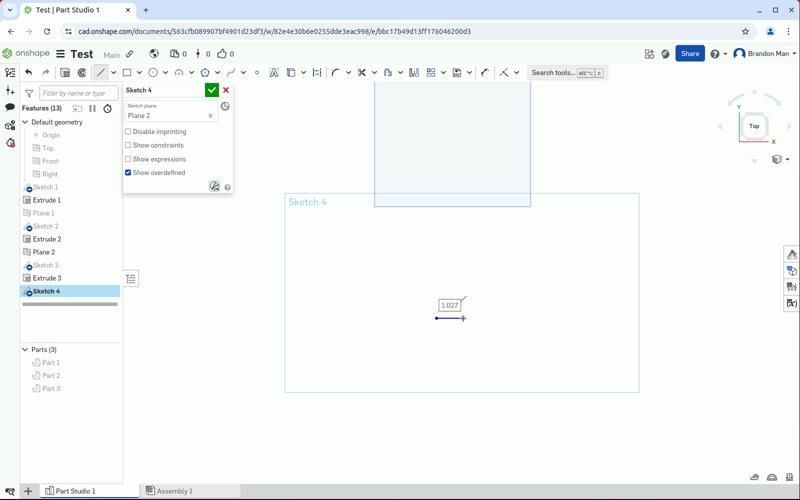
scroll(-6)
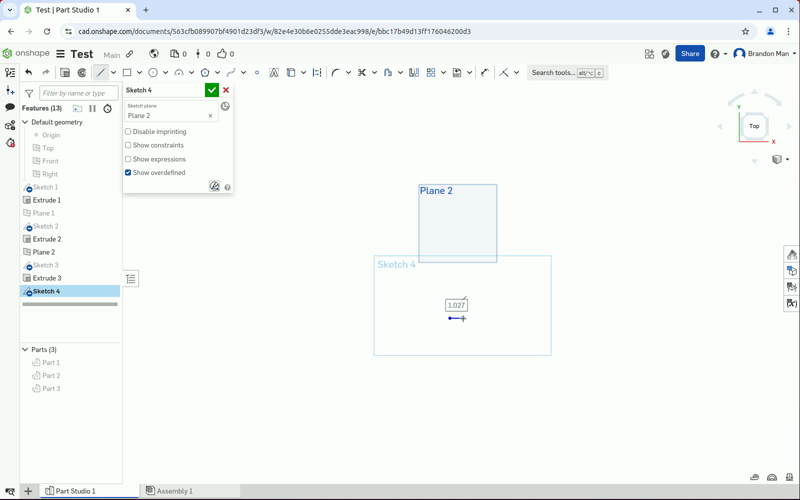
scroll(-6)
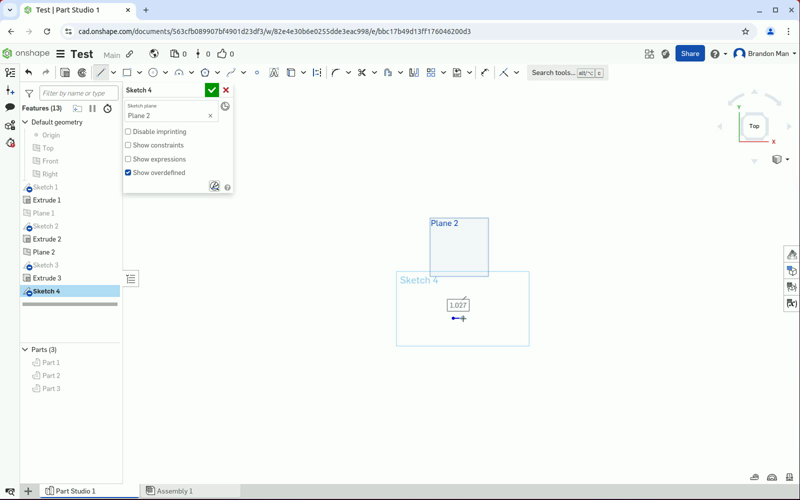
scroll(-6)
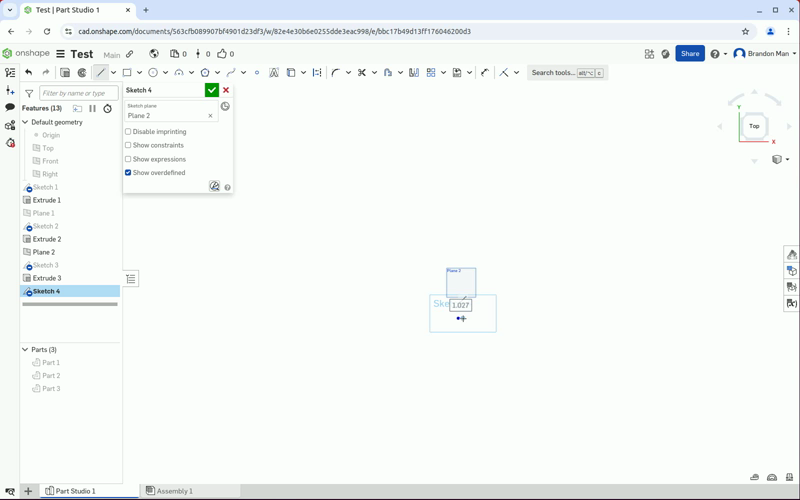
key_up(shift)
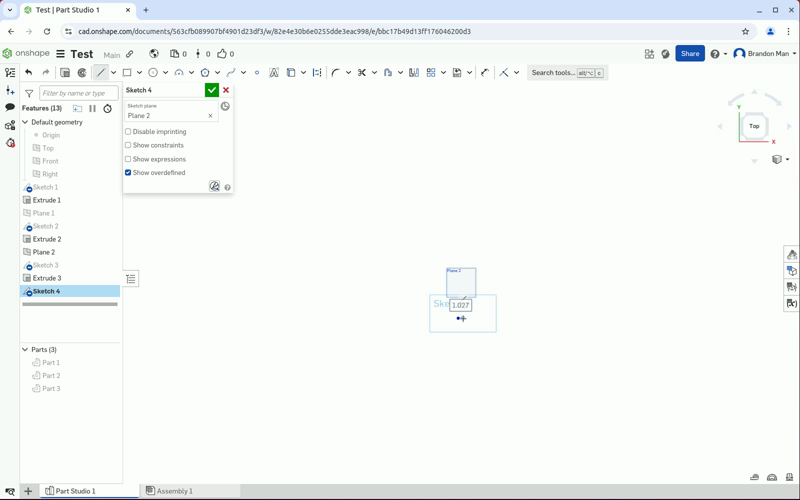
key_down(shift)
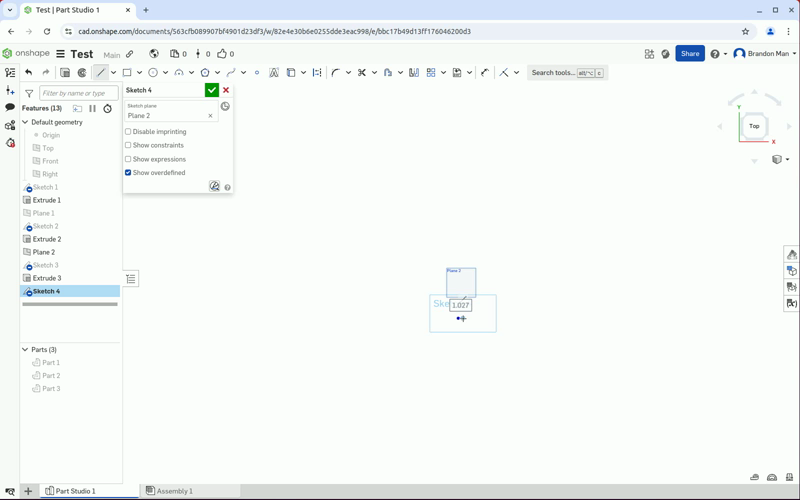
mouse_move(493, 318)
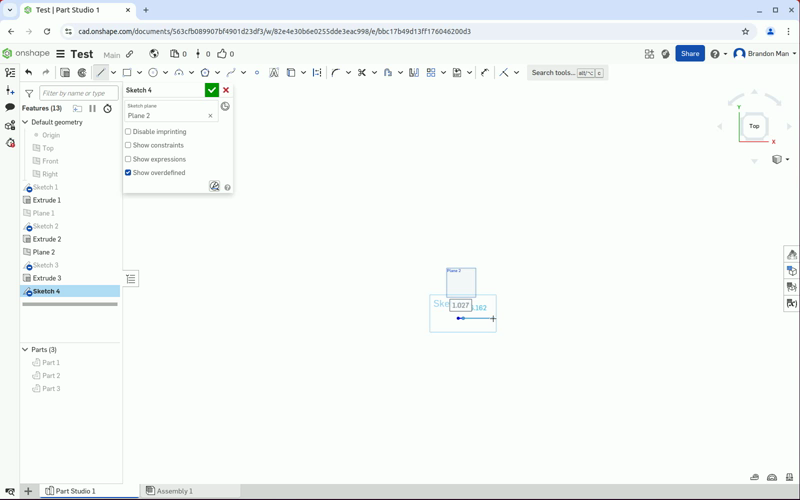
mouse_move(463, 306)
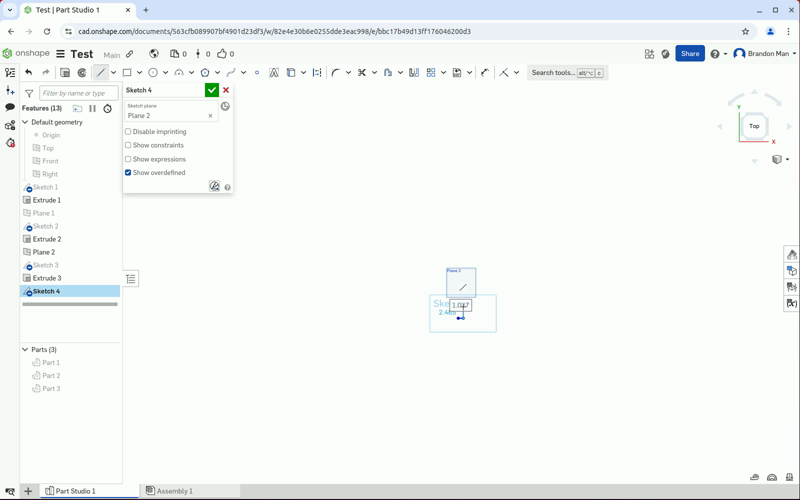
click(463, 306)
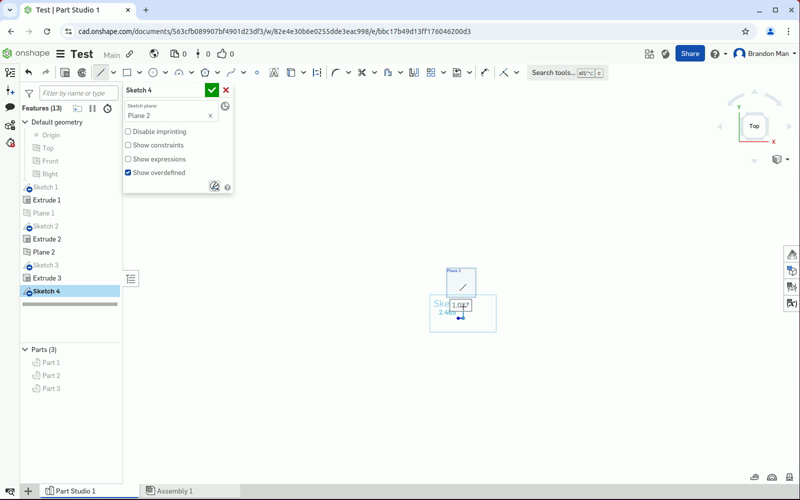
key_up(shift)
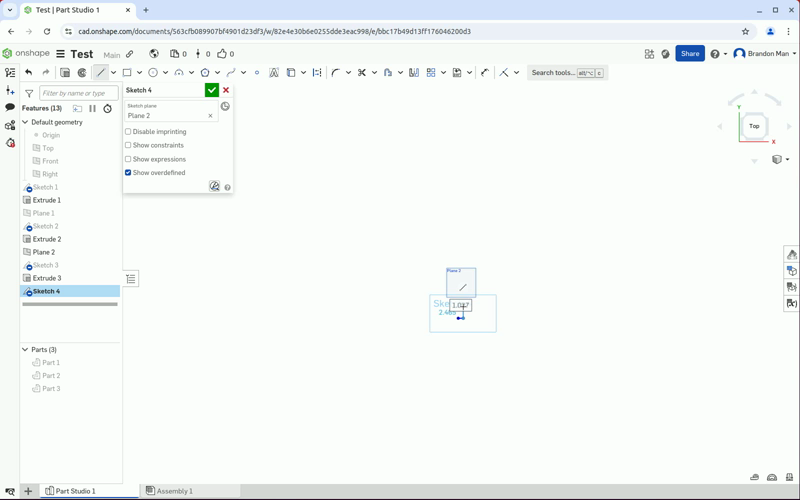
key_down(shift)
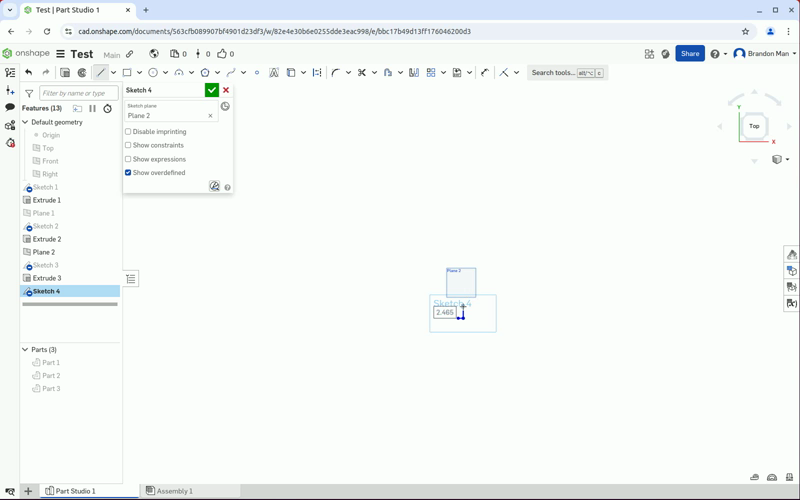
mouse_move(493, 306)
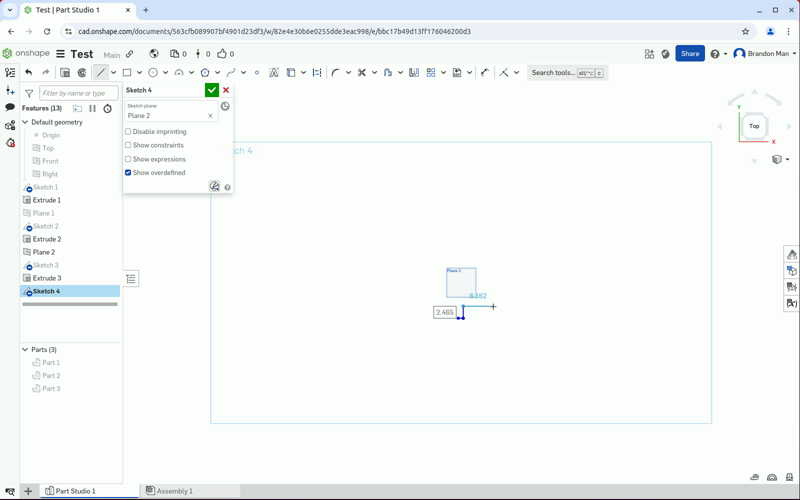
mouse_move(458, 306)
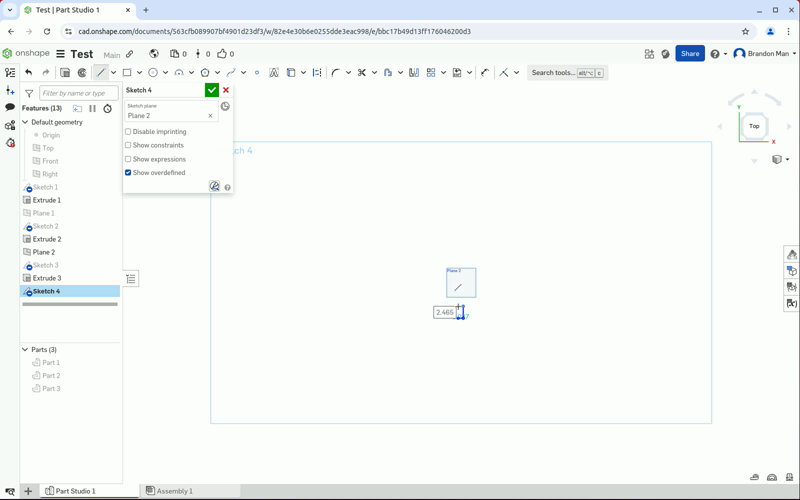
scroll(6)
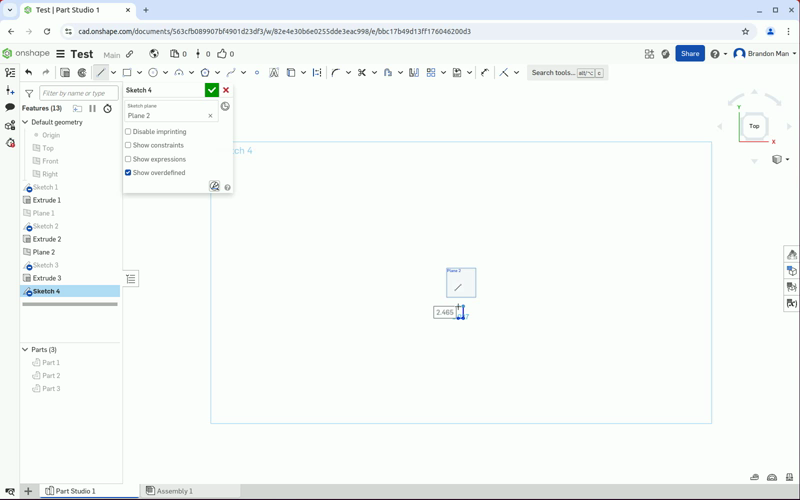
scroll(6)
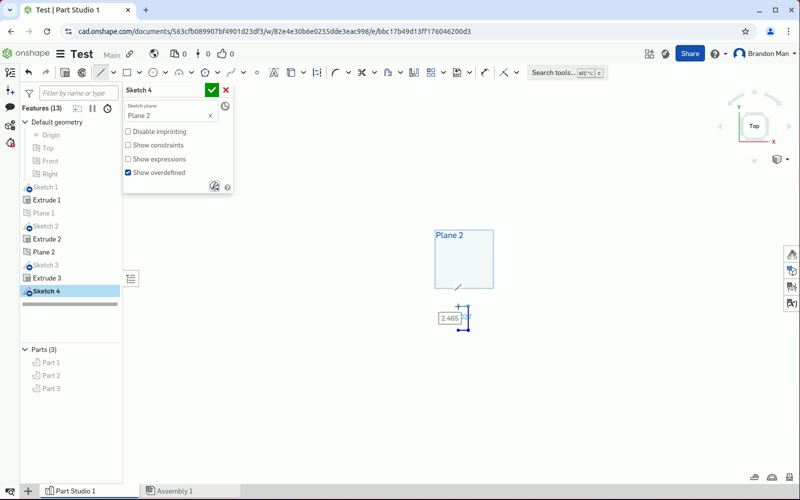
scroll(6)
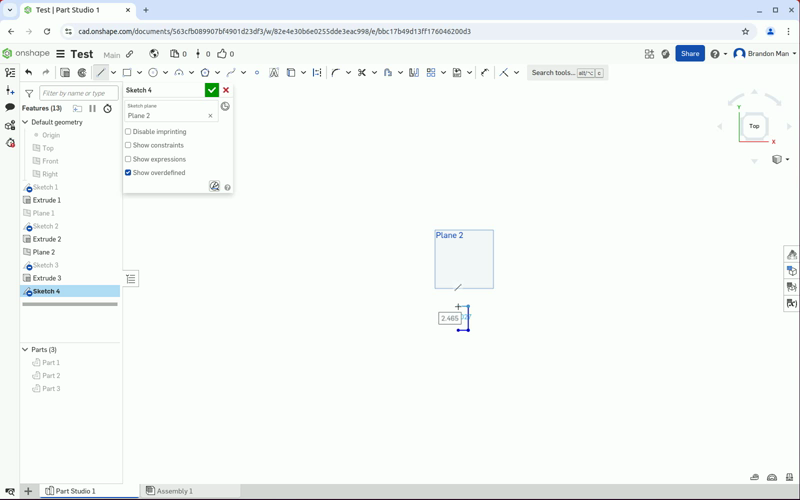
scroll(6)
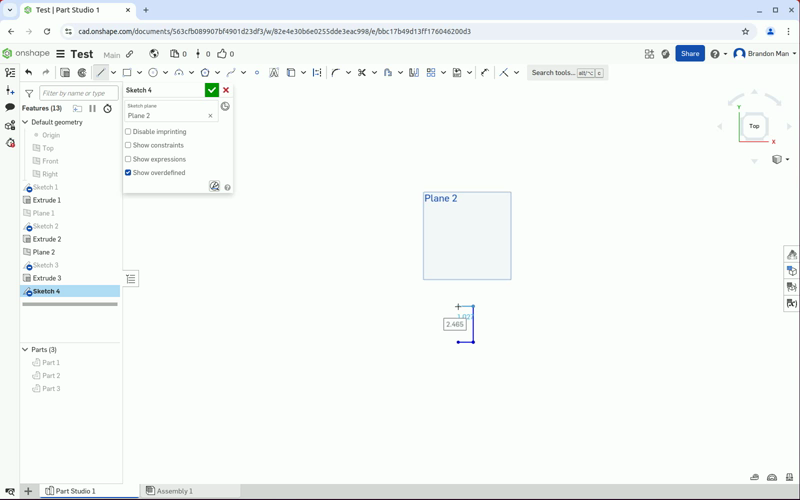
scroll(6)
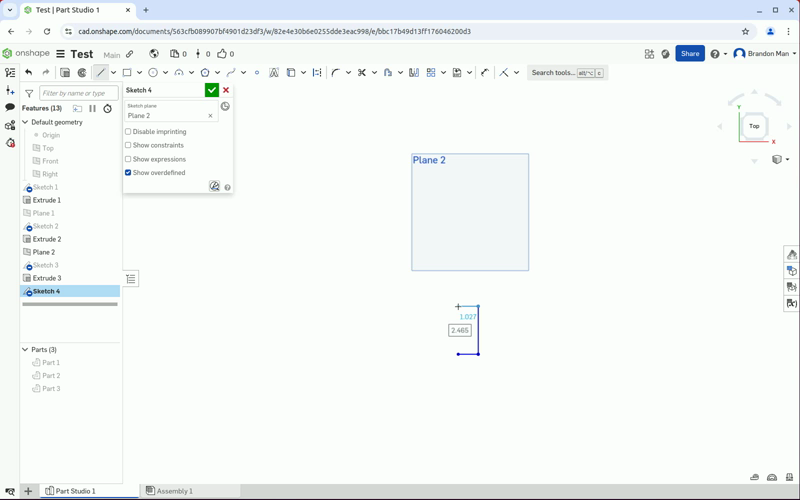
scroll(6)
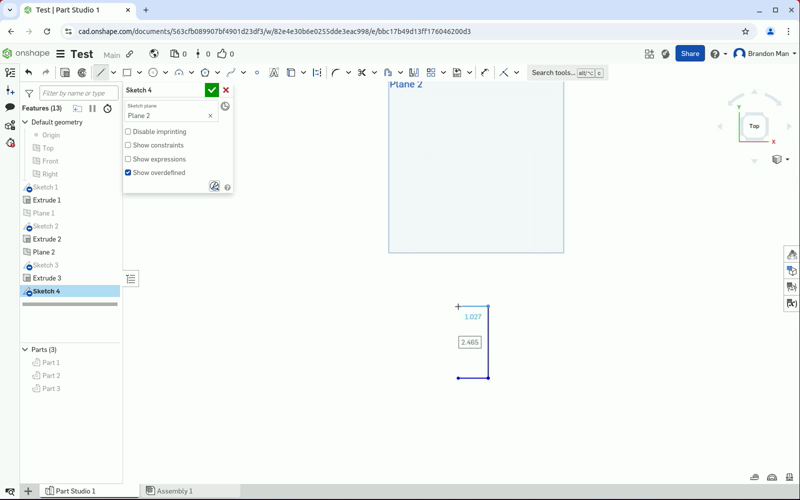
scroll(6)
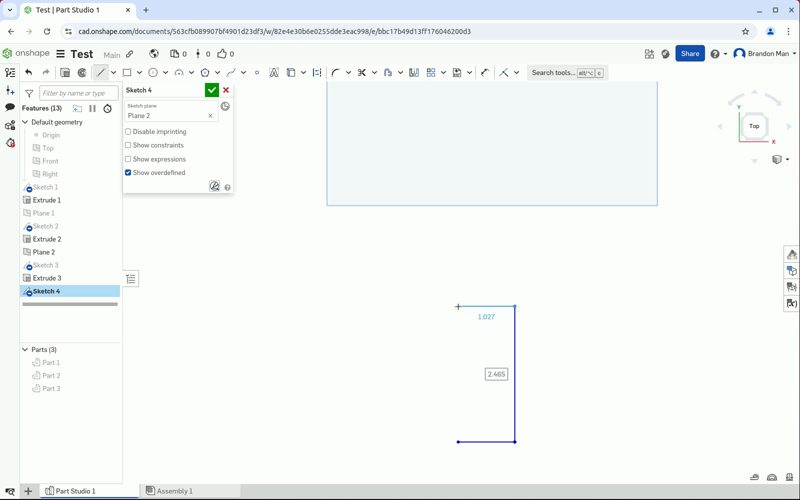
click(458, 306)
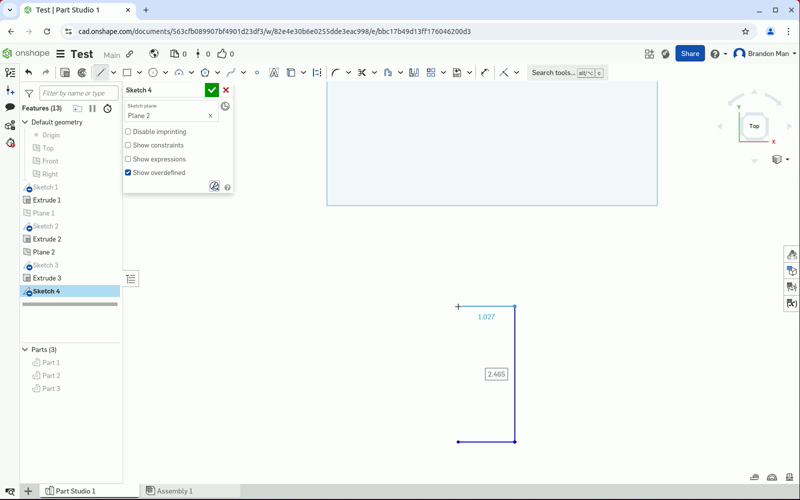
scroll(-6)
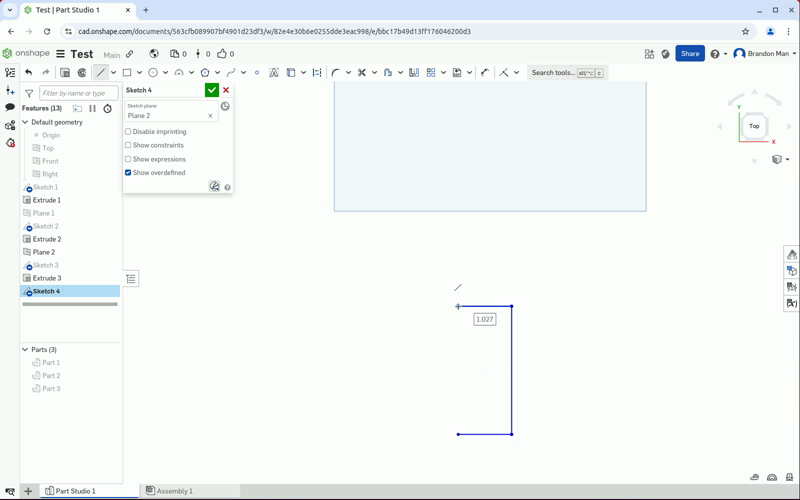
scroll(-6)
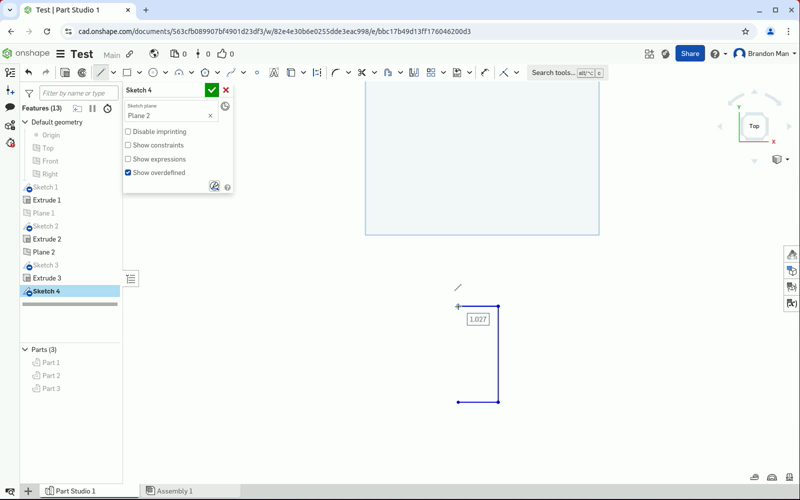
scroll(-6)
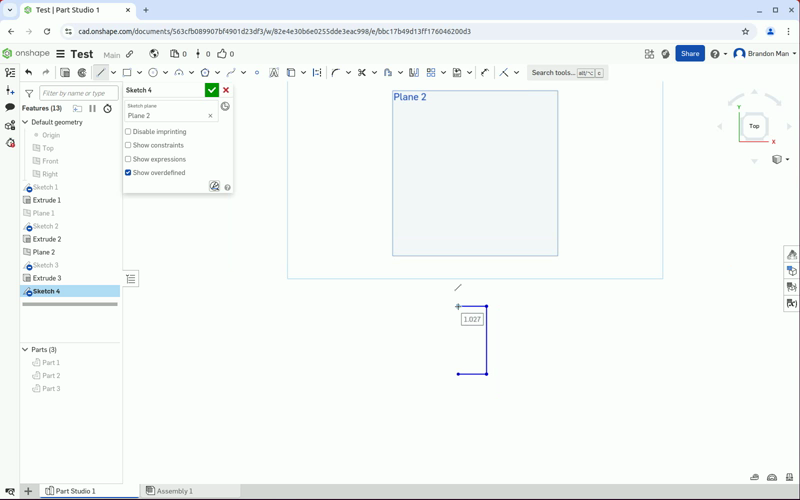
scroll(-6)
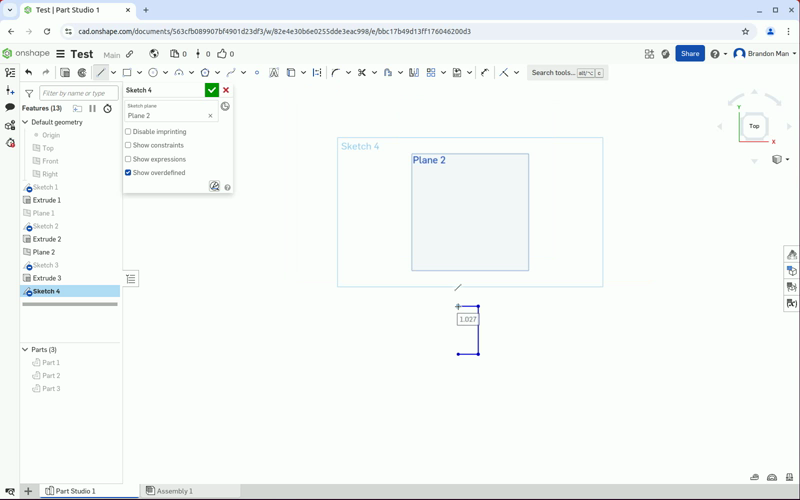
scroll(-6)
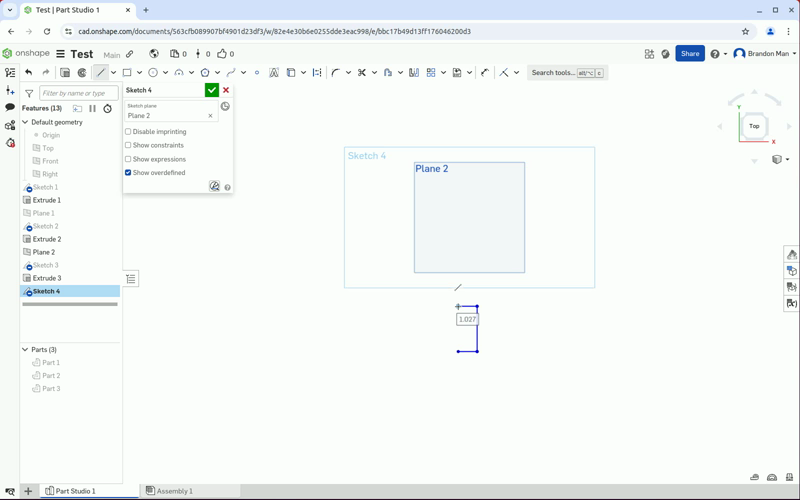
scroll(-6)
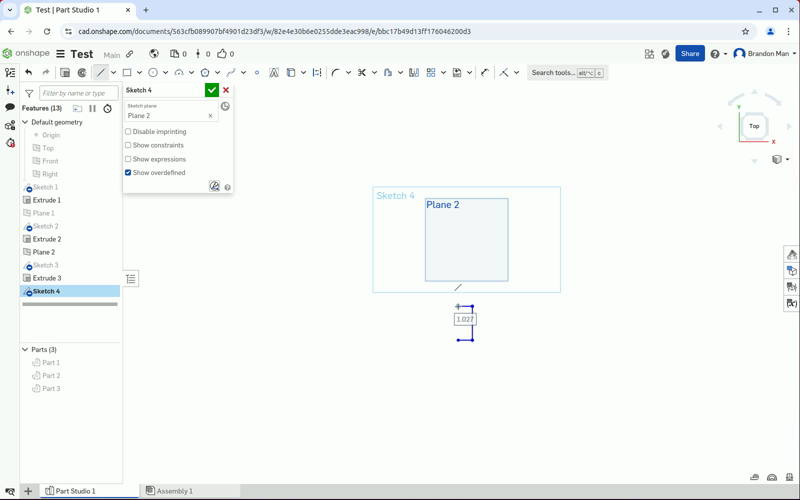
scroll(-6)
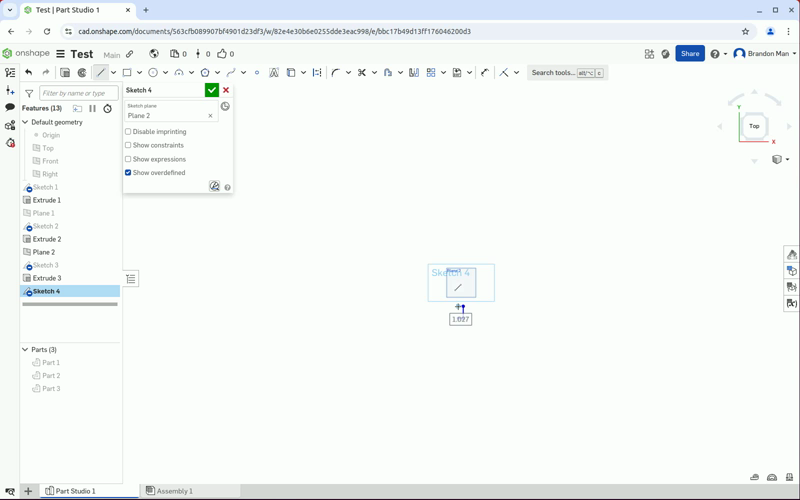
key_up(shift)
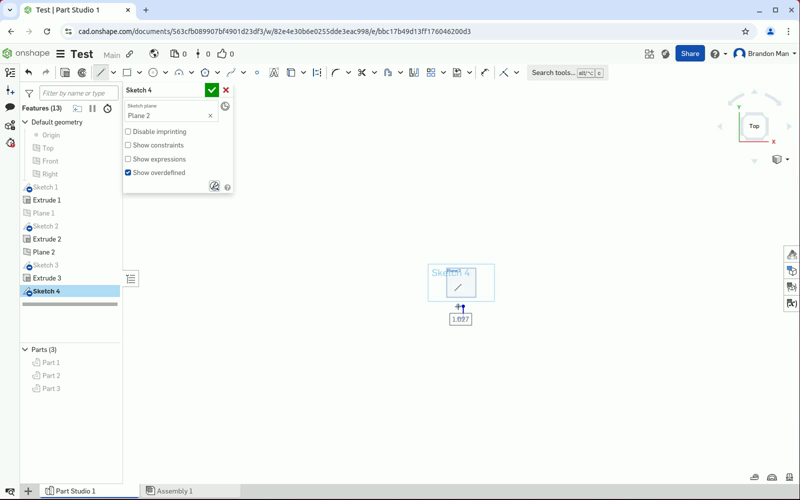
mouse_move(488, 306)
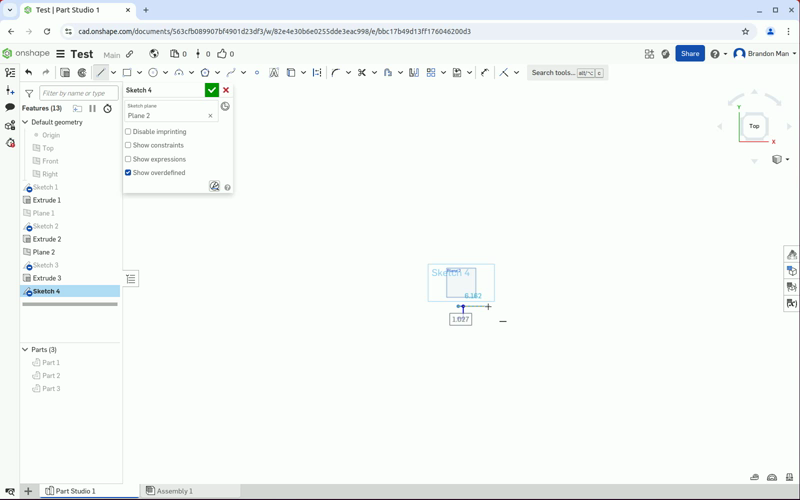
key_down(shift)
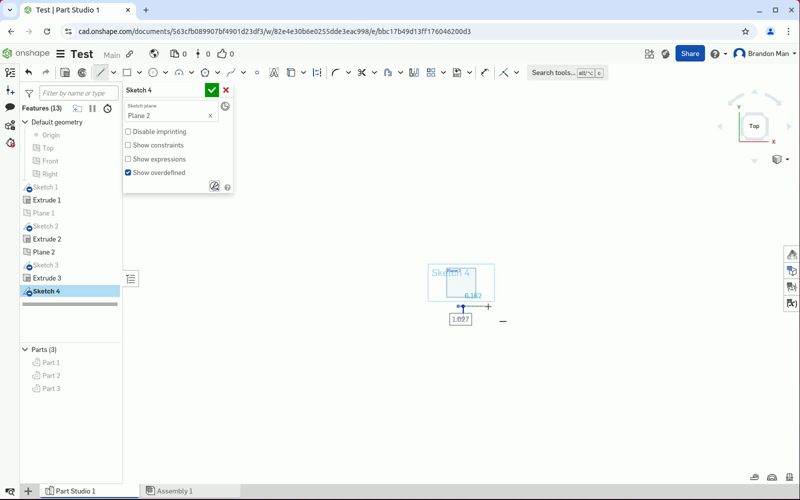
mouse_move(458, 318)
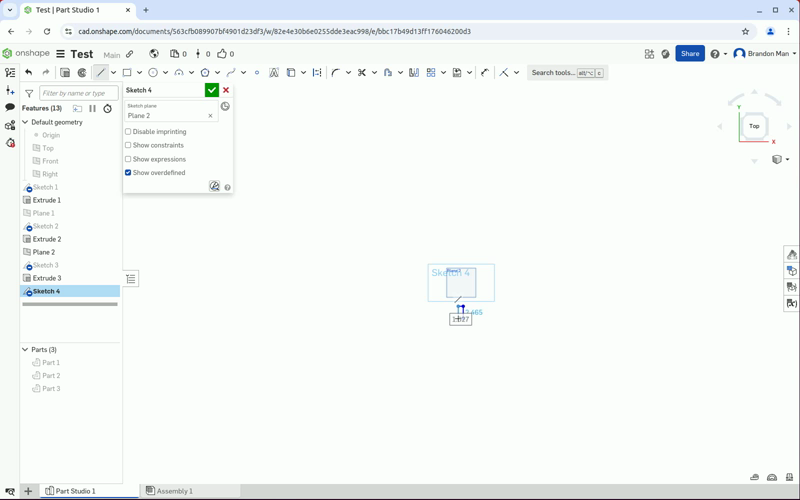
key_up(shift)
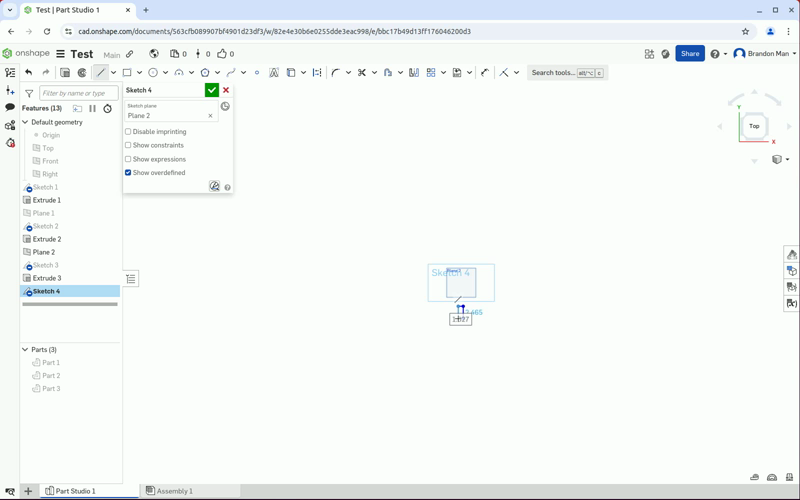
click(458, 318)
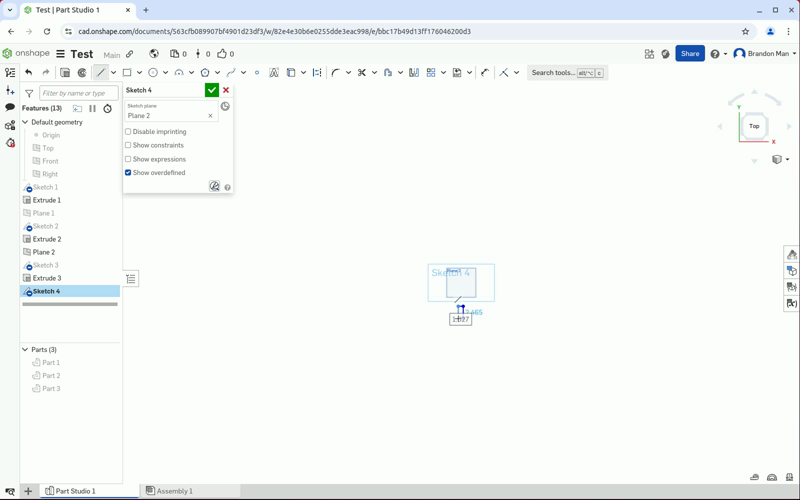
key(esc)
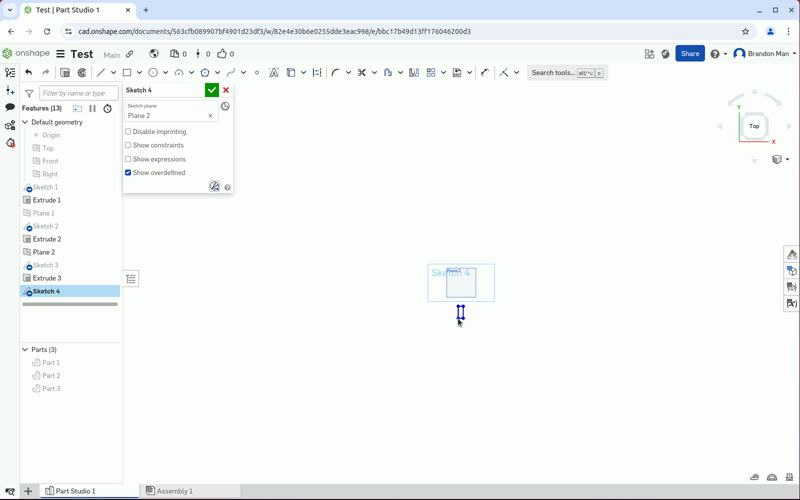
mouse_move(460, 312)
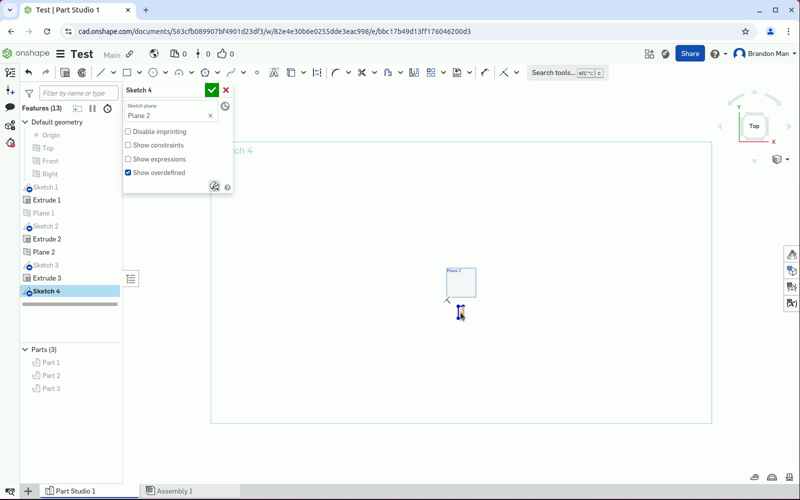
scroll(6)
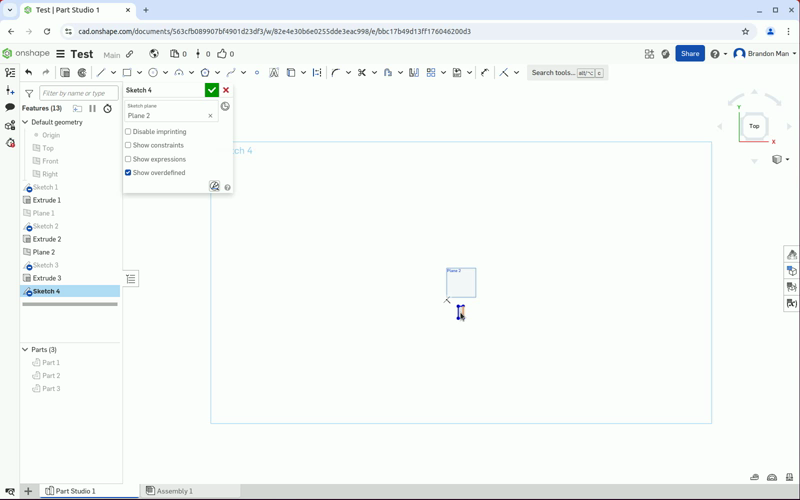
scroll(6)
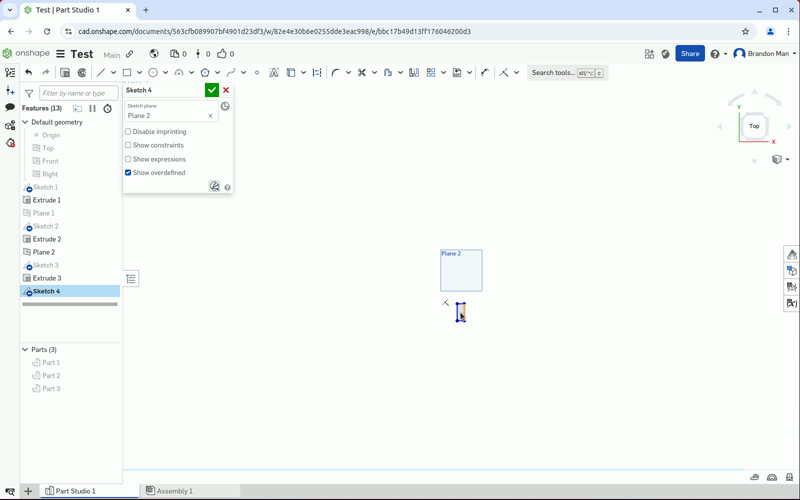
scroll(6)
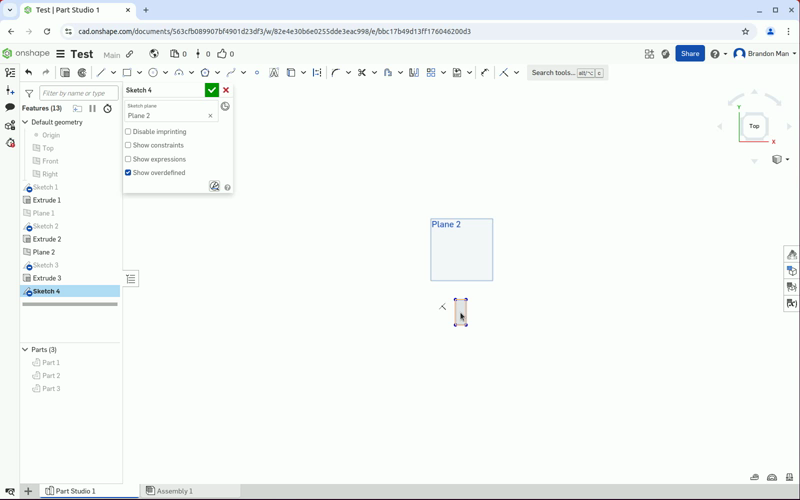
scroll(6)
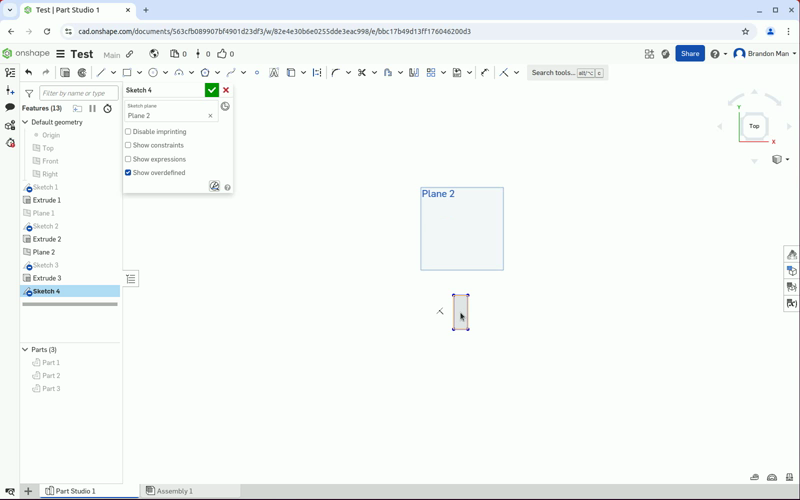
scroll(6)
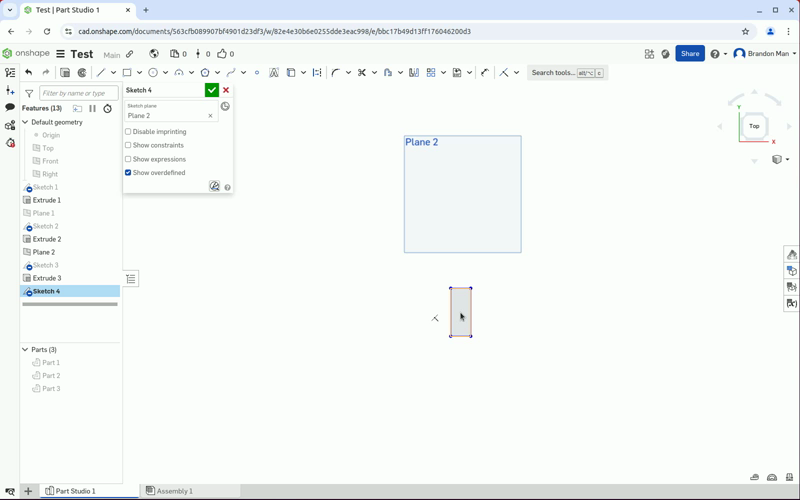
scroll(6)
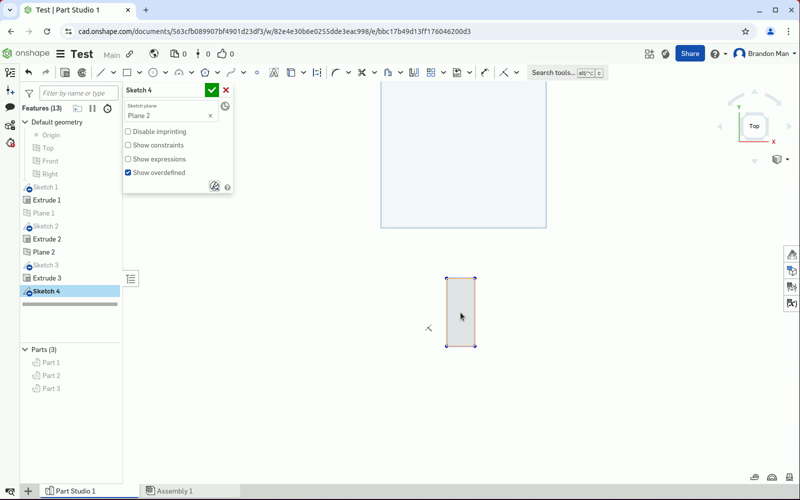
scroll(6)
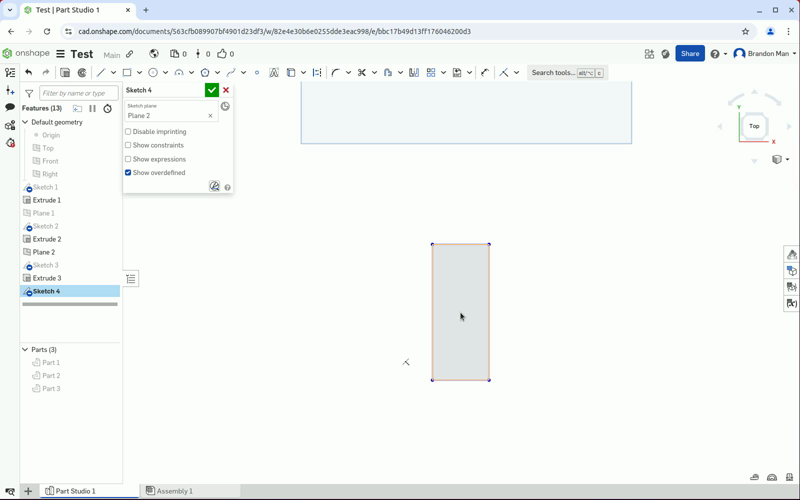
click(460, 312)
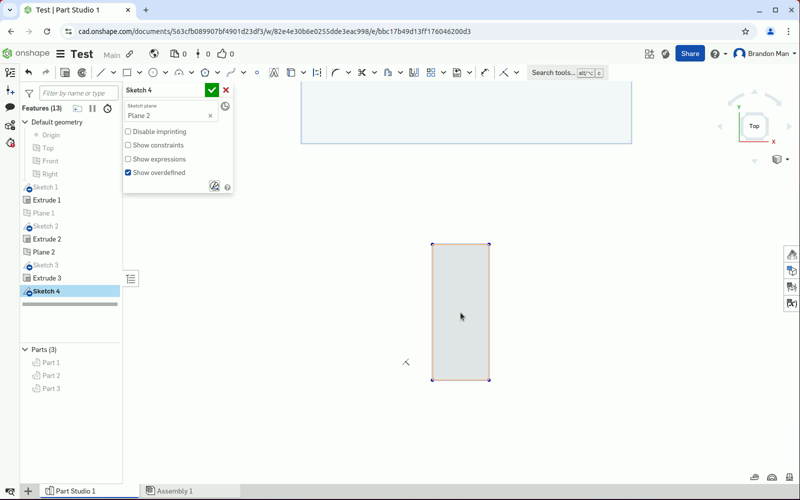
scroll(-6)
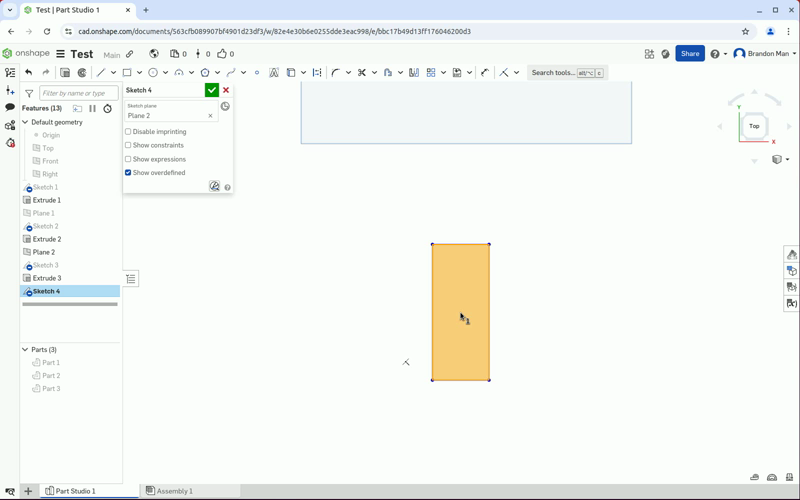
scroll(-6)
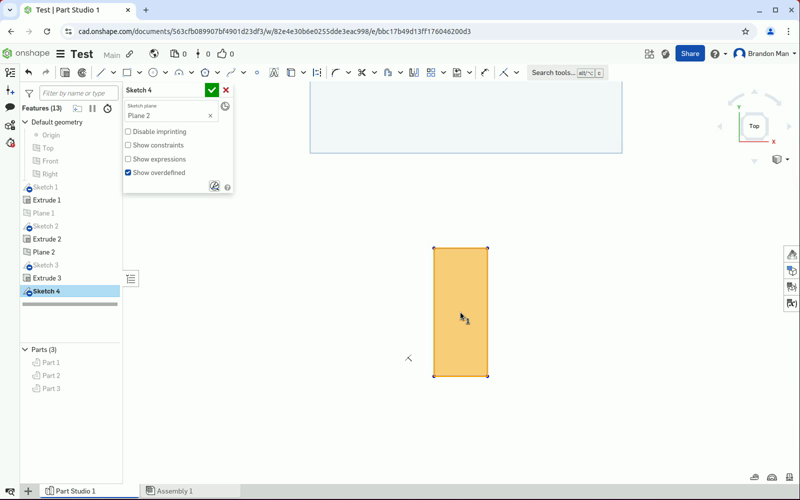
scroll(-6)
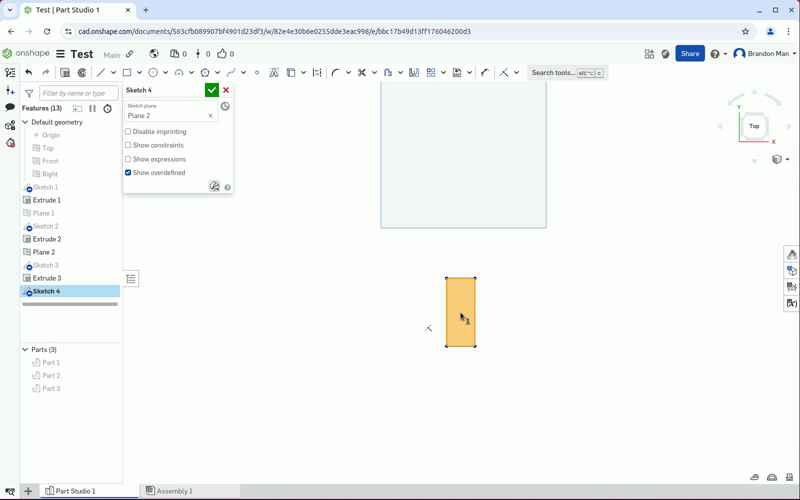
scroll(-6)
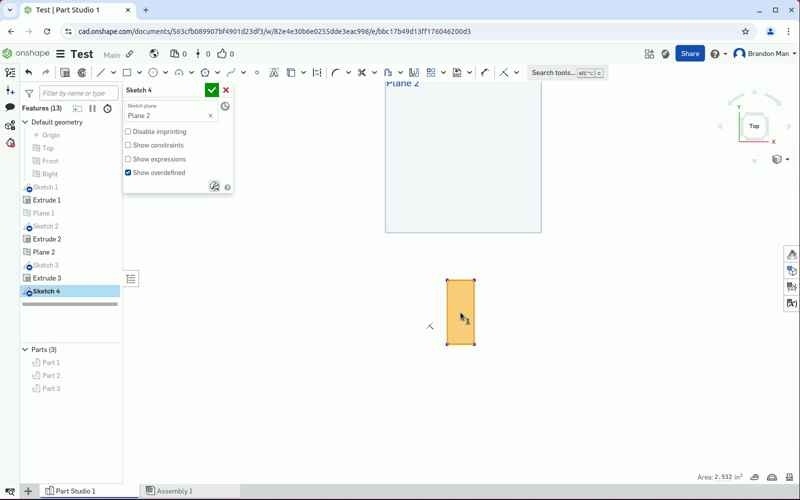
scroll(-6)
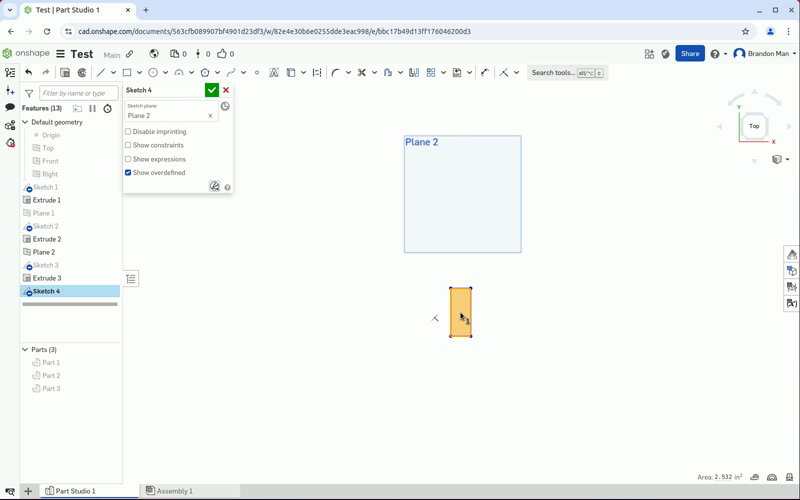
scroll(-6)
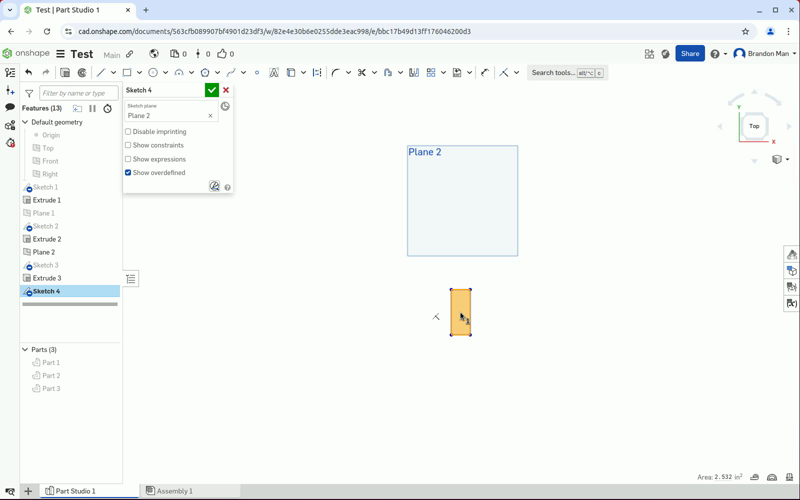
scroll(-6)
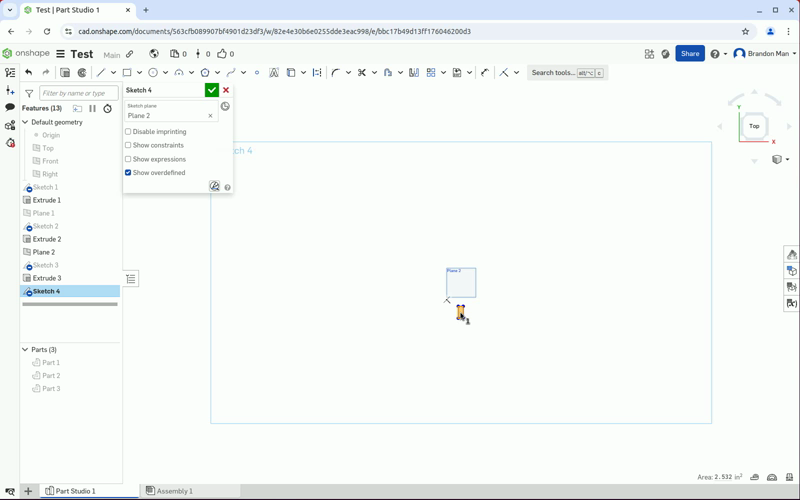
mouse_move(73, 352)
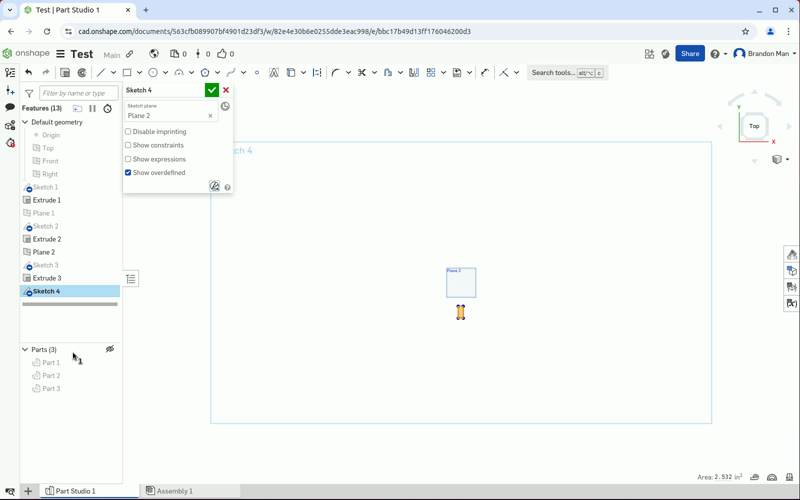
key(shift+y)
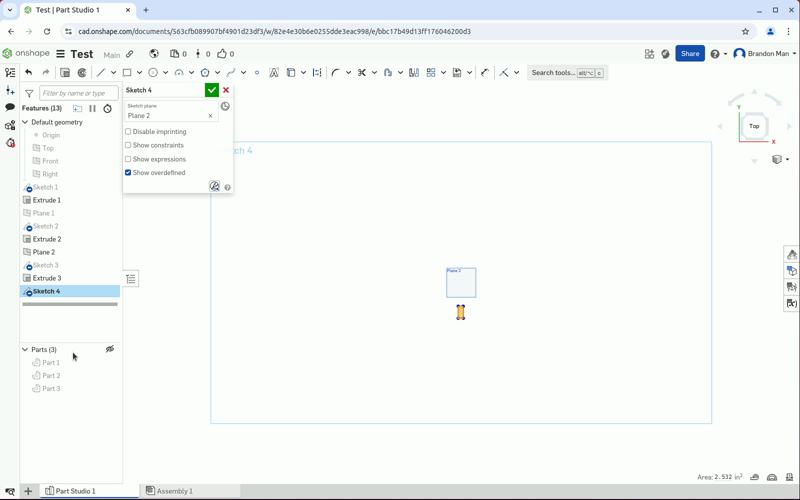
key(shift+e)
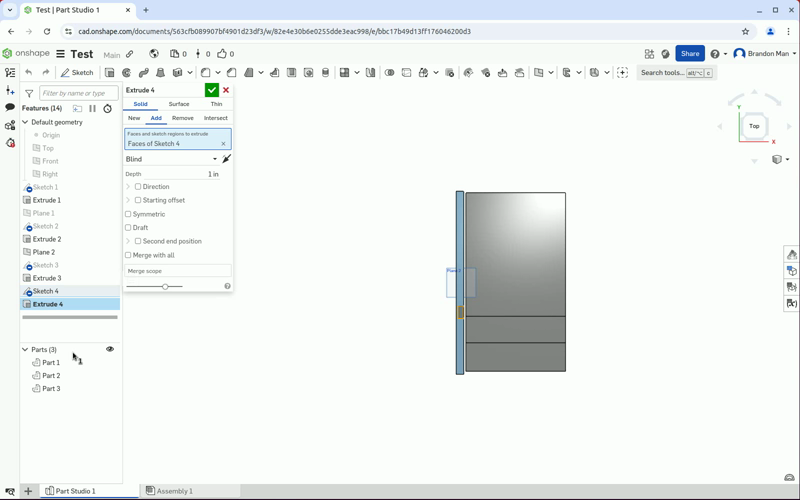
mouse_move(143, 106)
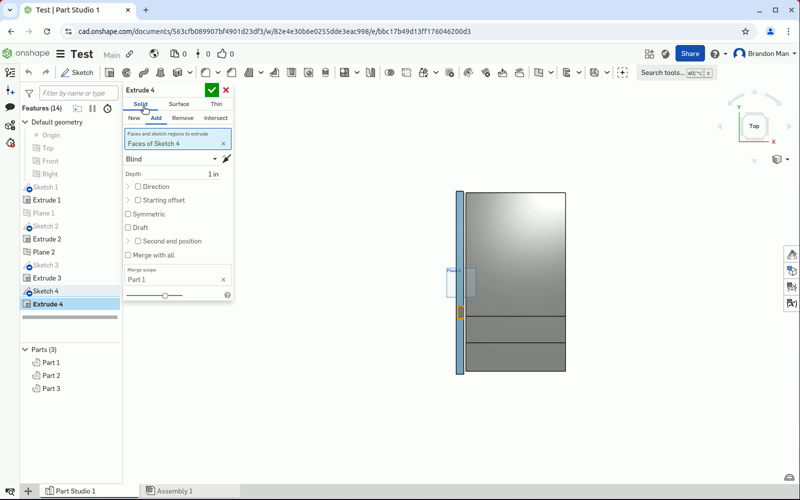
click(143, 106)
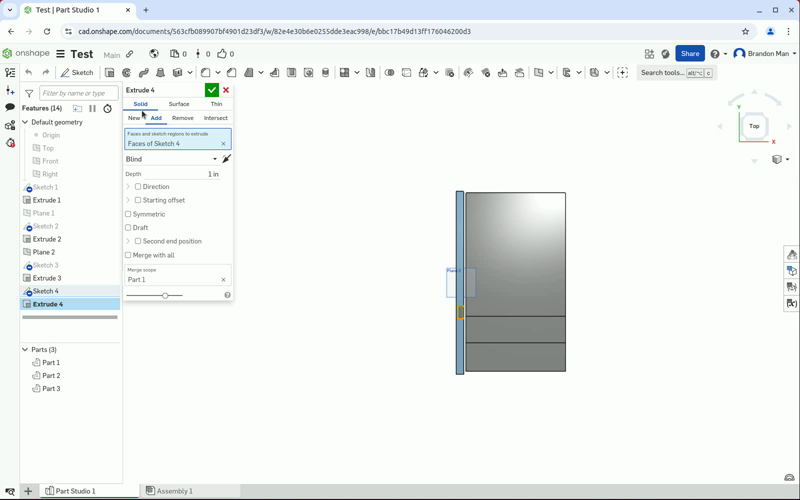
mouse_move(137, 120)
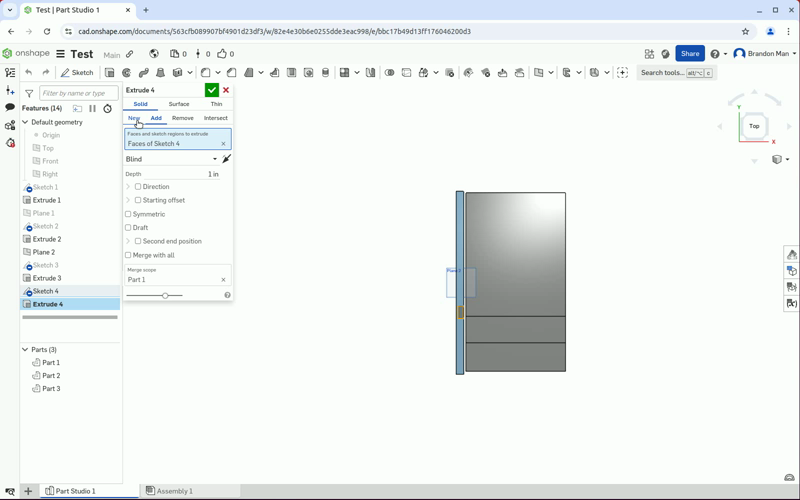
click(137, 120)
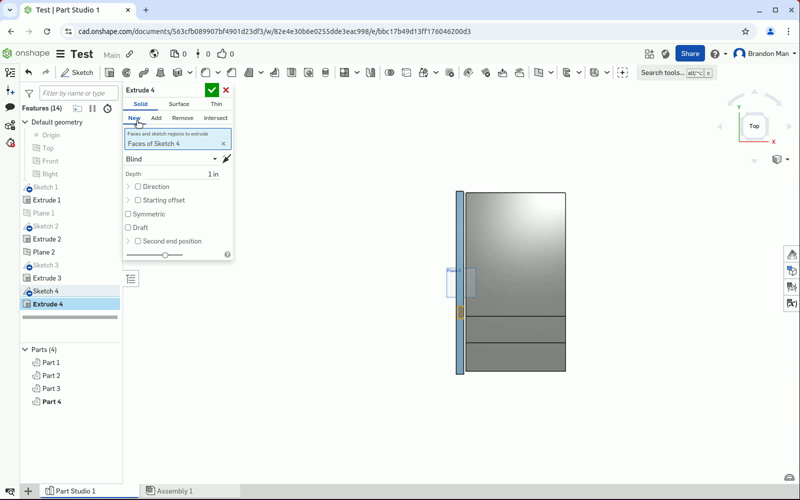
key(tab, 4)
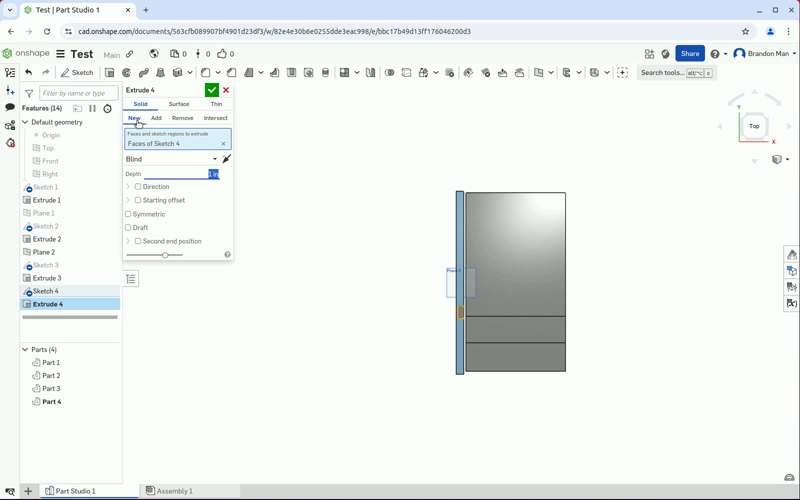
text(-0.241)
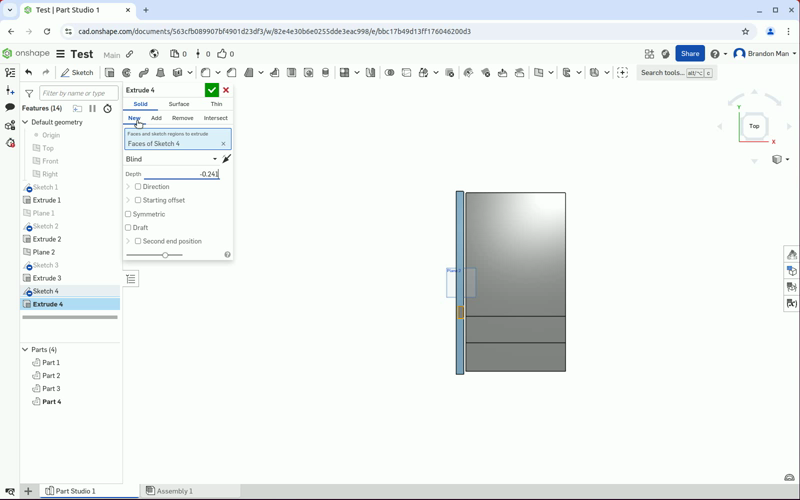
key(enter)
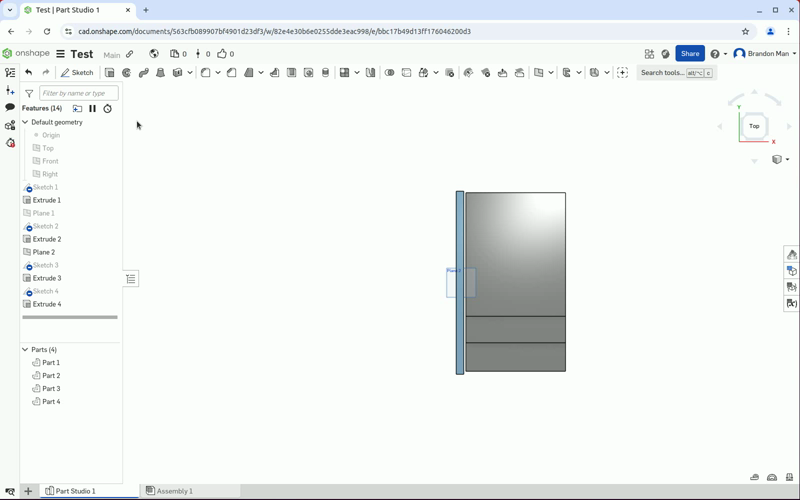
key(shift+h)
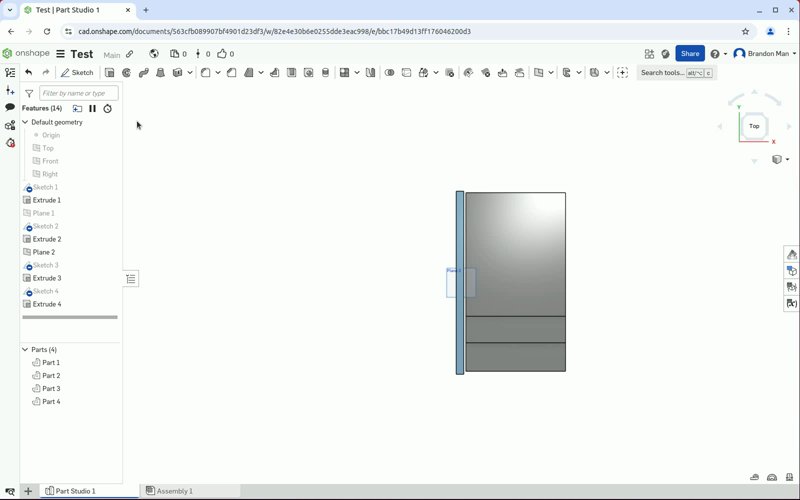
key(shift+h)
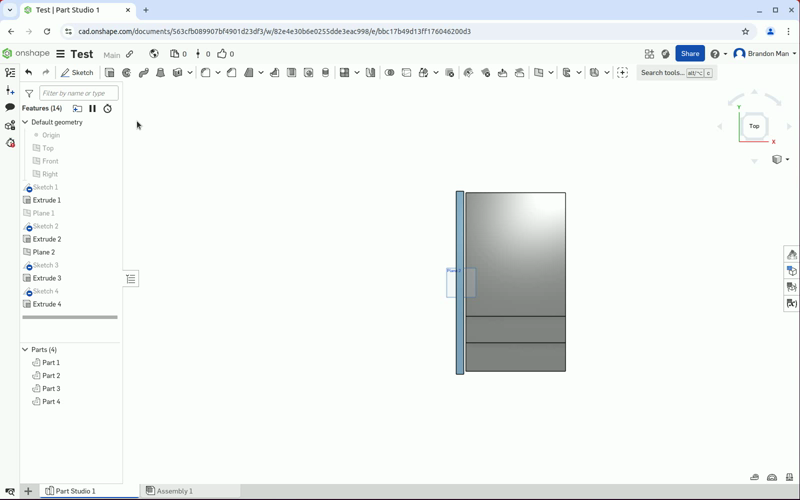
mouse_move(73, 189)
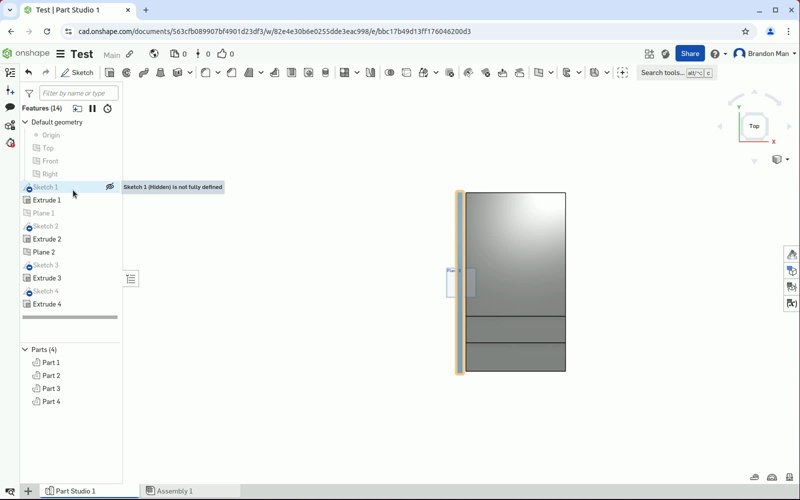
click(73, 189)
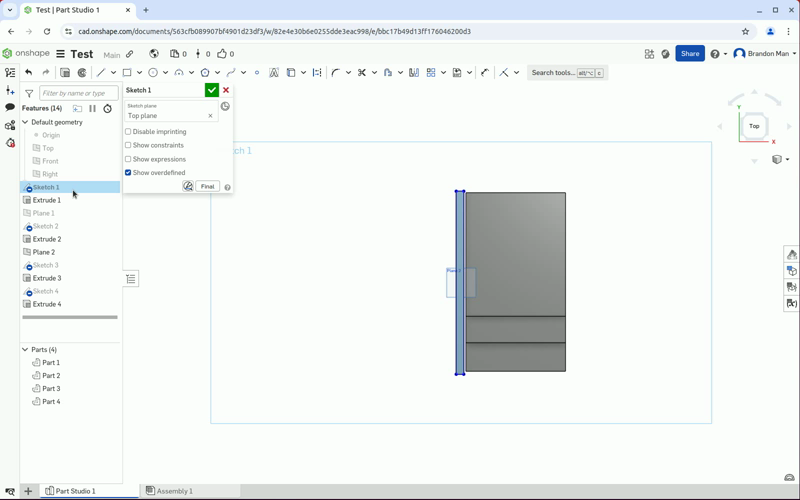
mouse_move(229, 92)
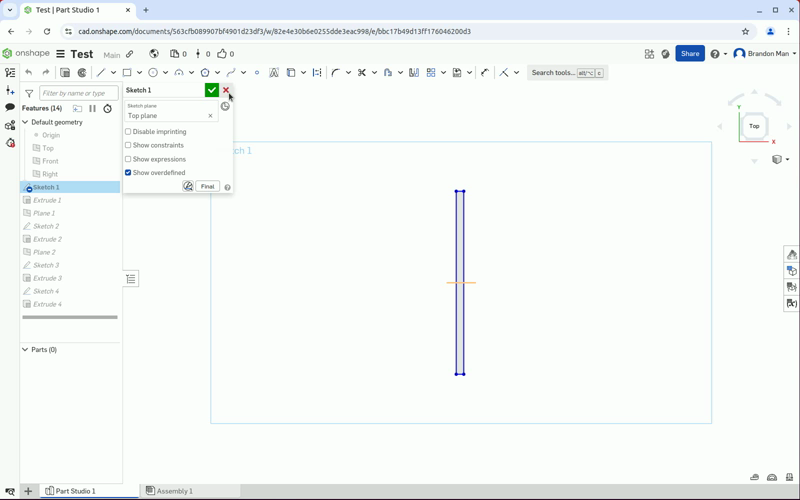
click(229, 92)
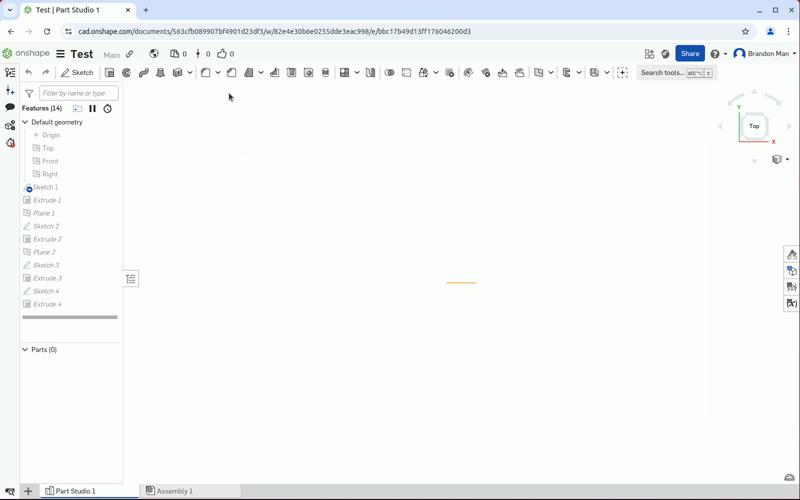
key(shift+s)
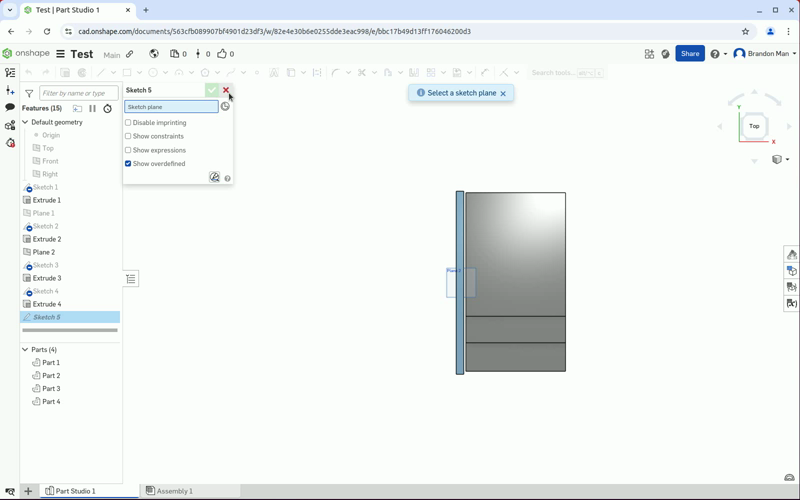
mouse_move(73, 254)
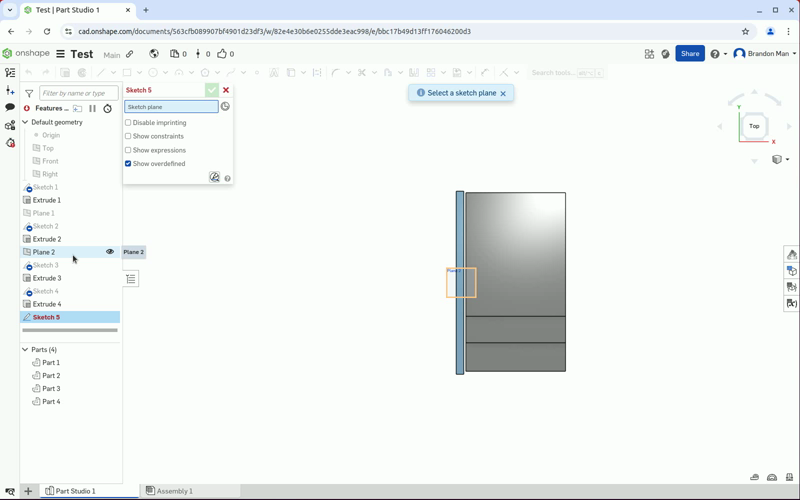
click(73, 254)
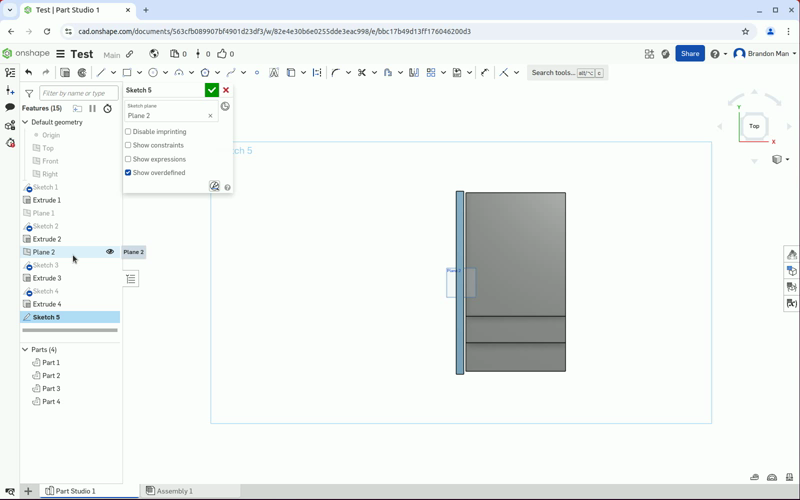
mouse_move(73, 352)
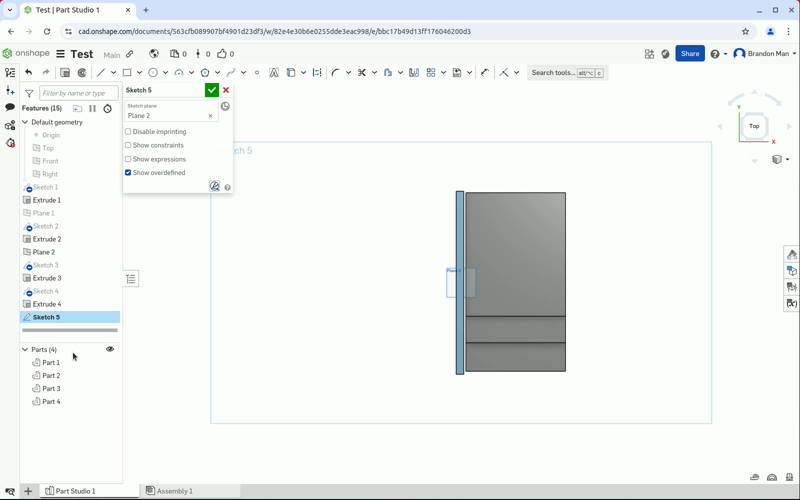
key(y)
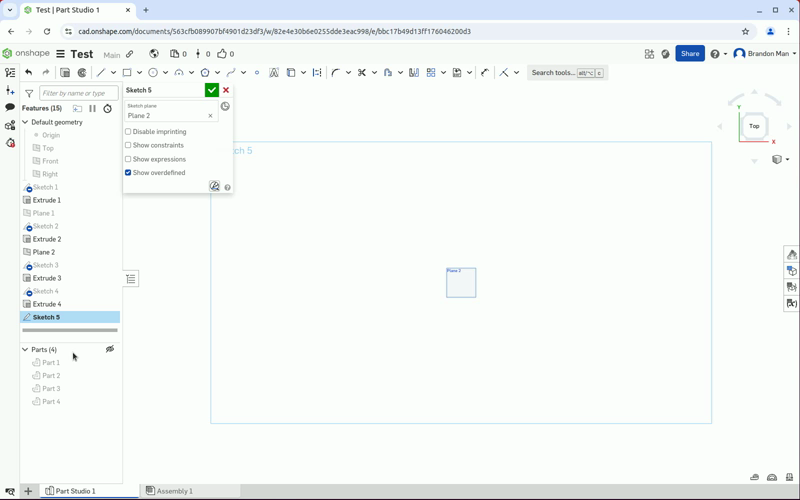
key(c)
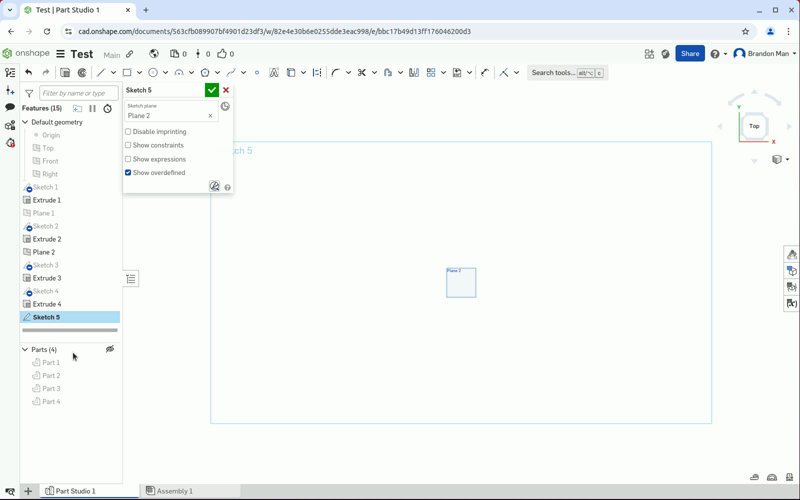
key_down(shift)
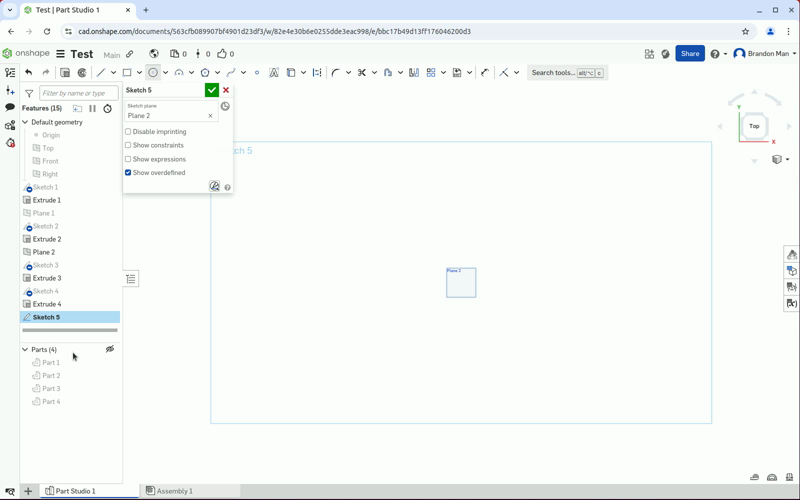
mouse_move(461, 199)
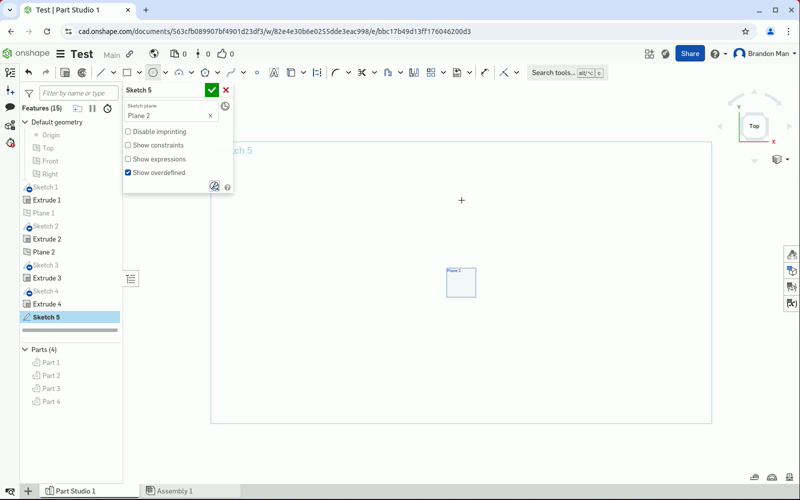
click(461, 199)
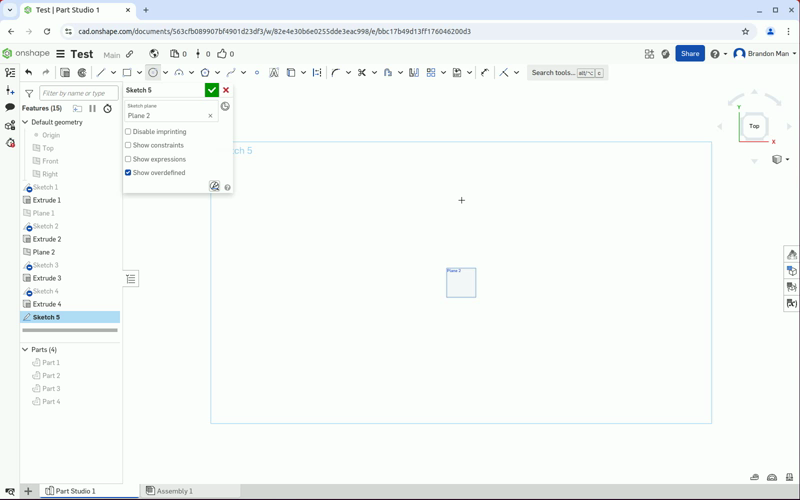
key_up(shift)
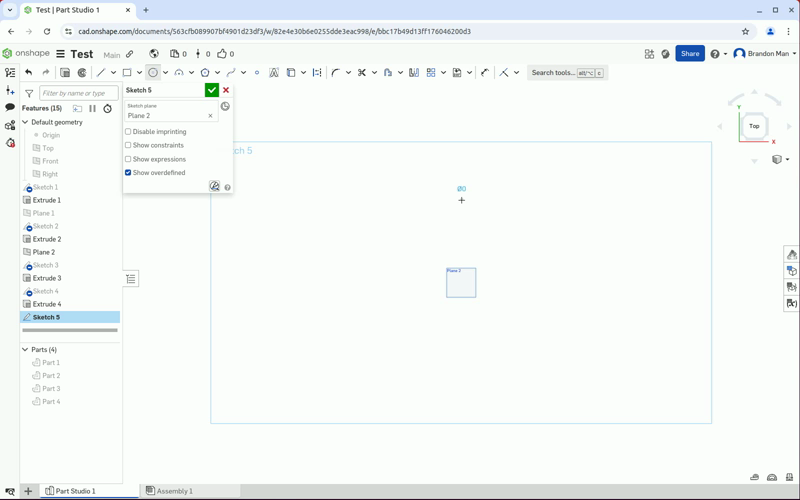
mouse_move(464, 199)
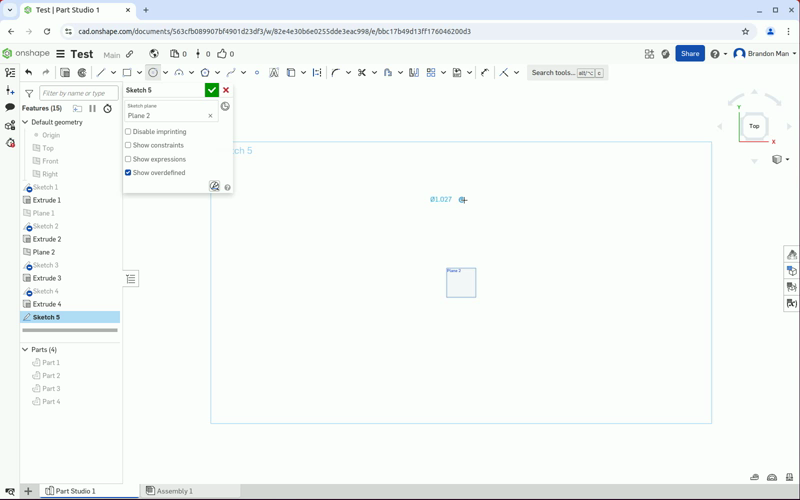
scroll(6)
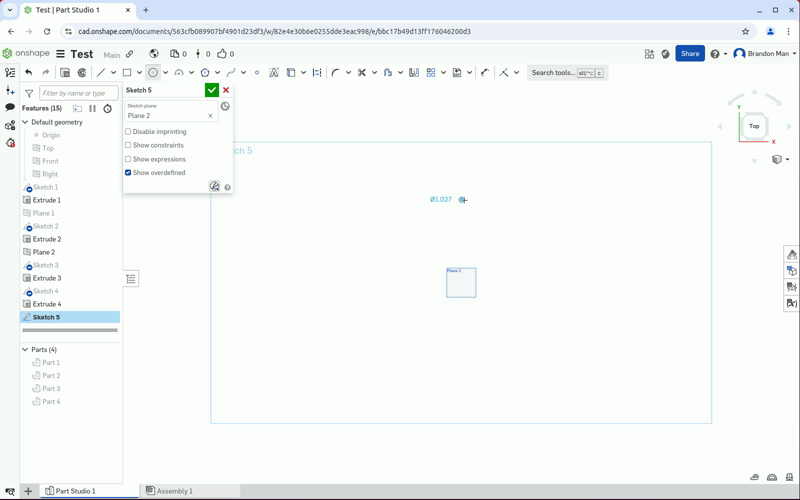
scroll(6)
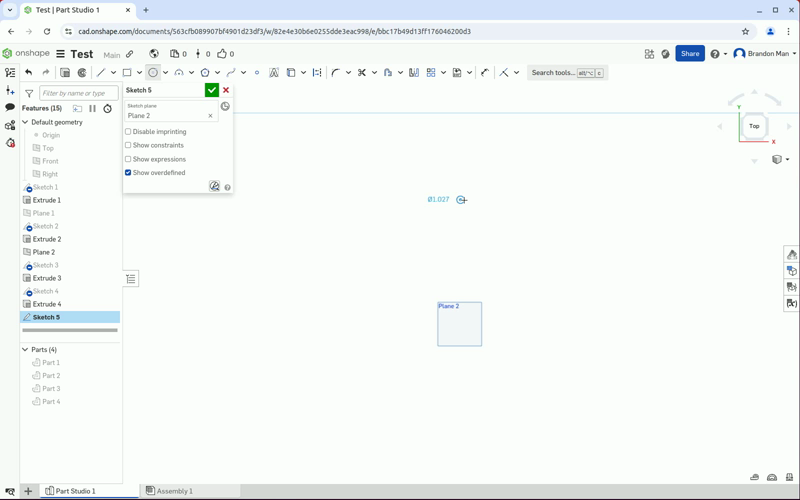
scroll(6)
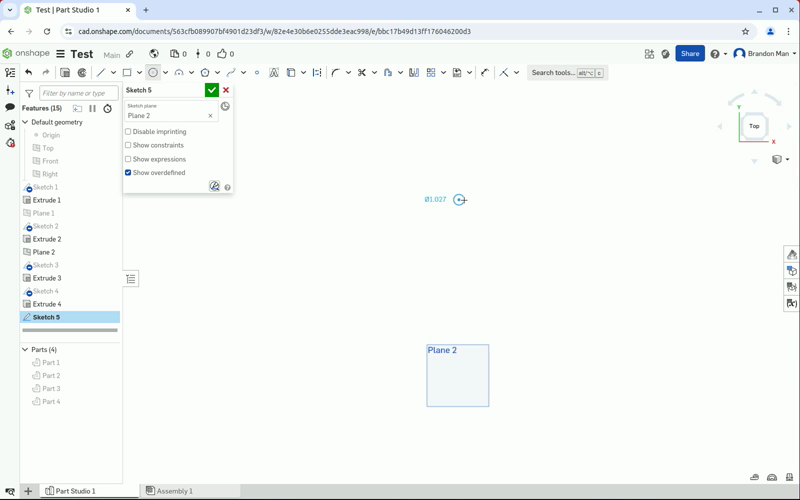
scroll(6)
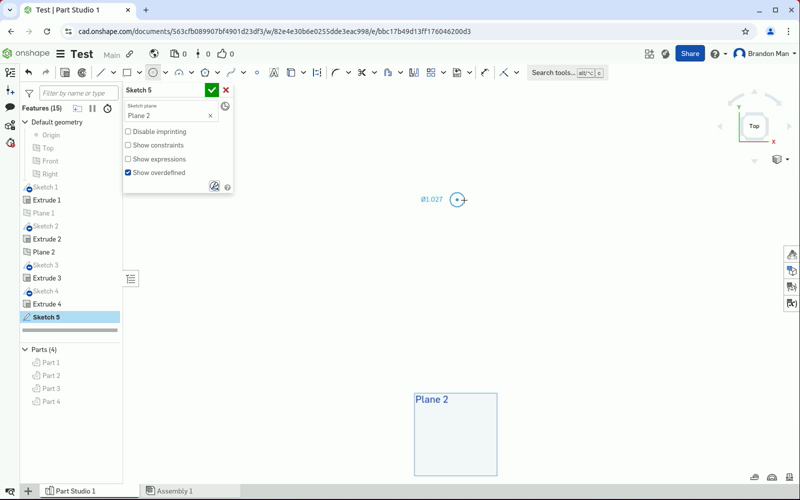
scroll(6)
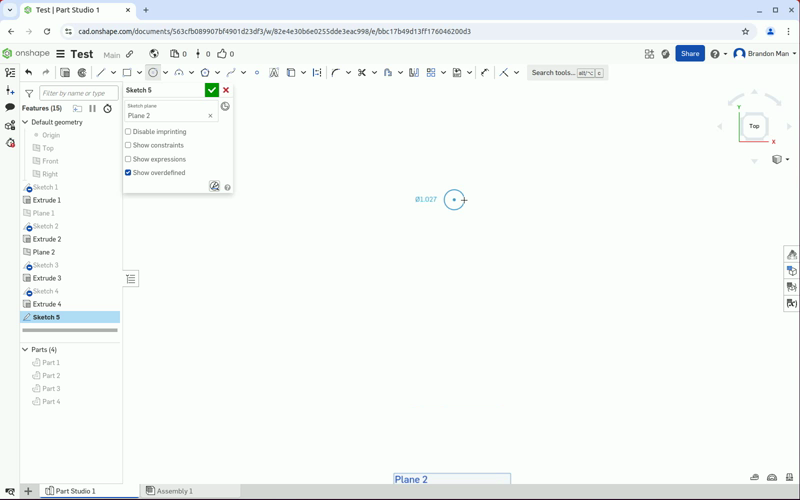
scroll(6)
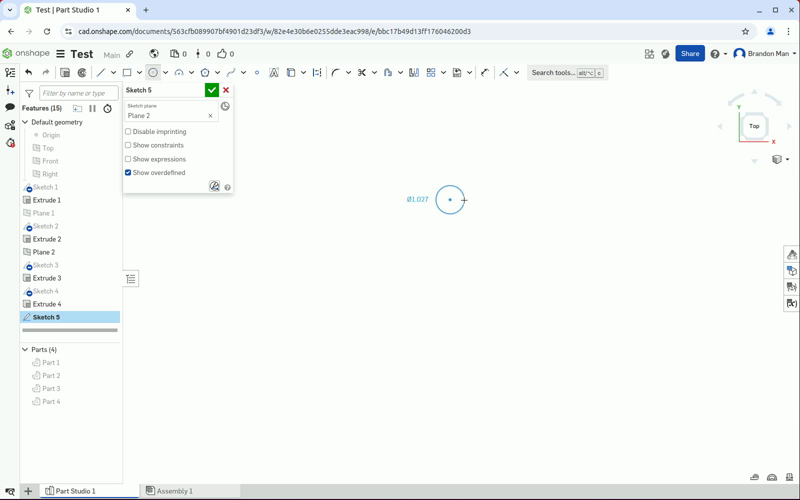
scroll(6)
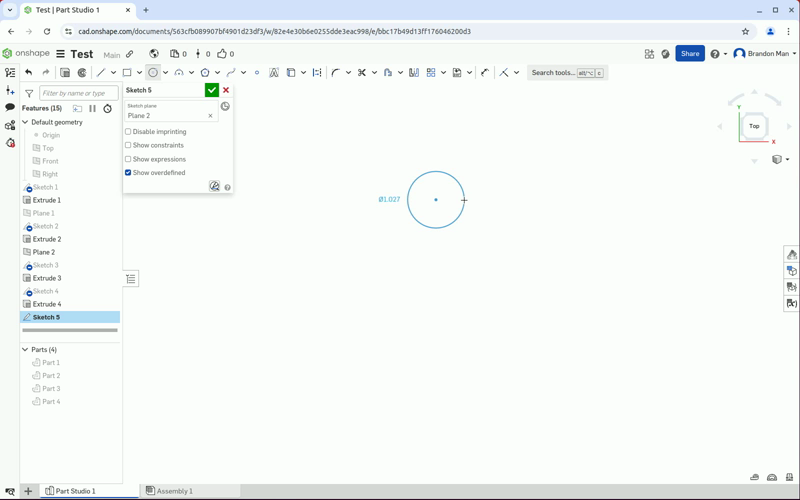
click(464, 199)
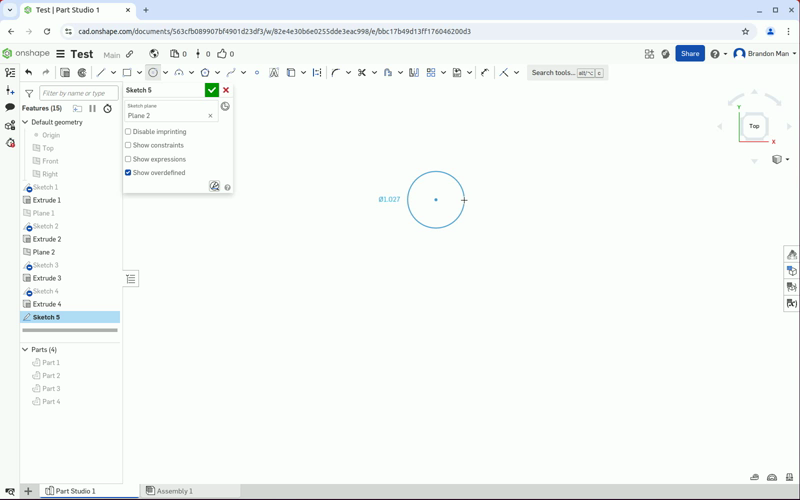
scroll(-6)
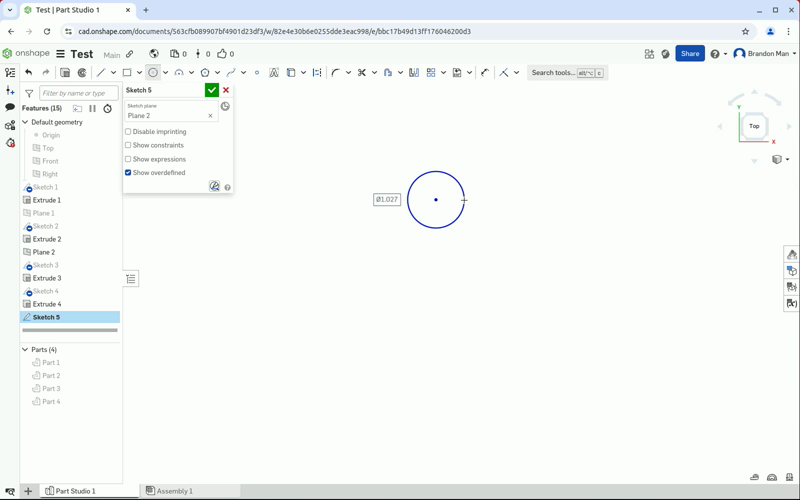
scroll(-6)
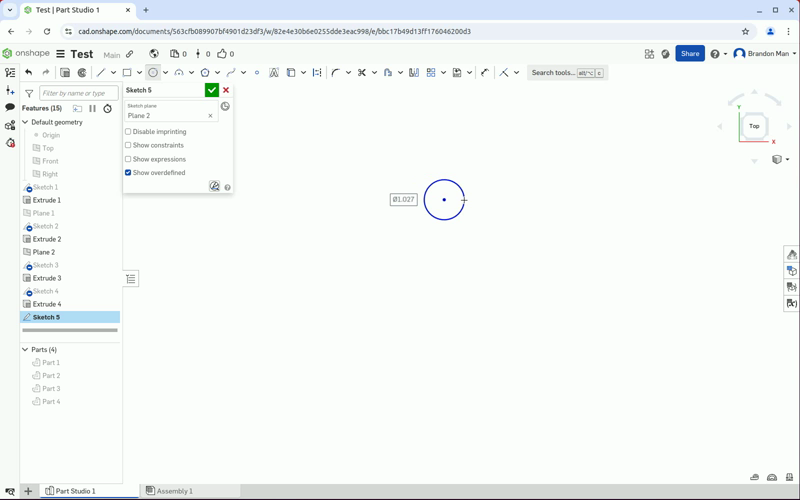
scroll(-6)
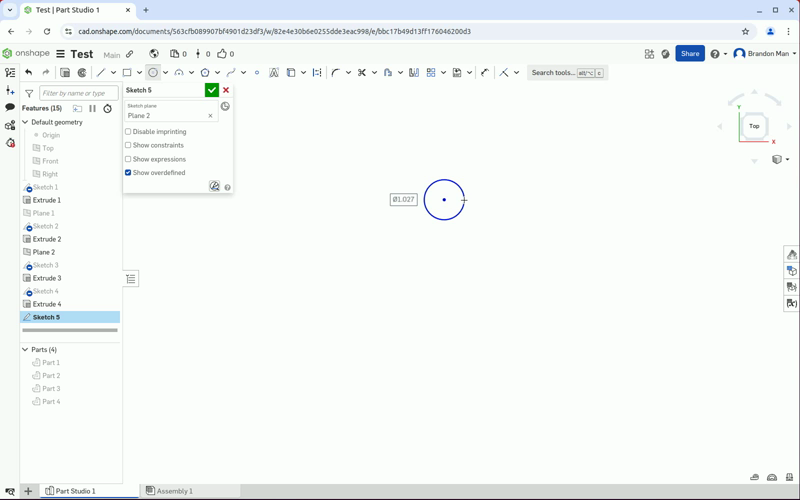
scroll(-6)
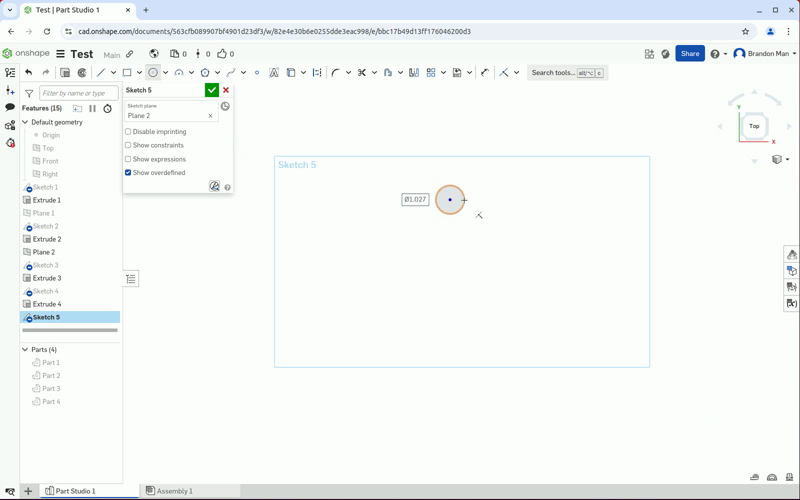
scroll(-6)
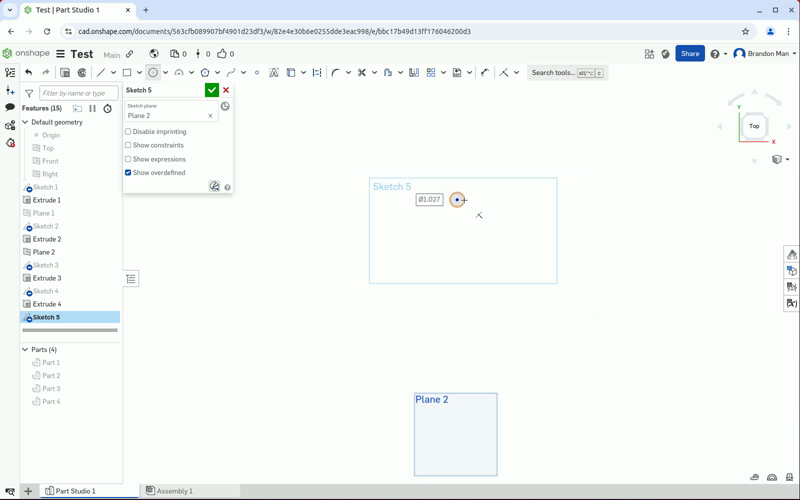
scroll(-6)
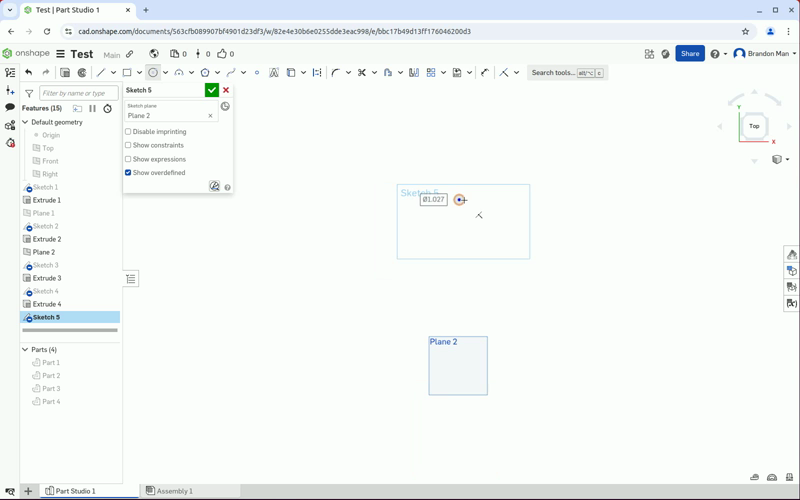
scroll(-6)
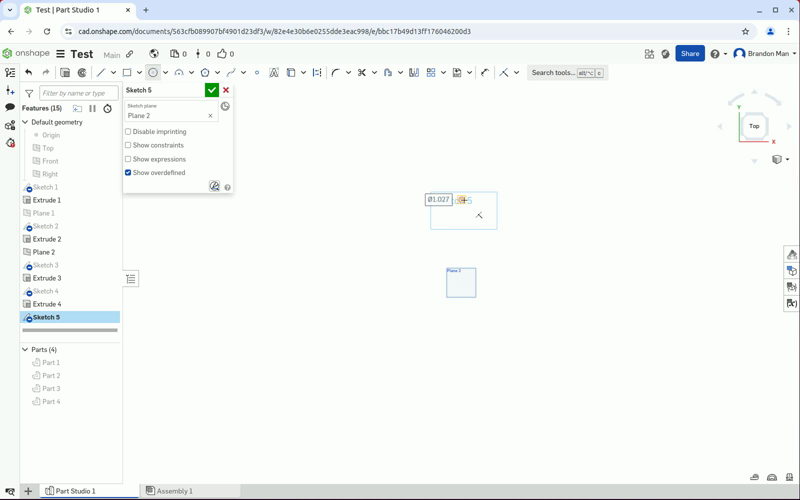
key(esc)
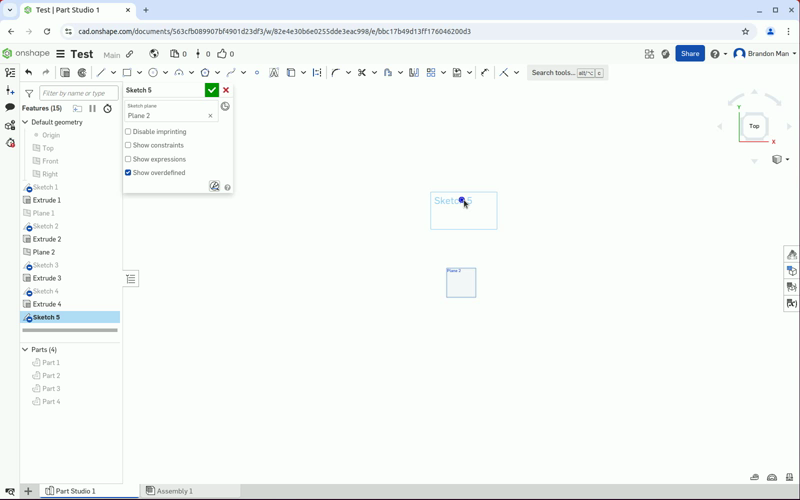
mouse_move(460, 200)
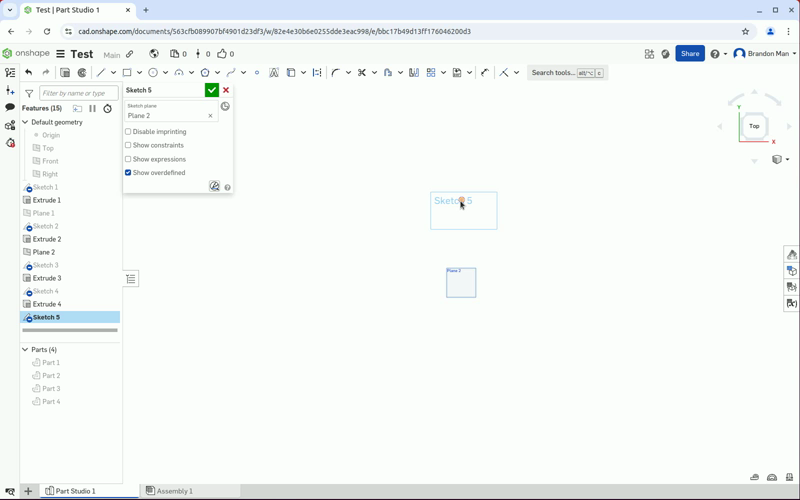
scroll(6)
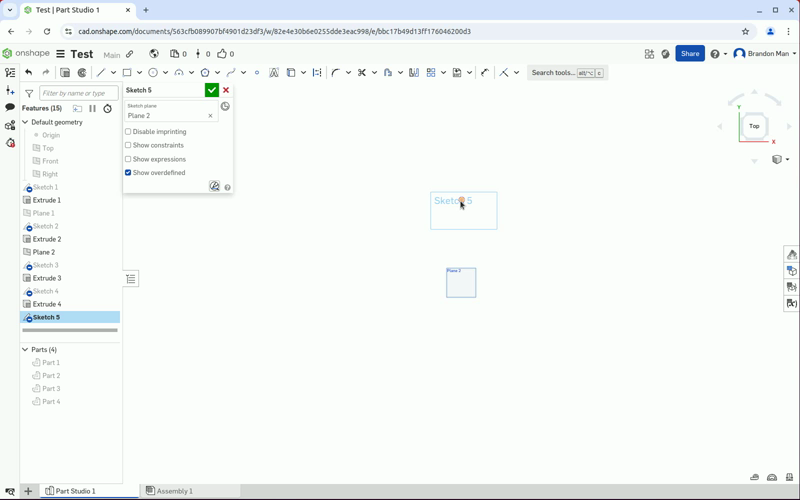
scroll(6)
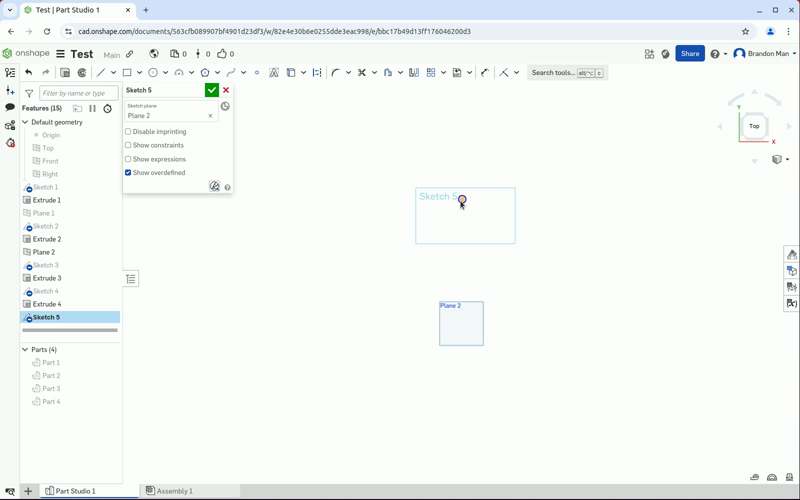
scroll(6)
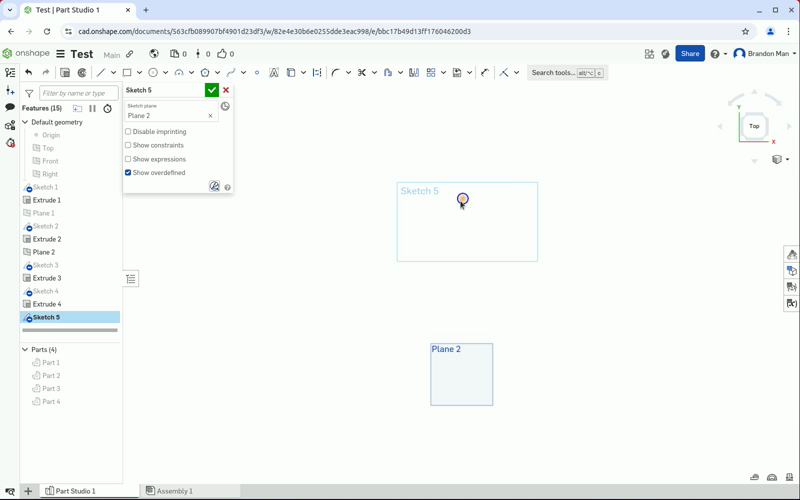
scroll(6)
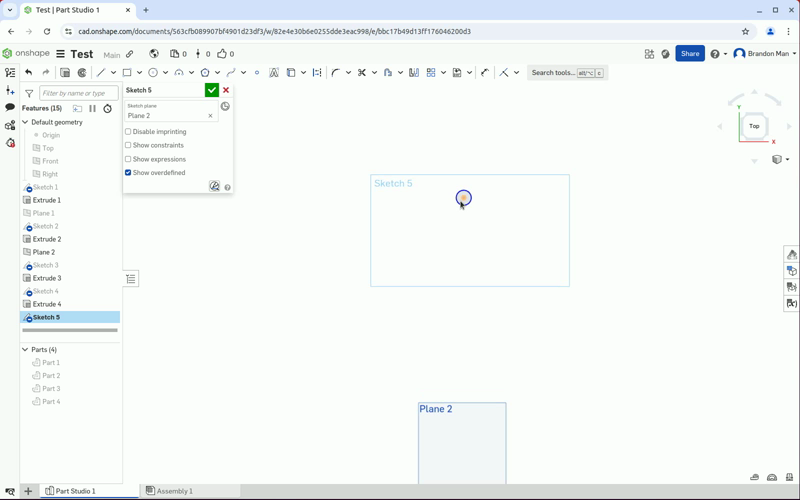
scroll(6)
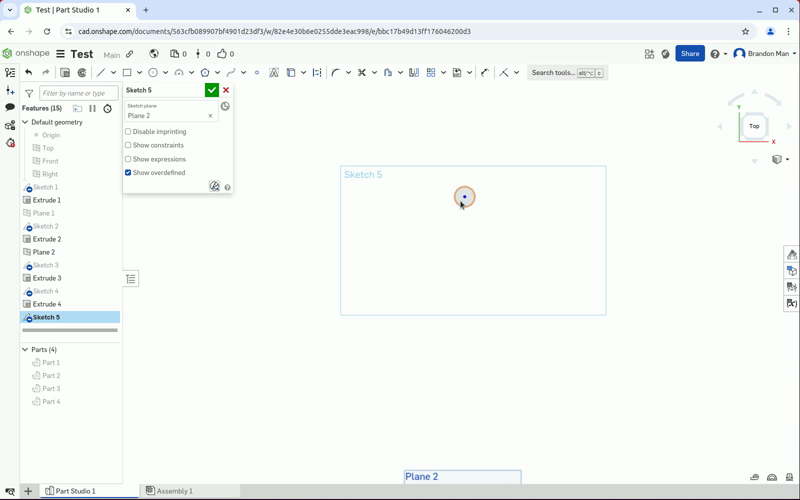
scroll(6)
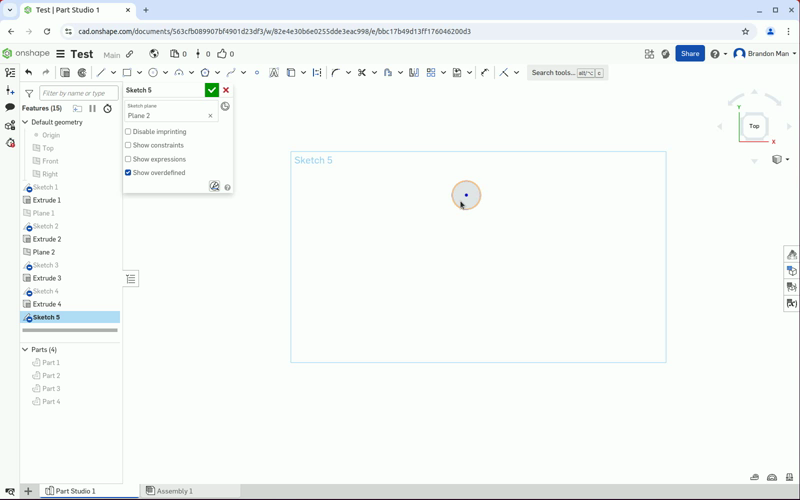
scroll(6)
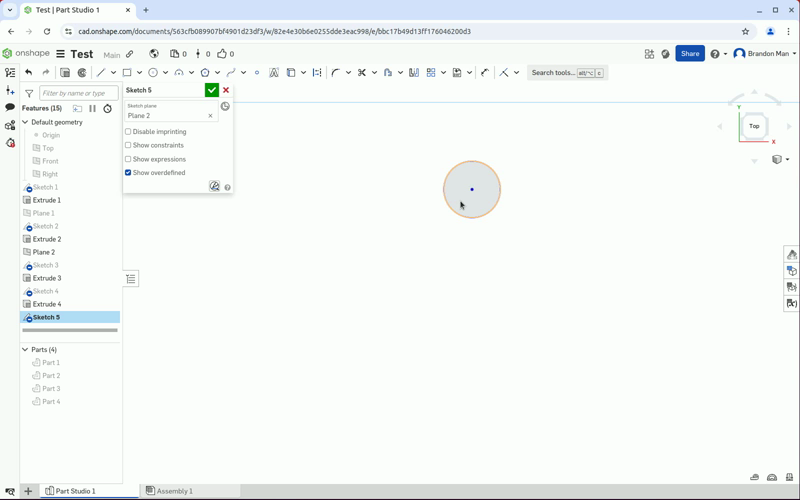
click(460, 200)
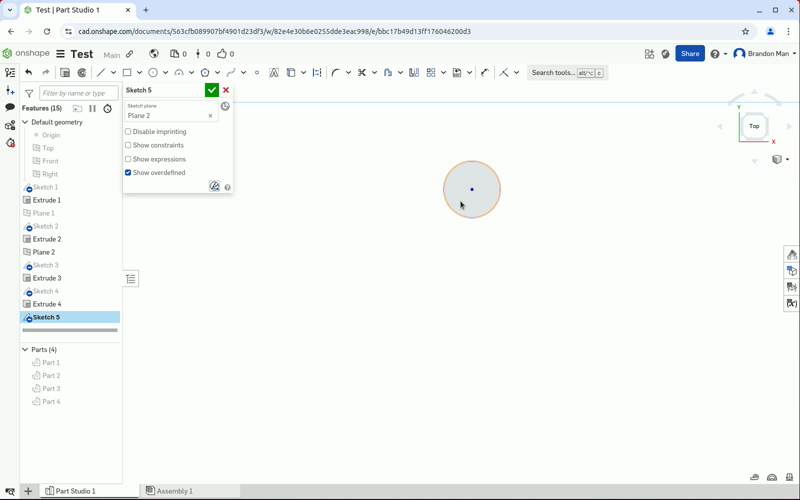
scroll(-6)
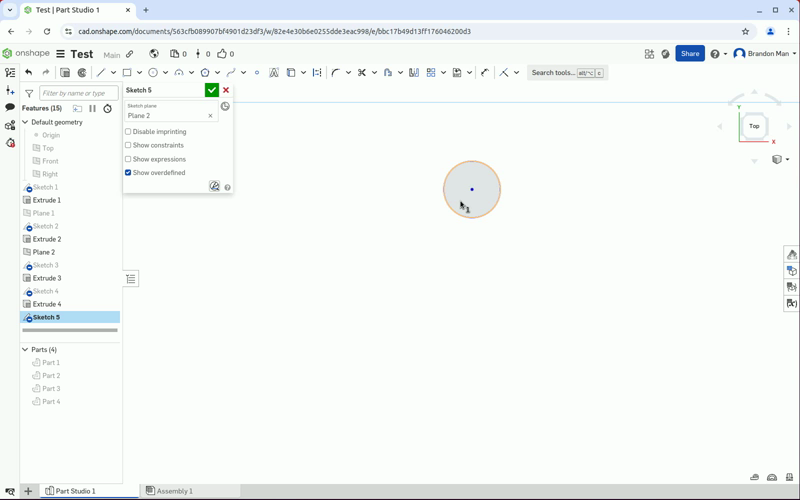
scroll(-6)
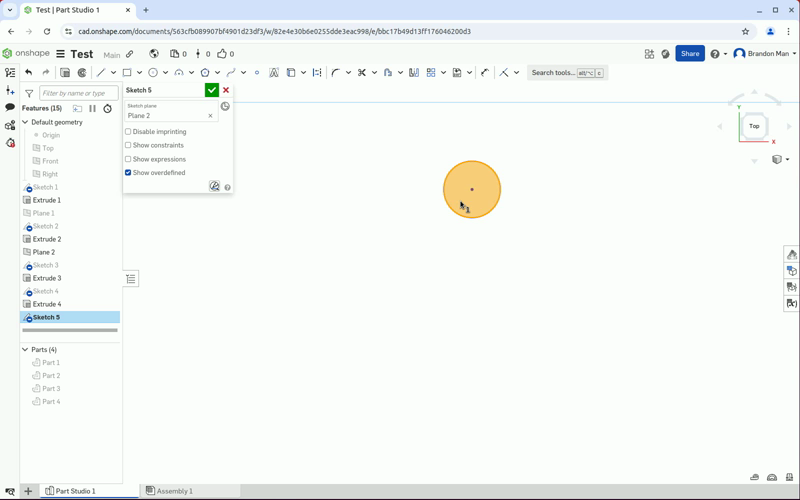
scroll(-6)
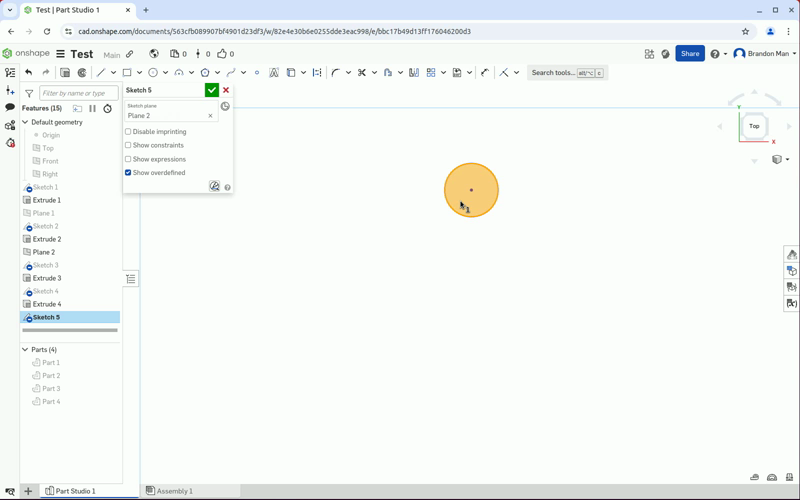
scroll(-6)
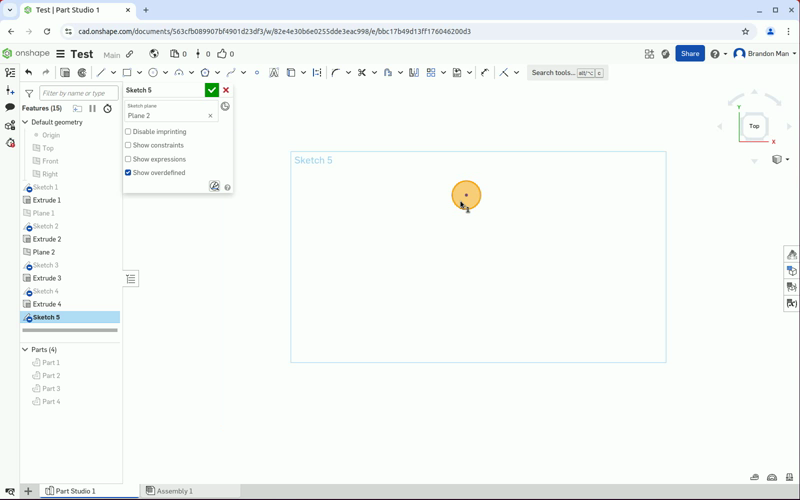
scroll(-6)
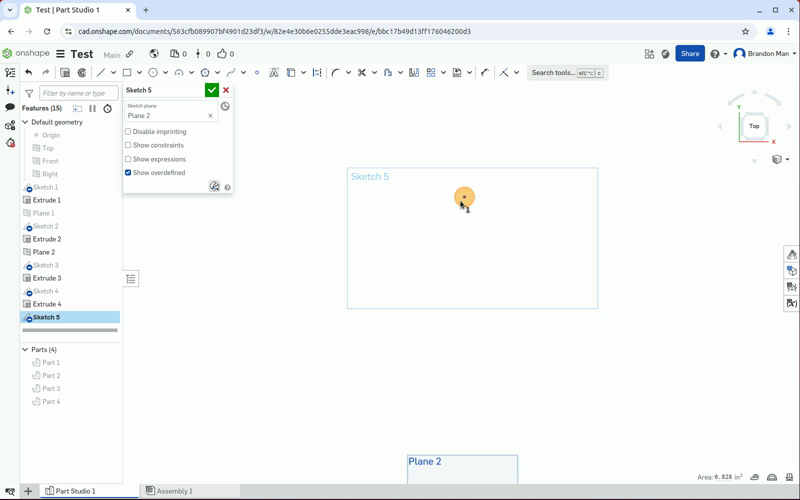
scroll(-6)
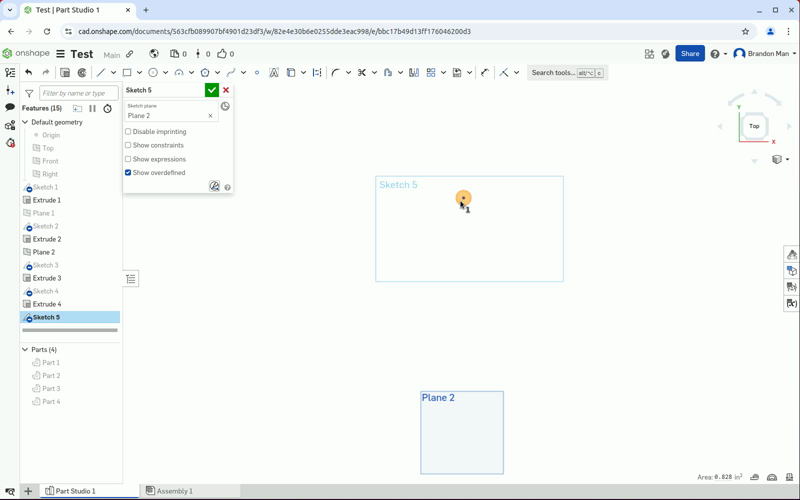
scroll(-6)
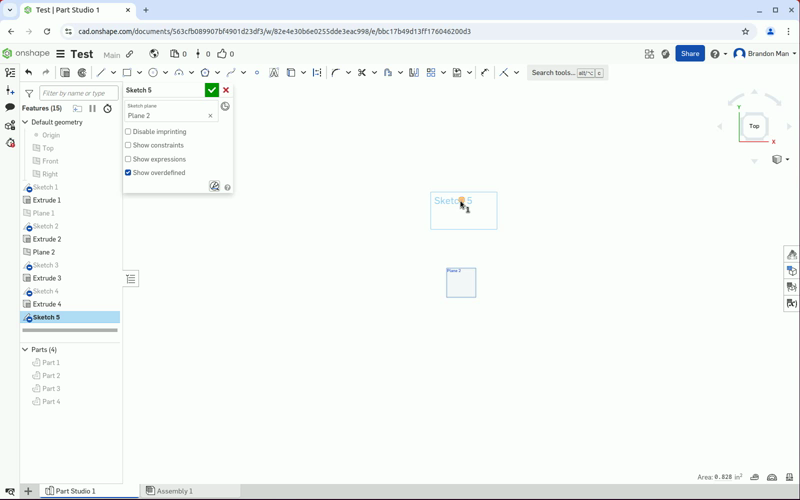
mouse_move(73, 352)
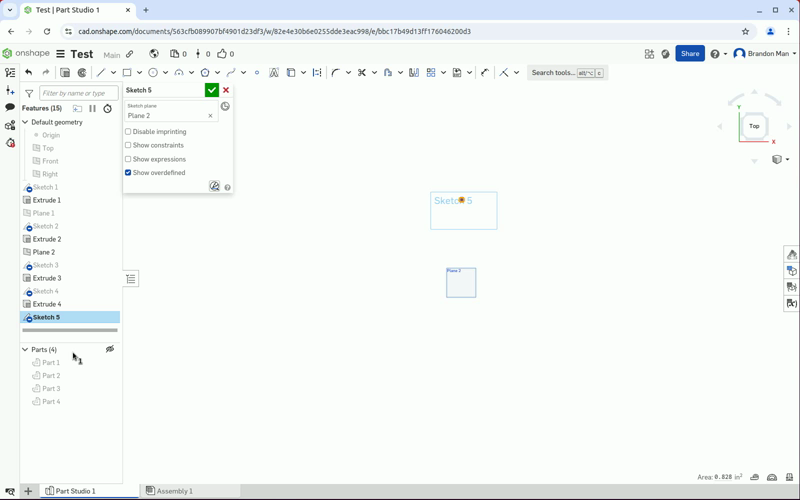
key(shift+y)
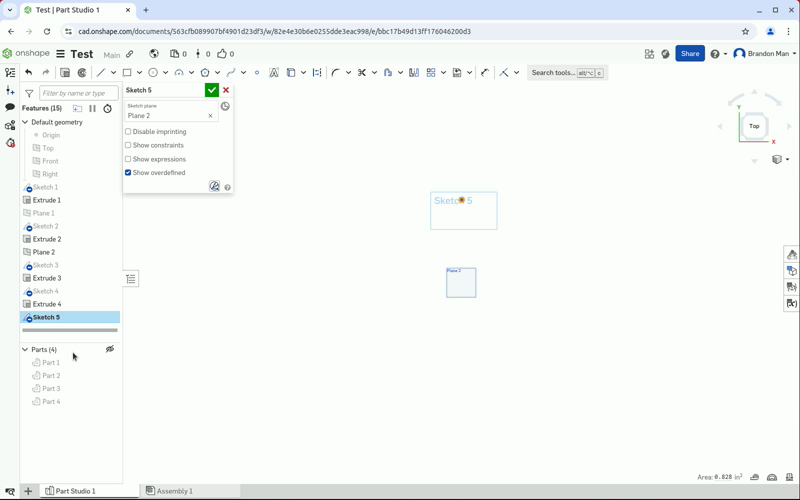
key(shift+e)
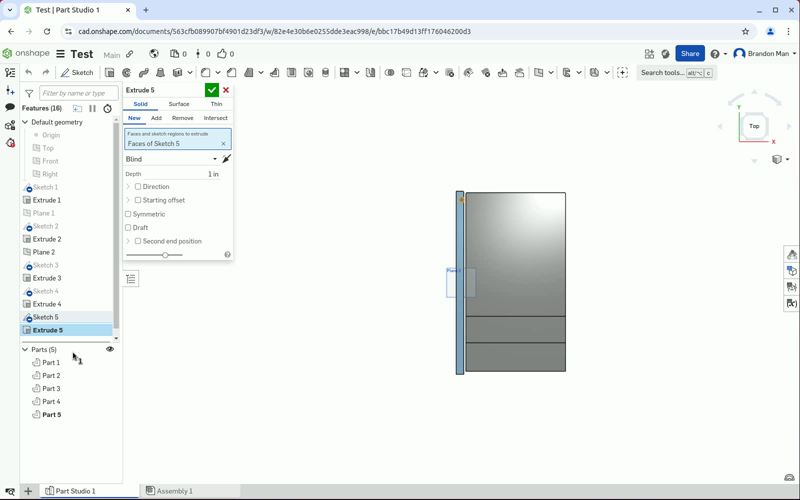
mouse_move(143, 106)
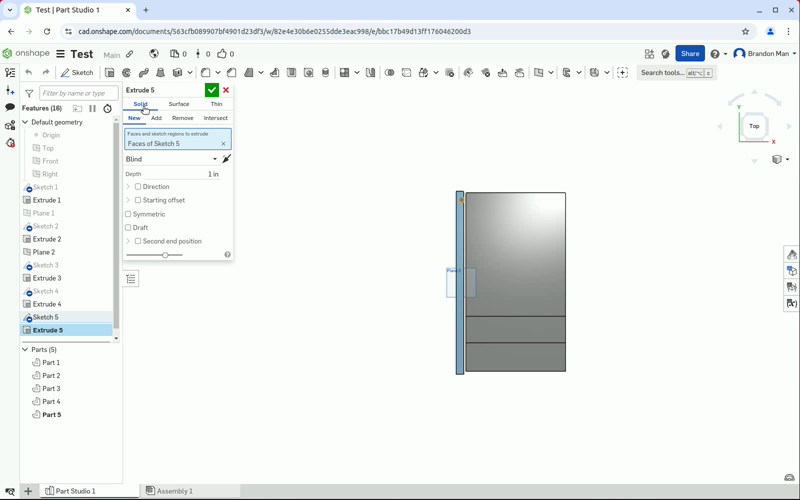
click(143, 106)
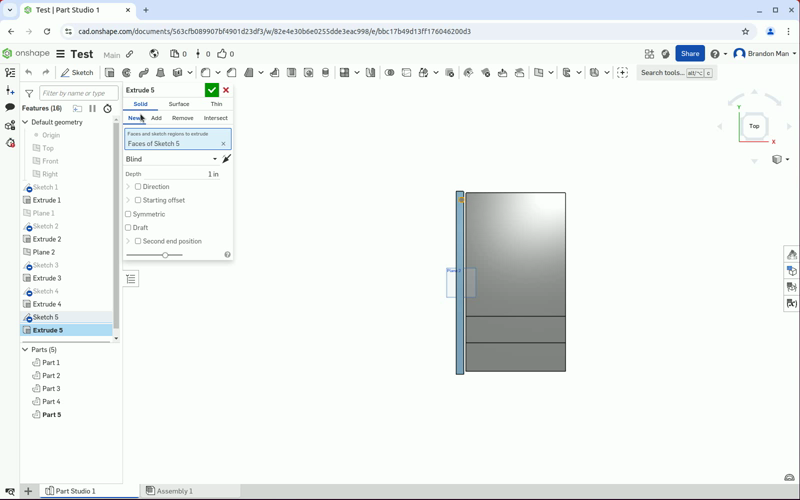
mouse_move(137, 120)
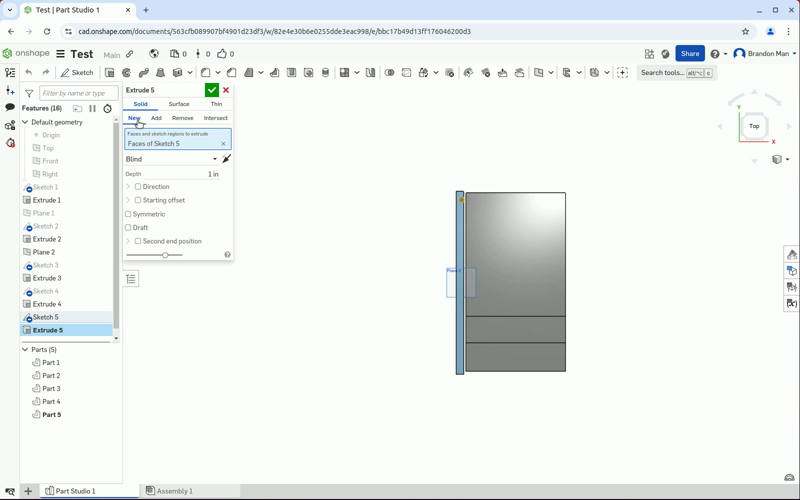
click(137, 120)
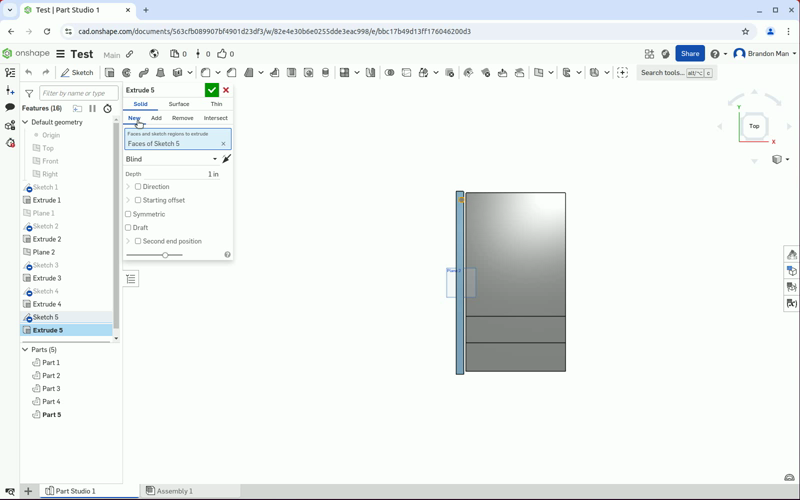
key(tab, 4)
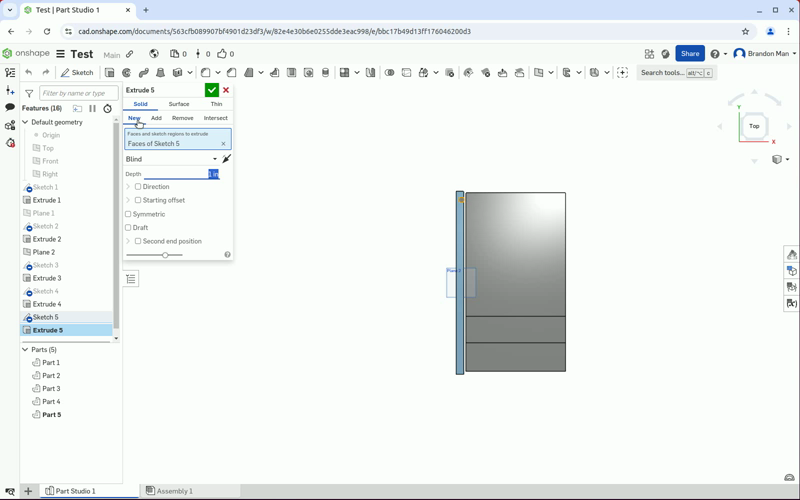
text(9.869)
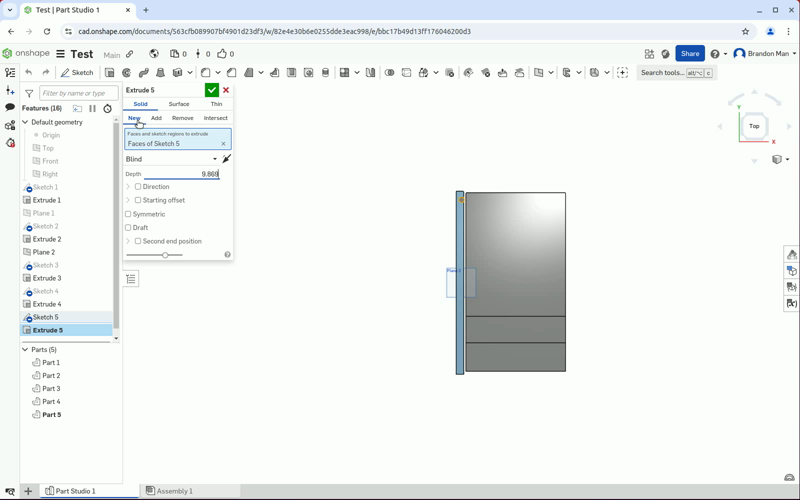
key(enter)
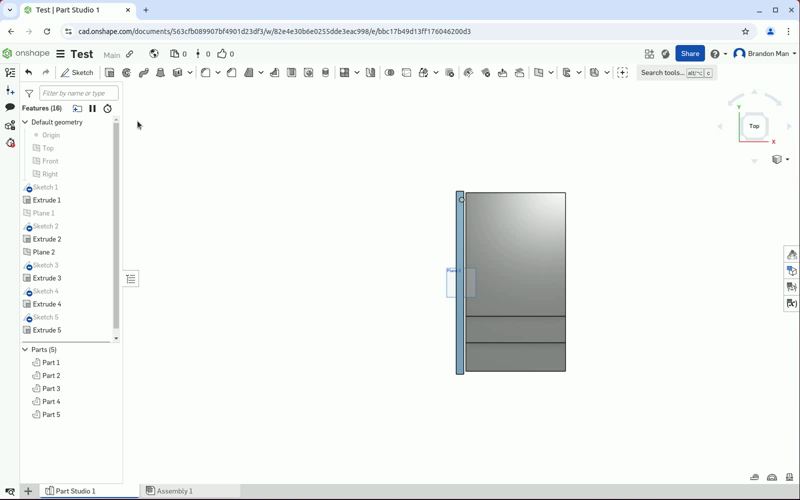
key(shift+h)
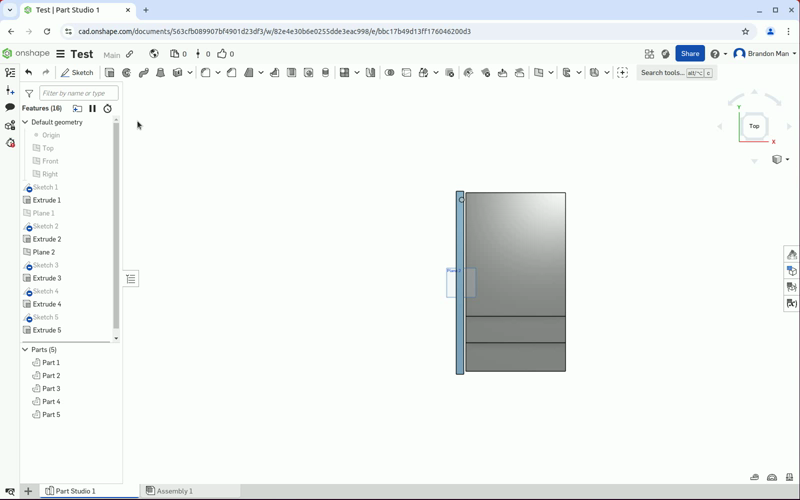
key(shift+h)
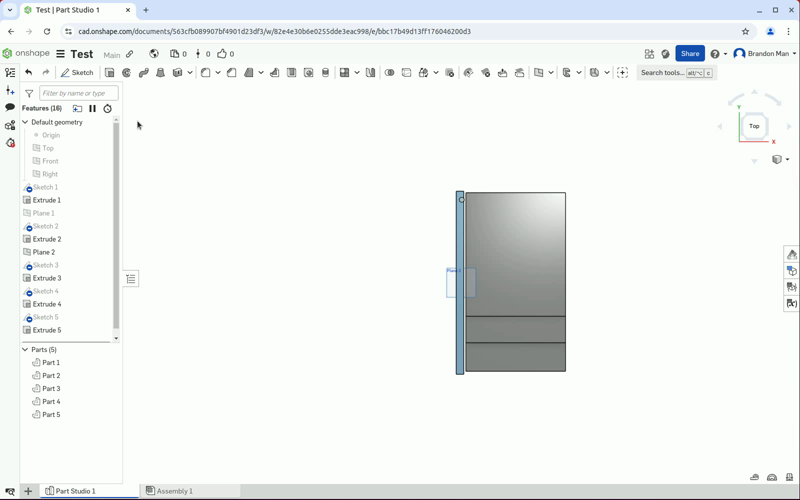
mouse_move(69, 189)
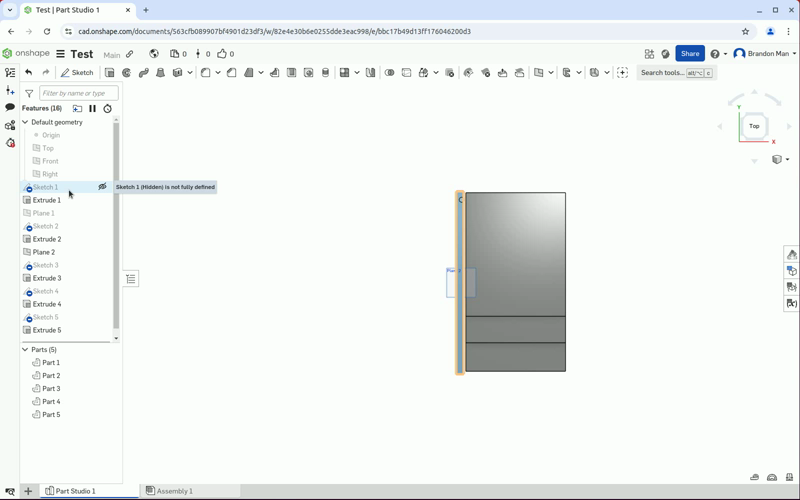
click(69, 189)
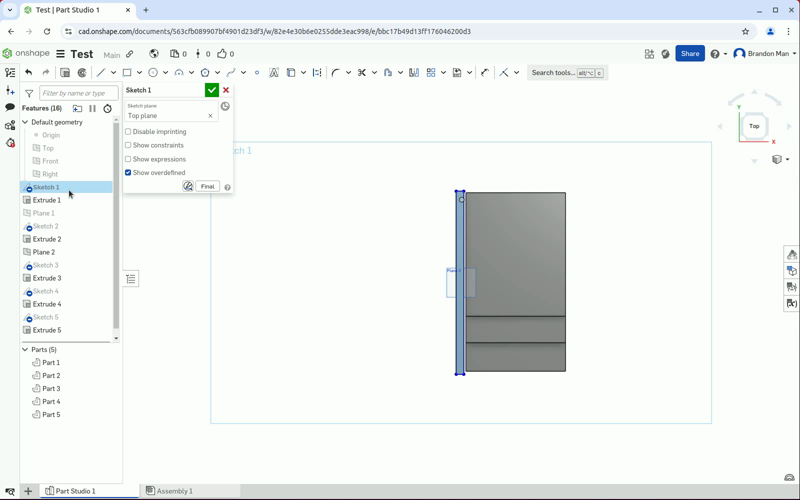
mouse_move(229, 92)
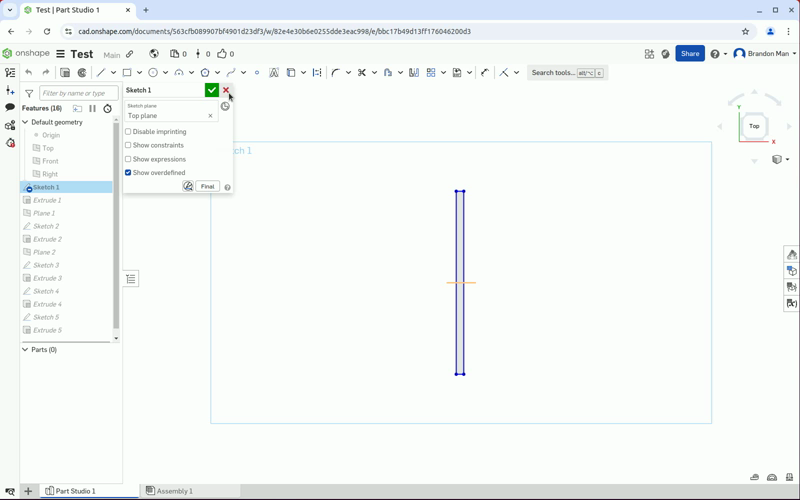
click(229, 92)
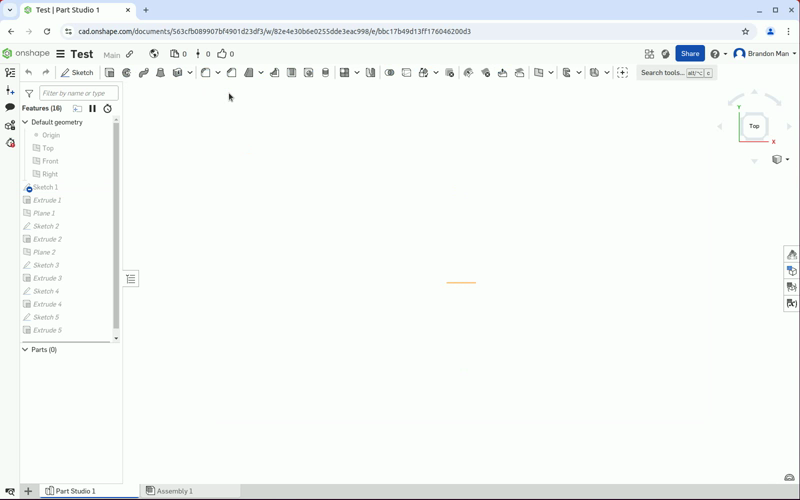
key(shift+s)
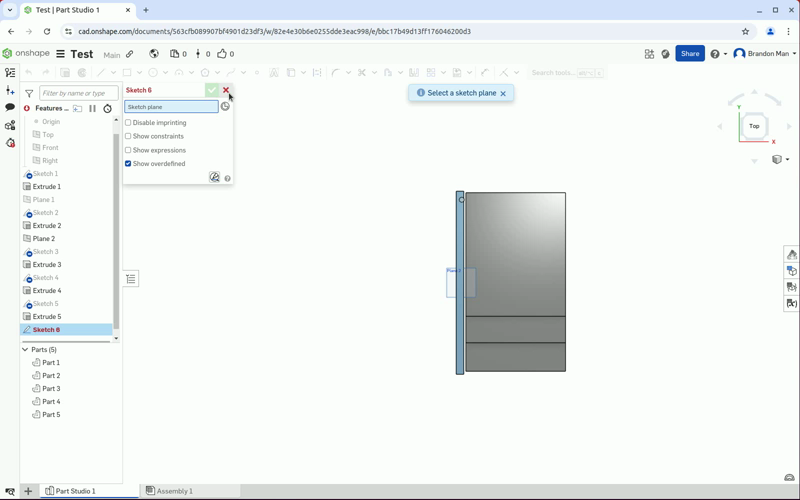
mouse_move(69, 241)
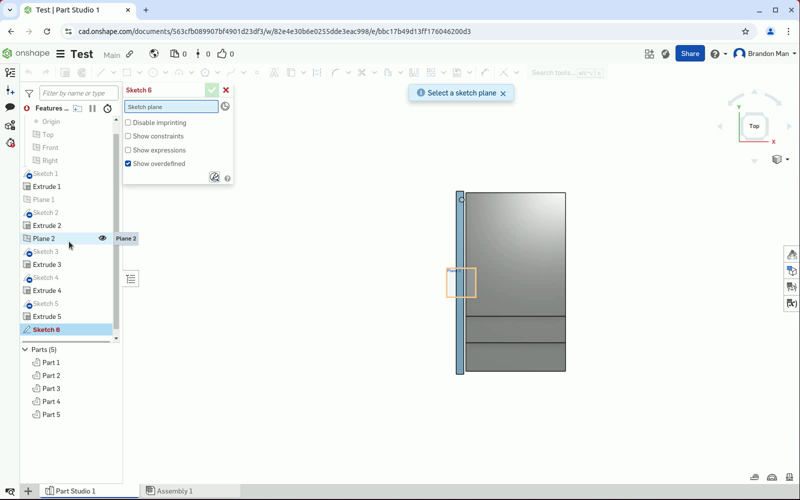
click(69, 241)
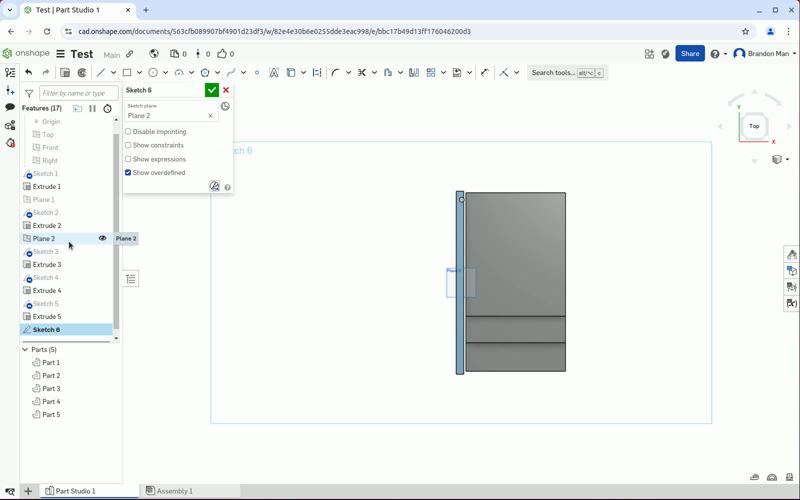
mouse_move(73, 352)
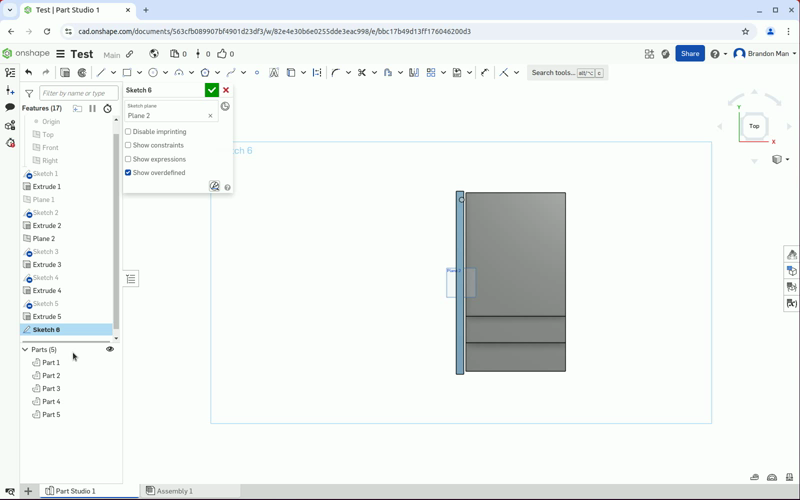
key(y)
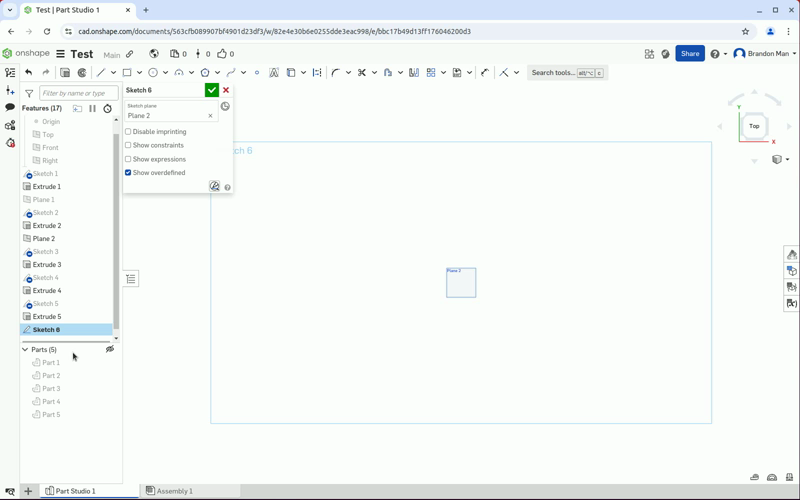
key(c)
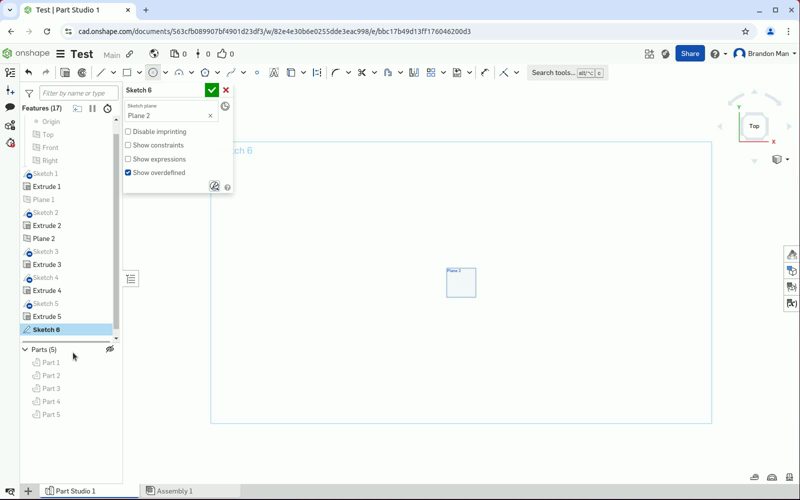
key_down(shift)
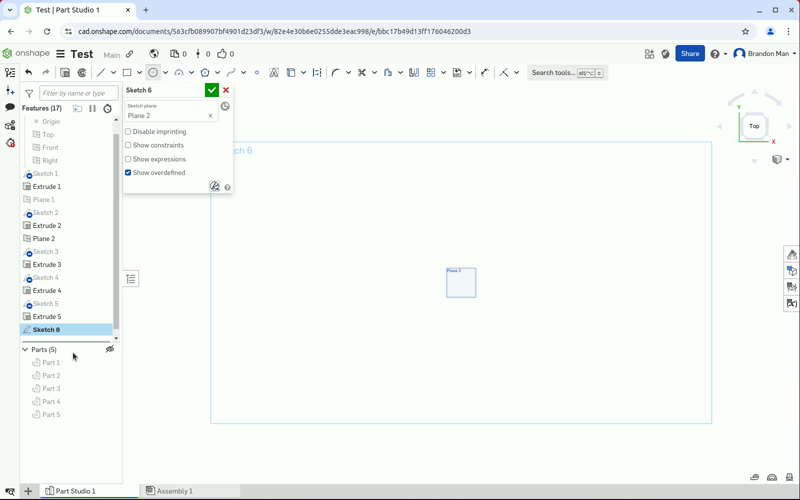
mouse_move(461, 312)
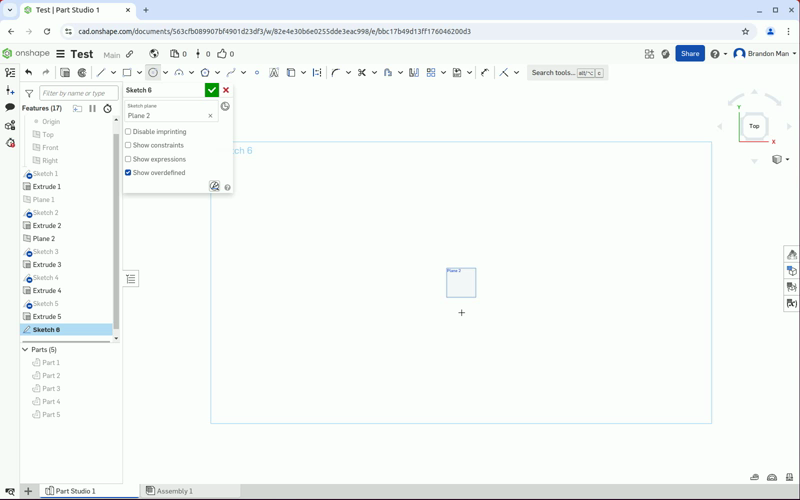
click(461, 312)
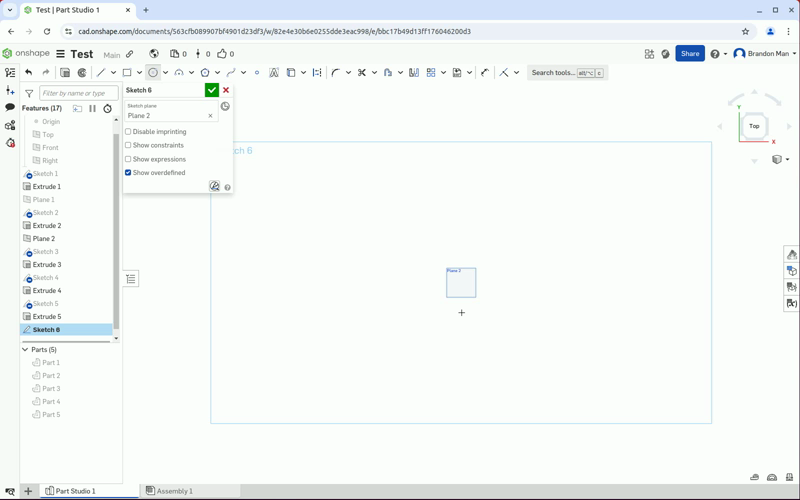
key_up(shift)
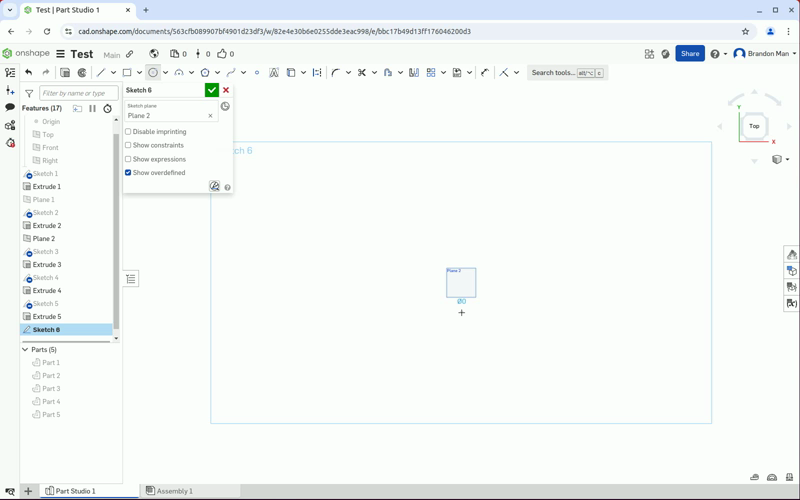
mouse_move(464, 312)
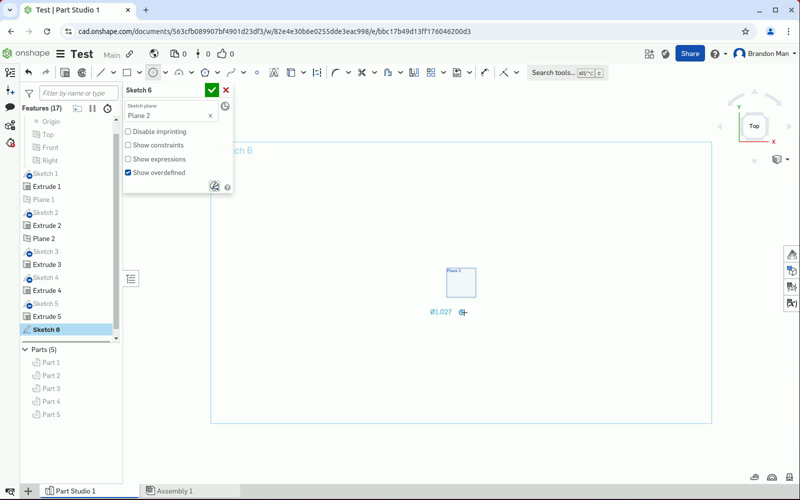
scroll(6)
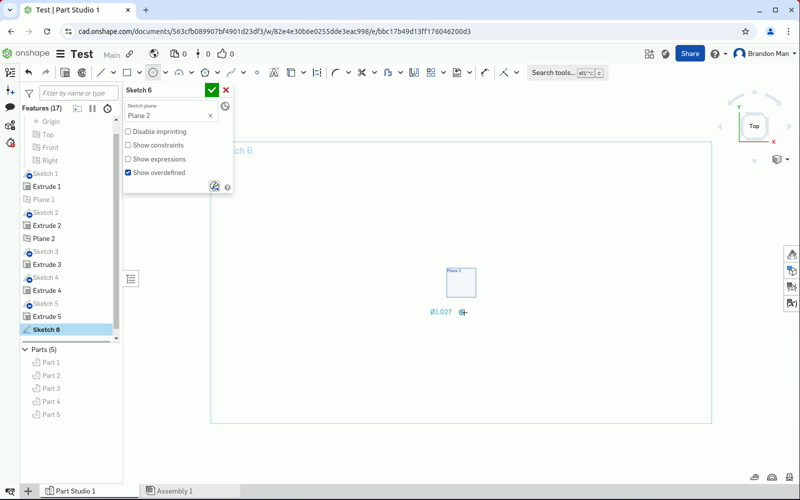
scroll(6)
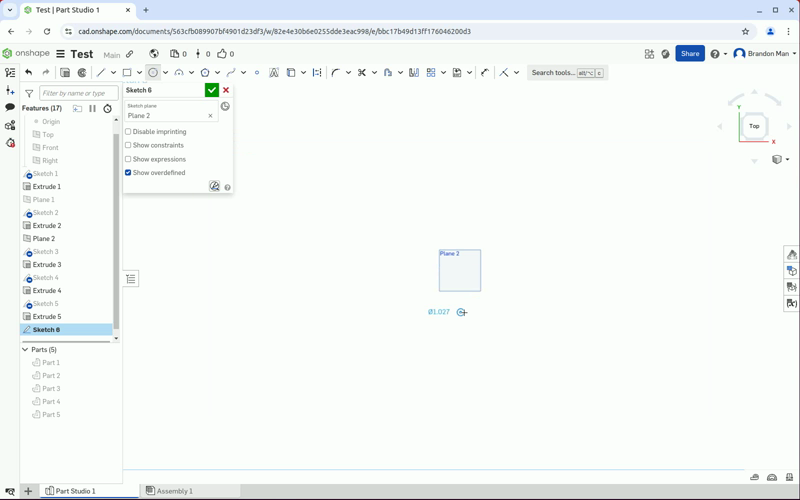
scroll(6)
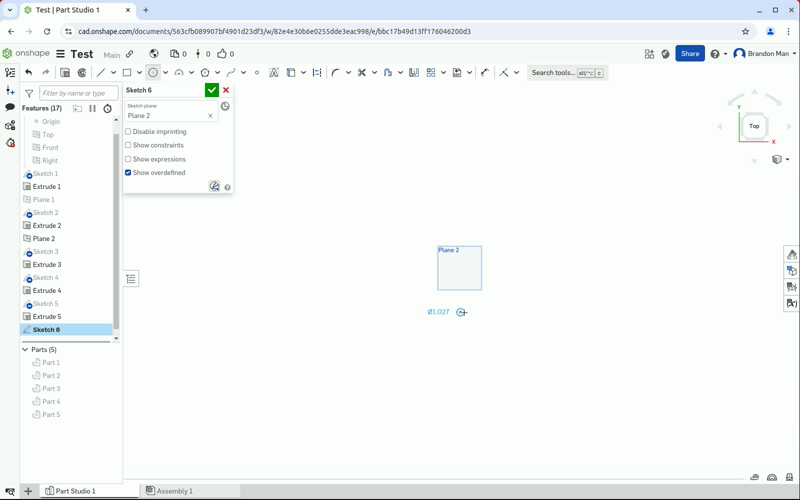
scroll(6)
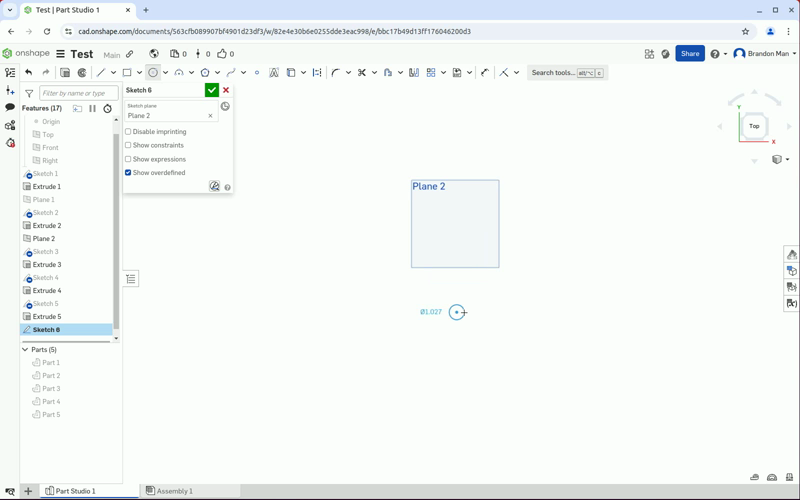
scroll(6)
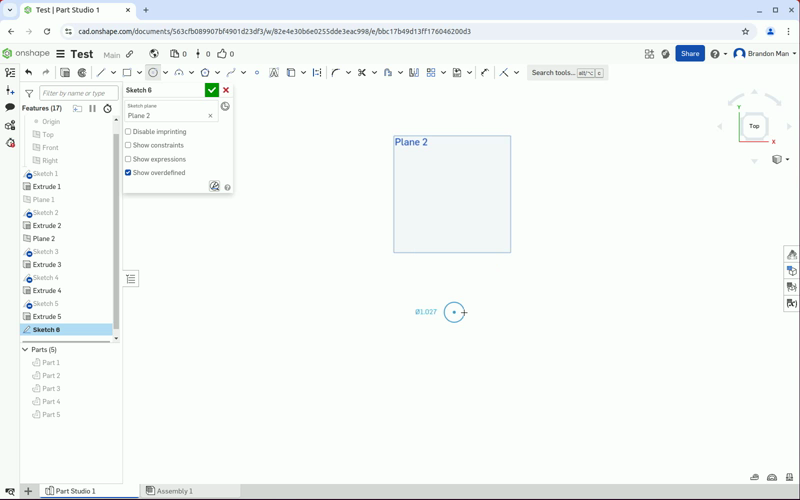
scroll(6)
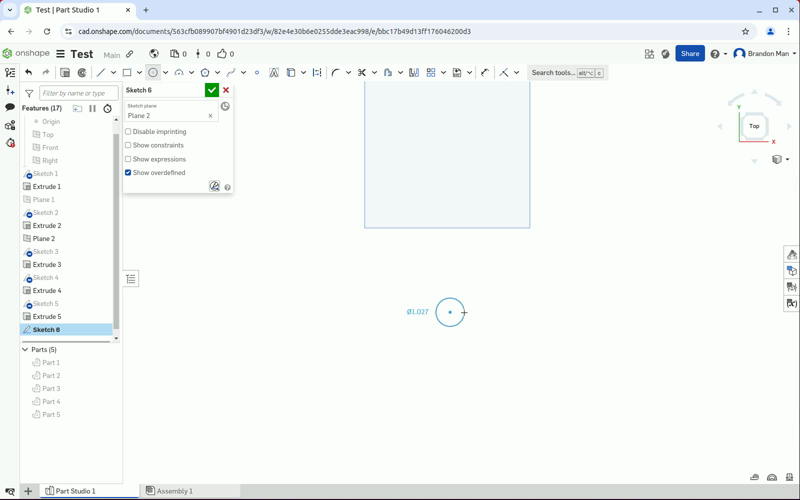
scroll(6)
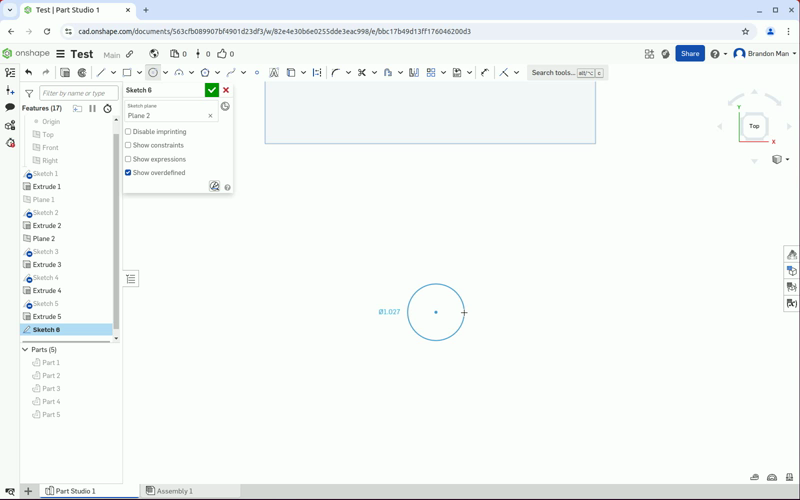
click(464, 312)
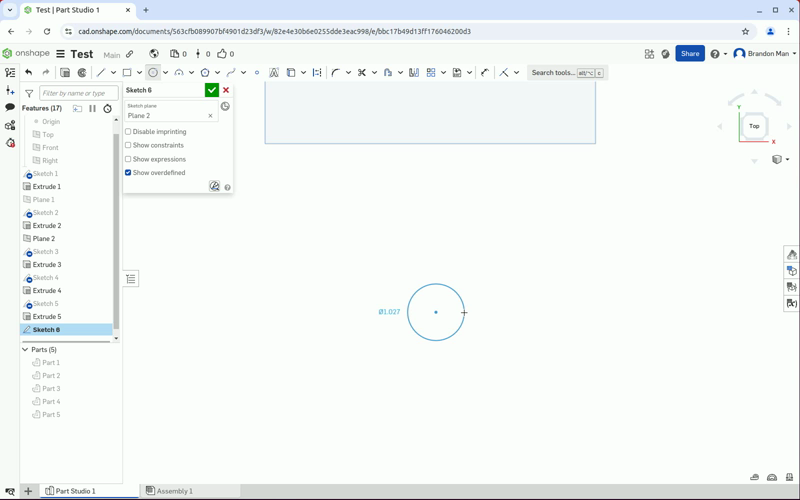
scroll(-6)
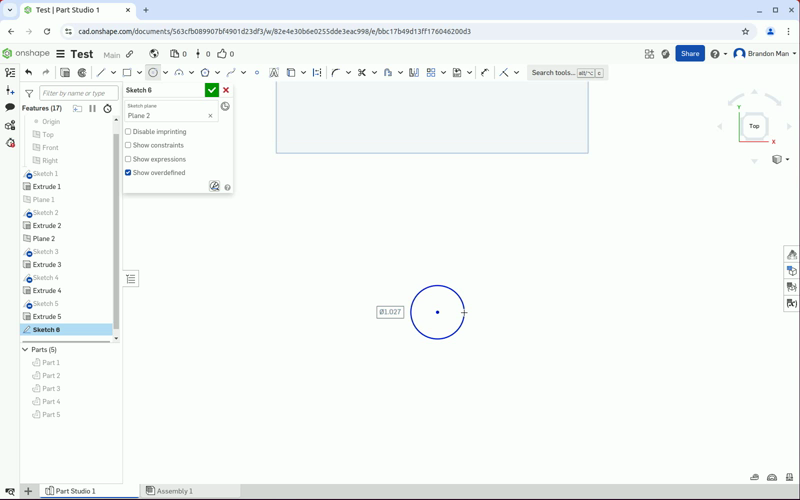
scroll(-6)
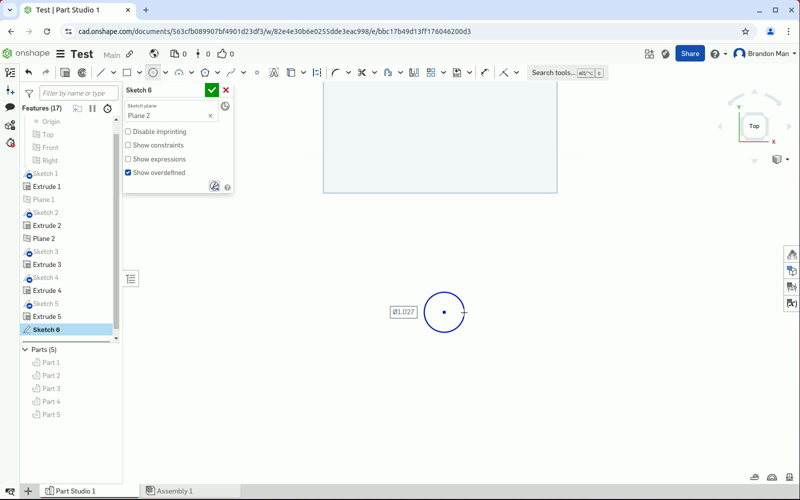
scroll(-6)
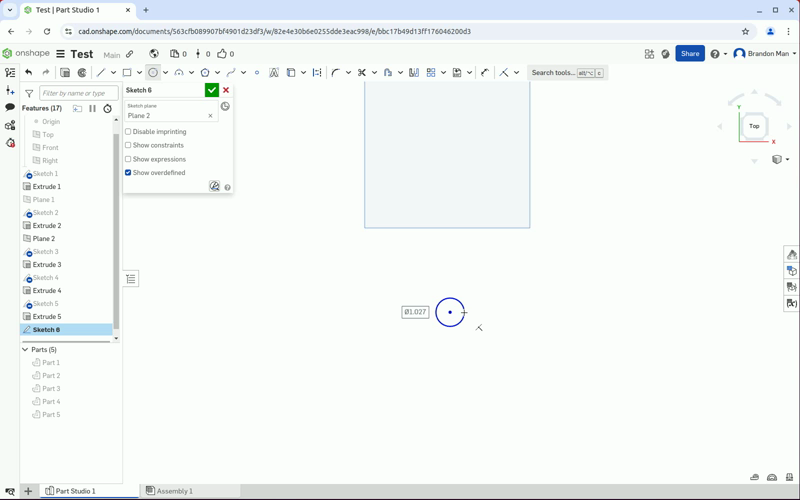
scroll(-6)
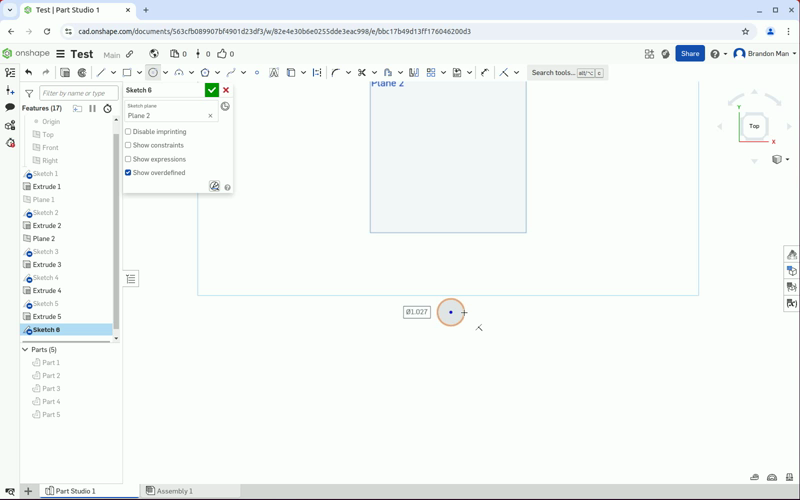
scroll(-6)
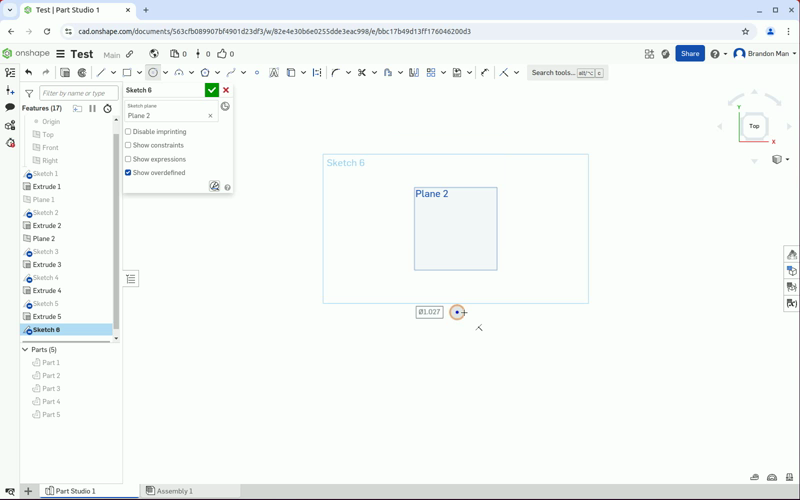
scroll(-6)
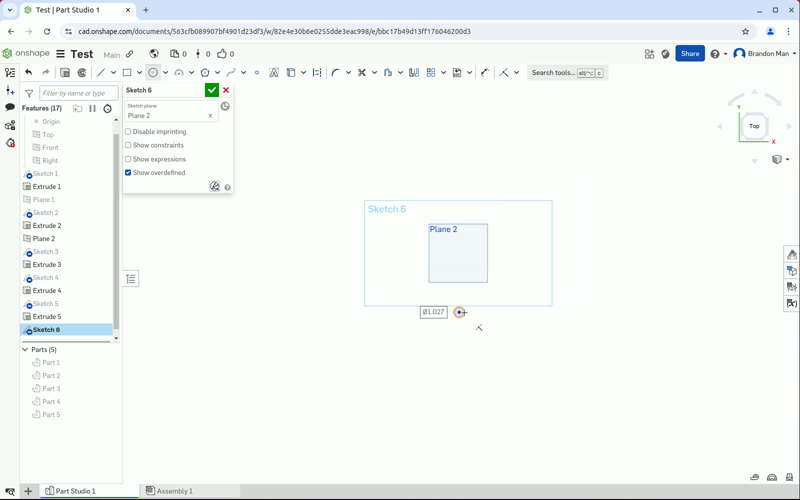
scroll(-6)
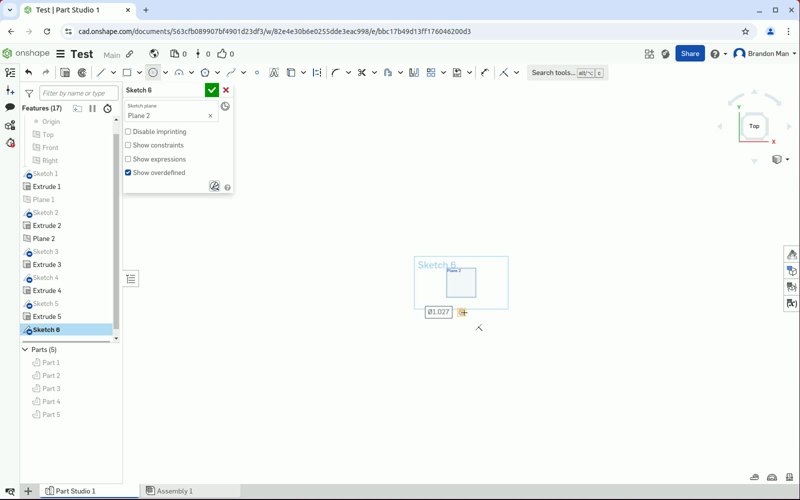
key(esc)
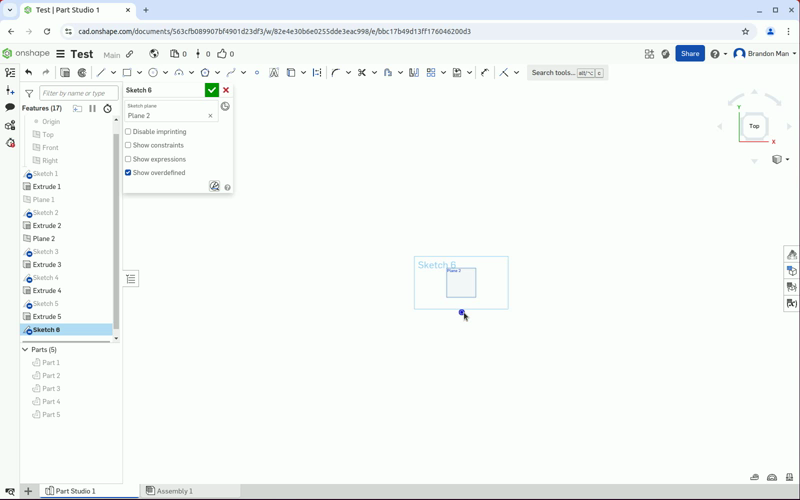
mouse_move(461, 312)
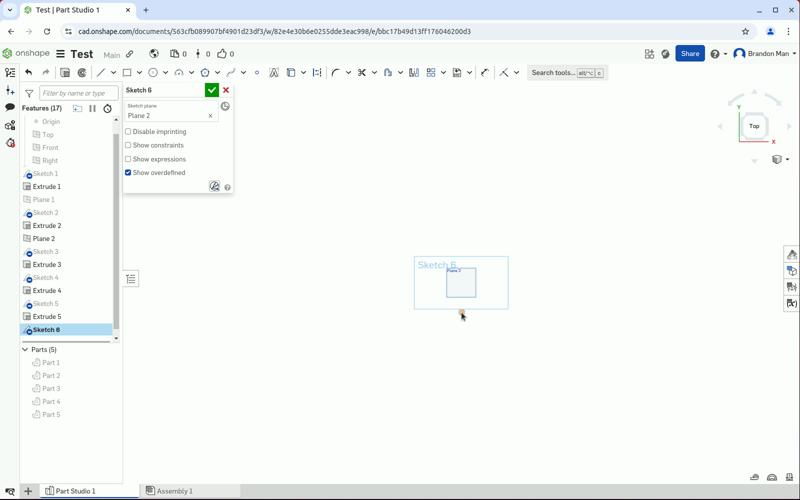
scroll(6)
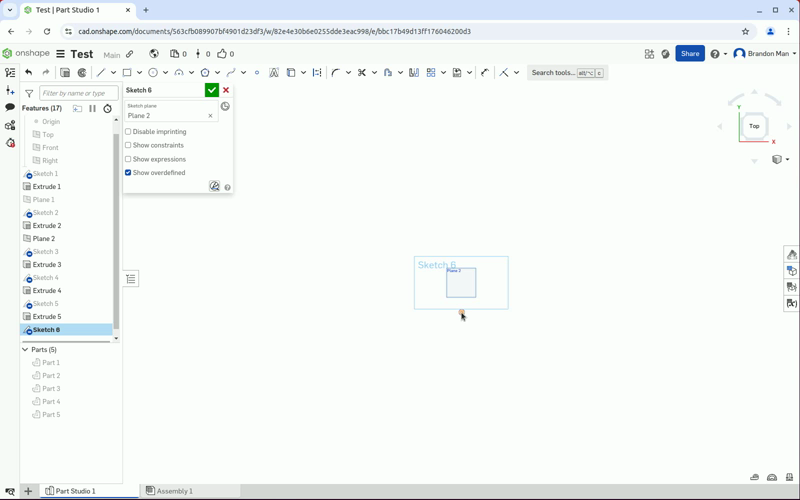
scroll(6)
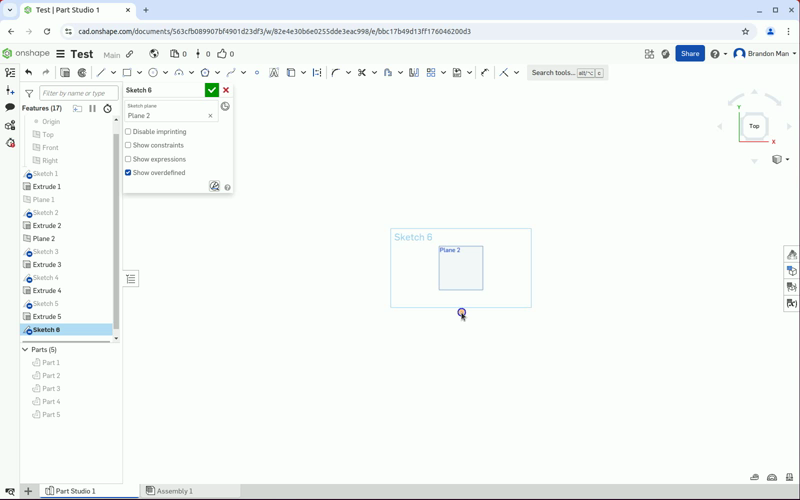
scroll(6)
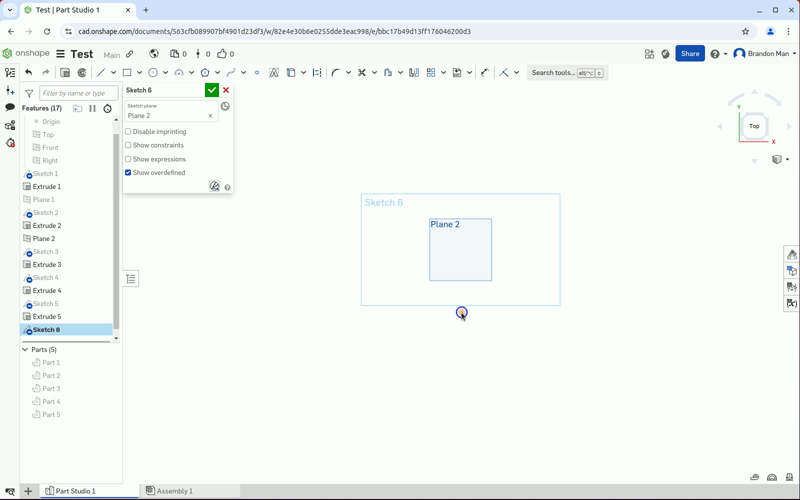
scroll(6)
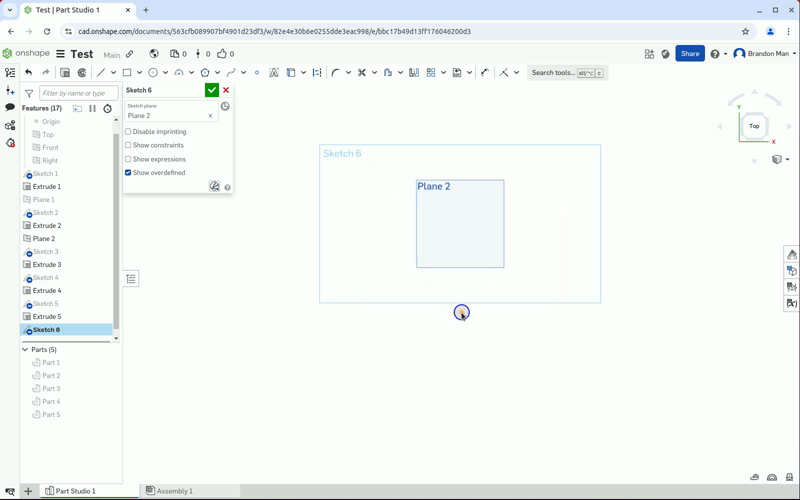
scroll(6)
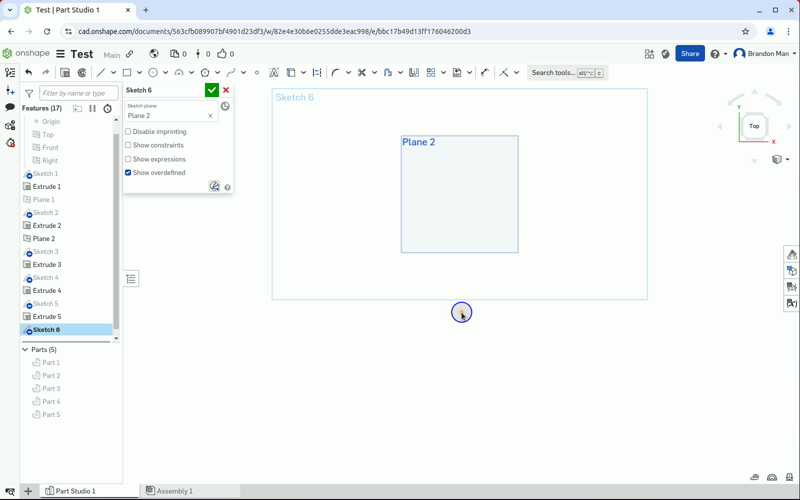
scroll(6)
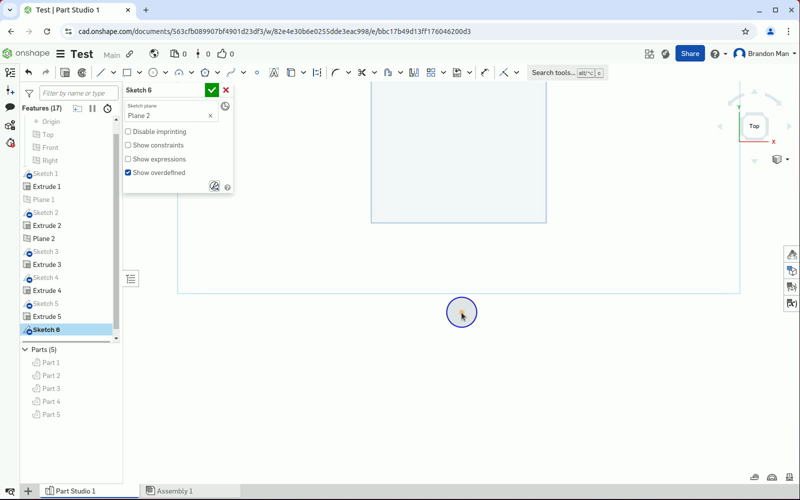
scroll(6)
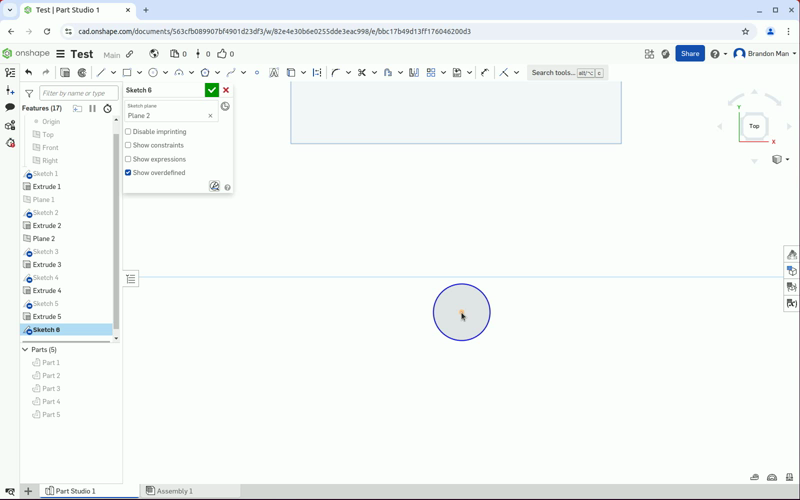
click(461, 312)
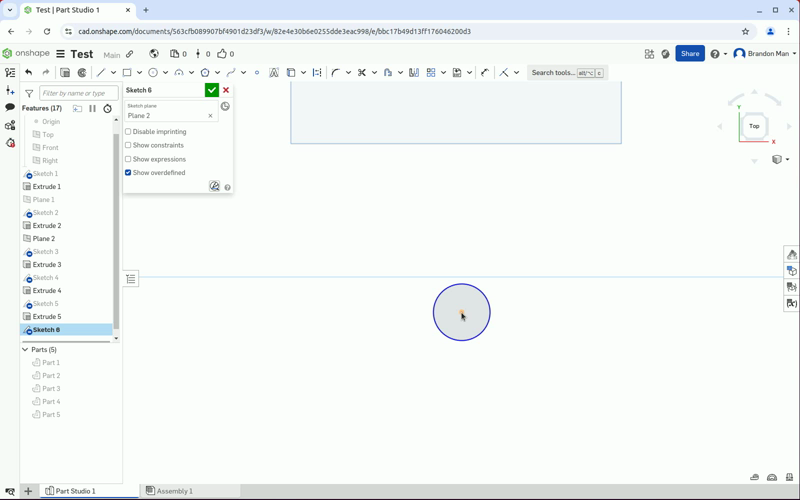
scroll(-6)
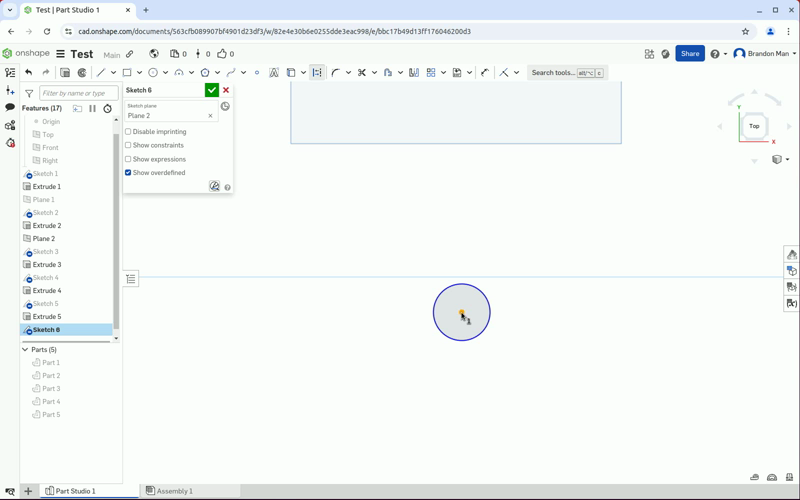
scroll(-6)
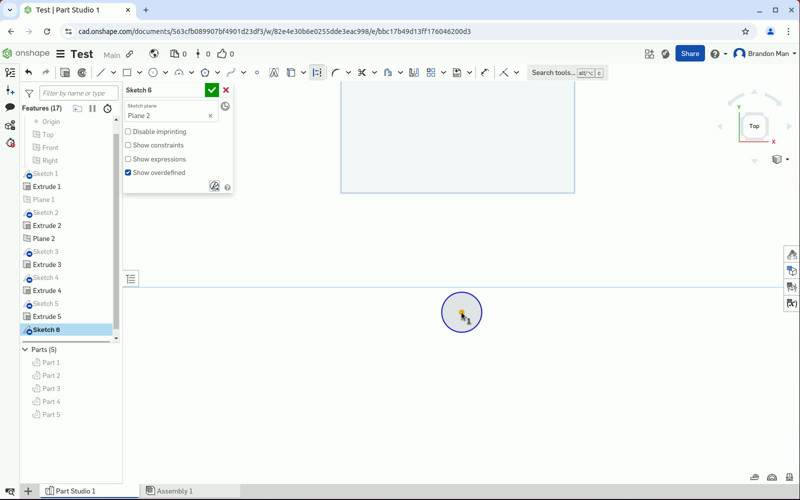
scroll(-6)
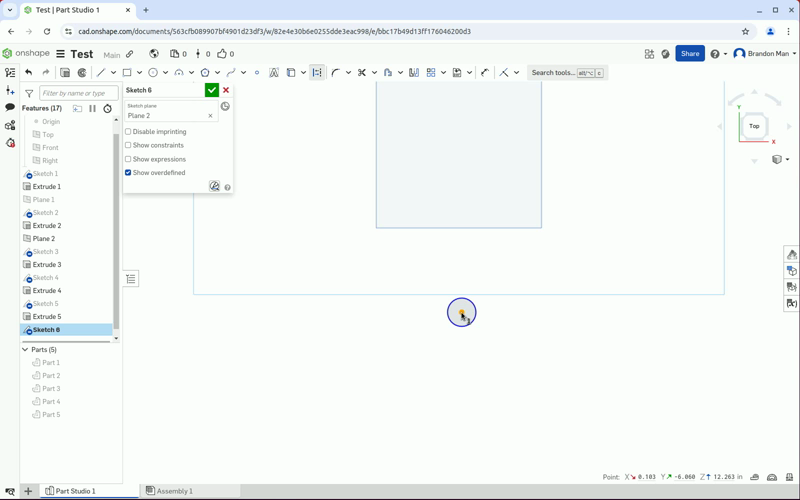
scroll(-6)
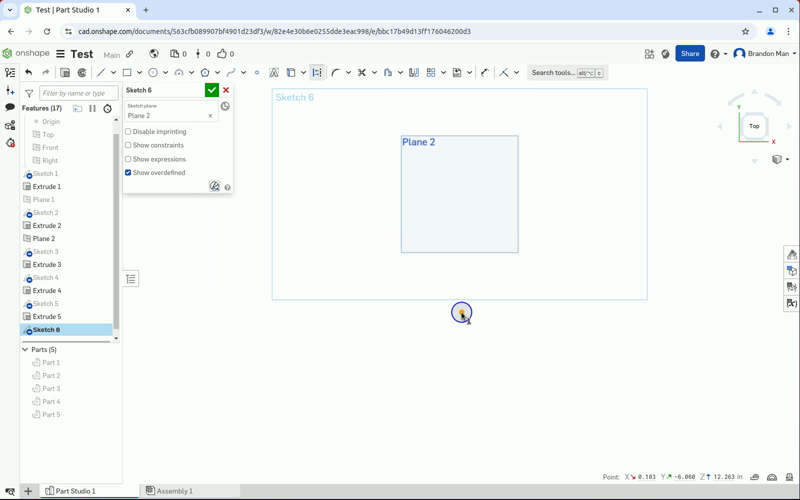
scroll(-6)
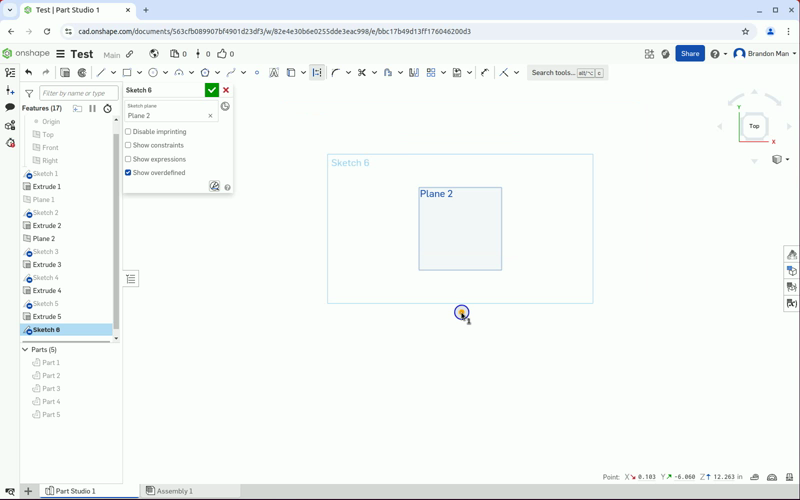
scroll(-6)
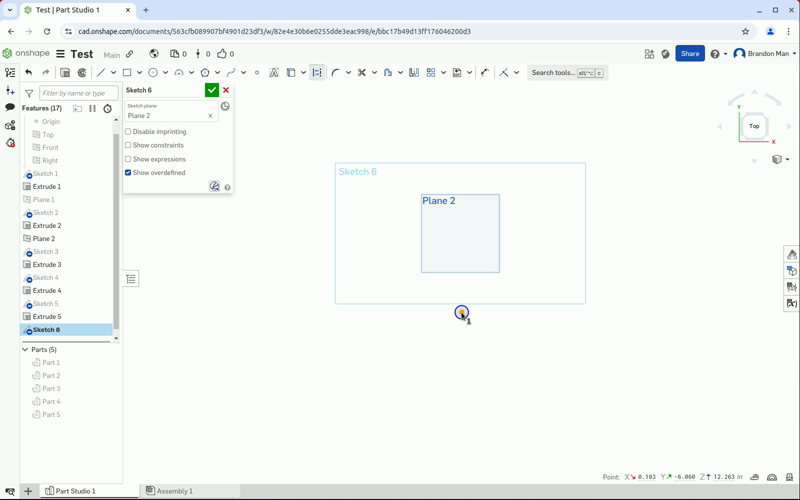
scroll(-6)
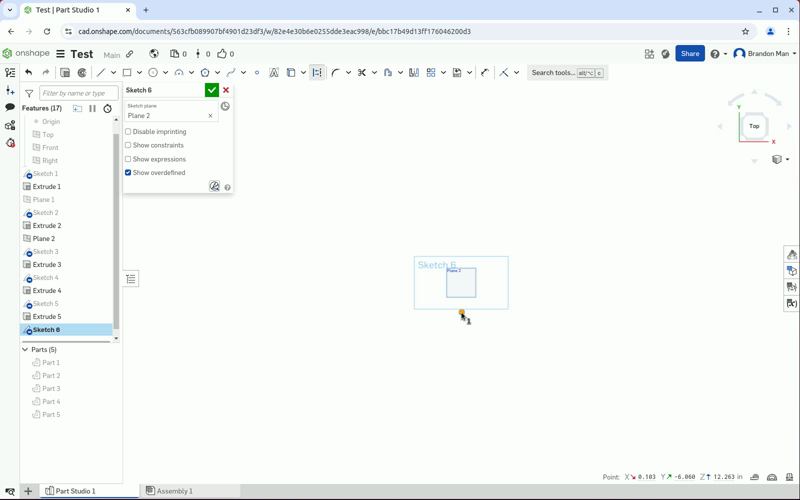
mouse_move(73, 352)
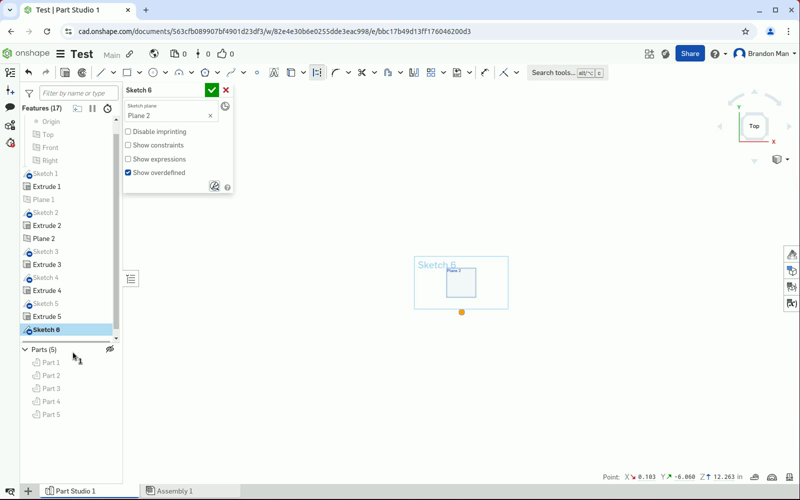
key(shift+y)
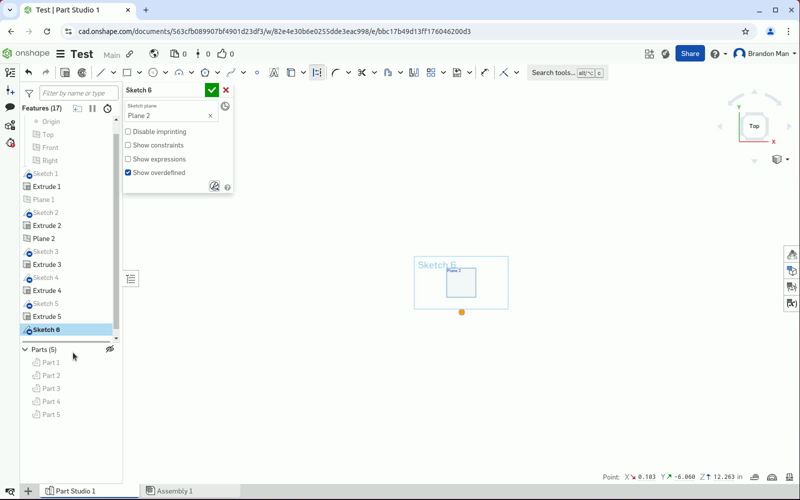
key(shift+e)
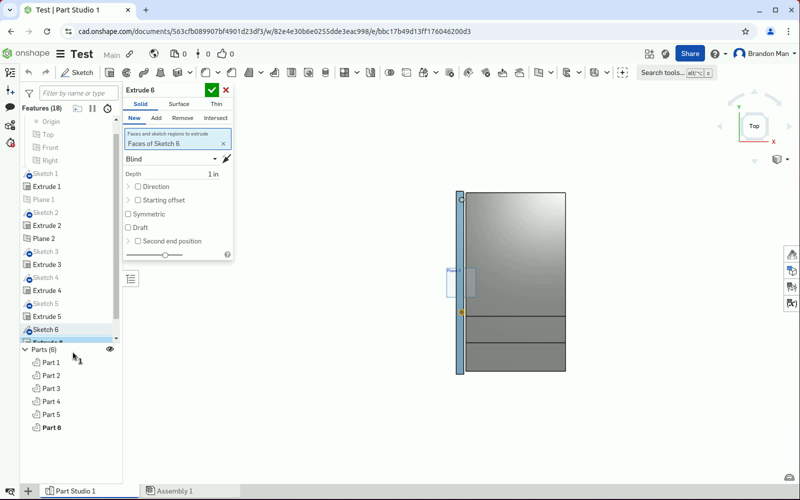
mouse_move(143, 106)
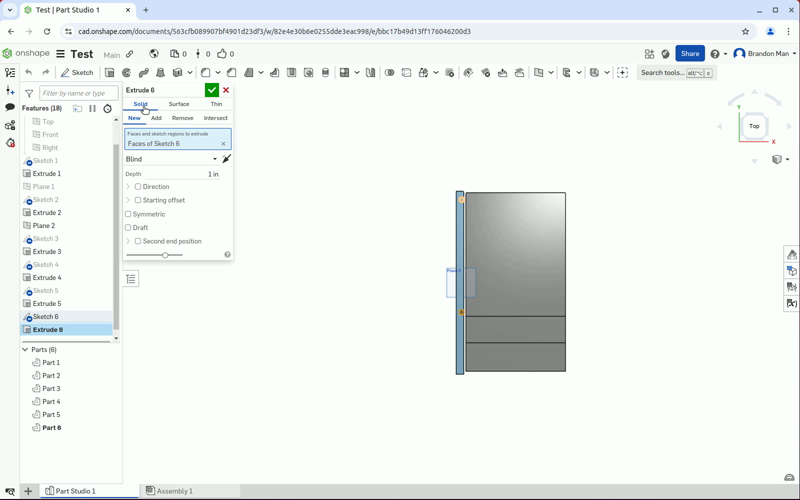
click(143, 106)
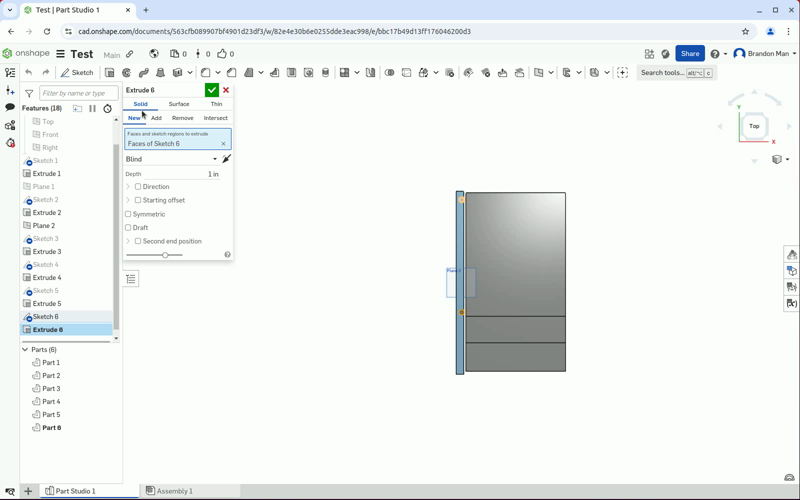
mouse_move(137, 120)
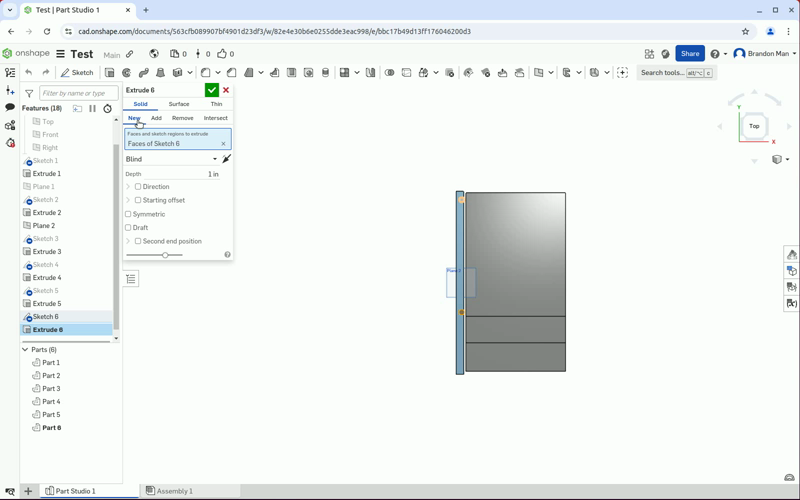
click(137, 120)
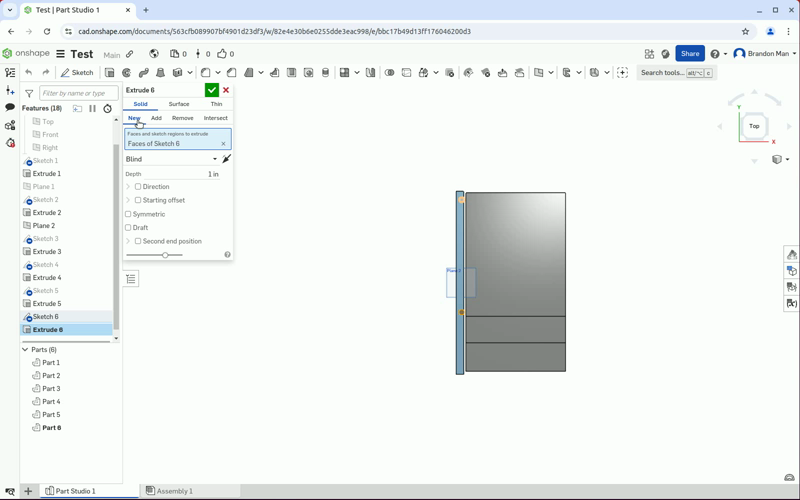
key(tab, 4)
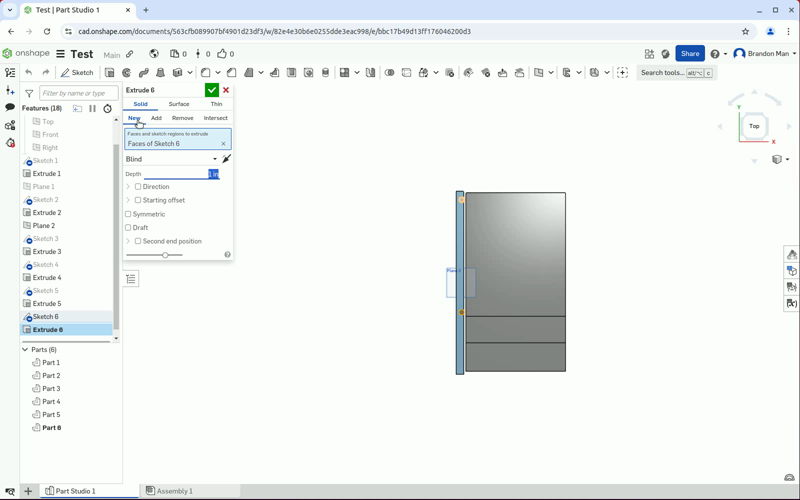
text(9.869)
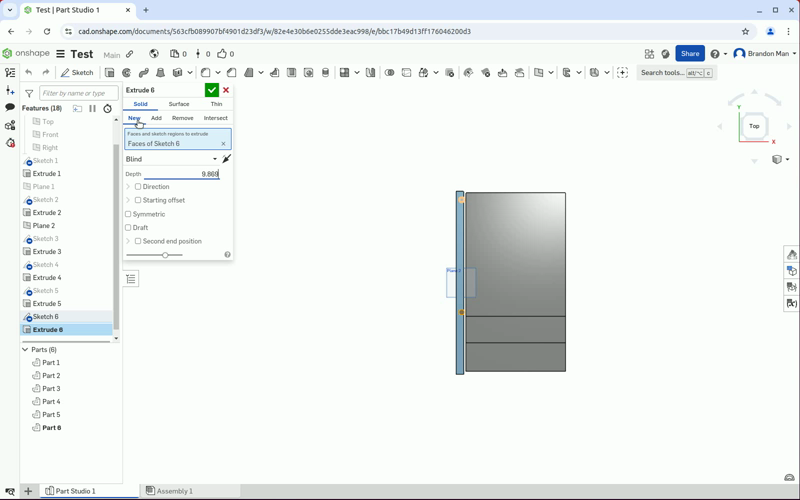
key(enter)
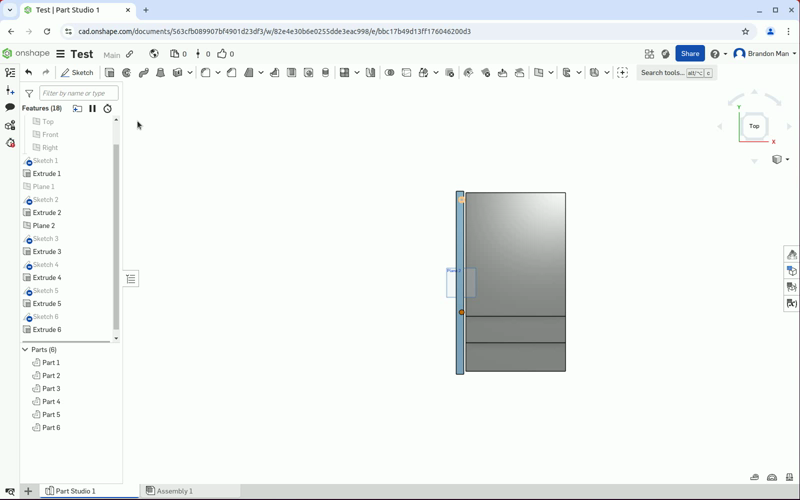
key(shift+h)
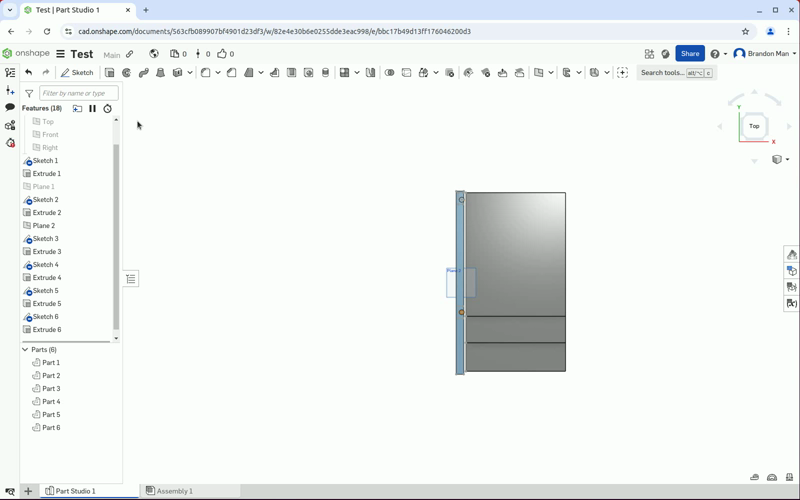
key(shift+h)
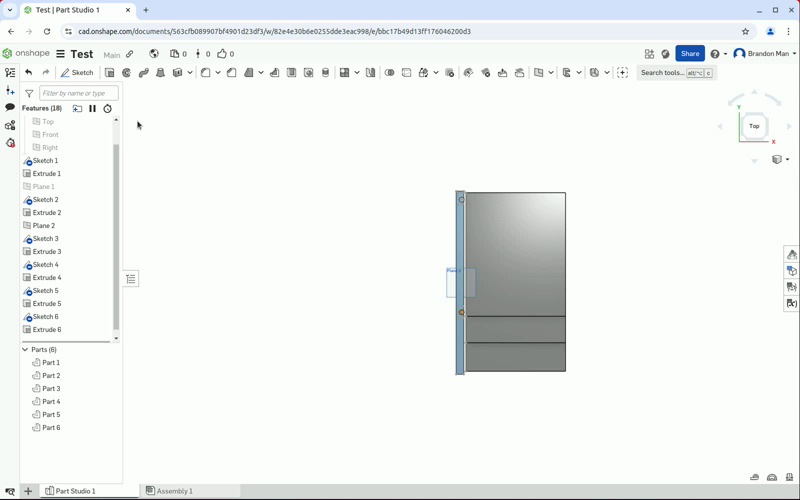
key(shift+7)
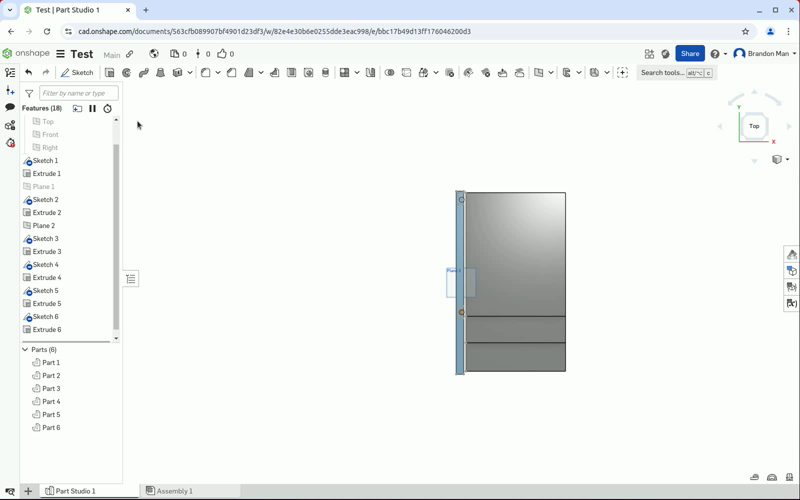
key(up, 3)
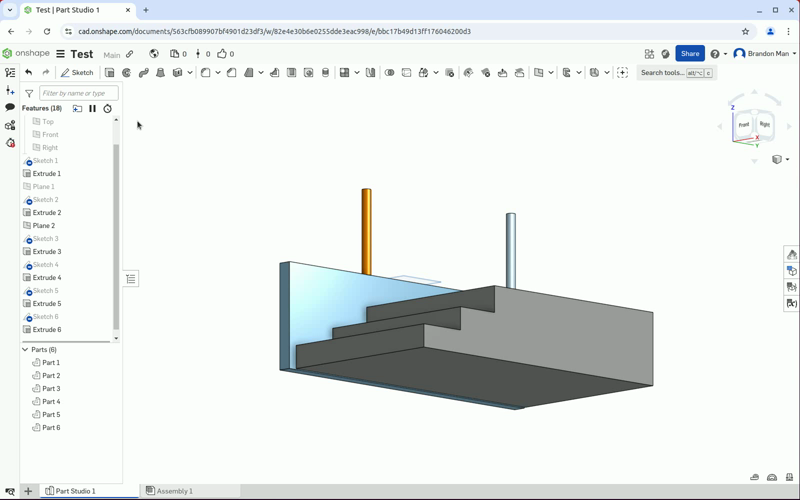
key(left, 3)
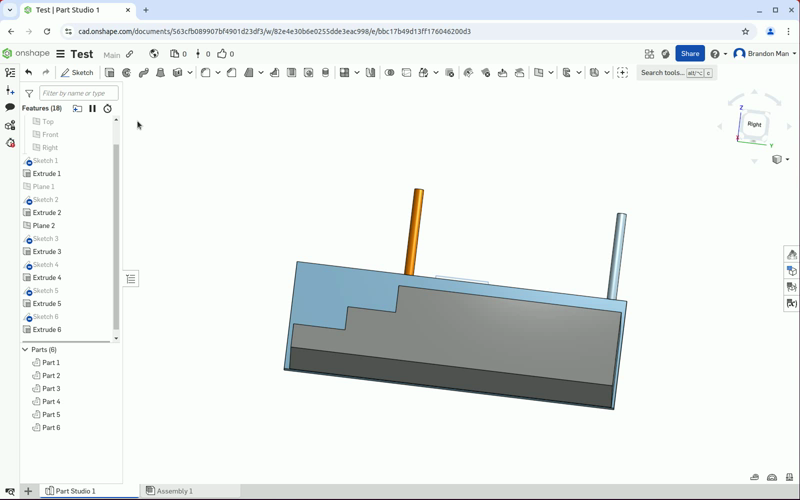
key(right, 3)
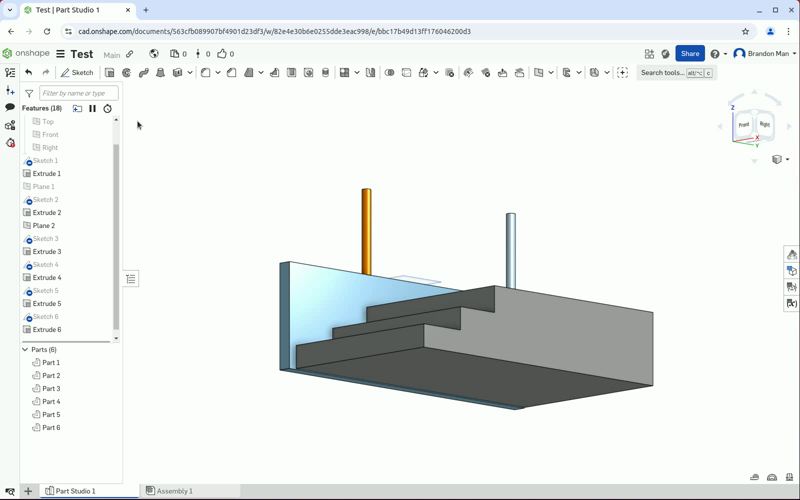
key(down, 3)
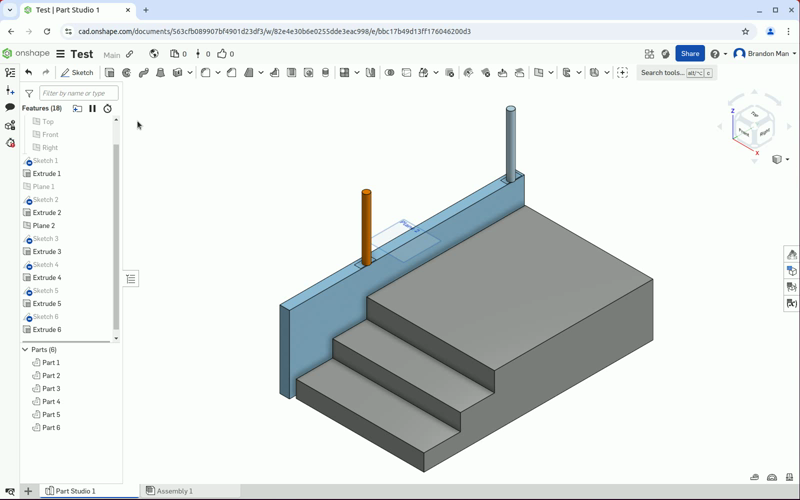
mouse_move(69, 163)
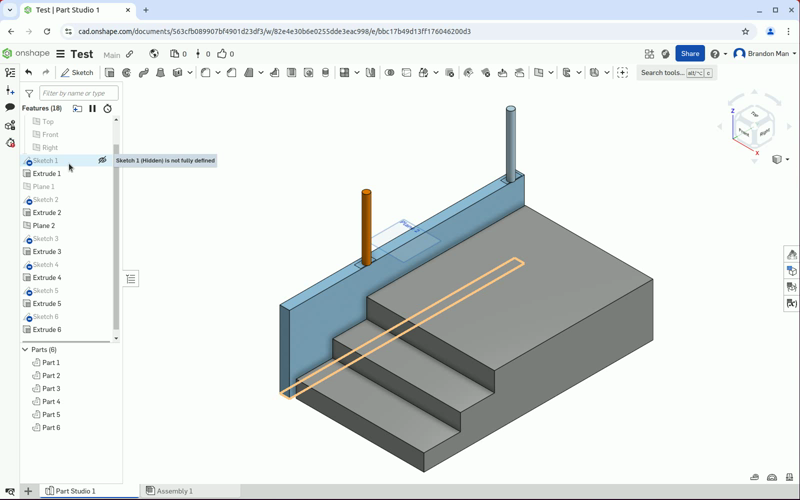
click(69, 163)